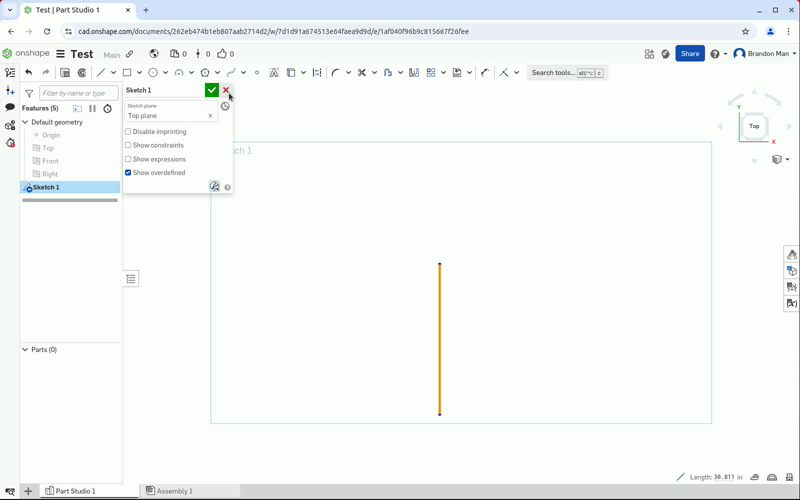
key(shift+h)
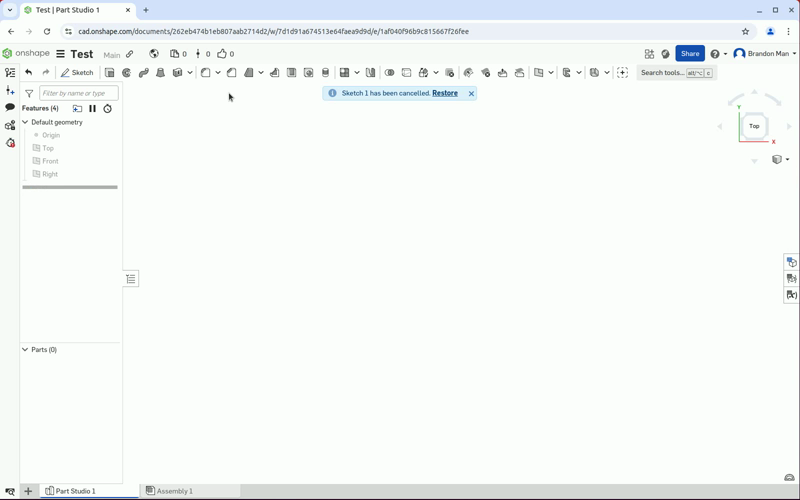
mouse_move(73, 352)
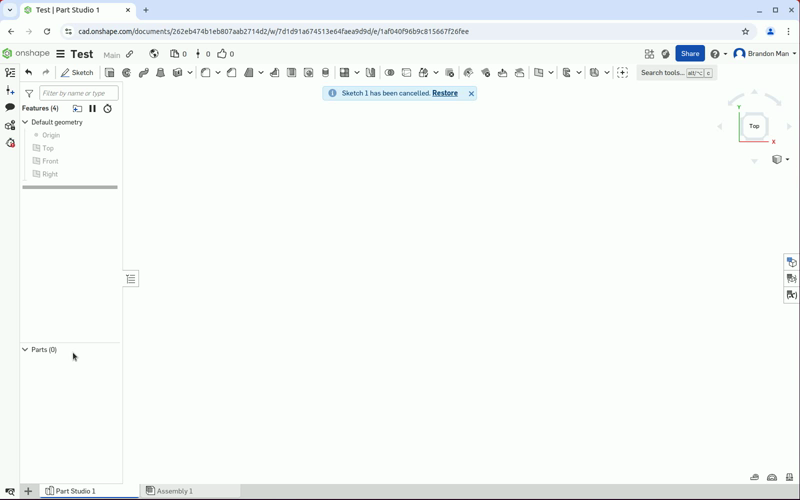
key(y)
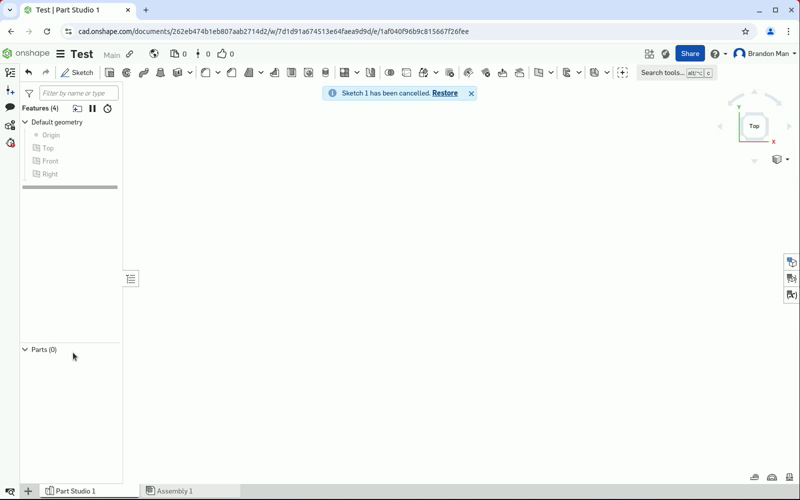
key(shift+p)
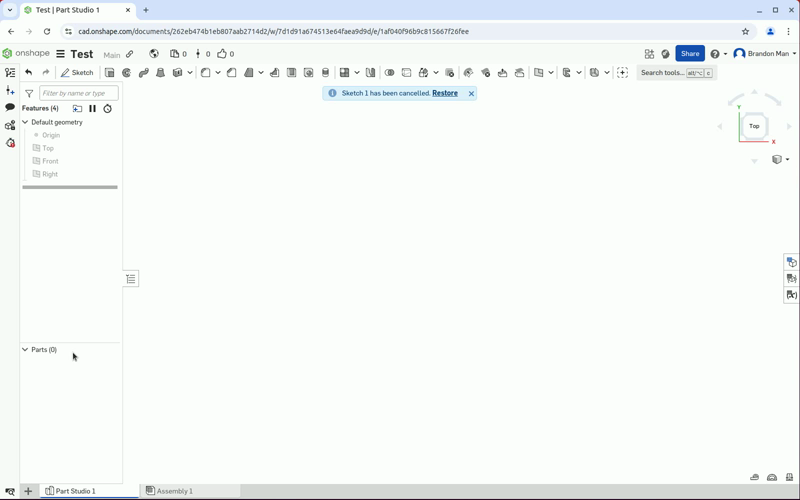
key(space)
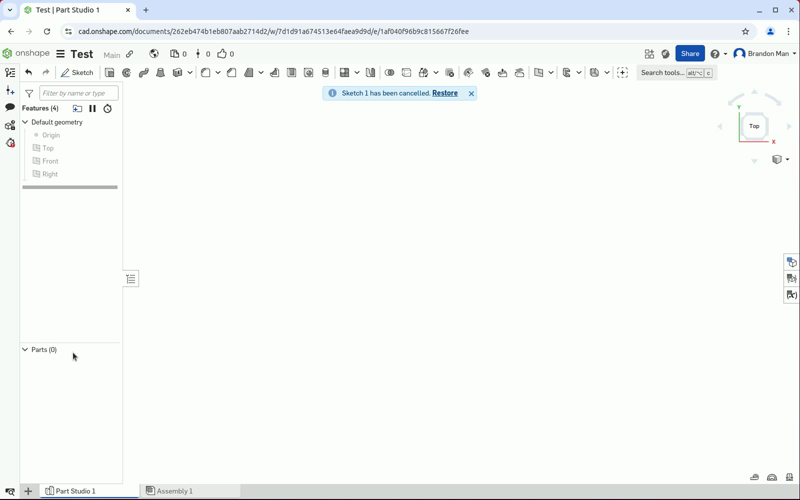
key_down(shift)
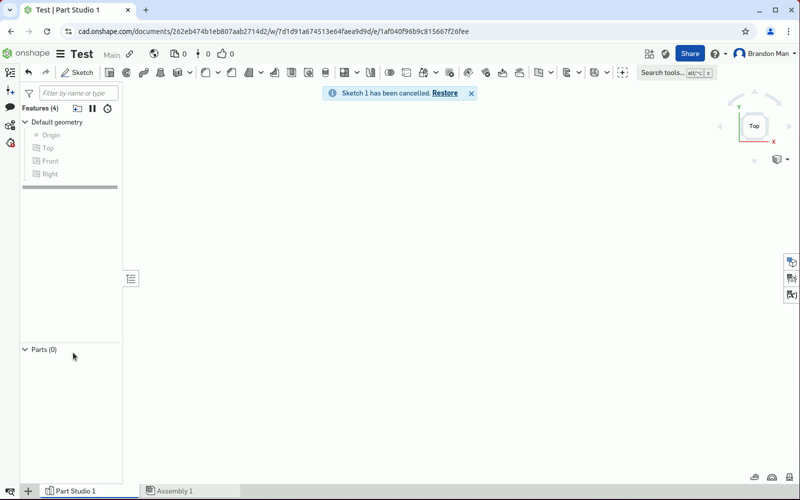
key(up)
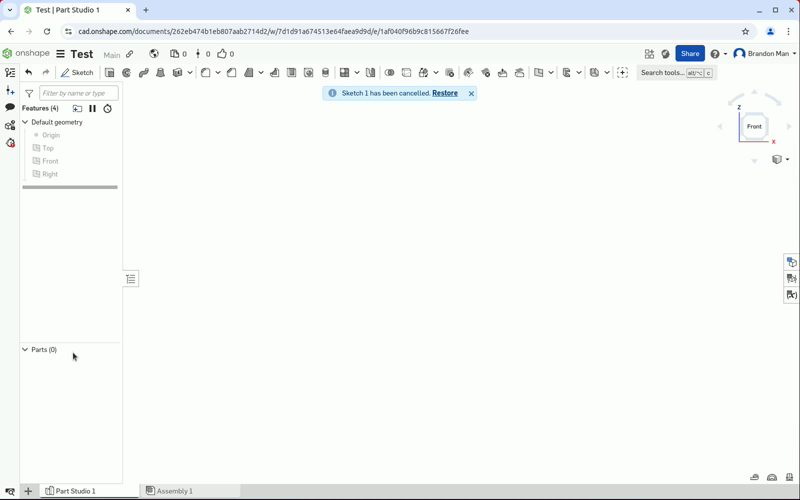
key_up(shift)
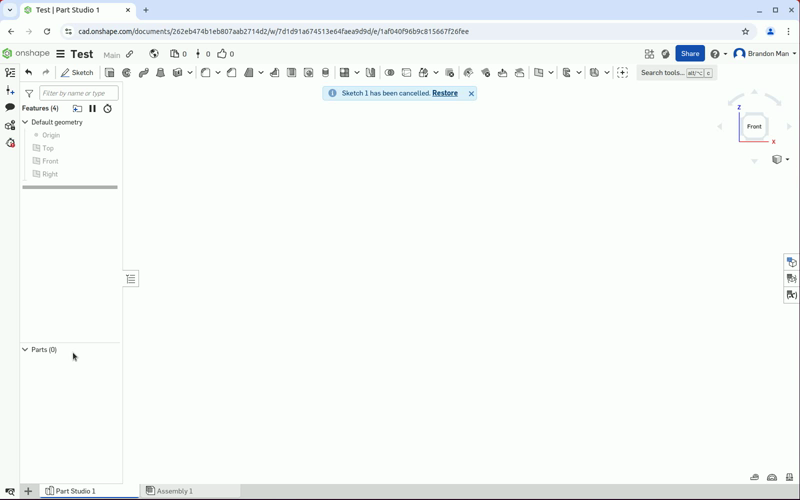
mouse_move(73, 352)
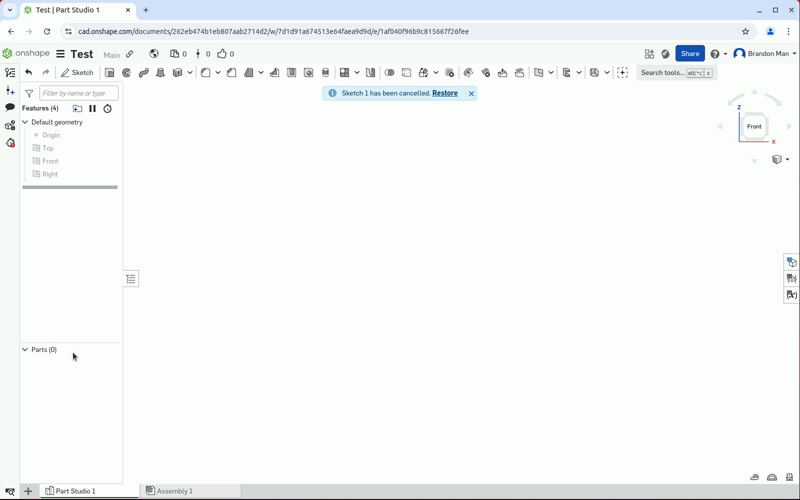
key(shift+y)
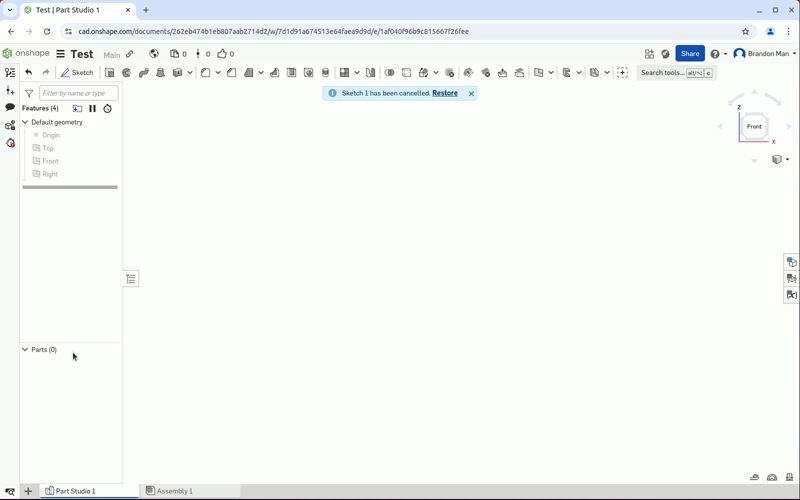
key(shift+s)
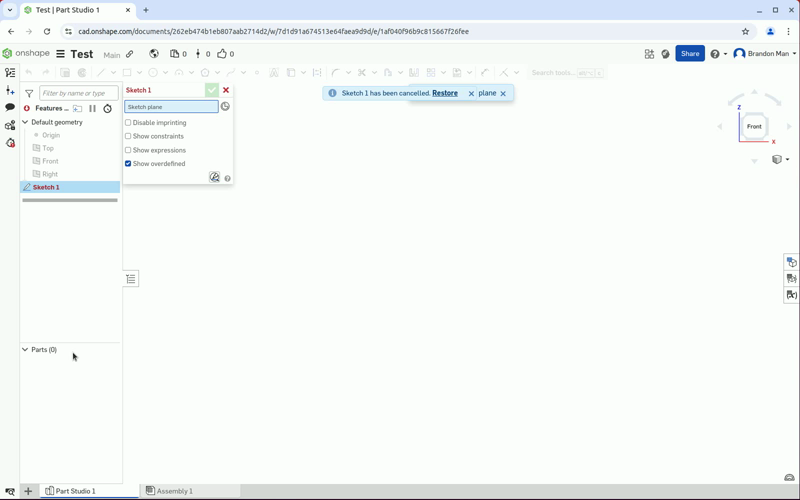
mouse_move(73, 163)
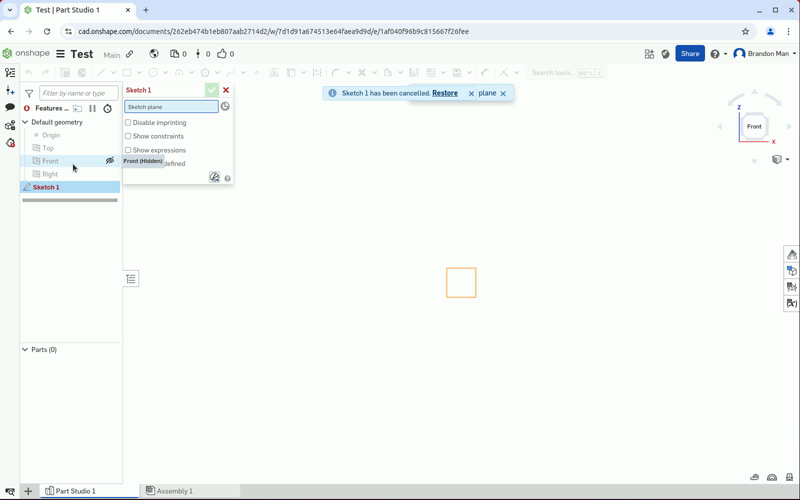
click(73, 163)
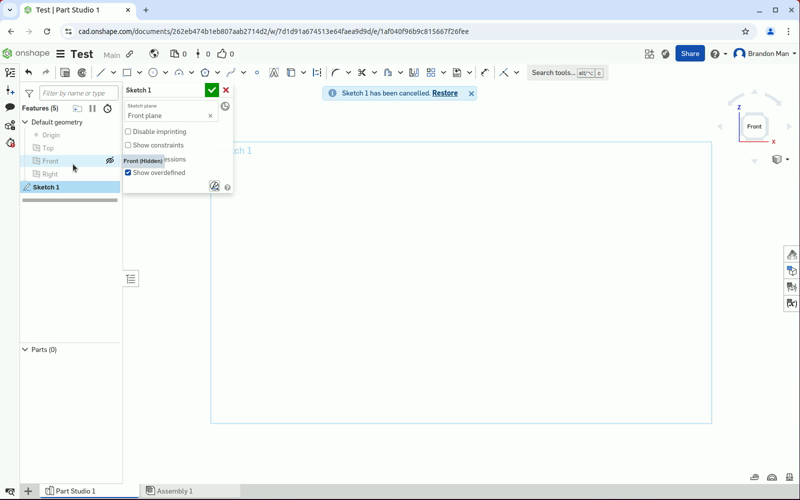
mouse_move(73, 352)
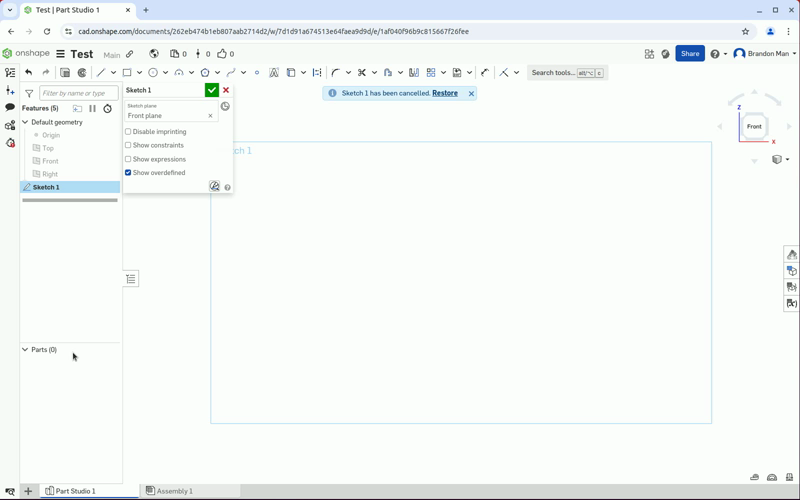
key(y)
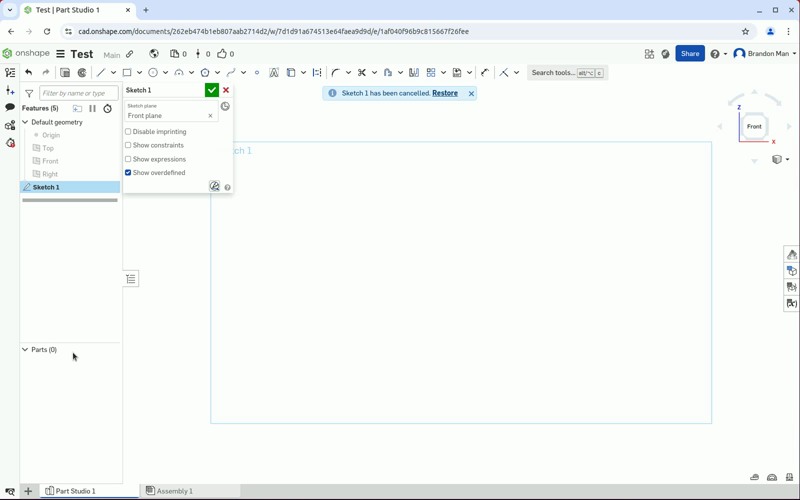
key(l)
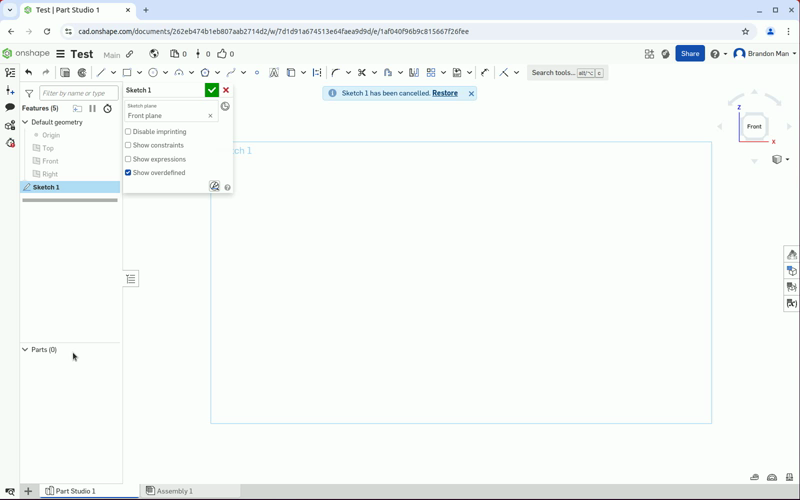
key_down(shift)
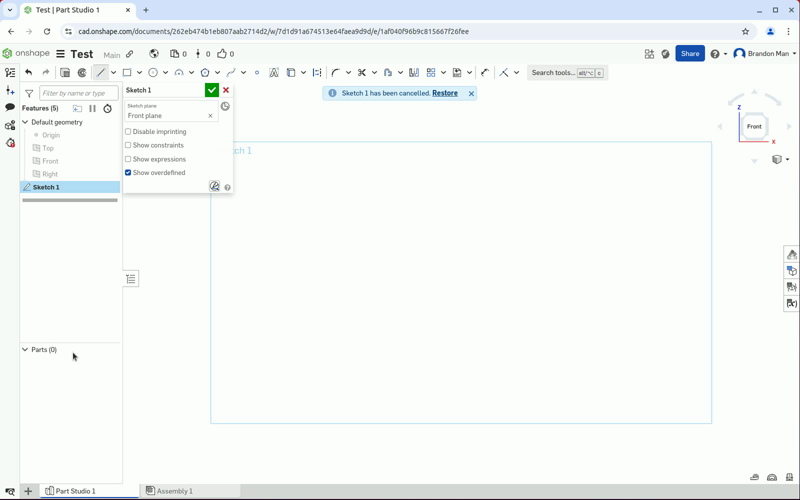
mouse_move(434, 330)
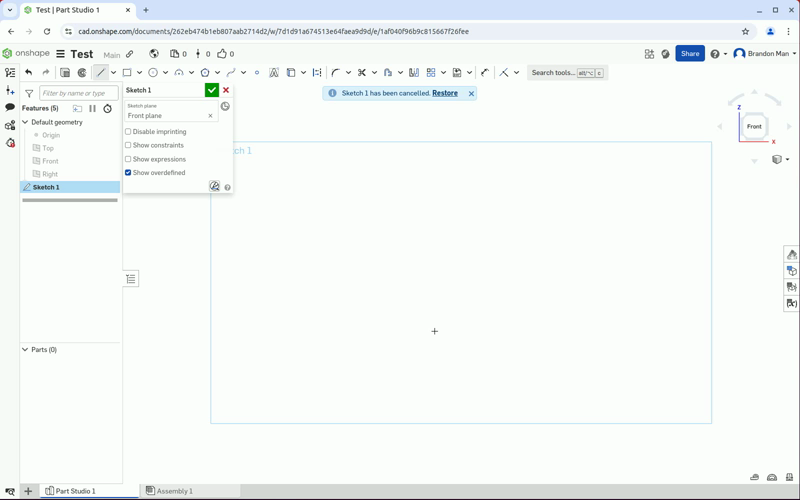
click(434, 330)
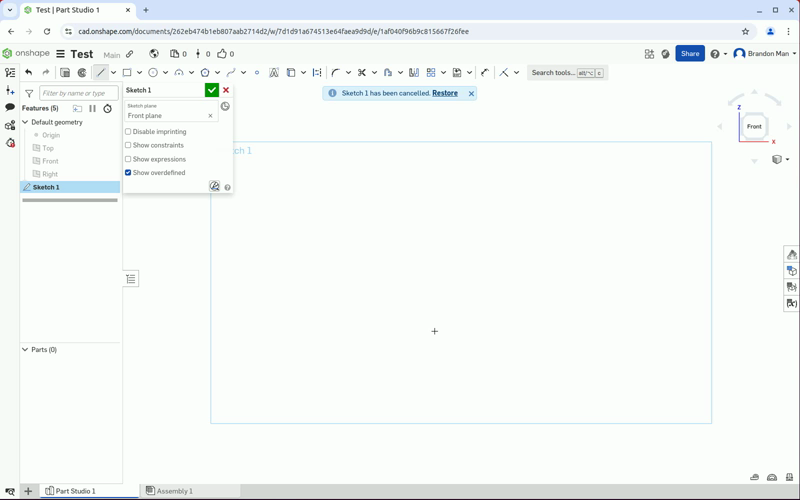
key_up(shift)
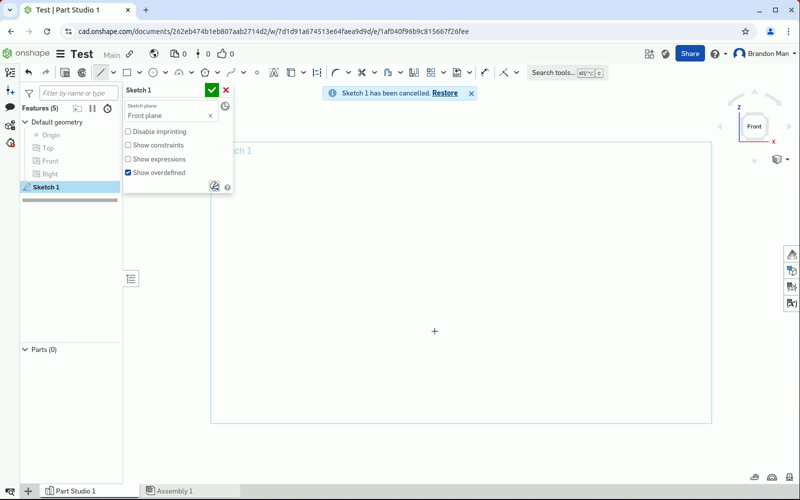
key_down(shift)
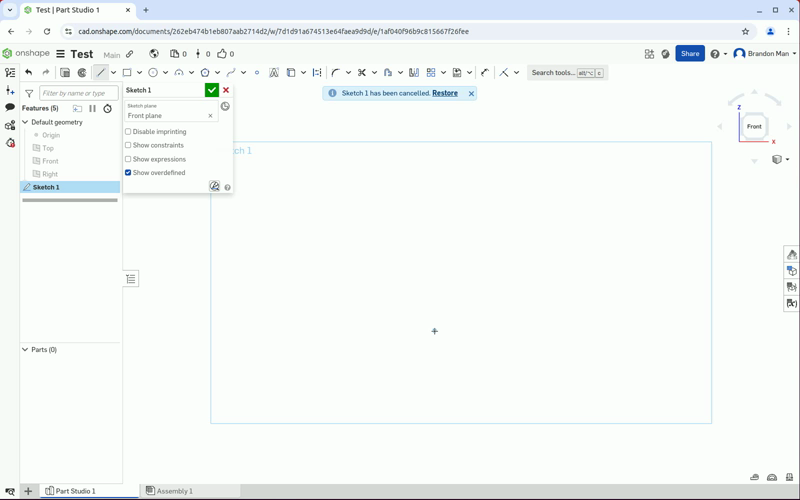
mouse_move(464, 330)
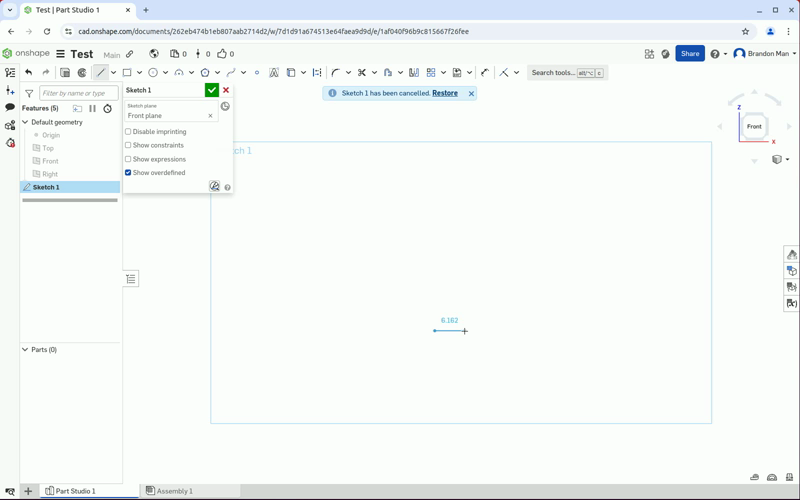
mouse_move(461, 330)
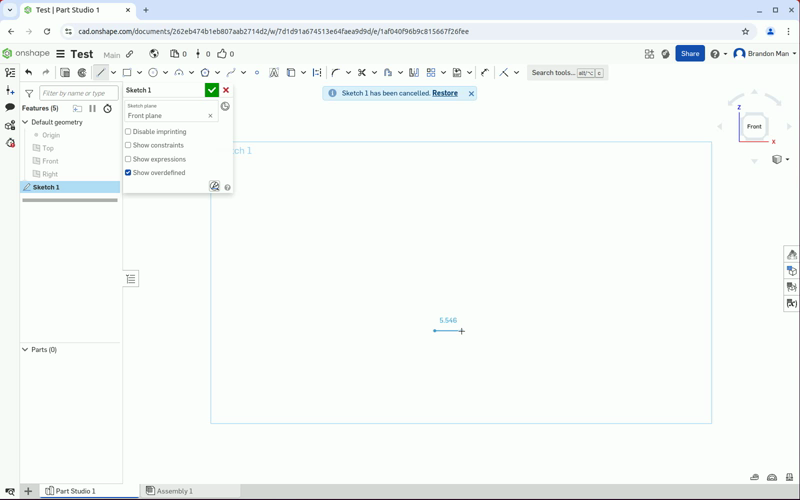
click(461, 330)
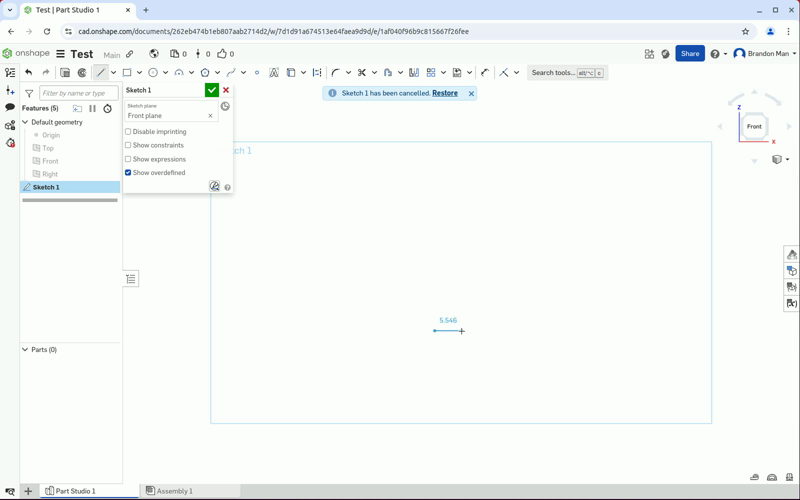
key_up(shift)
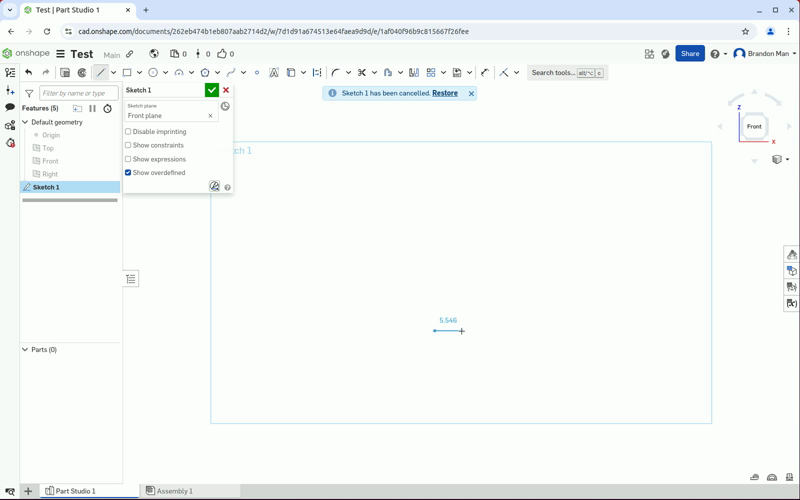
key_down(shift)
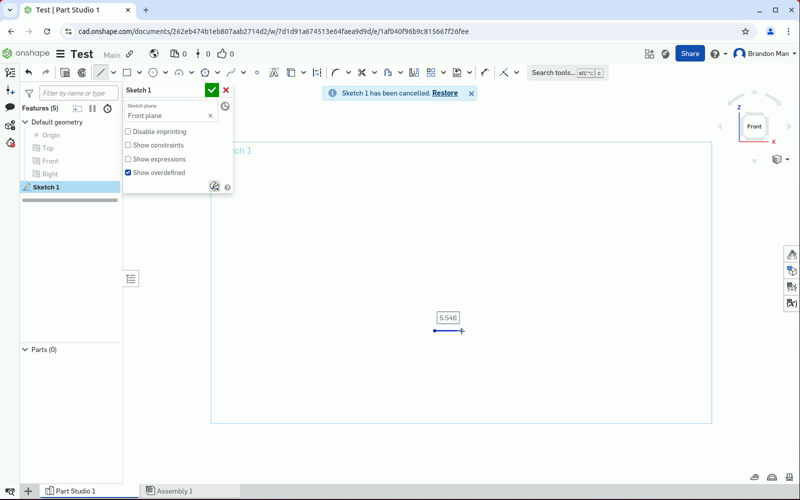
mouse_move(491, 330)
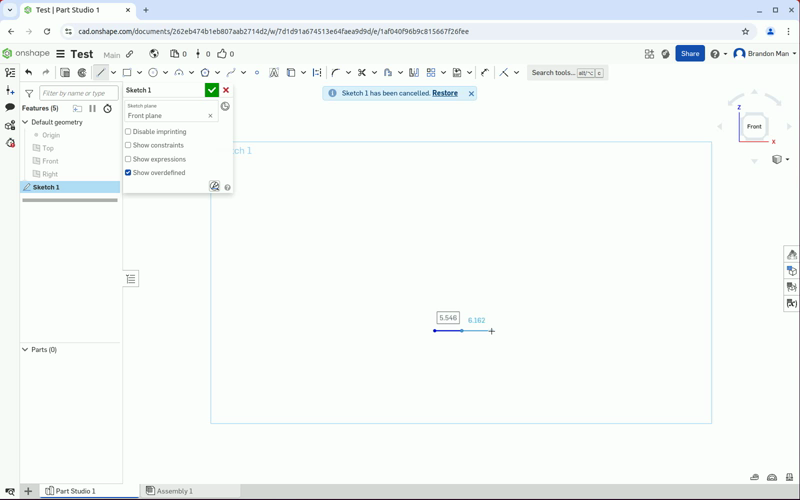
mouse_move(461, 328)
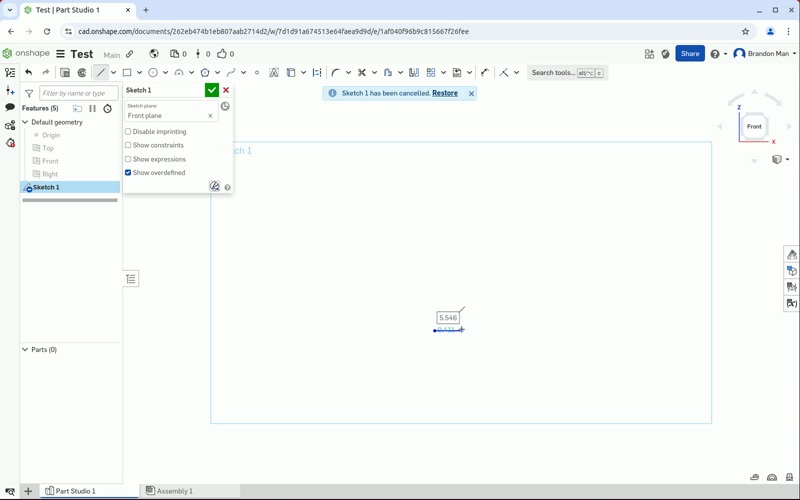
scroll(6)
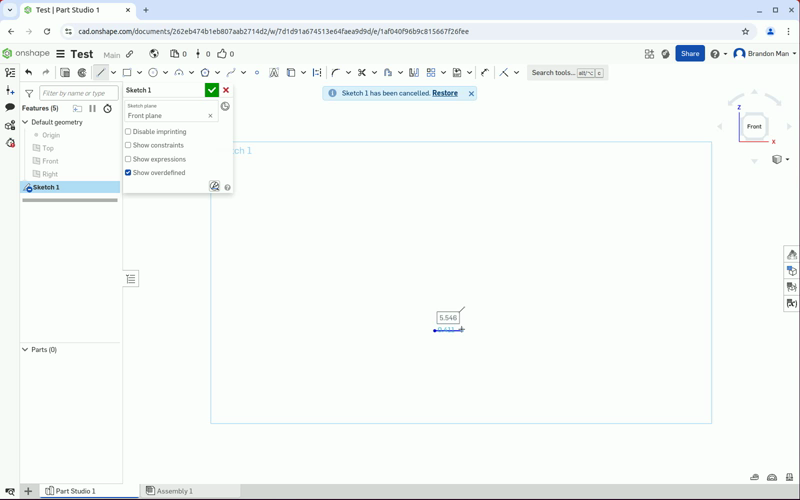
scroll(6)
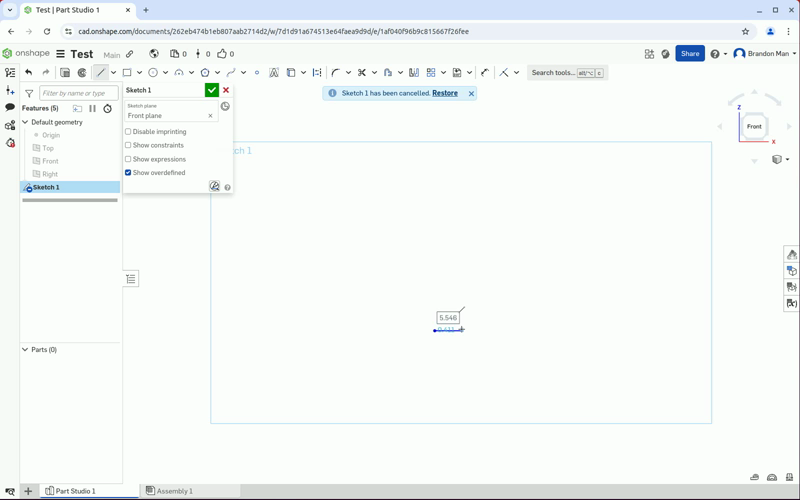
scroll(6)
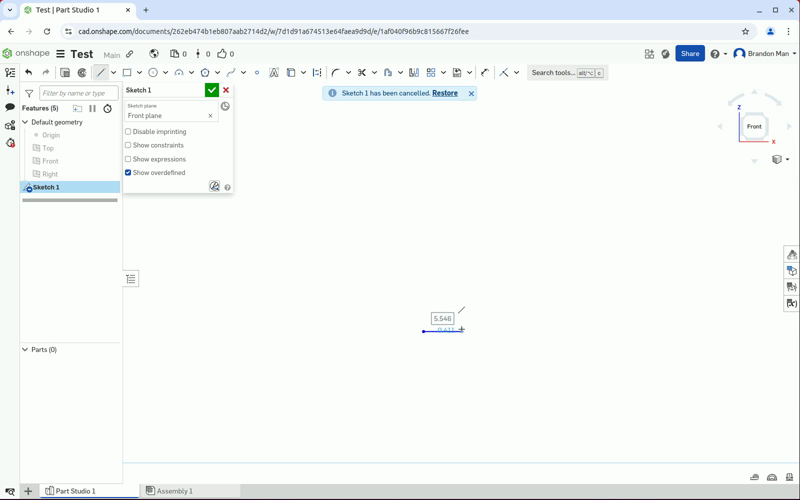
scroll(6)
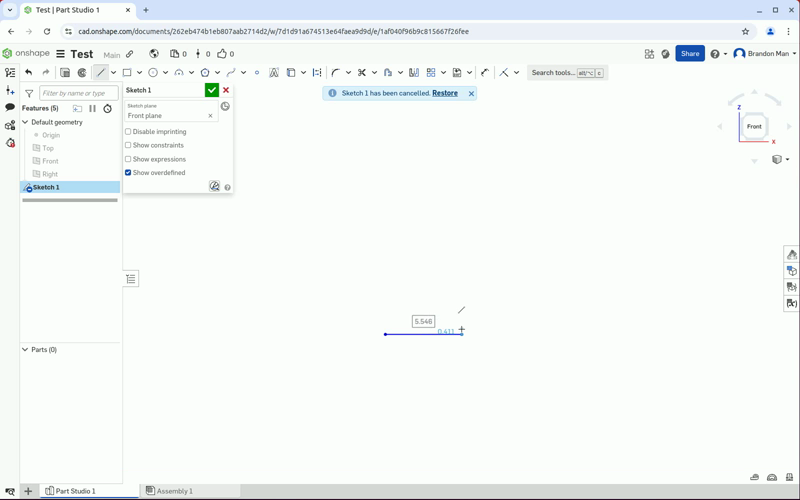
scroll(6)
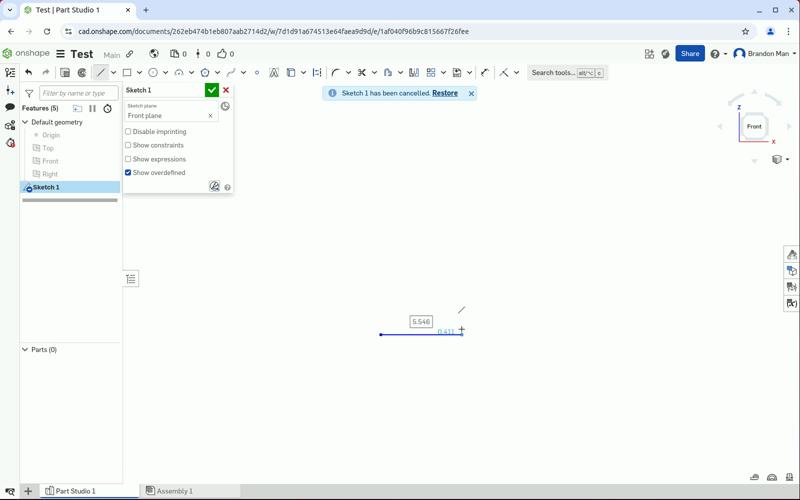
scroll(6)
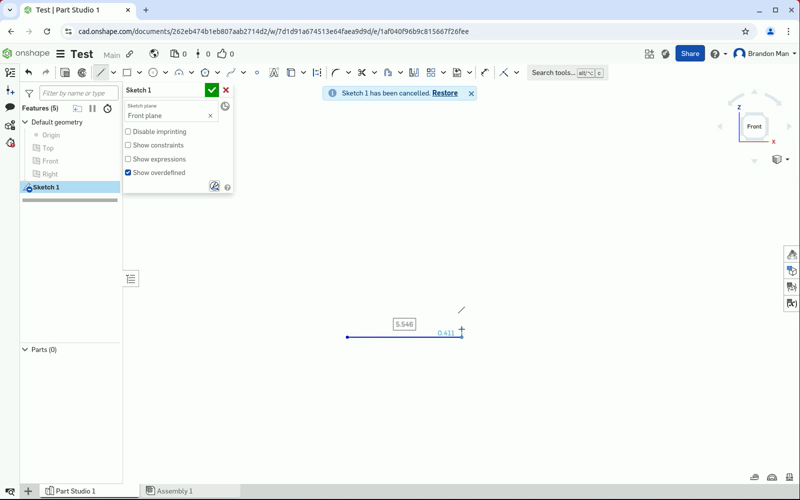
scroll(6)
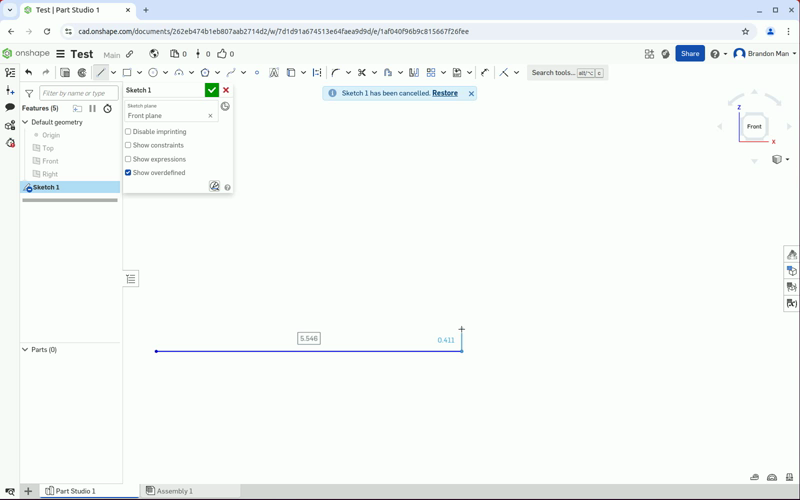
click(461, 328)
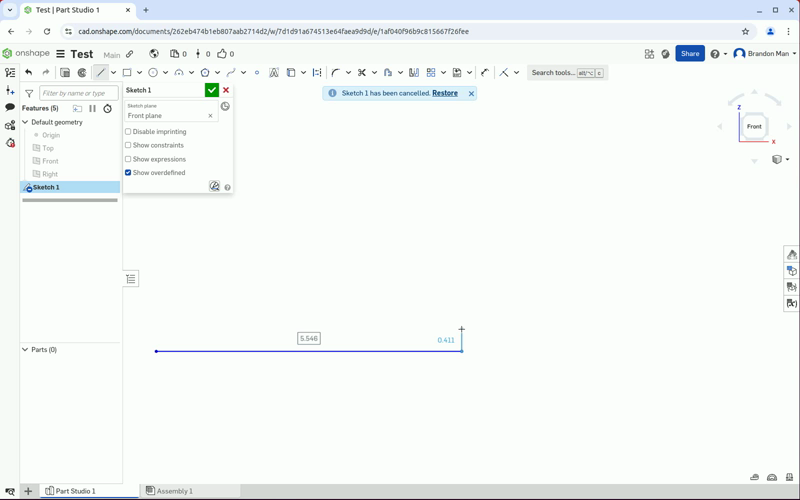
scroll(-6)
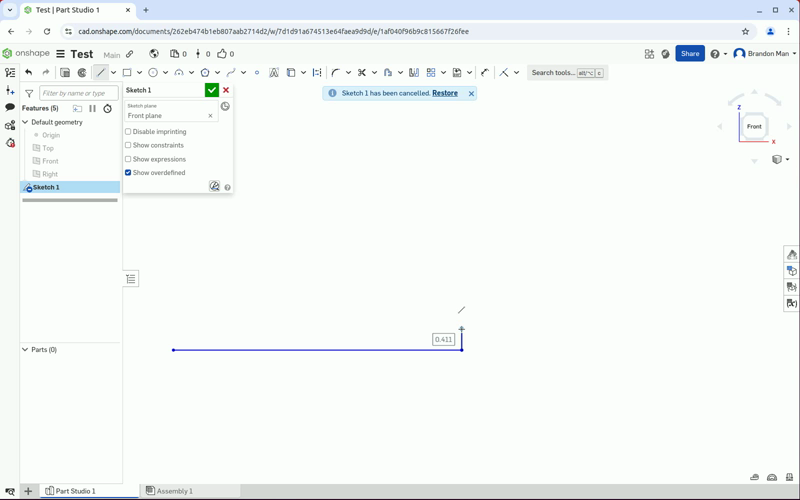
scroll(-6)
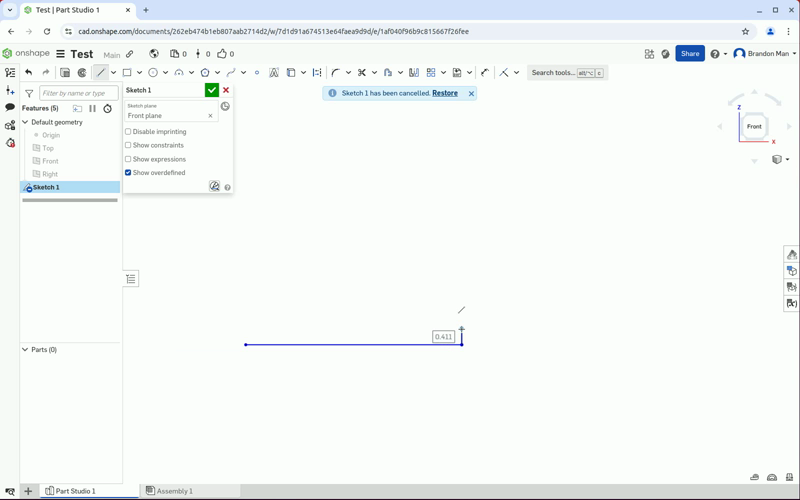
scroll(-6)
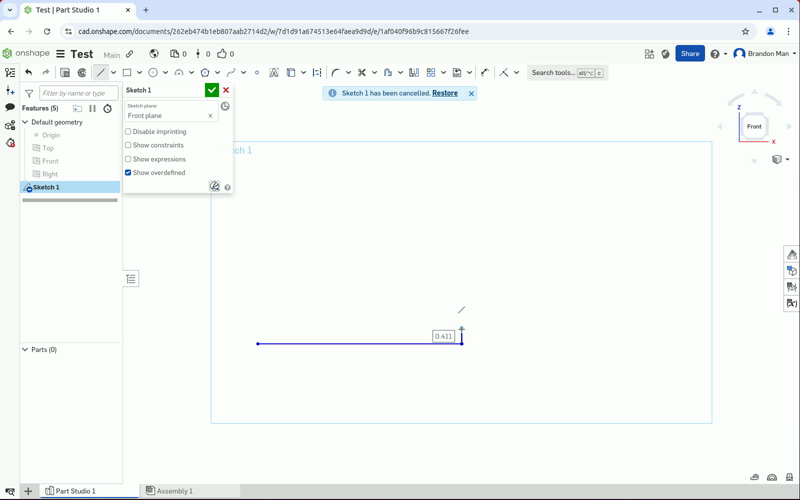
scroll(-6)
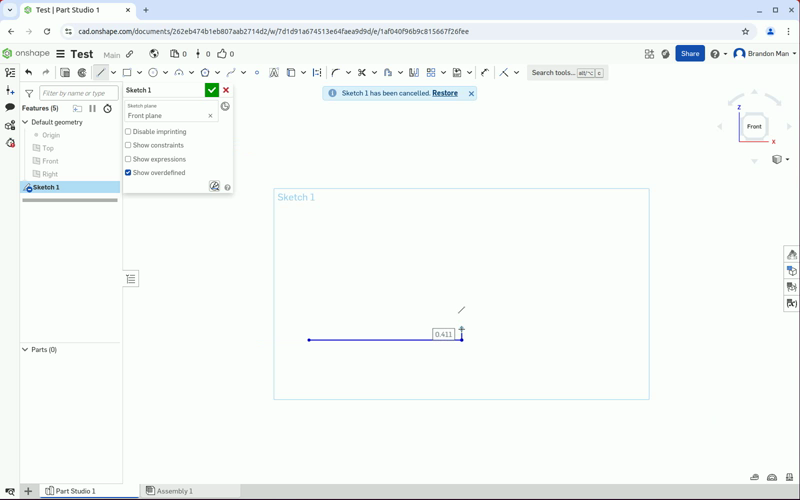
scroll(-6)
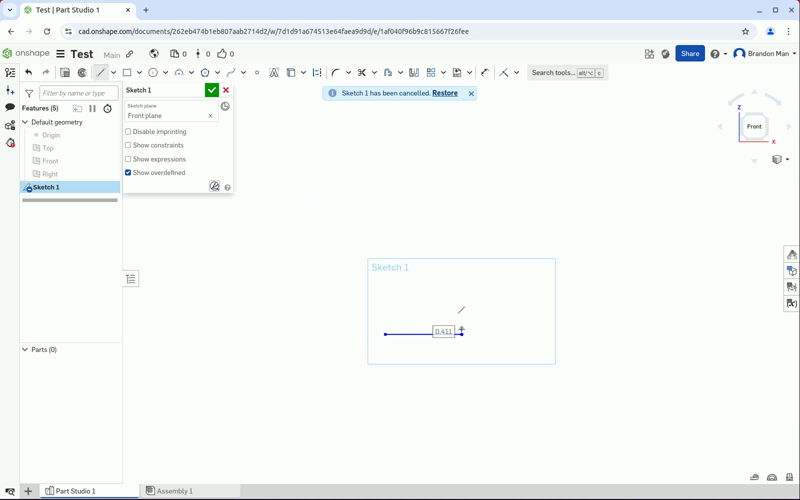
scroll(-6)
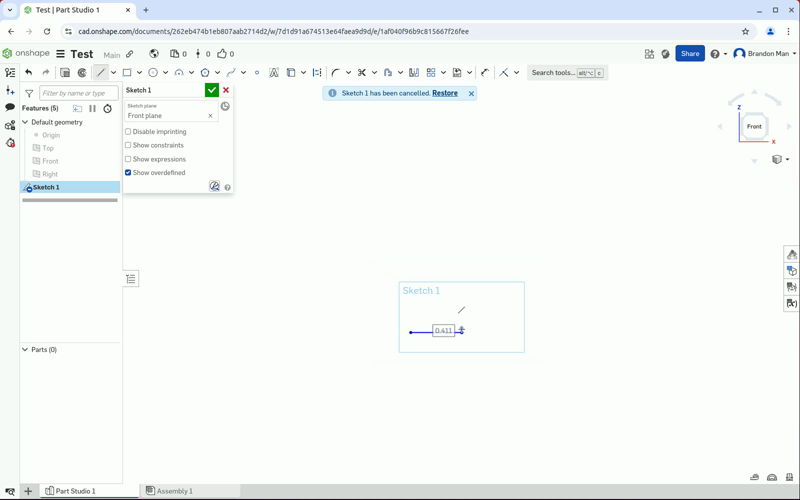
scroll(-6)
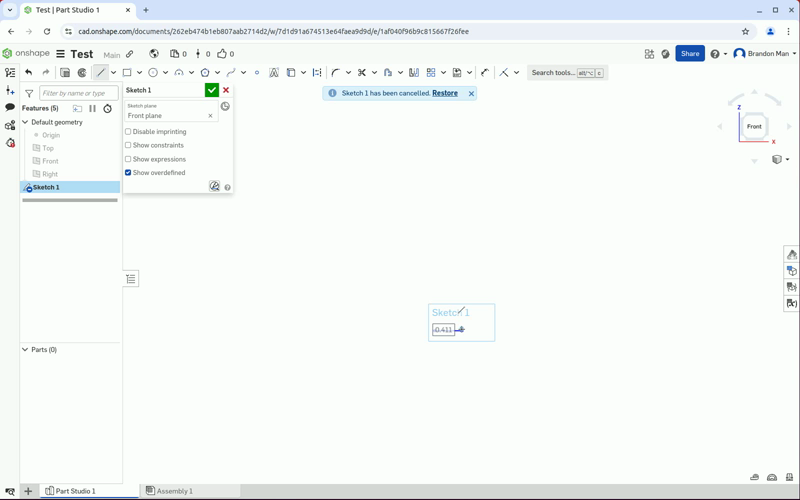
key_up(shift)
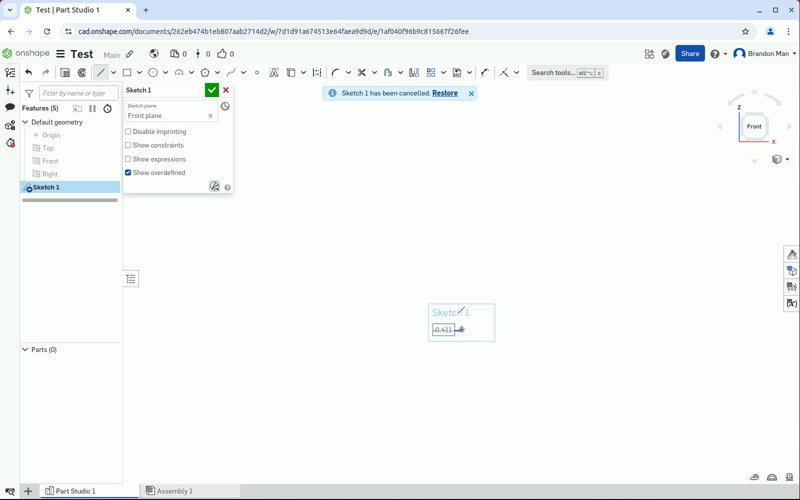
key_down(shift)
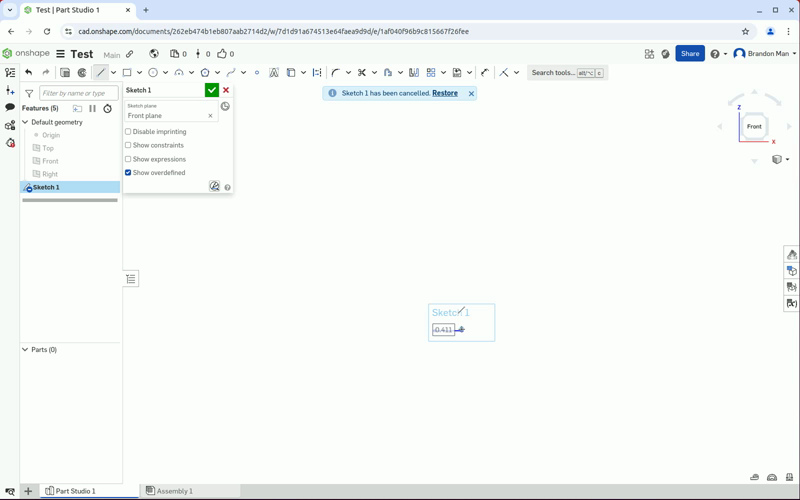
mouse_move(491, 328)
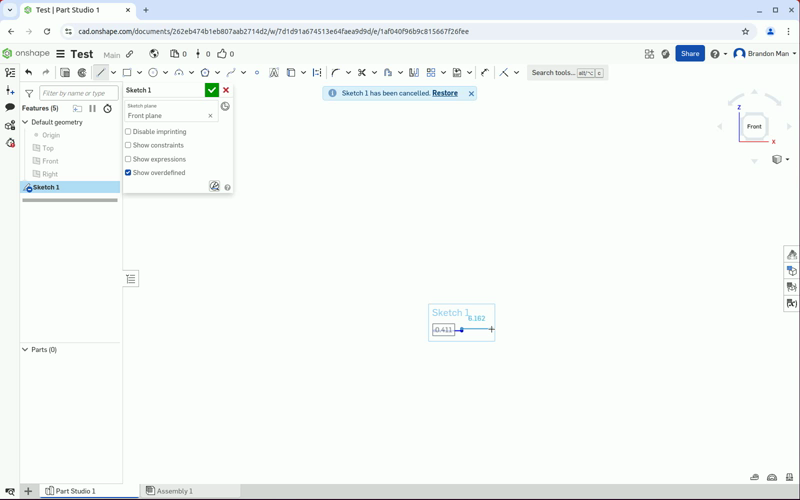
mouse_move(434, 328)
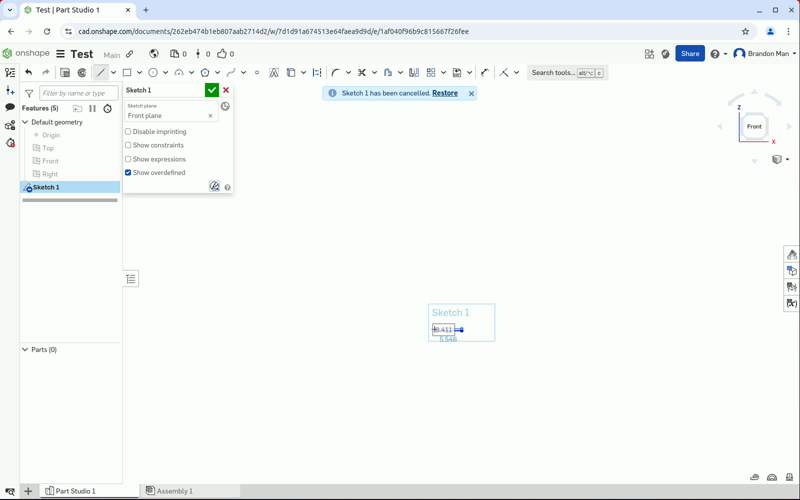
scroll(6)
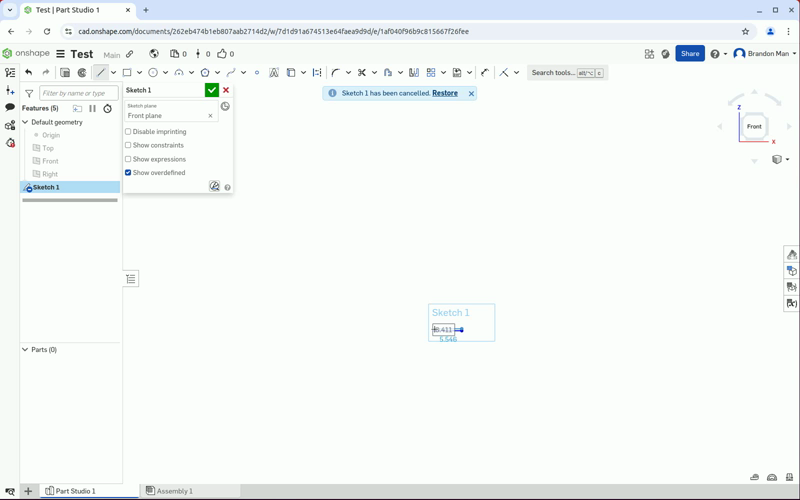
scroll(6)
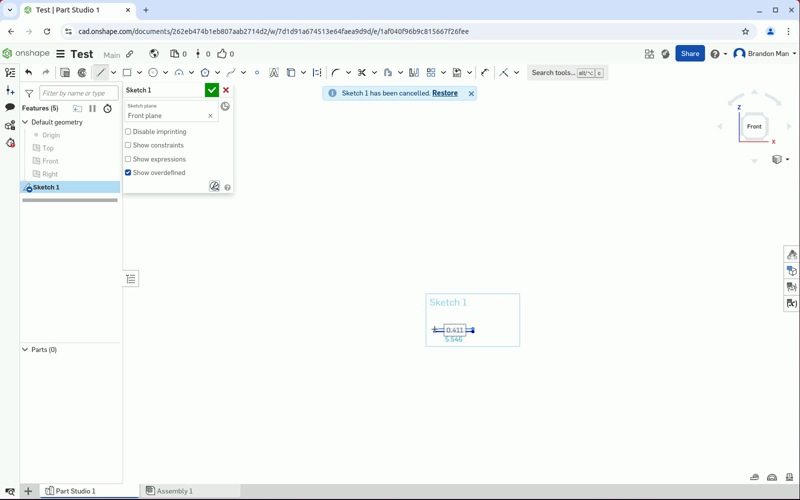
scroll(6)
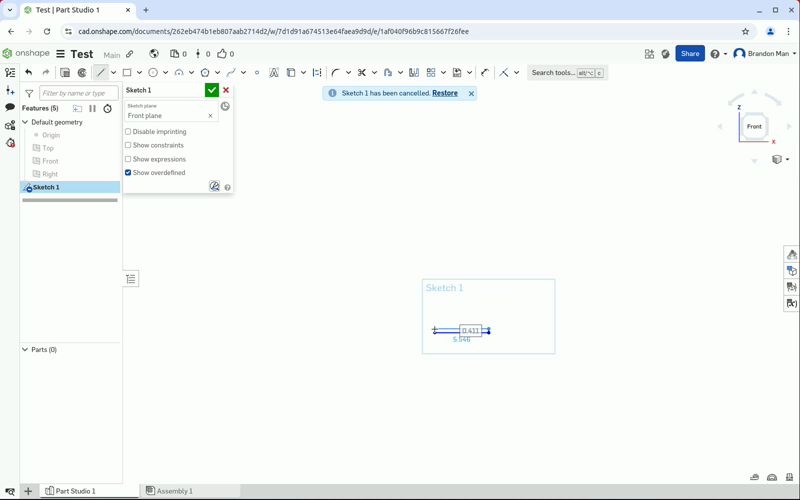
scroll(6)
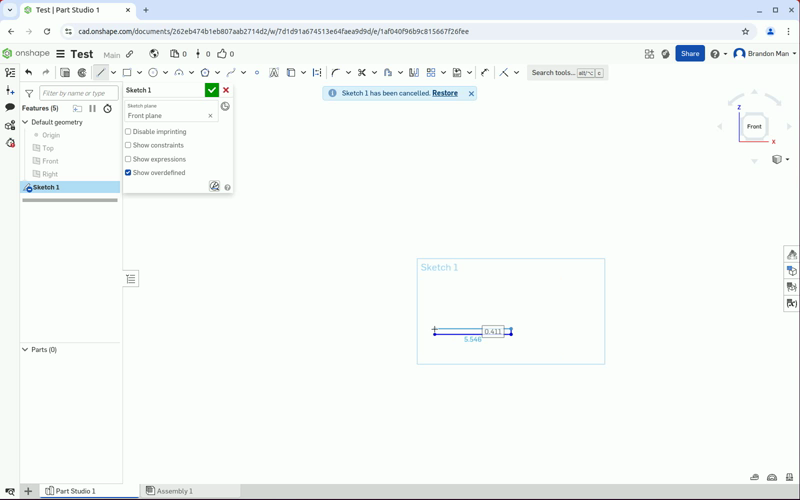
scroll(6)
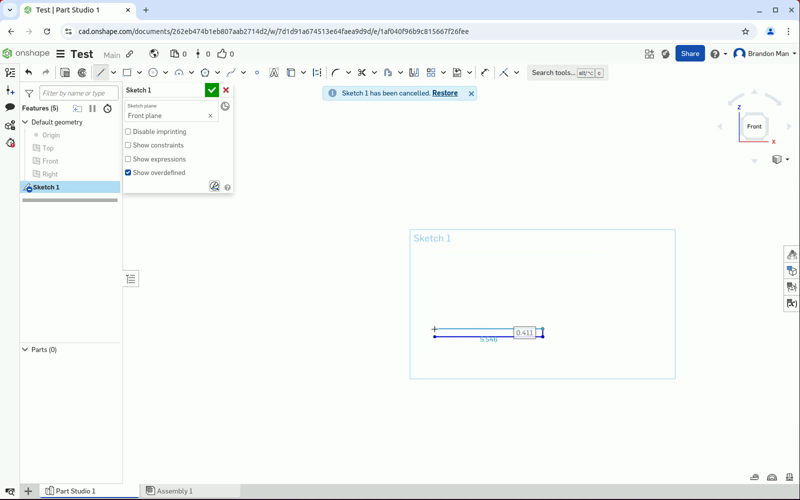
scroll(6)
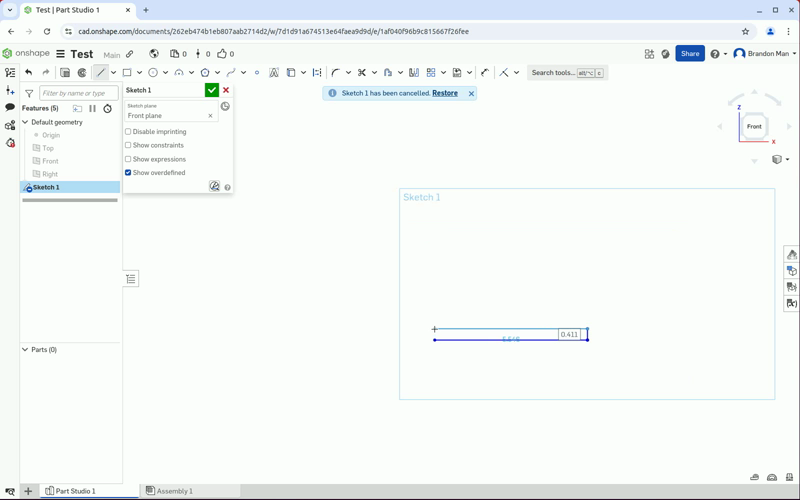
scroll(6)
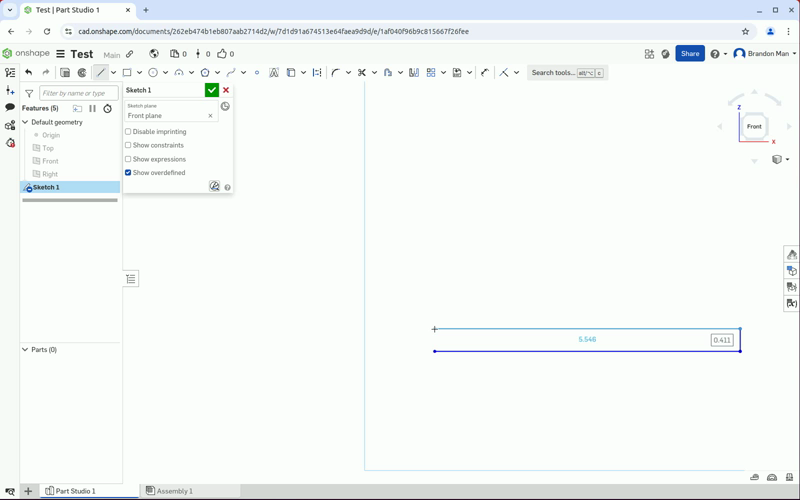
click(434, 328)
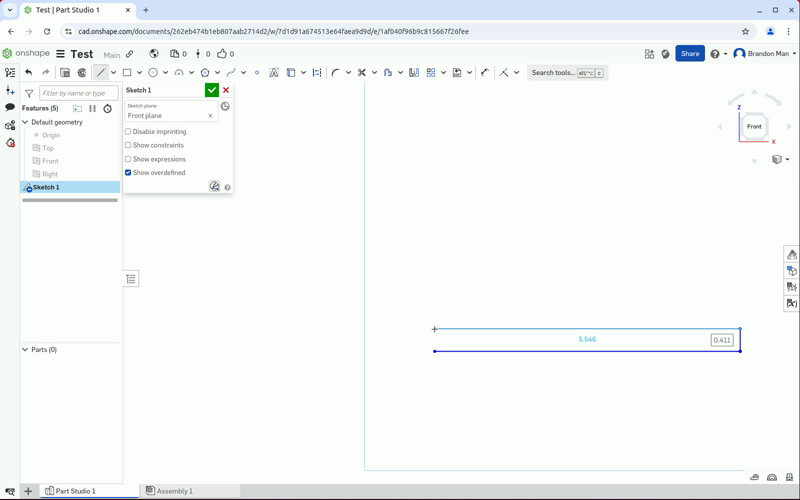
scroll(-6)
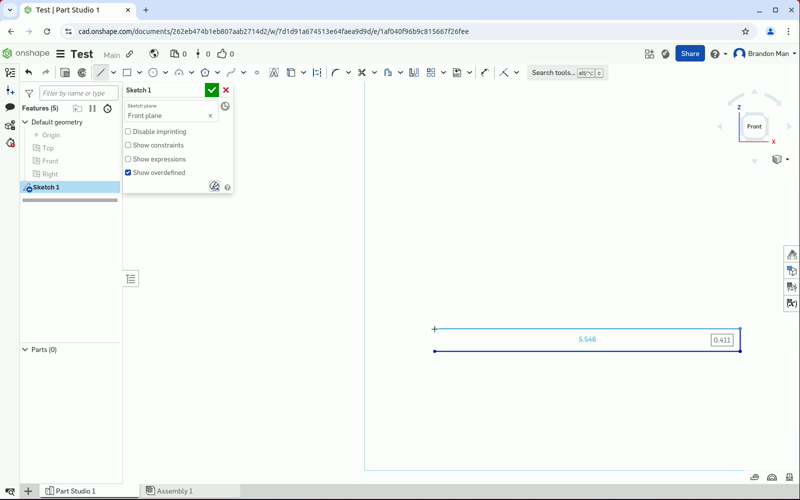
scroll(-6)
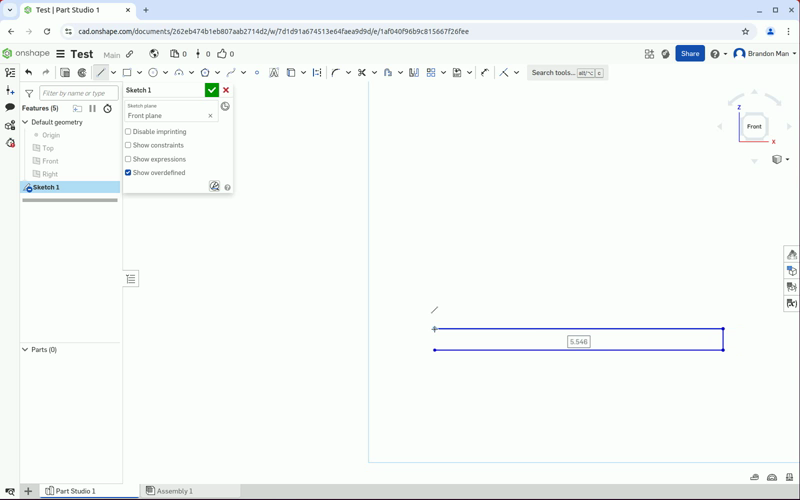
scroll(-6)
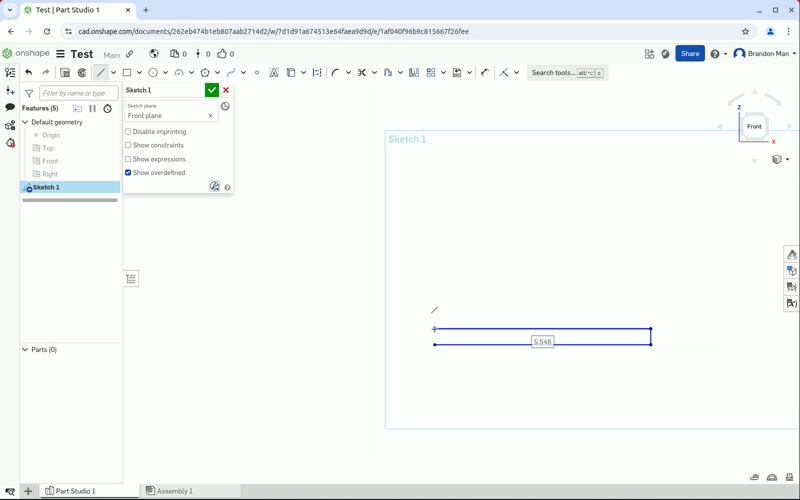
scroll(-6)
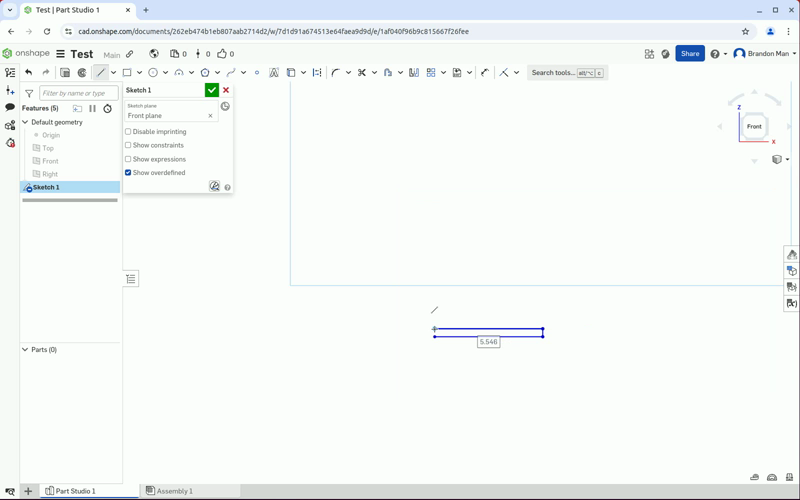
scroll(-6)
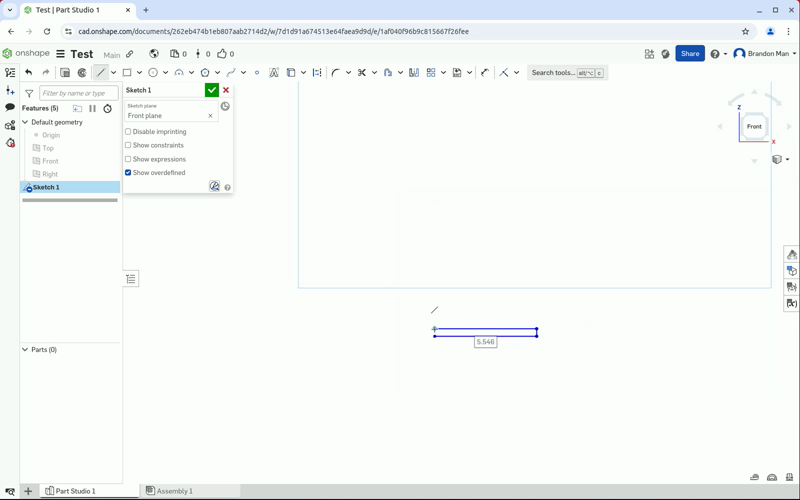
scroll(-6)
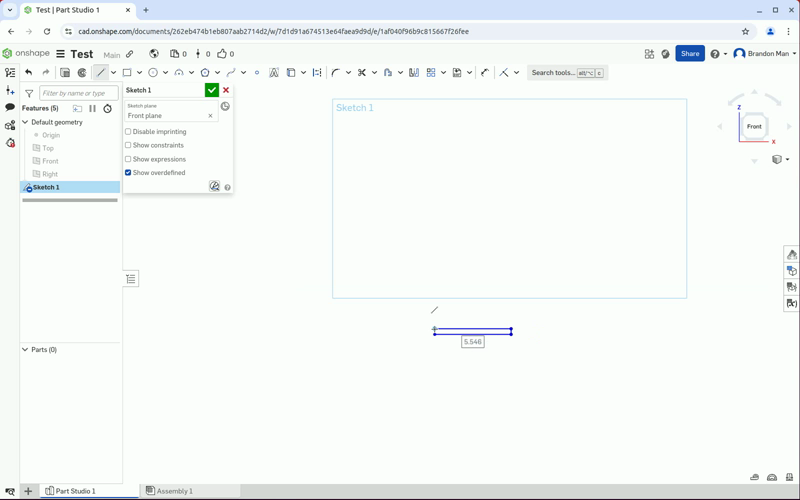
scroll(-6)
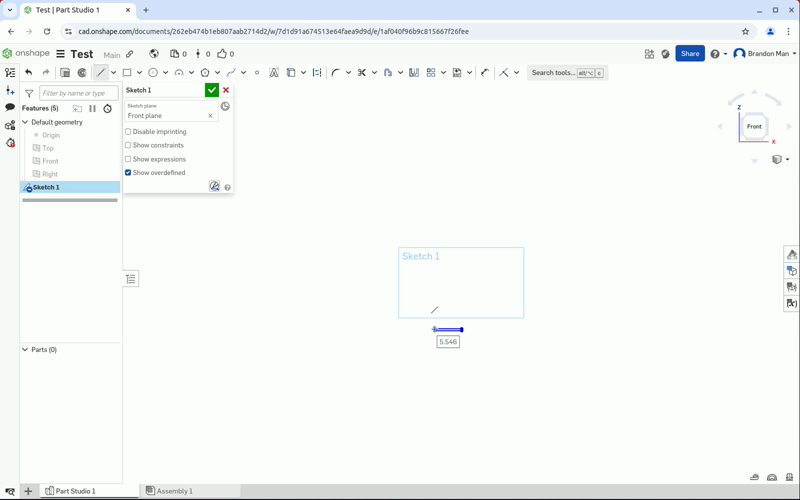
key_up(shift)
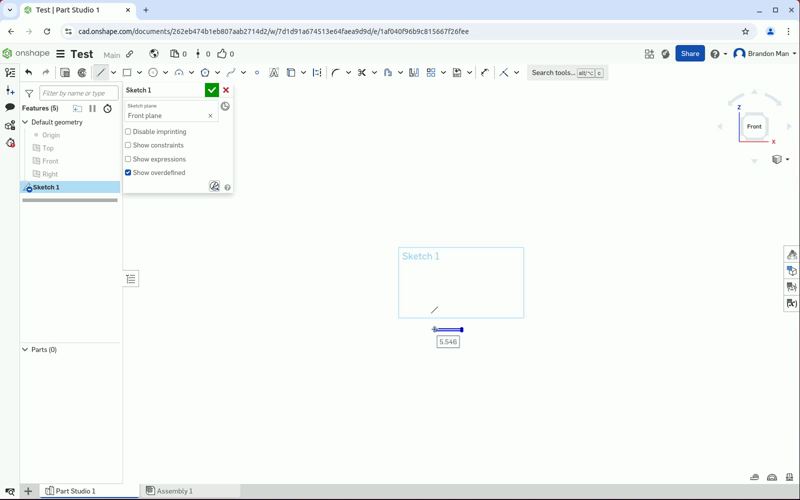
mouse_move(464, 328)
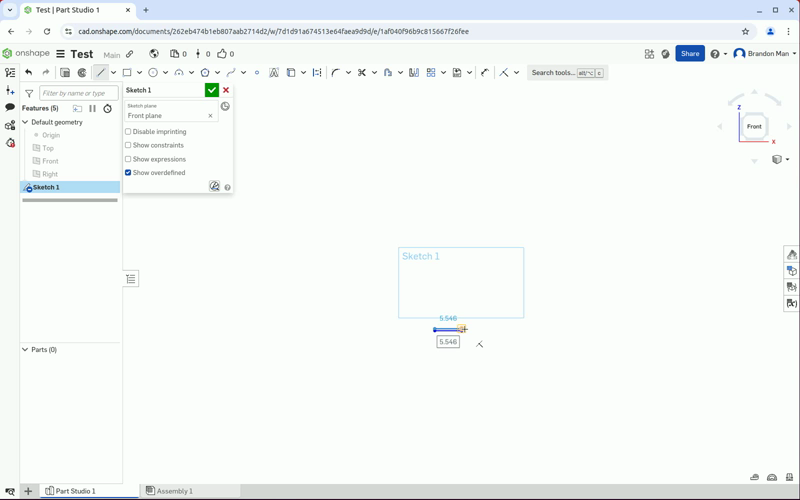
key_down(shift)
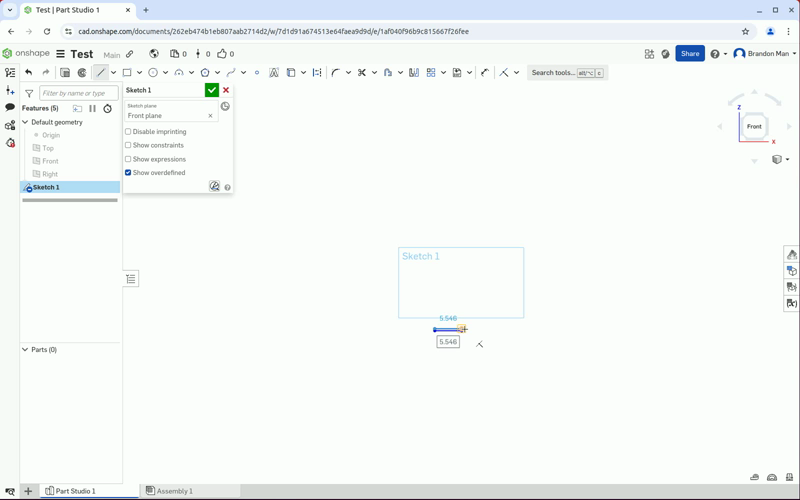
mouse_move(434, 330)
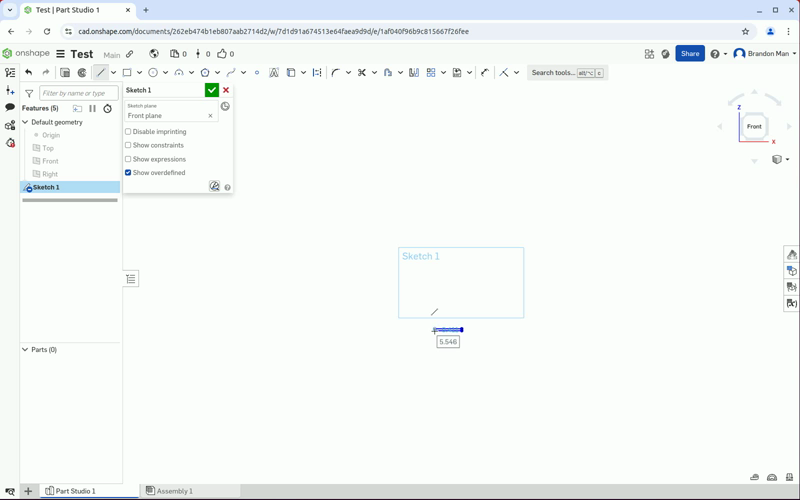
scroll(6)
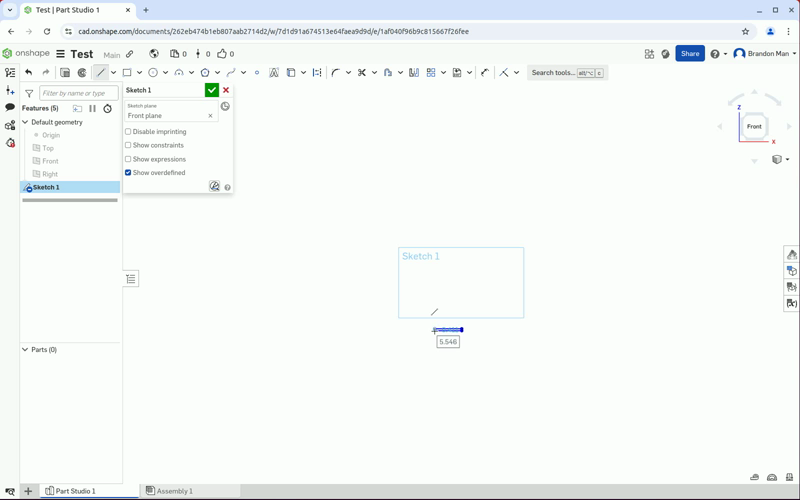
scroll(6)
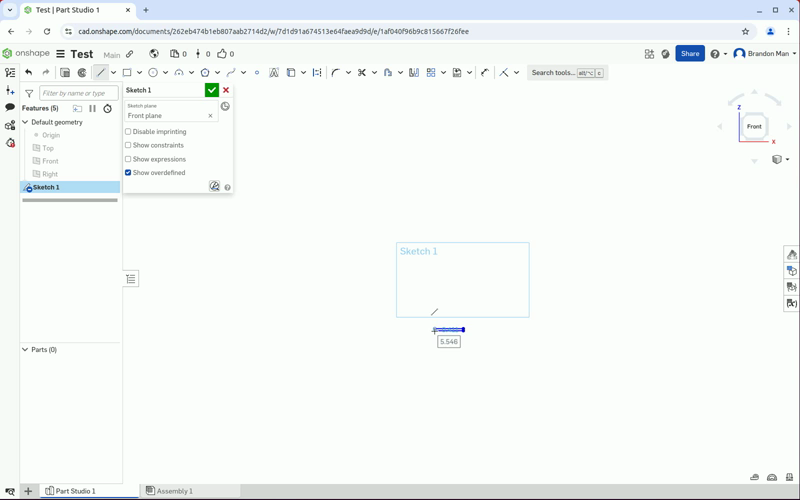
scroll(6)
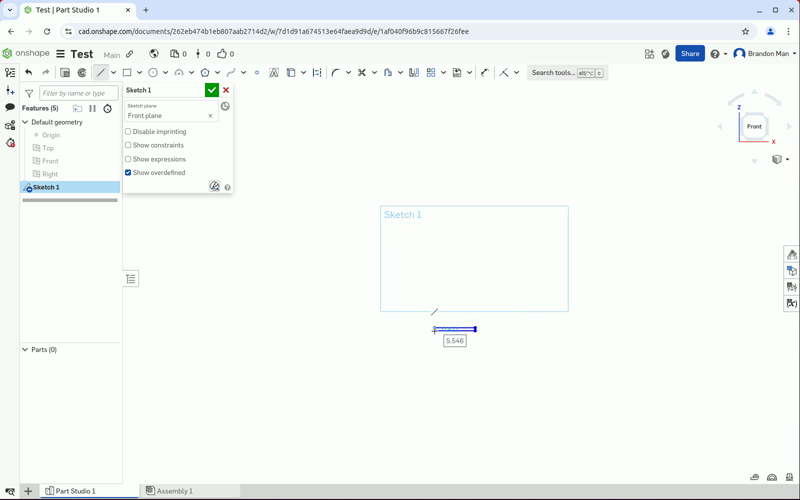
scroll(6)
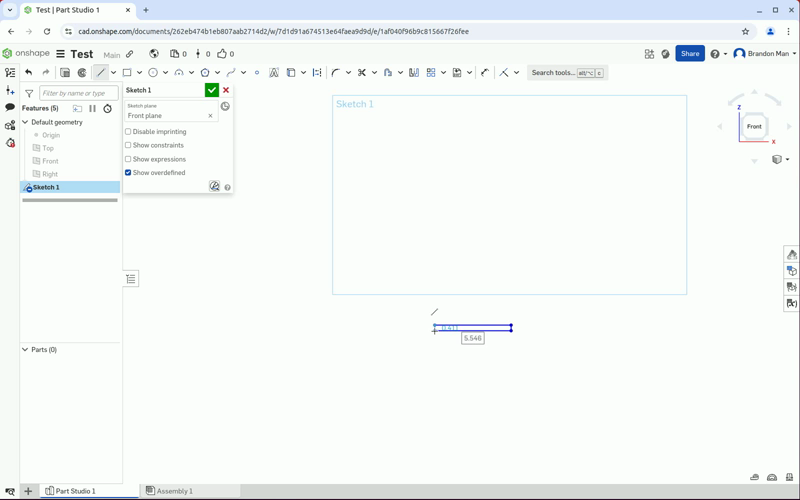
scroll(6)
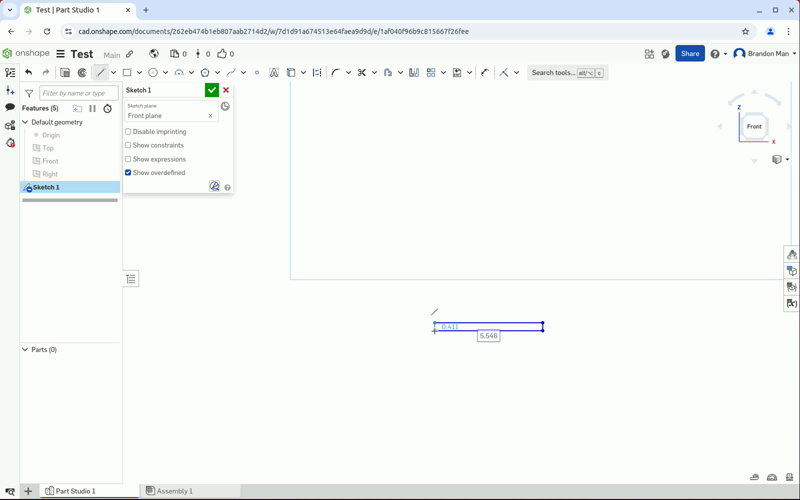
scroll(6)
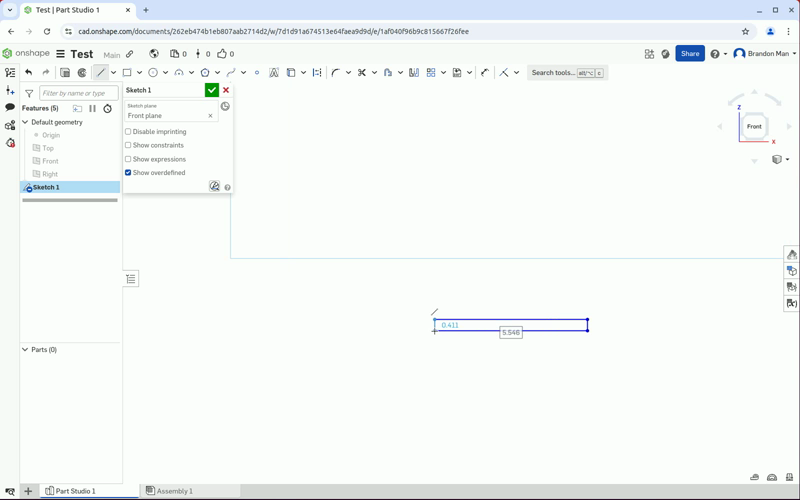
scroll(6)
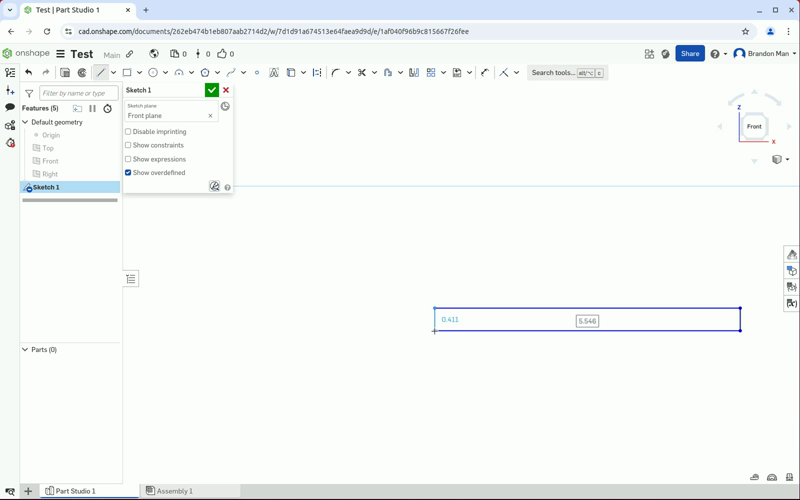
key_up(shift)
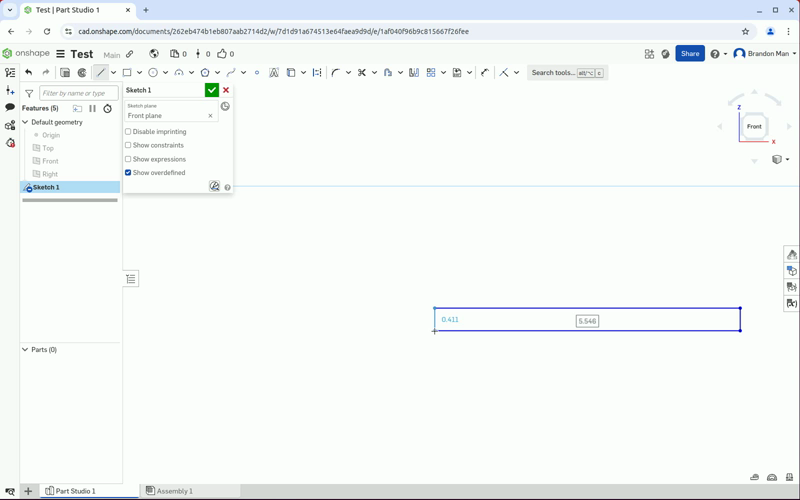
click(434, 330)
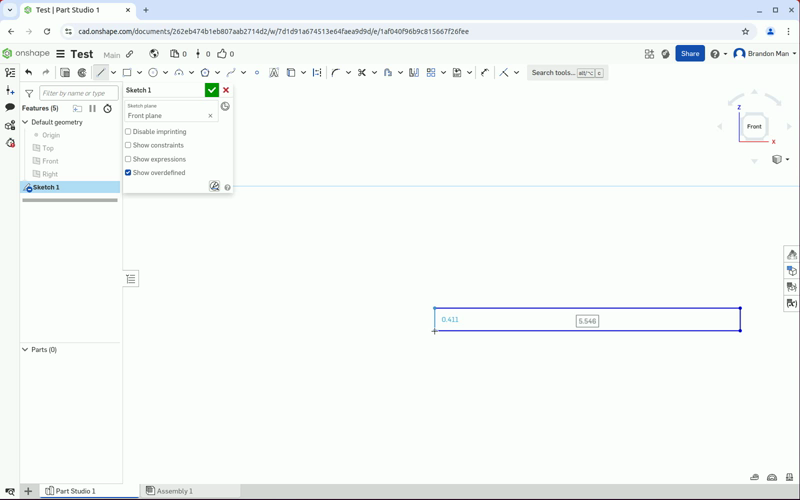
scroll(-6)
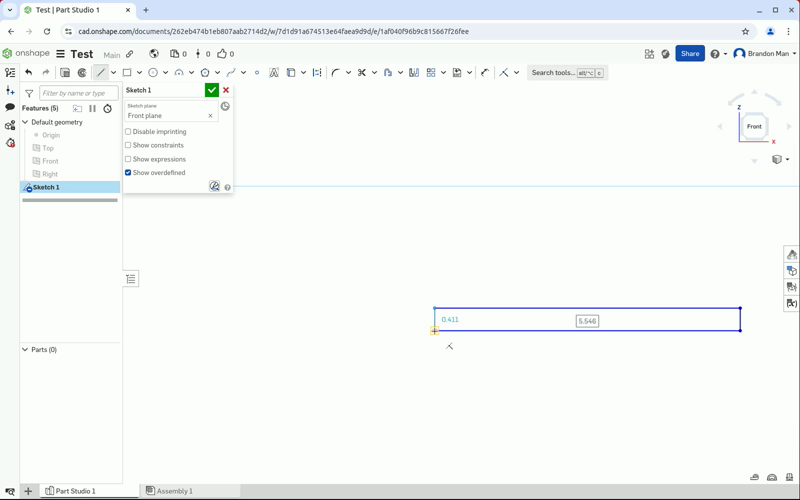
scroll(-6)
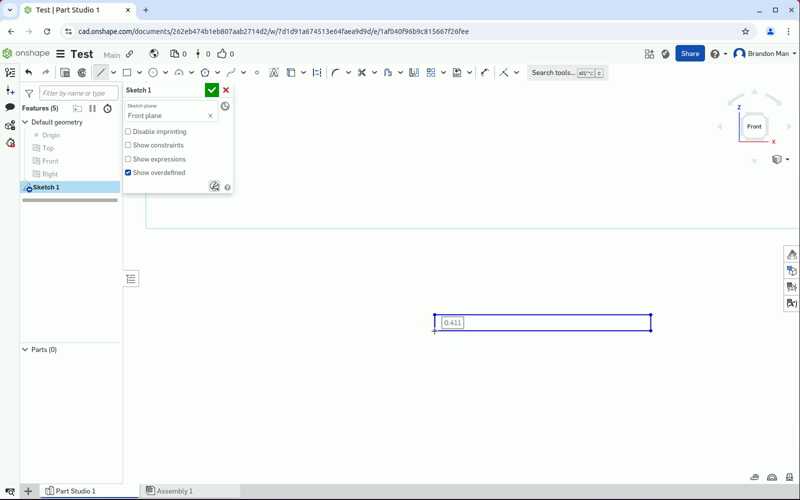
scroll(-6)
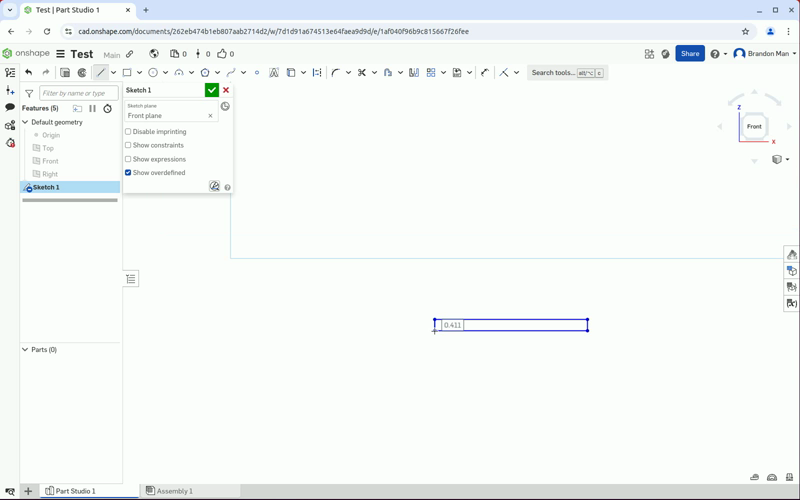
scroll(-6)
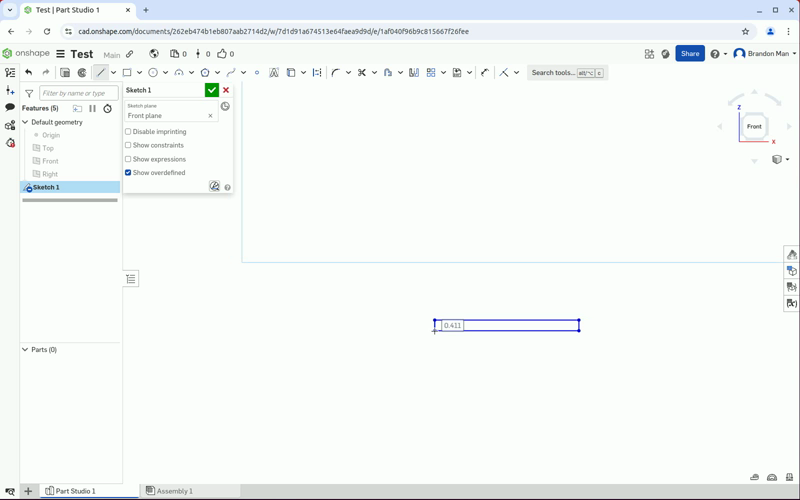
scroll(-6)
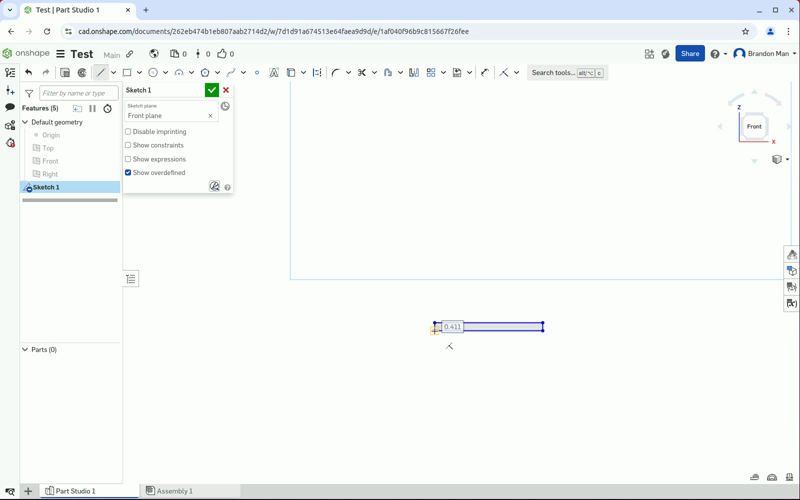
scroll(-6)
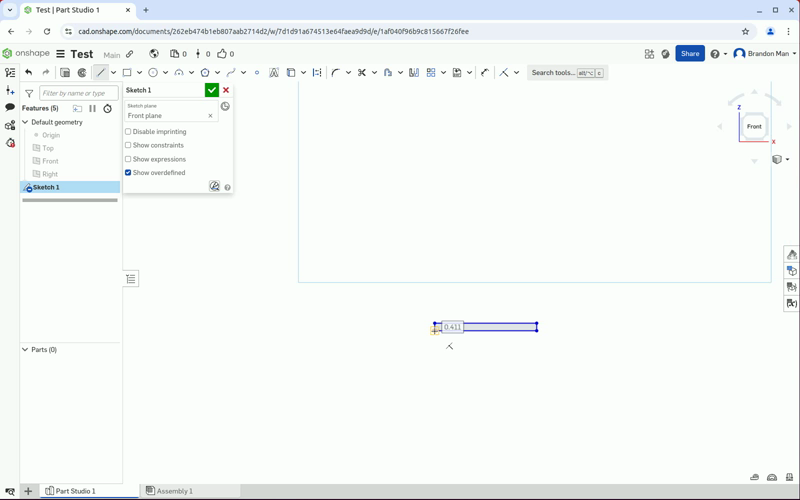
scroll(-6)
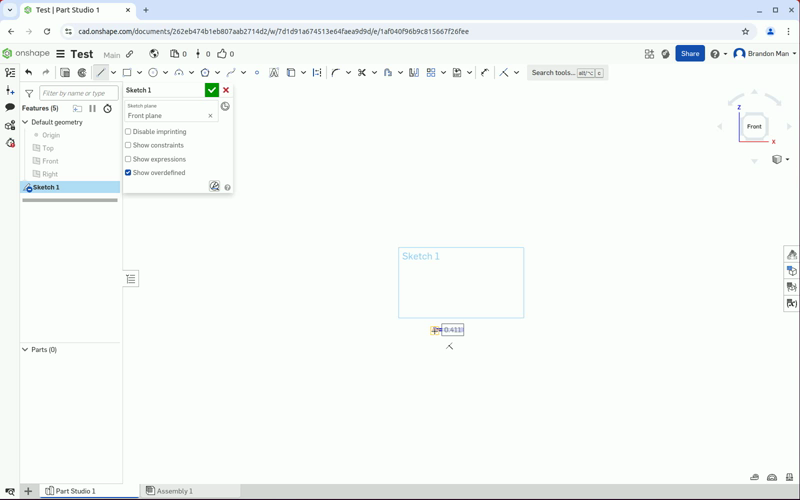
key(esc)
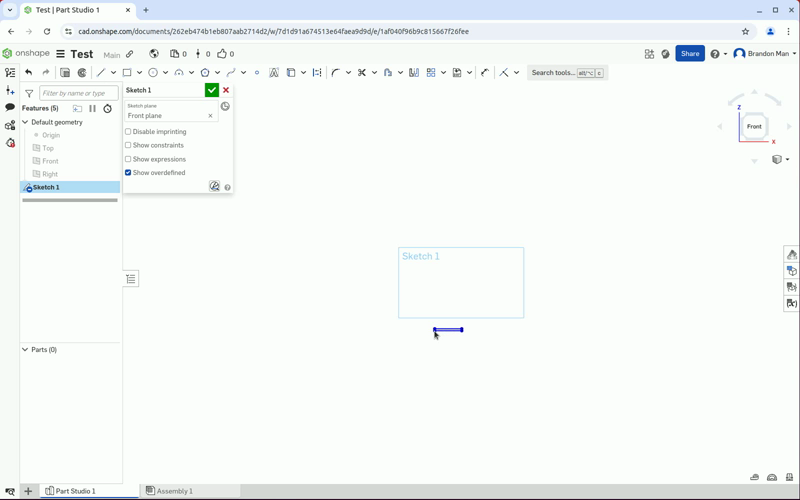
mouse_move(452, 329)
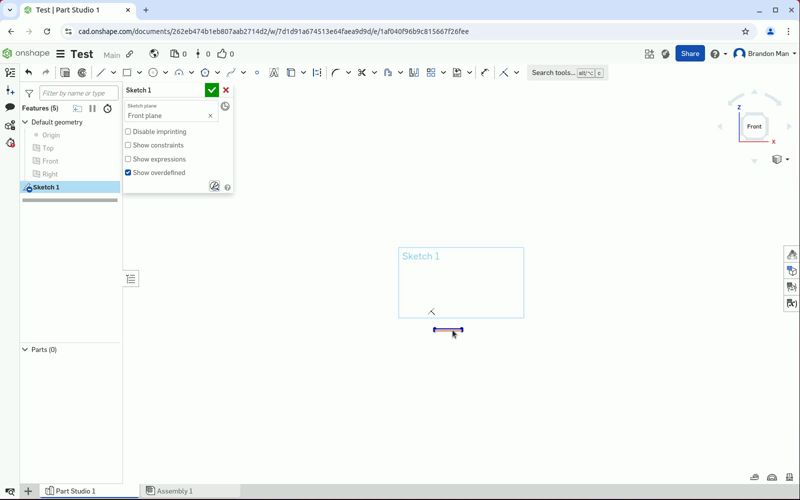
scroll(6)
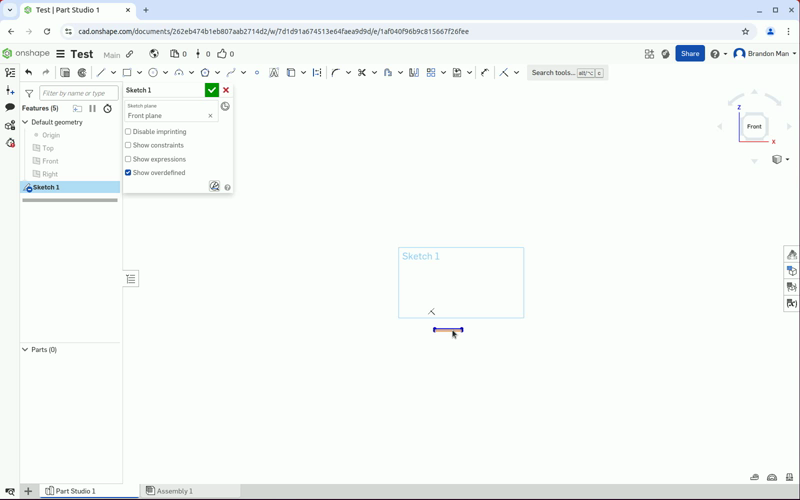
scroll(6)
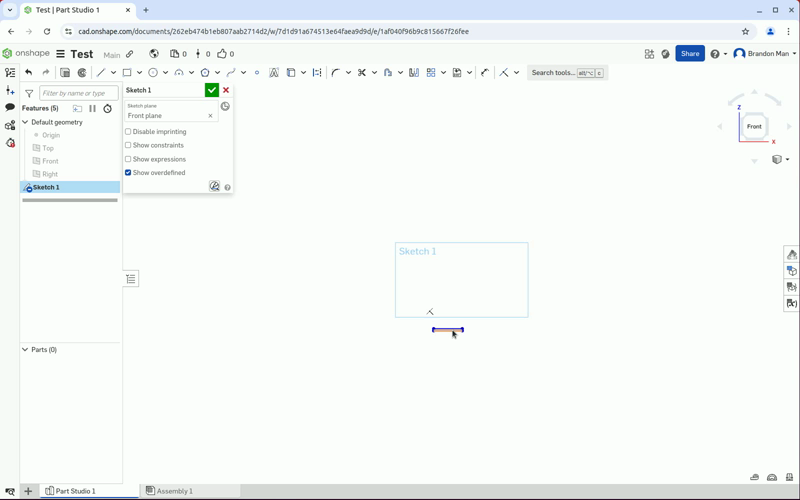
scroll(6)
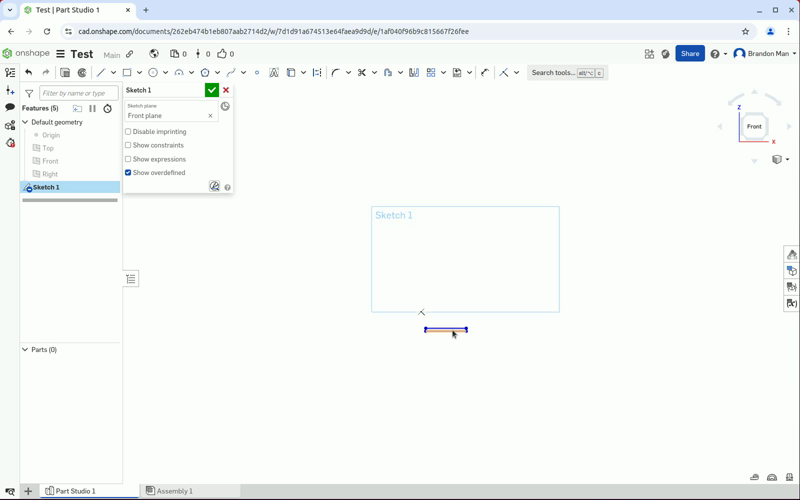
scroll(6)
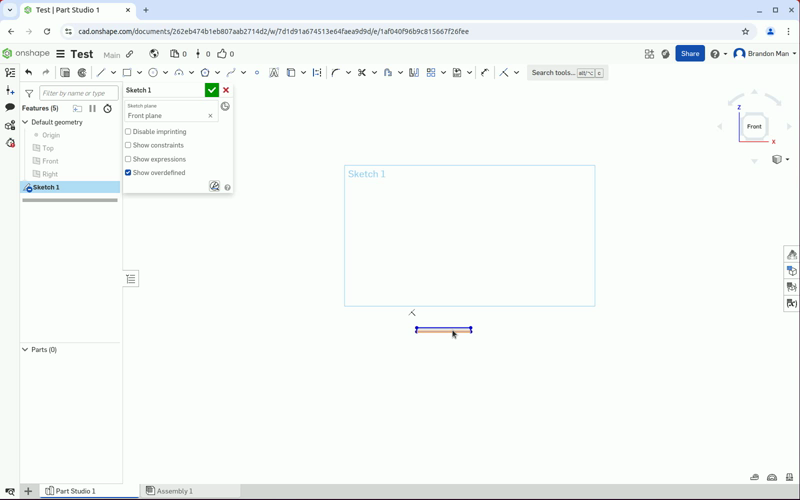
scroll(6)
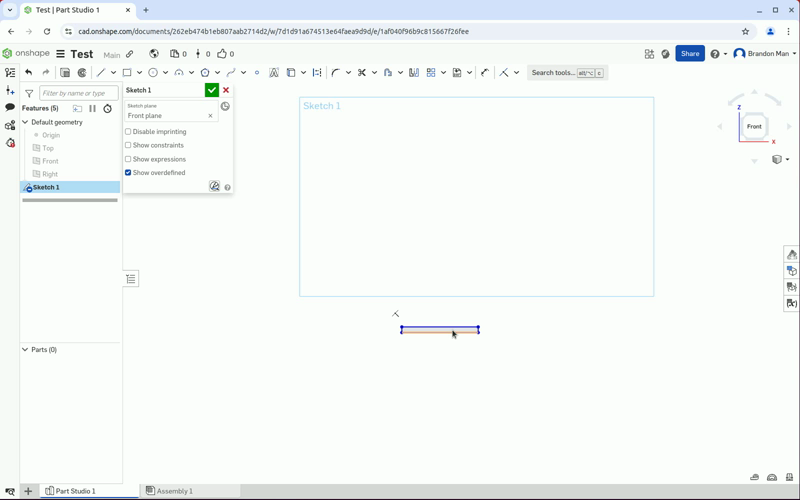
scroll(6)
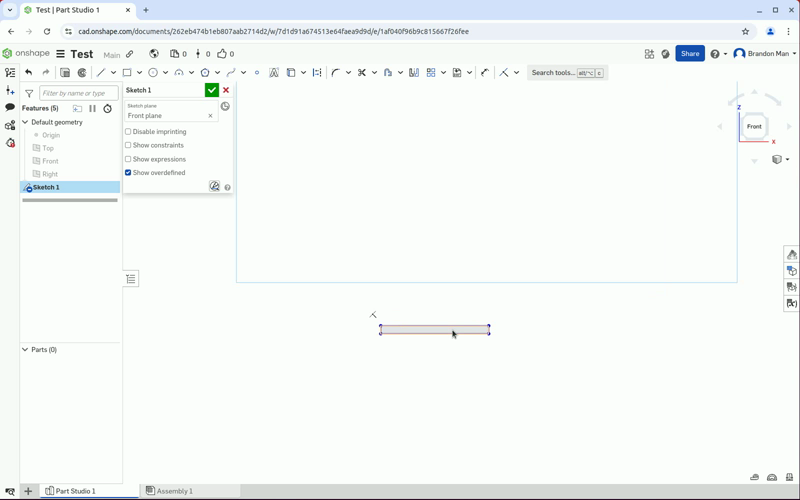
scroll(6)
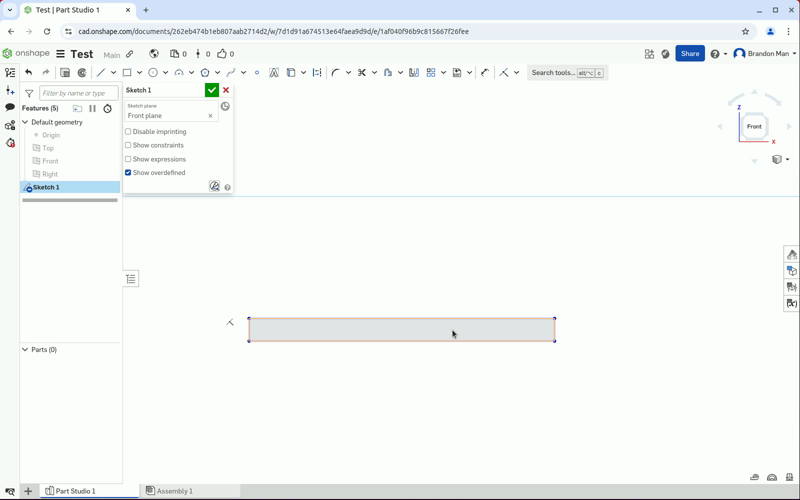
click(452, 329)
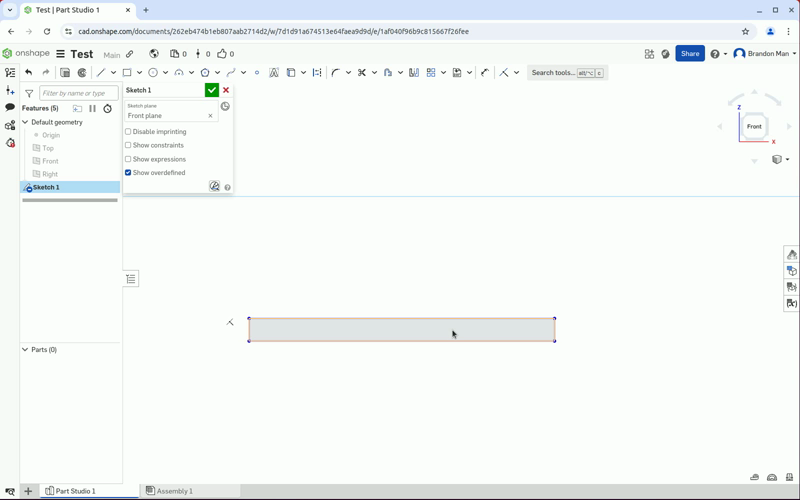
scroll(-6)
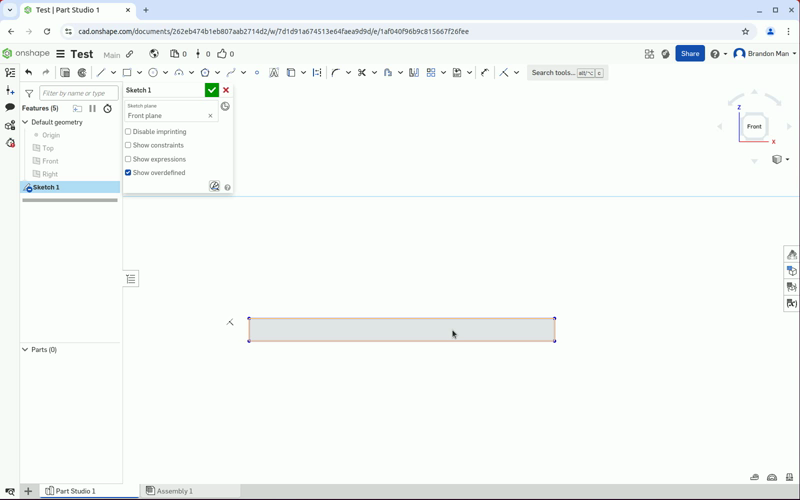
scroll(-6)
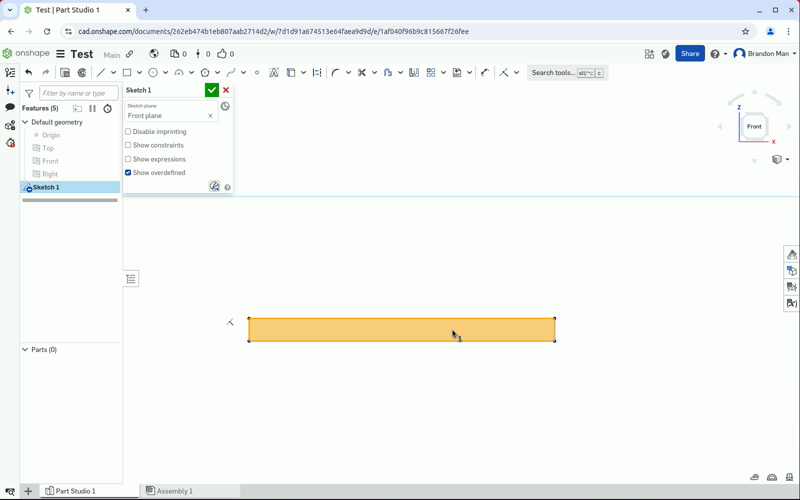
scroll(-6)
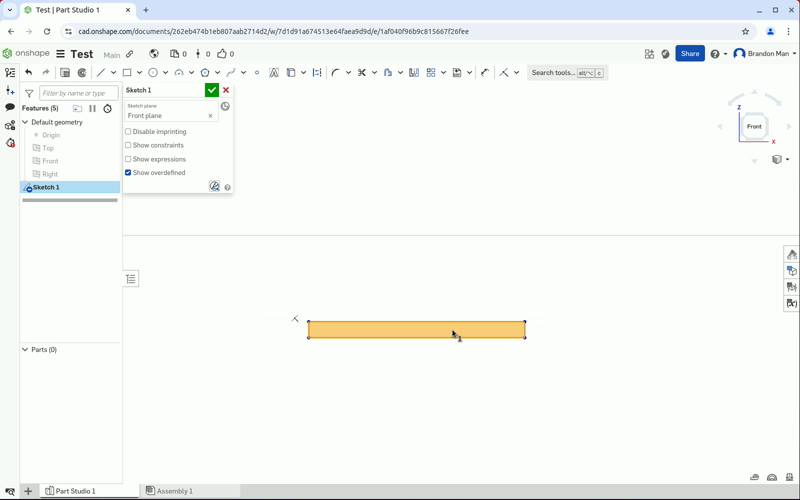
scroll(-6)
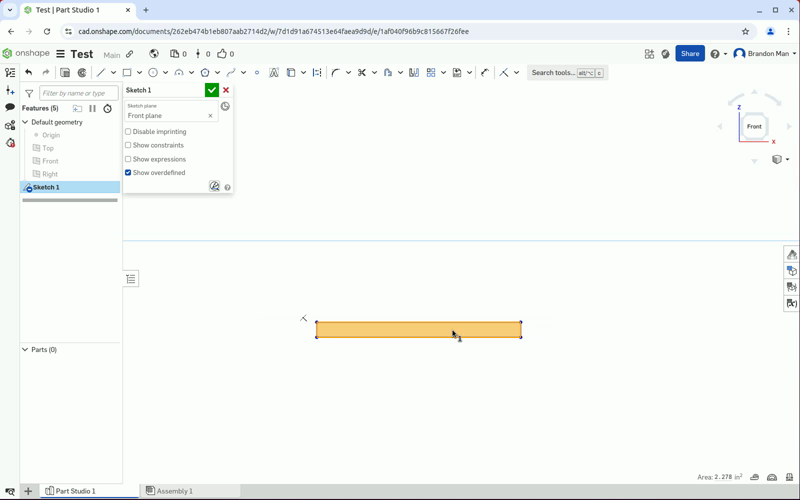
scroll(-6)
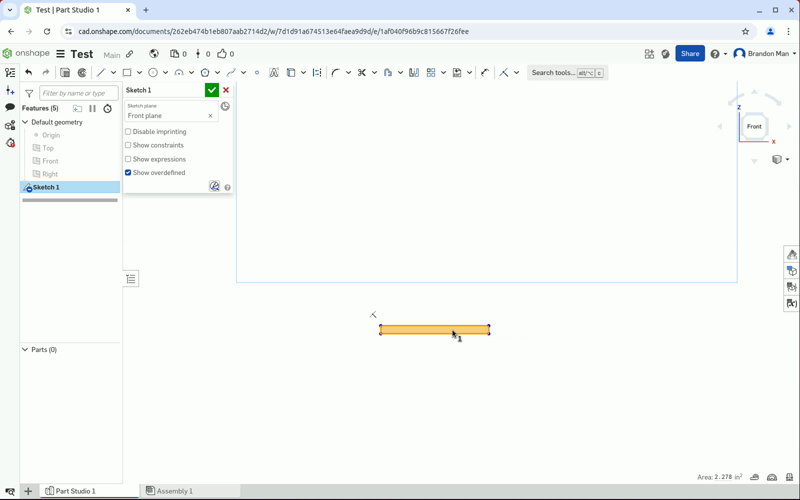
scroll(-6)
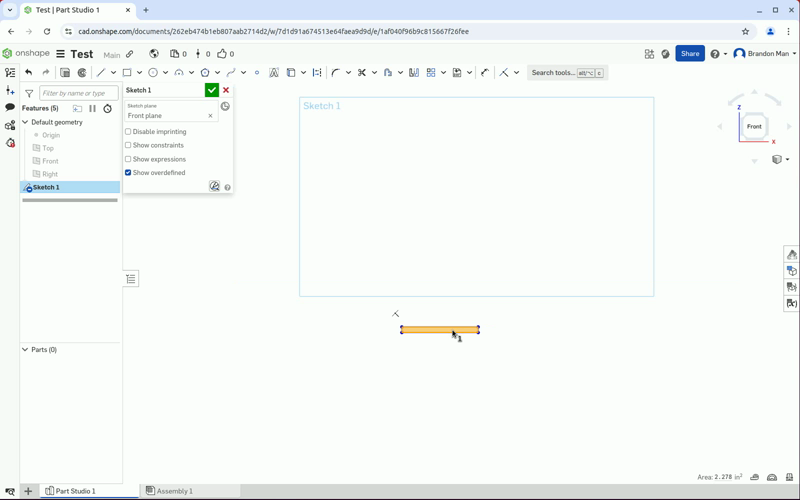
scroll(-6)
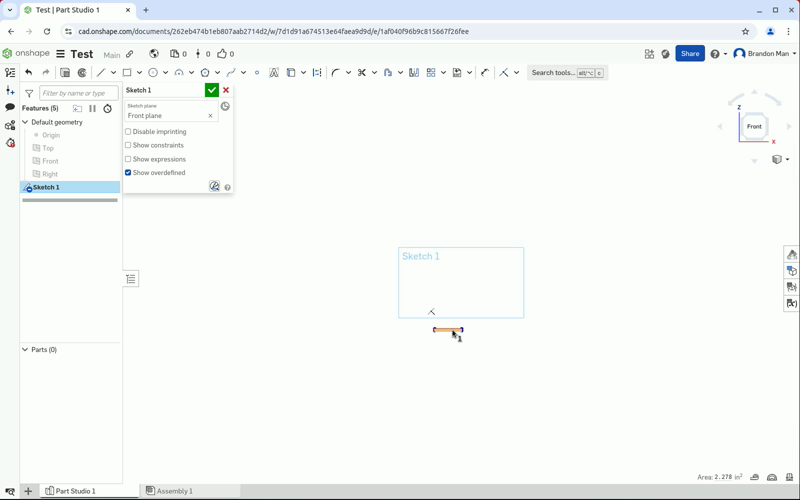
mouse_move(73, 352)
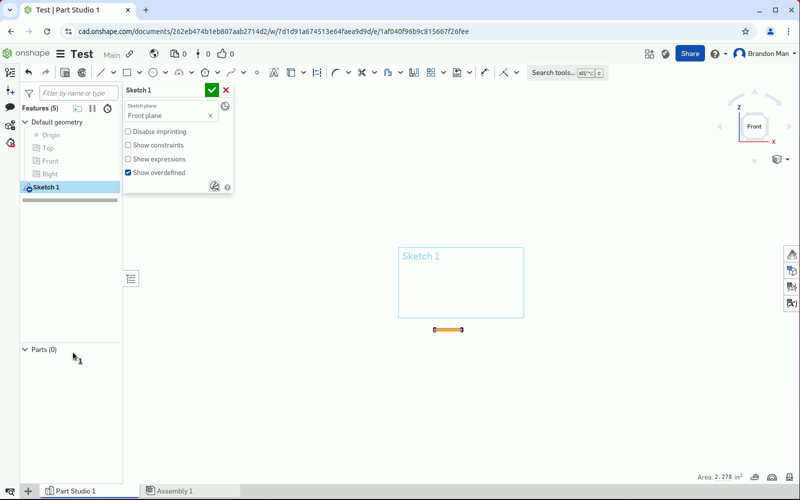
key(shift+y)
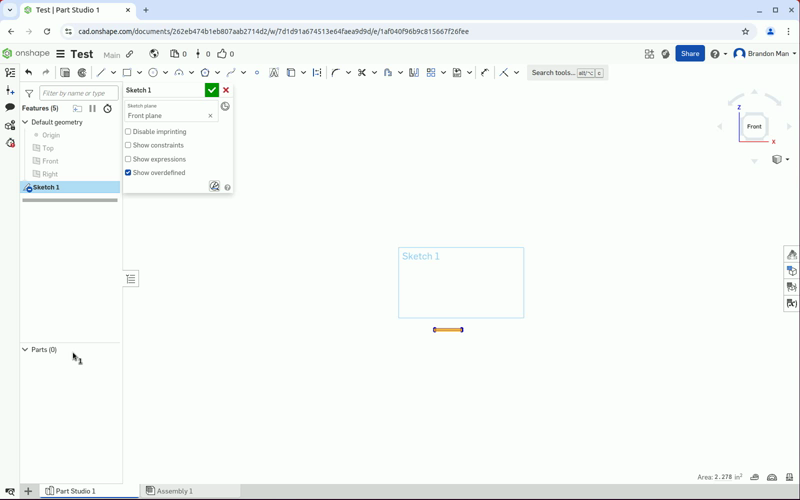
key(shift+e)
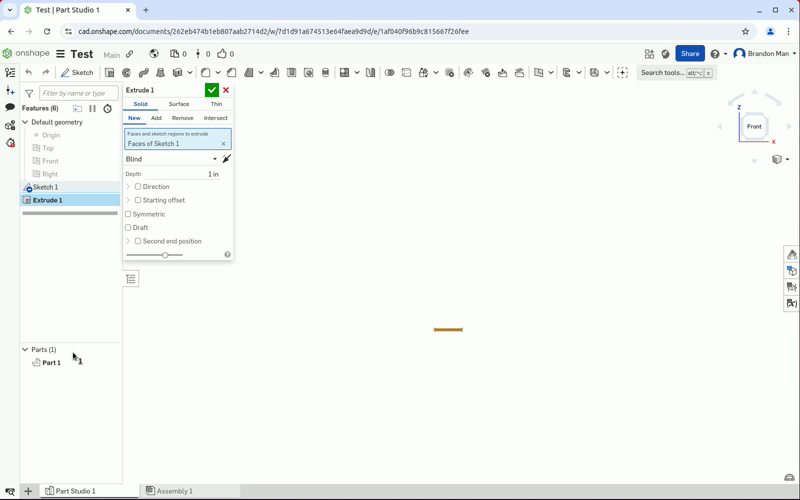
mouse_move(143, 106)
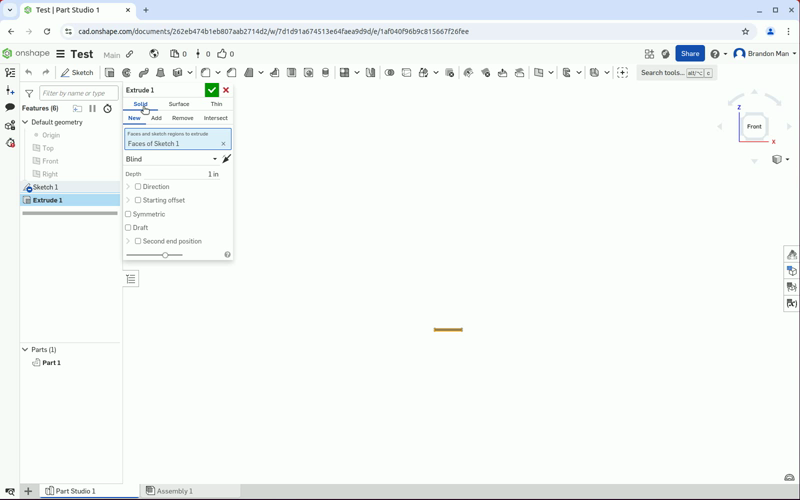
click(143, 106)
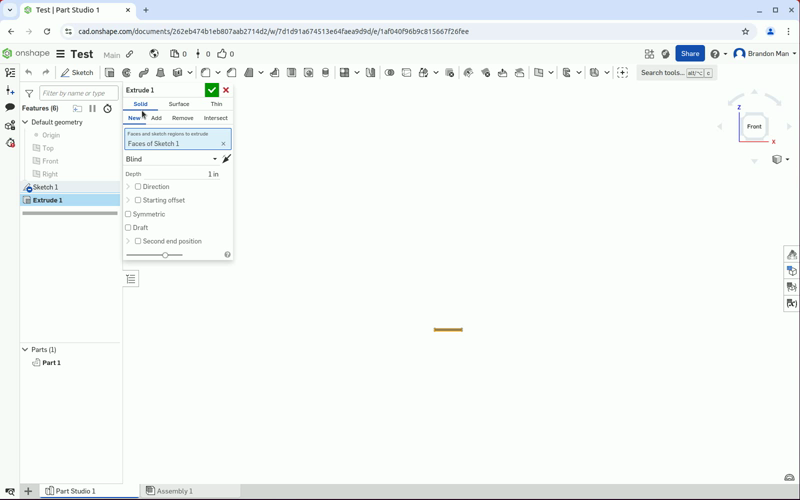
mouse_move(137, 120)
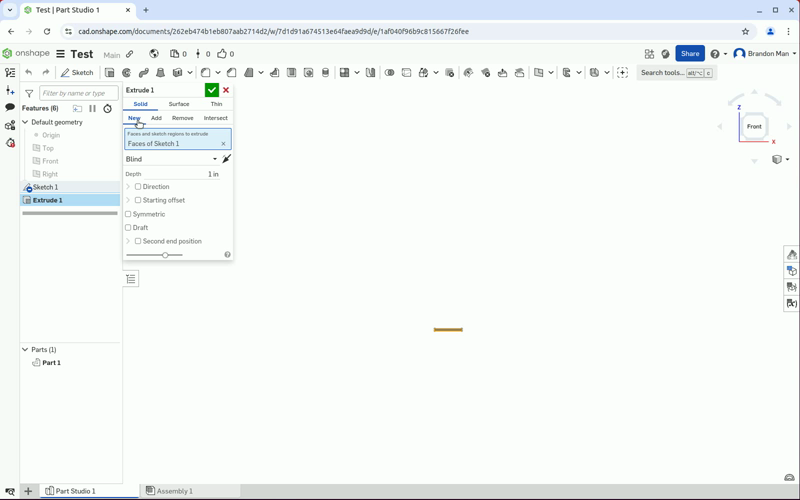
click(137, 120)
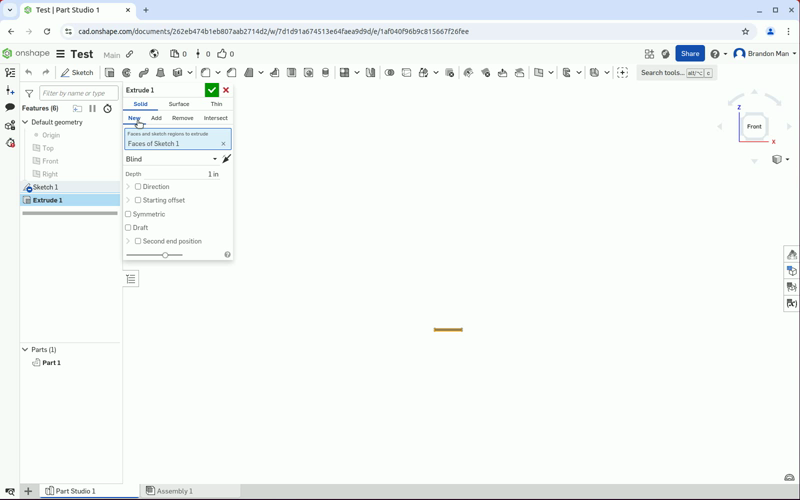
key(tab, 4)
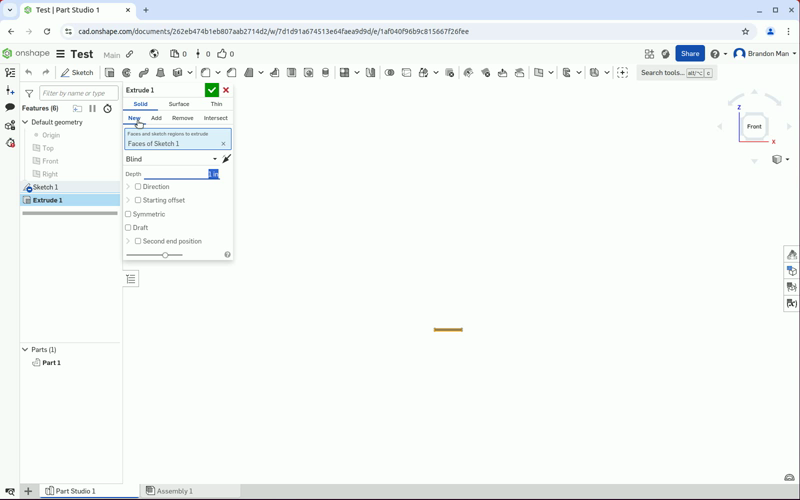
text(0.963)
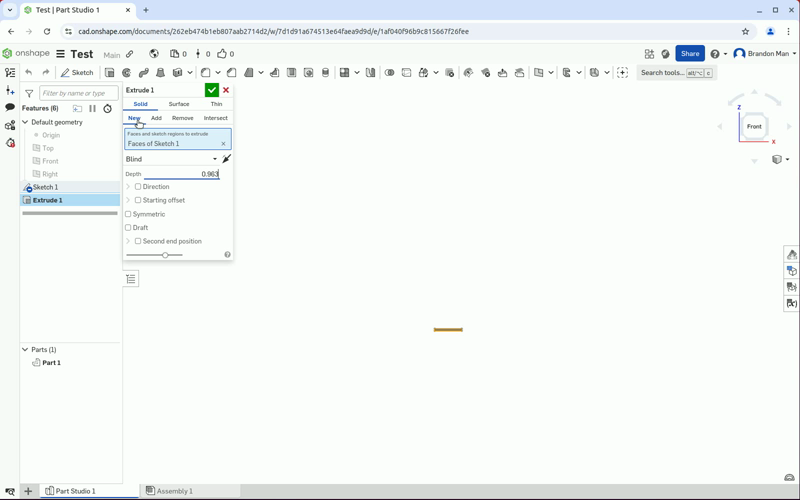
key(enter)
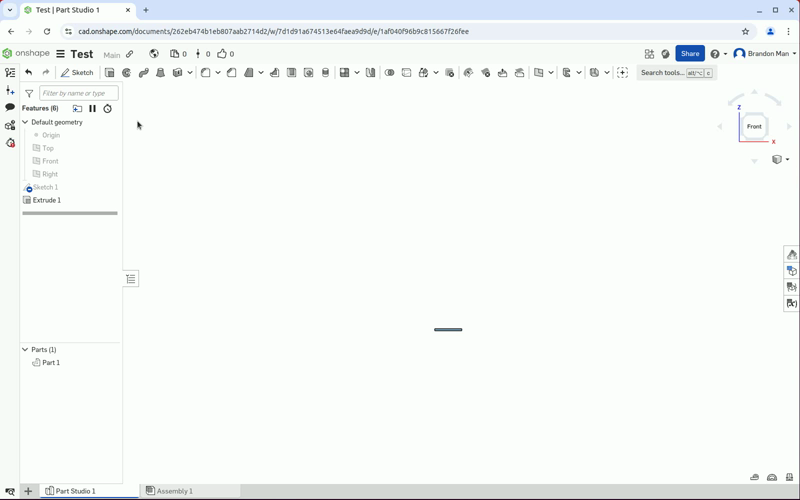
key(shift+h)
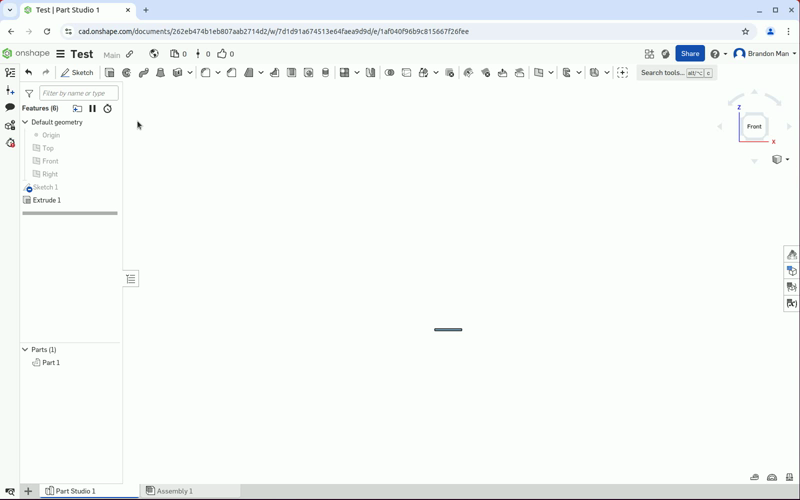
key(shift+h)
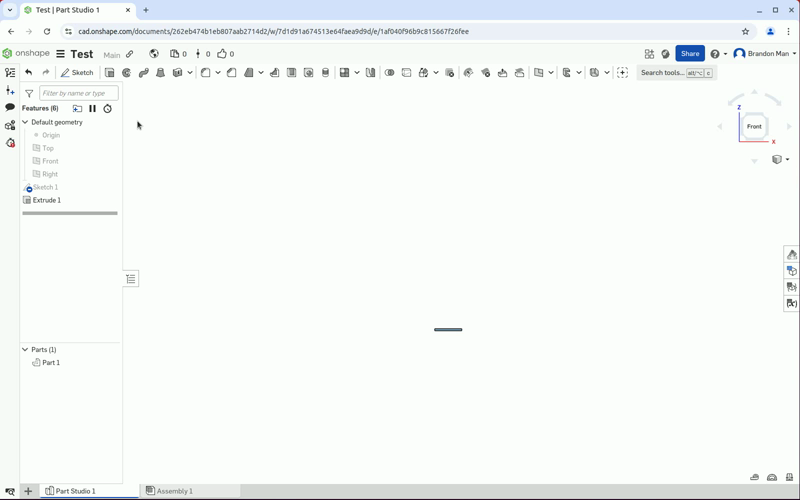
mouse_move(73, 189)
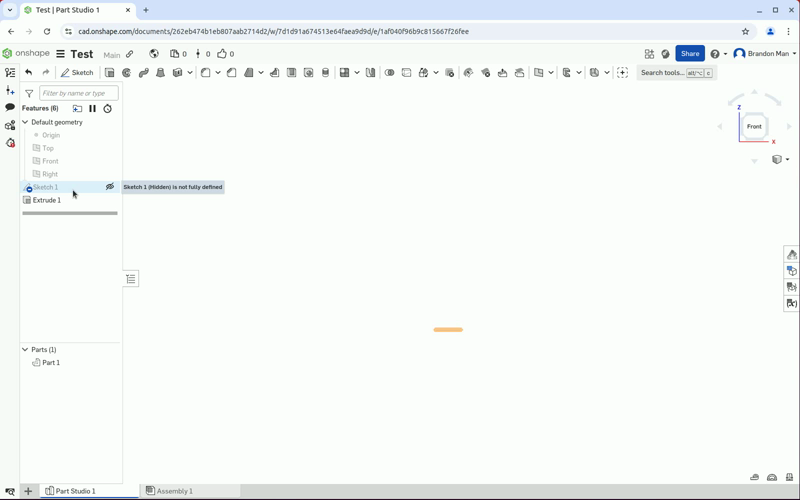
click(73, 189)
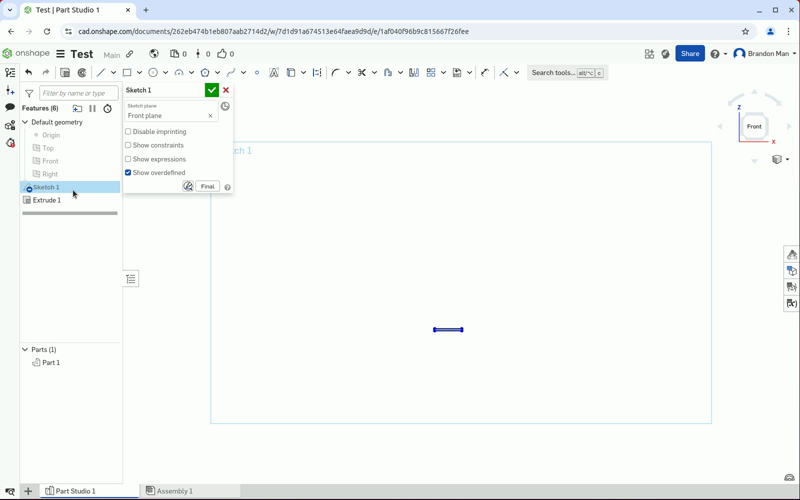
mouse_move(229, 92)
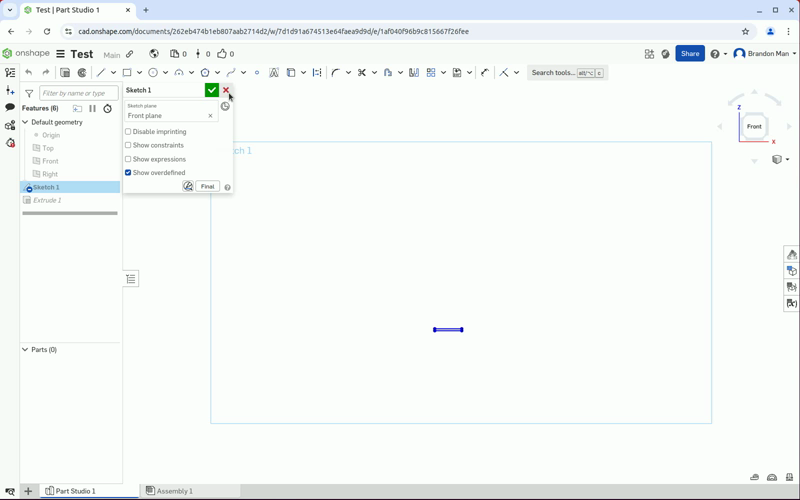
click(229, 92)
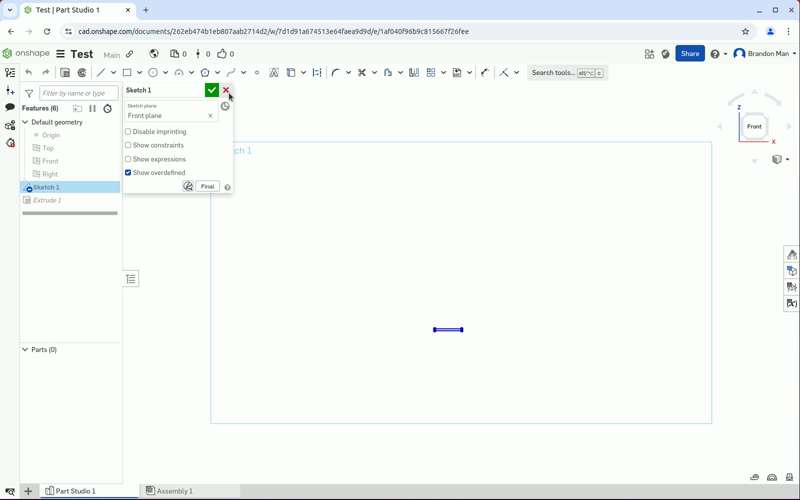
key(shift+s)
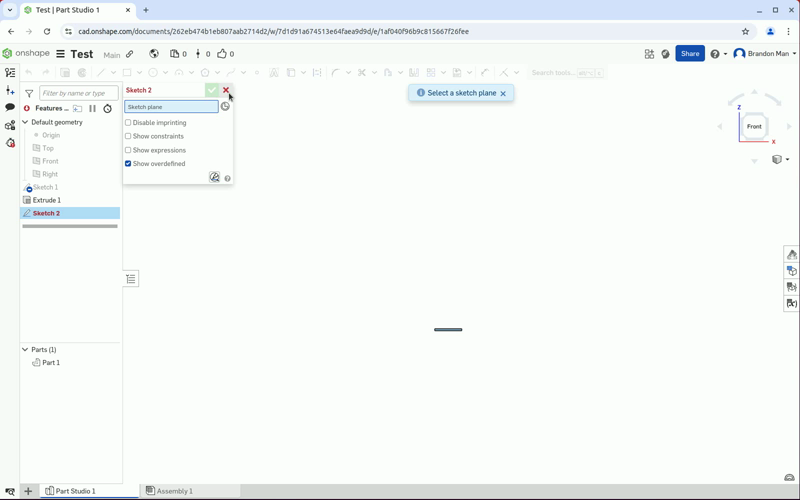
mouse_move(73, 163)
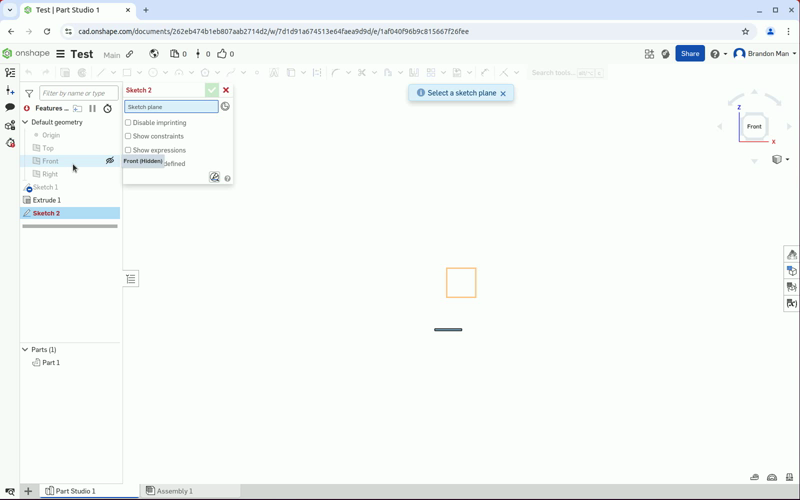
click(73, 163)
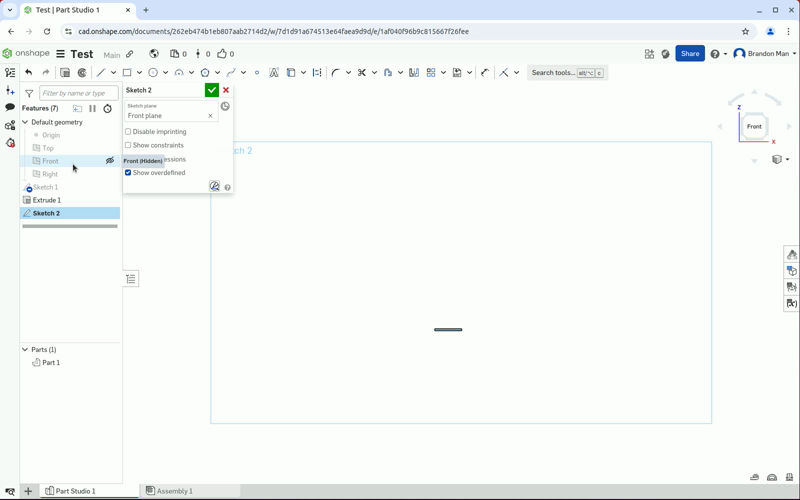
mouse_move(73, 352)
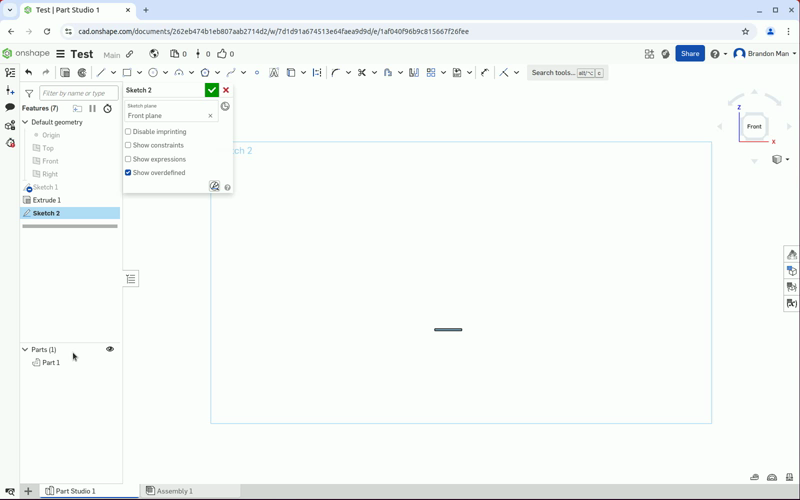
key(y)
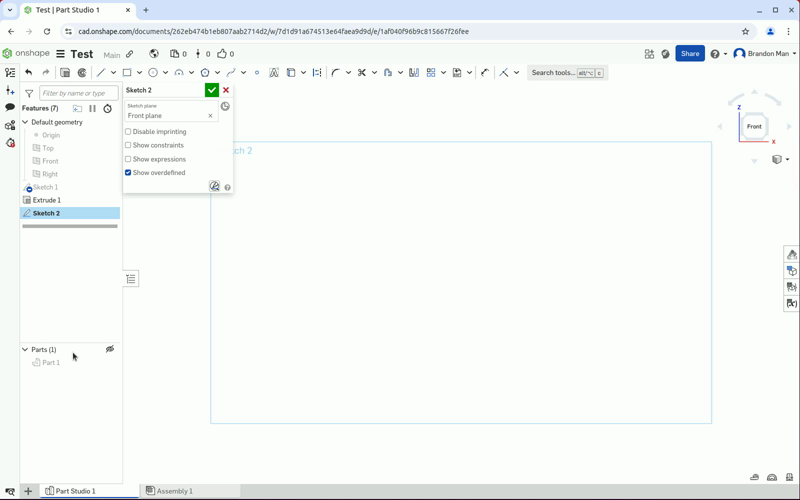
key(l)
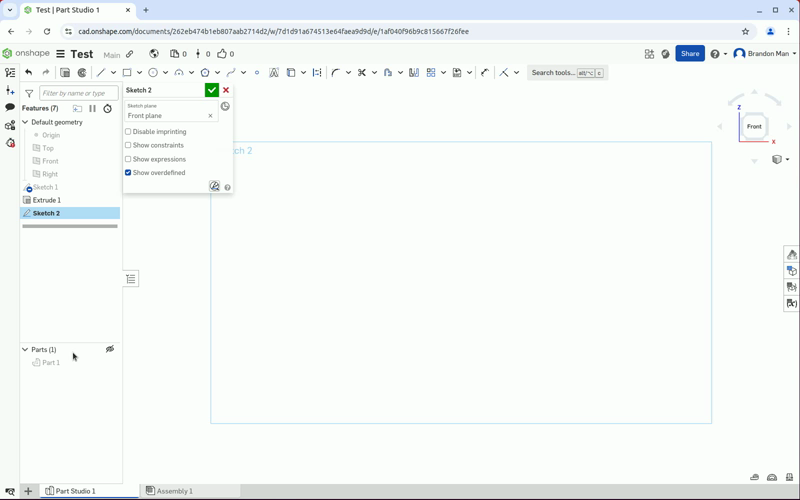
key_down(shift)
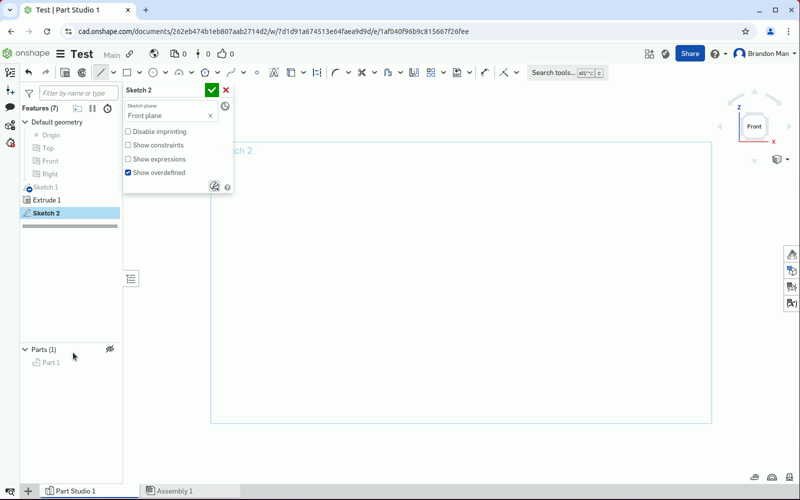
mouse_move(460, 330)
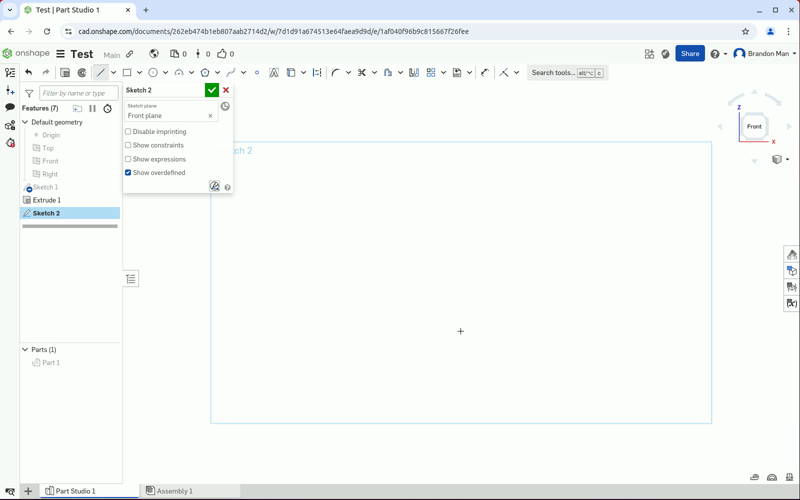
click(460, 330)
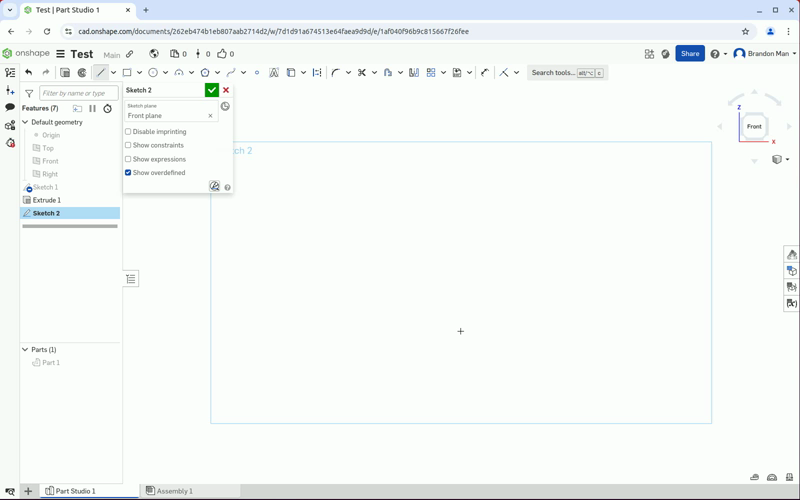
key_up(shift)
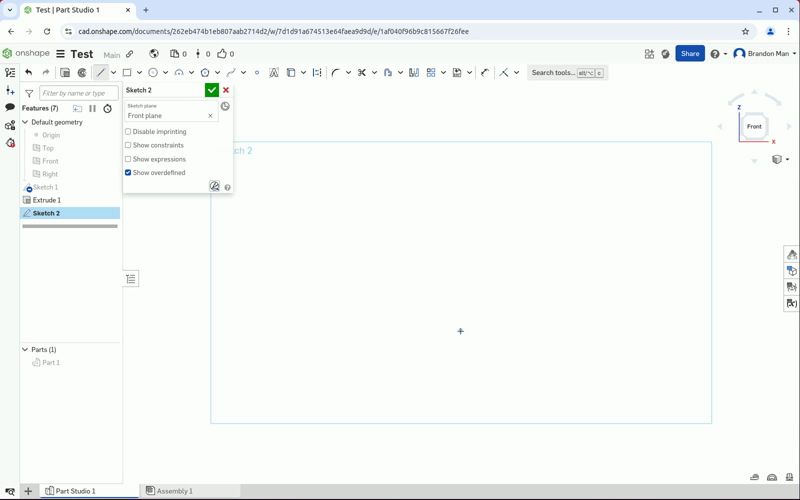
key_down(shift)
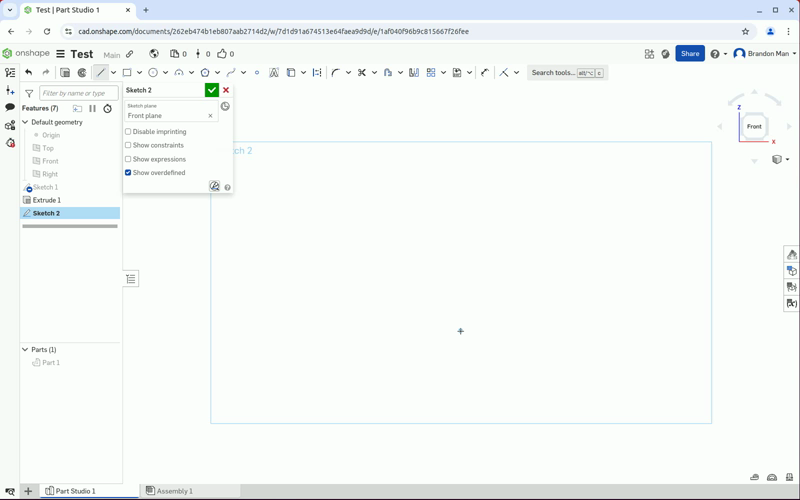
mouse_move(490, 330)
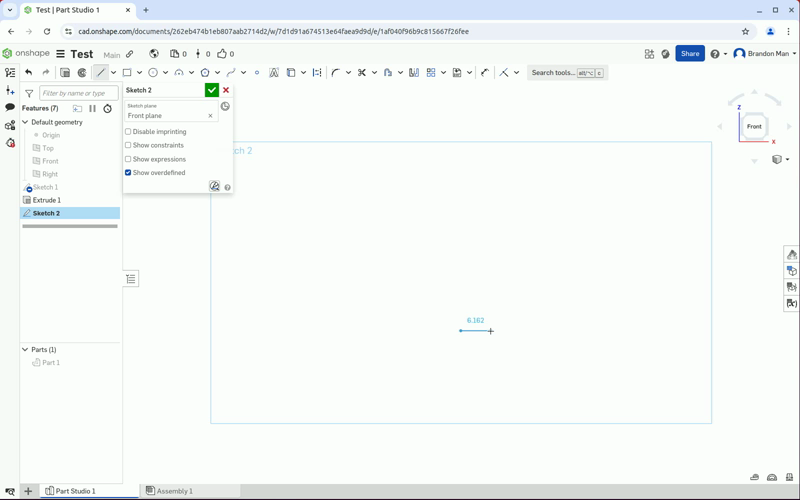
mouse_move(486, 330)
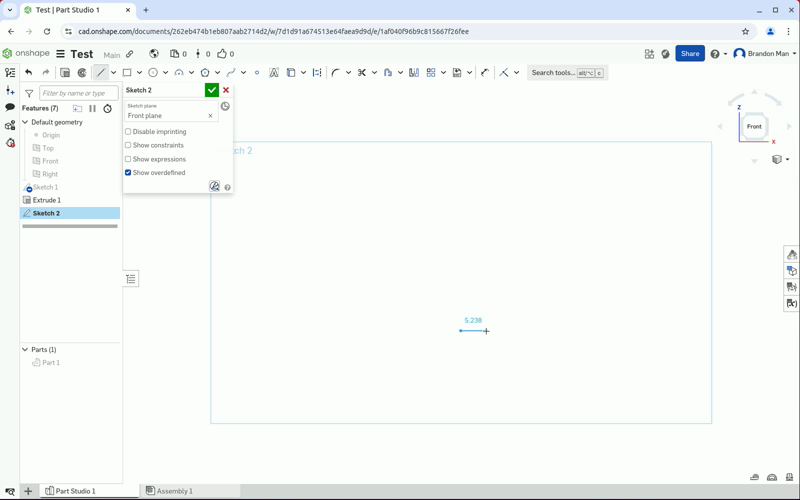
click(486, 330)
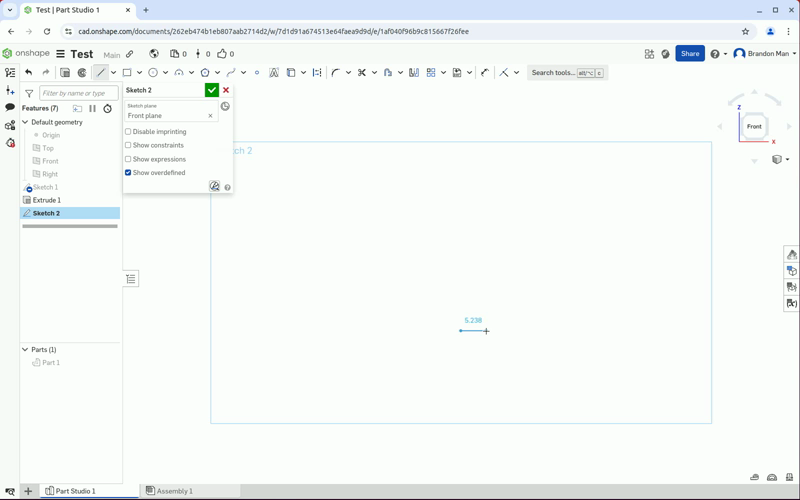
key_up(shift)
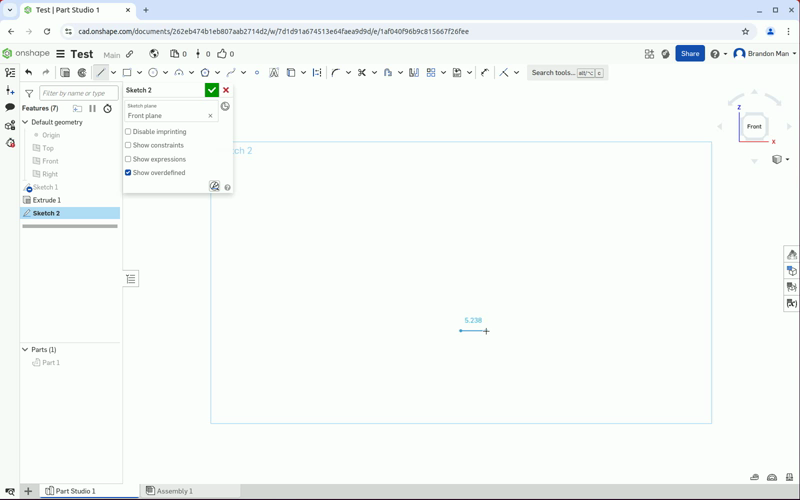
key_down(shift)
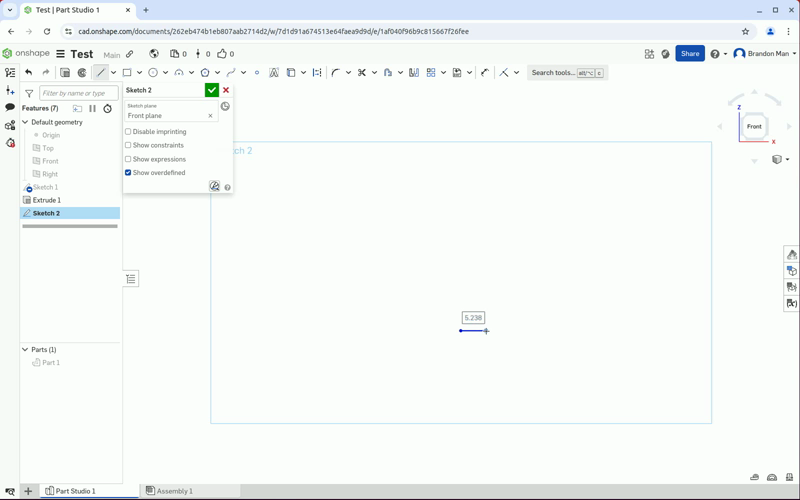
mouse_move(516, 330)
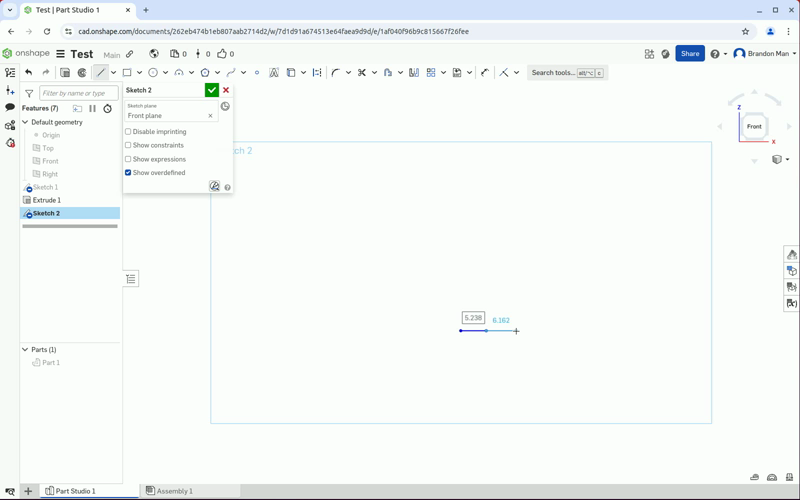
mouse_move(486, 328)
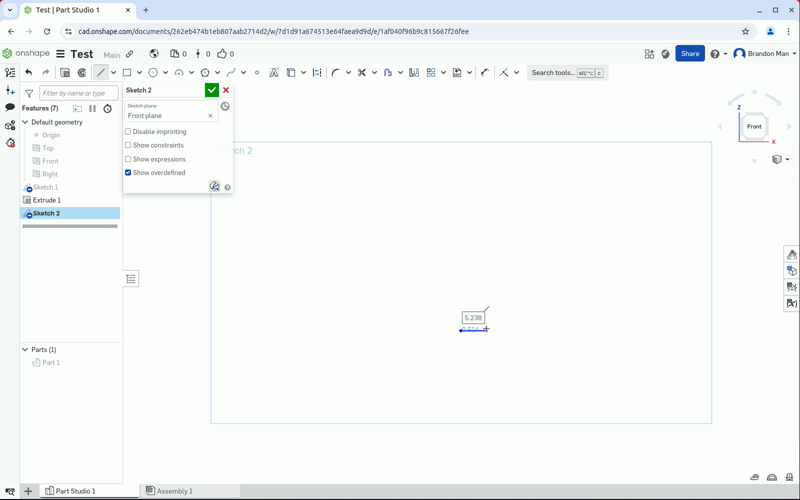
scroll(6)
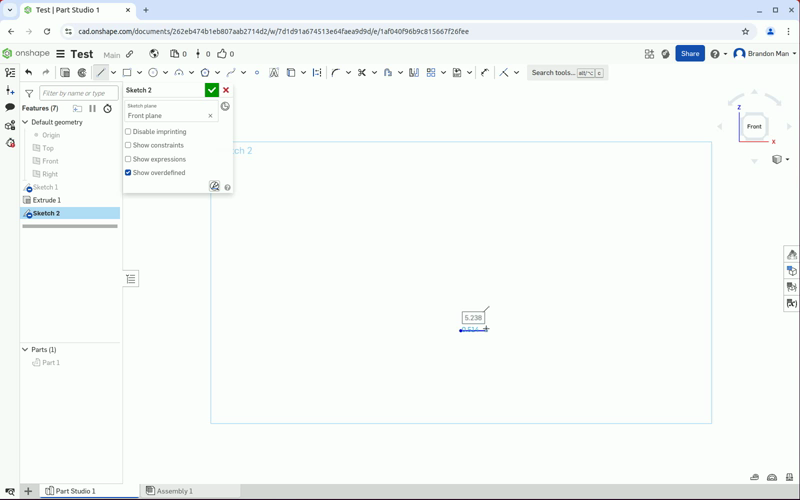
scroll(6)
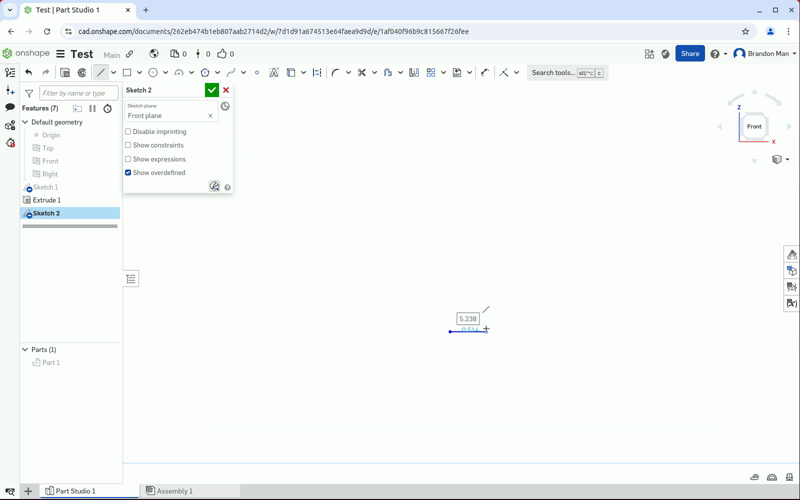
scroll(6)
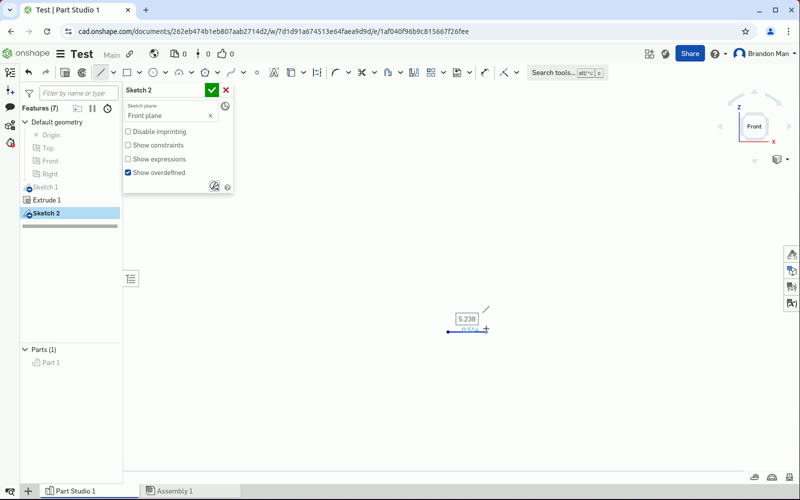
scroll(6)
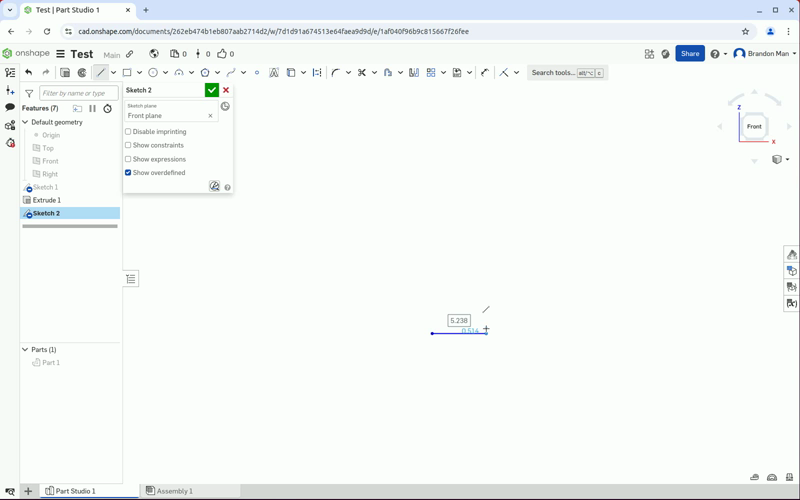
scroll(6)
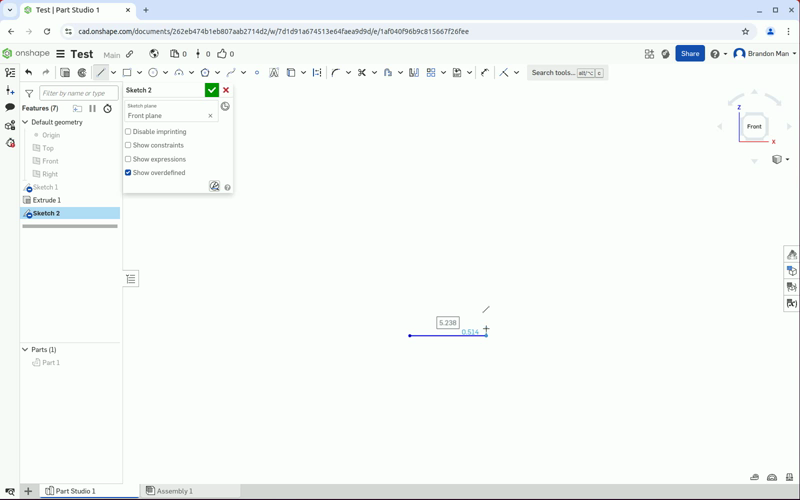
scroll(6)
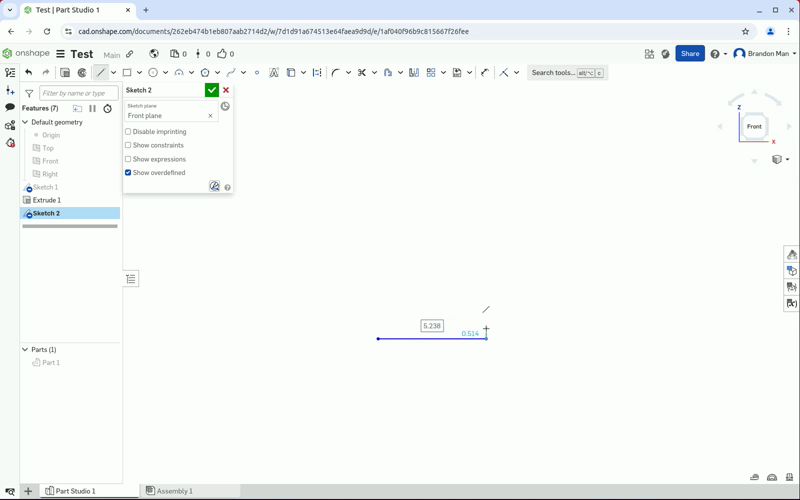
scroll(6)
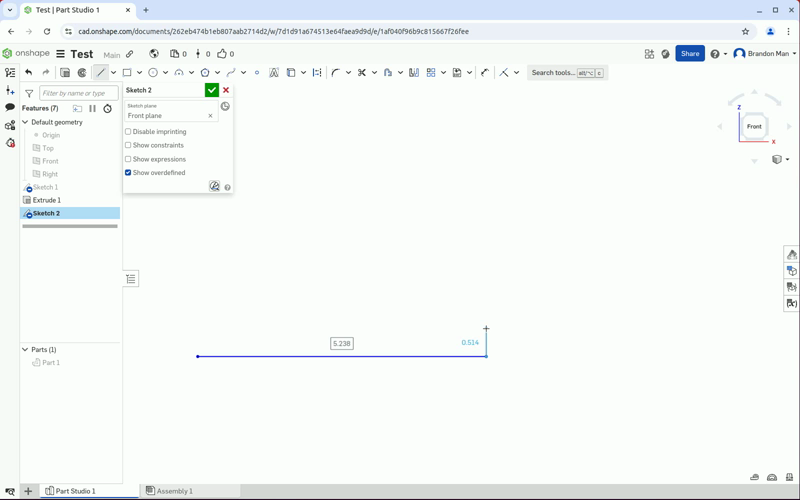
click(486, 328)
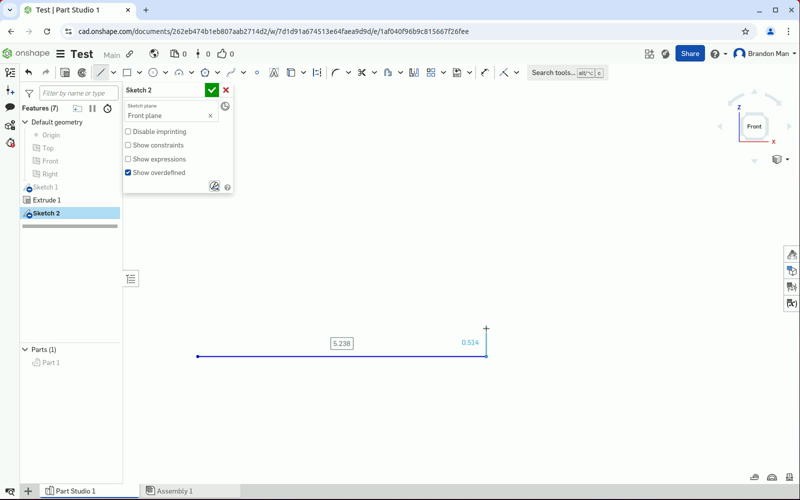
scroll(-6)
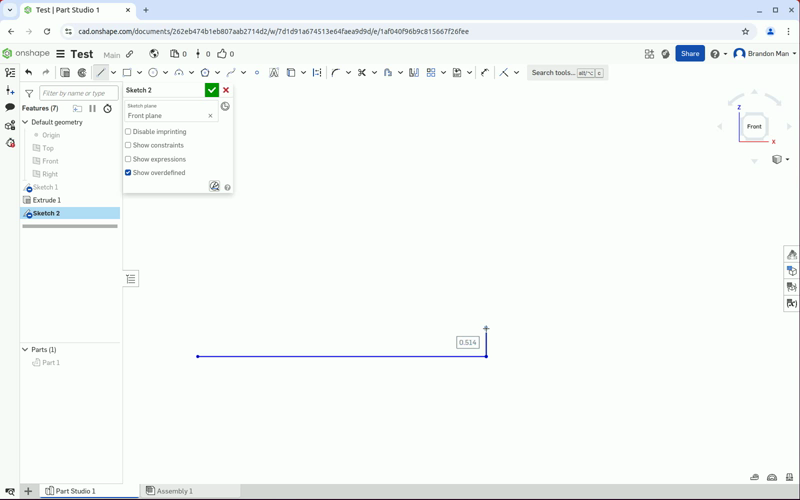
scroll(-6)
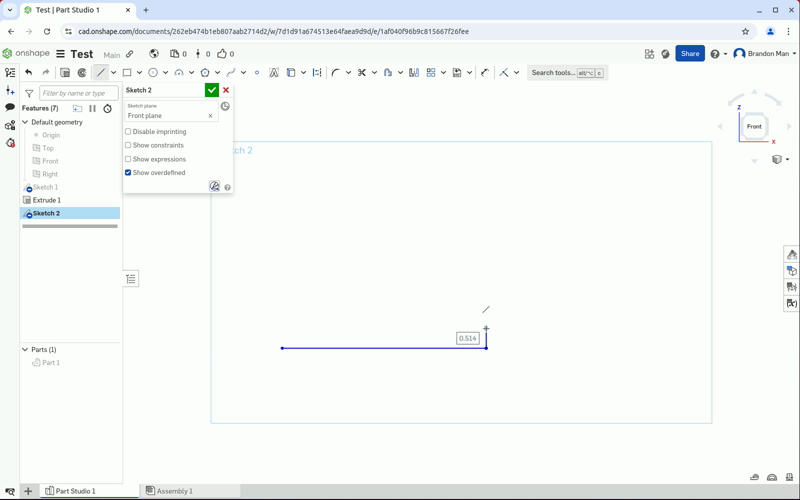
scroll(-6)
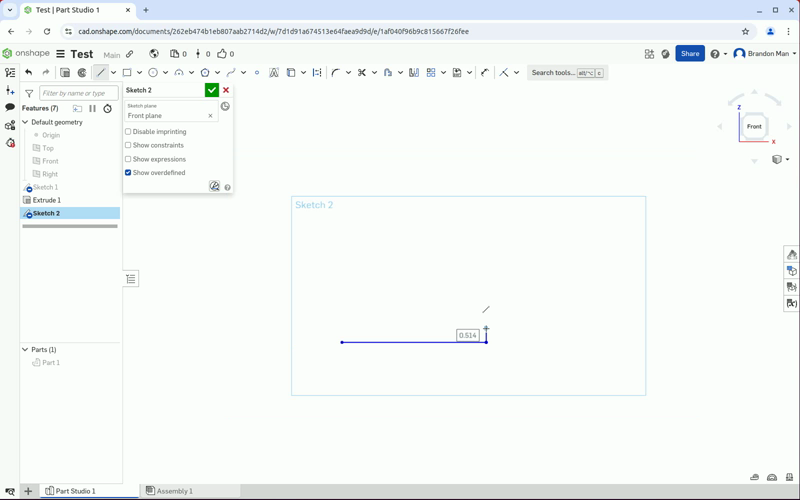
scroll(-6)
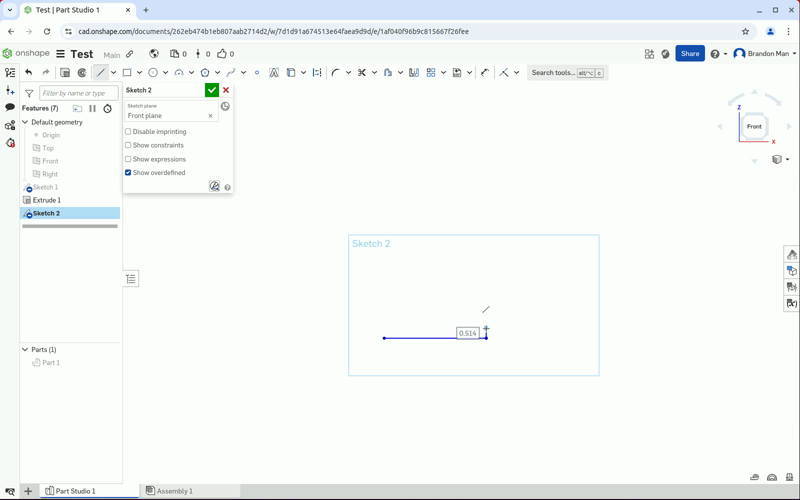
scroll(-6)
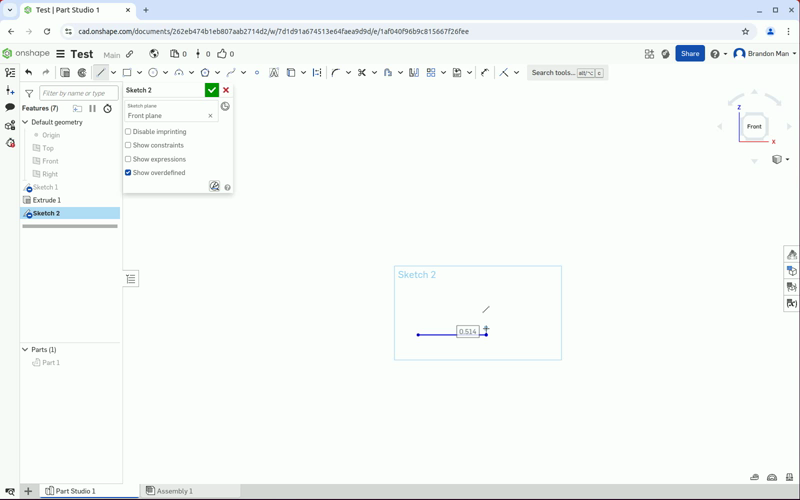
scroll(-6)
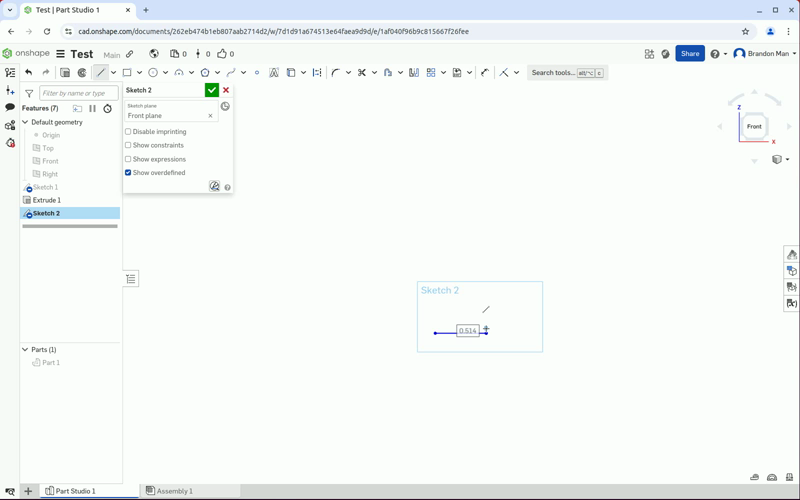
scroll(-6)
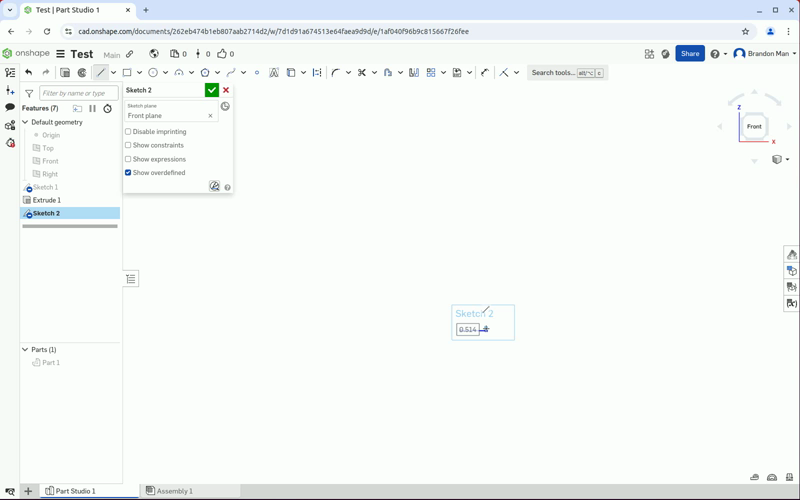
key_up(shift)
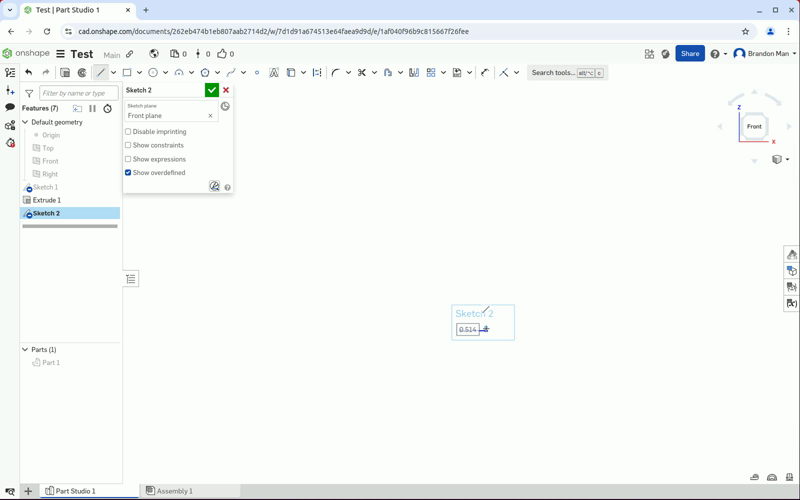
key_down(shift)
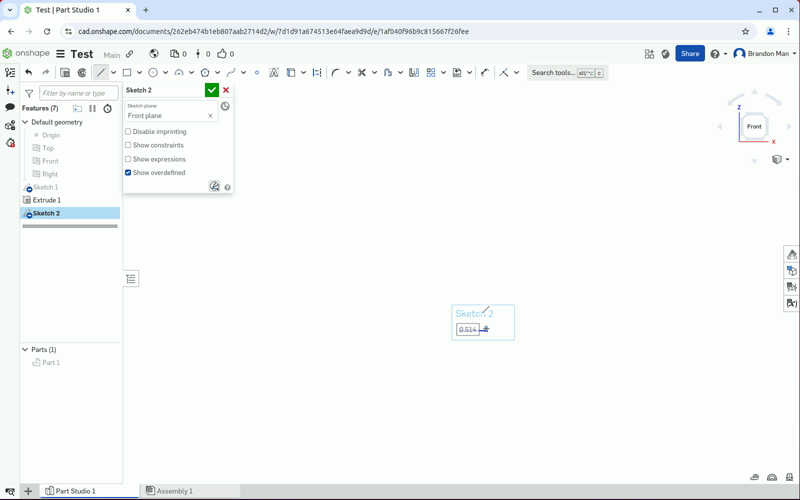
mouse_move(516, 328)
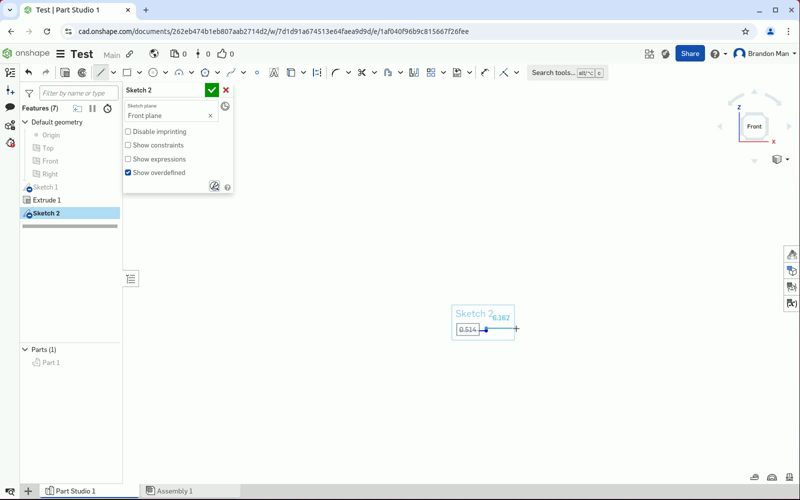
mouse_move(460, 328)
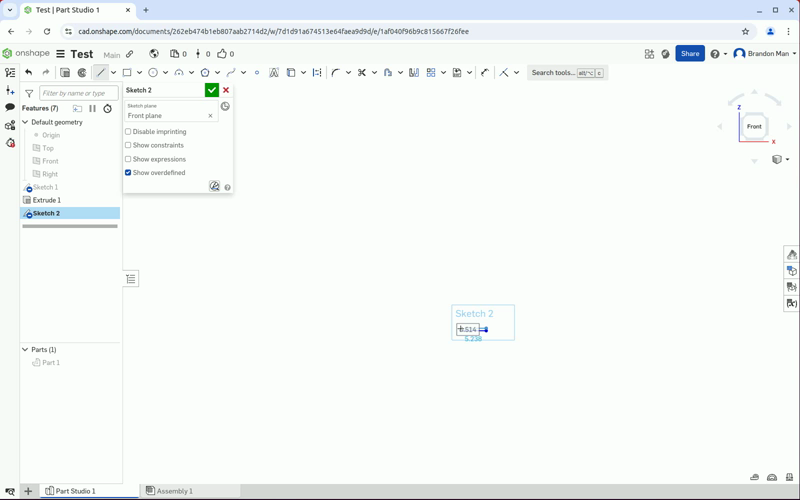
scroll(6)
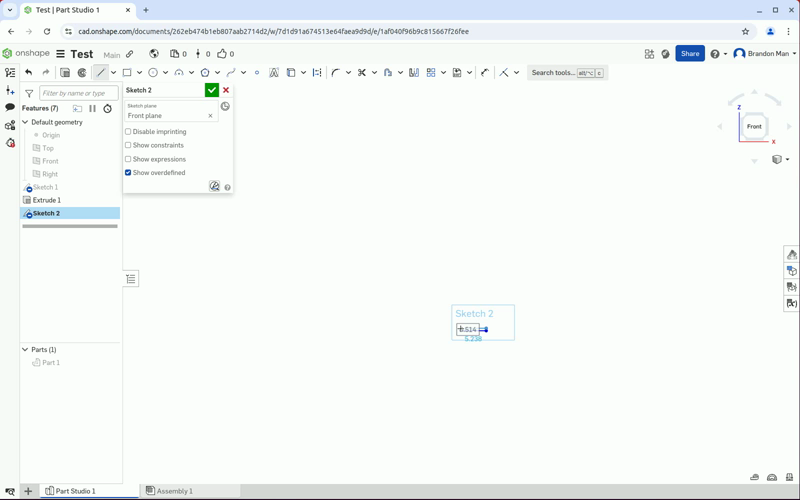
scroll(6)
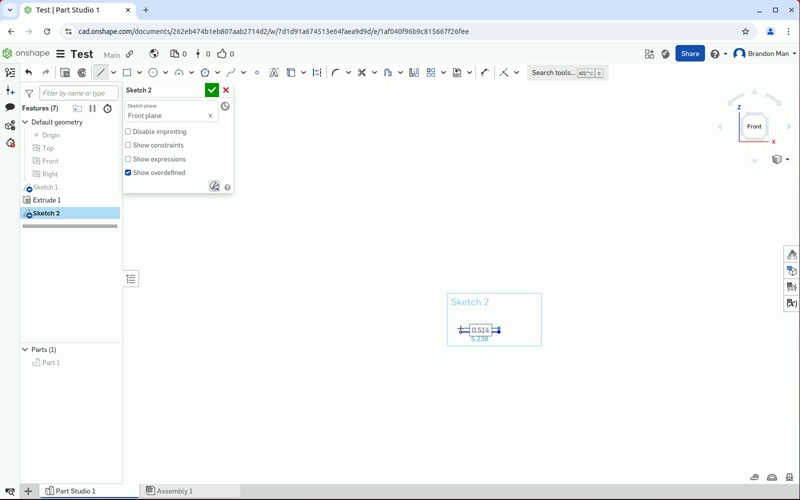
scroll(6)
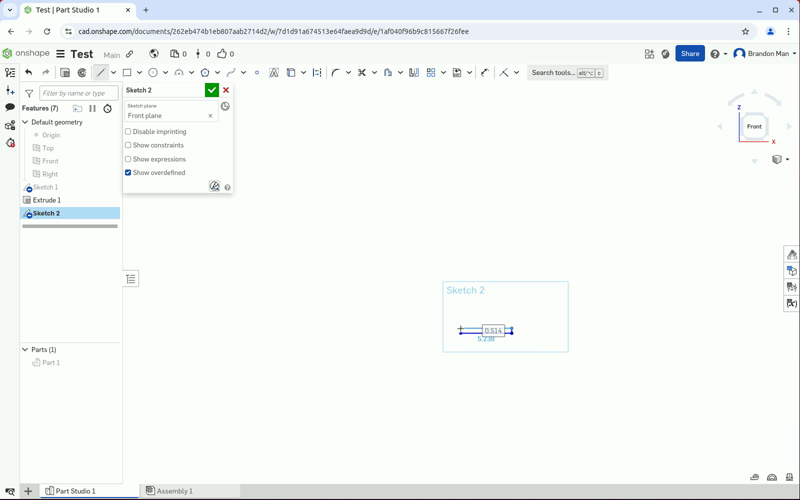
scroll(6)
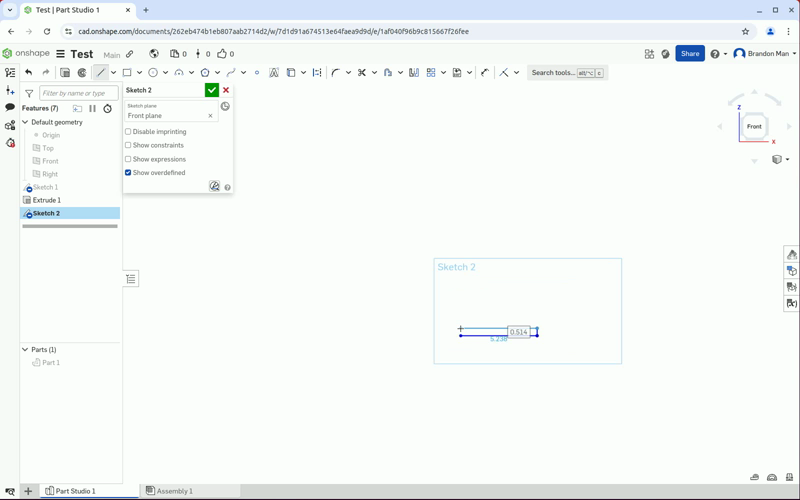
scroll(6)
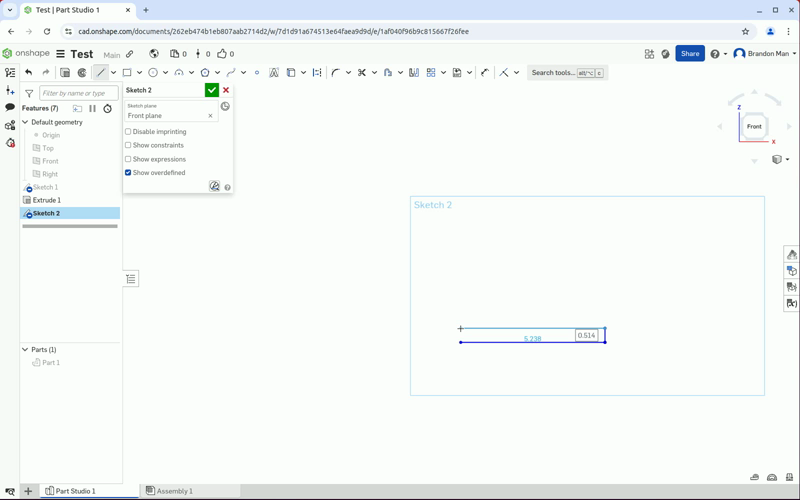
scroll(6)
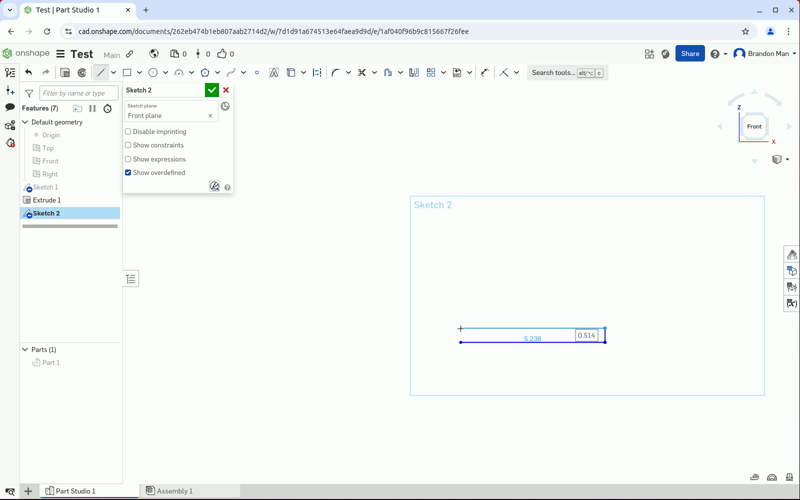
scroll(6)
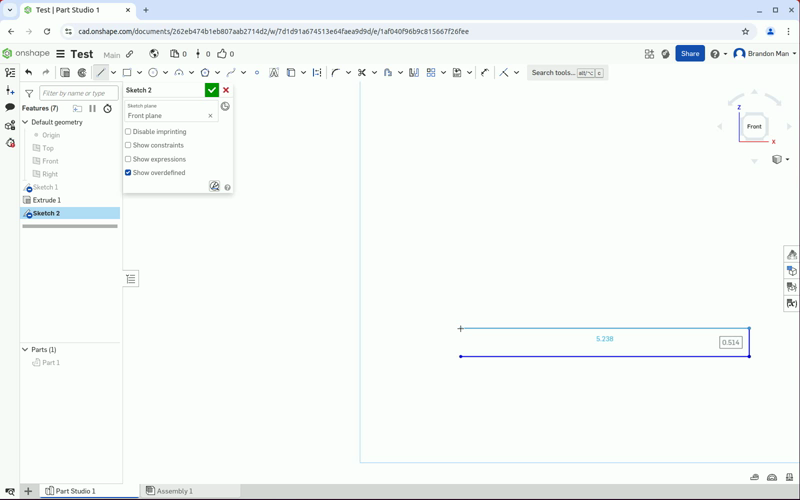
click(460, 328)
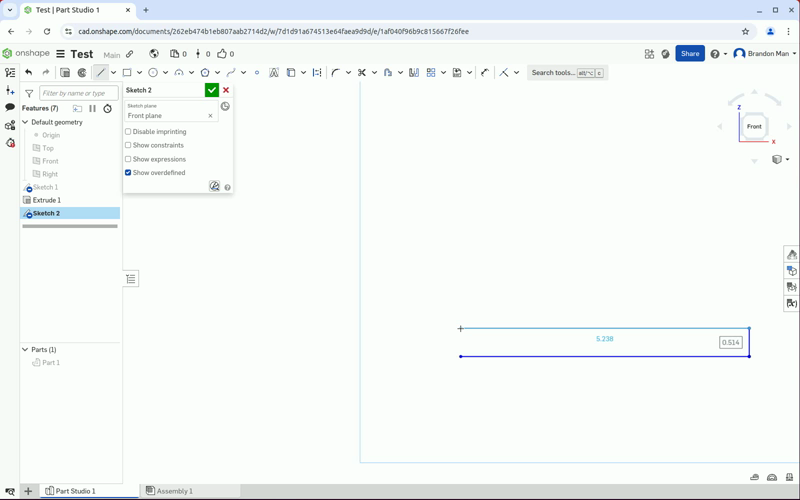
scroll(-6)
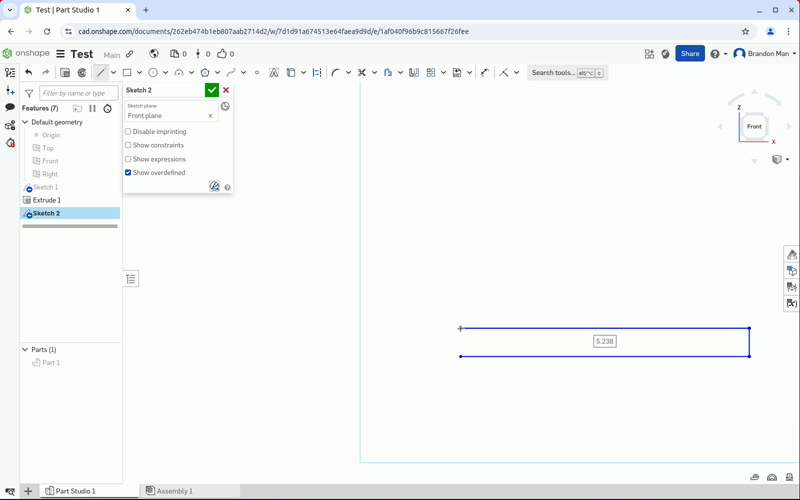
scroll(-6)
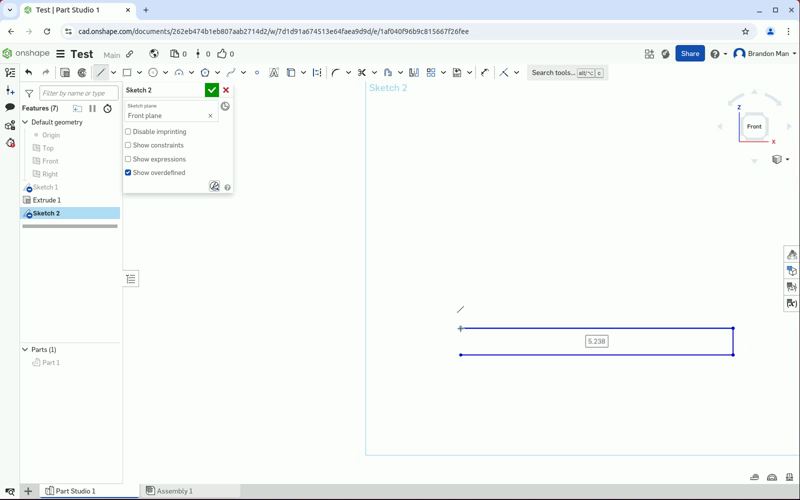
scroll(-6)
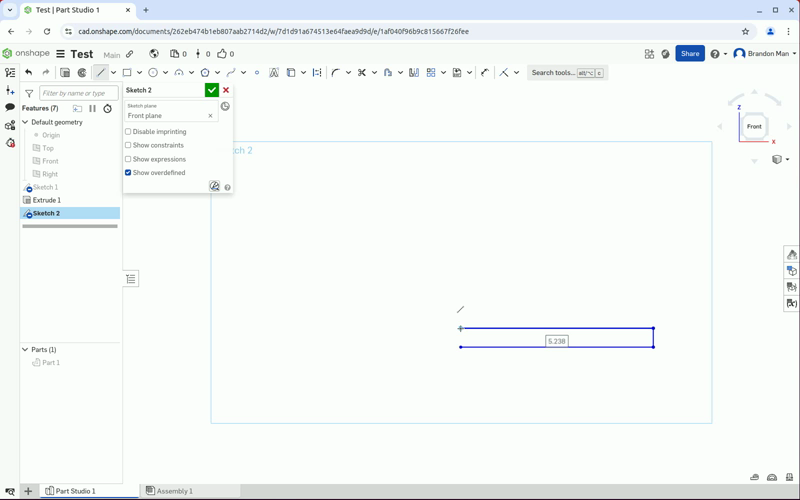
scroll(-6)
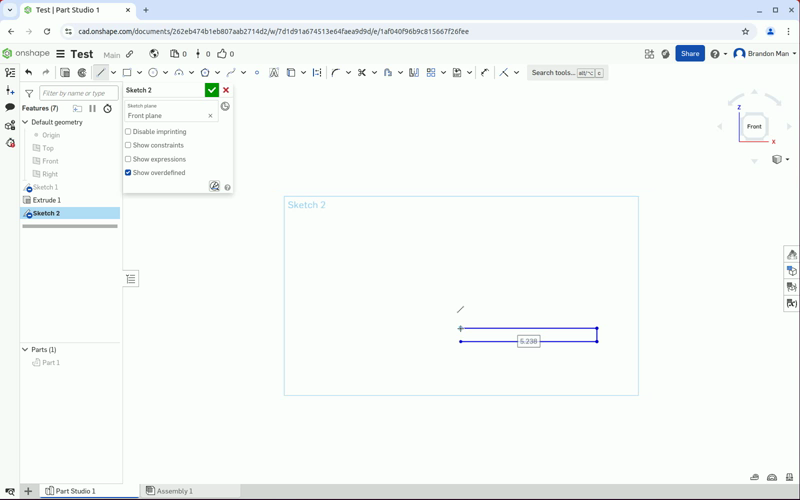
scroll(-6)
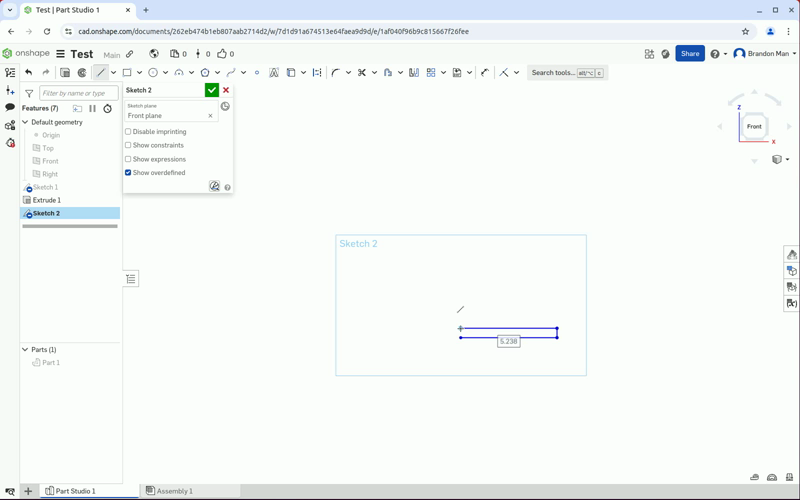
scroll(-6)
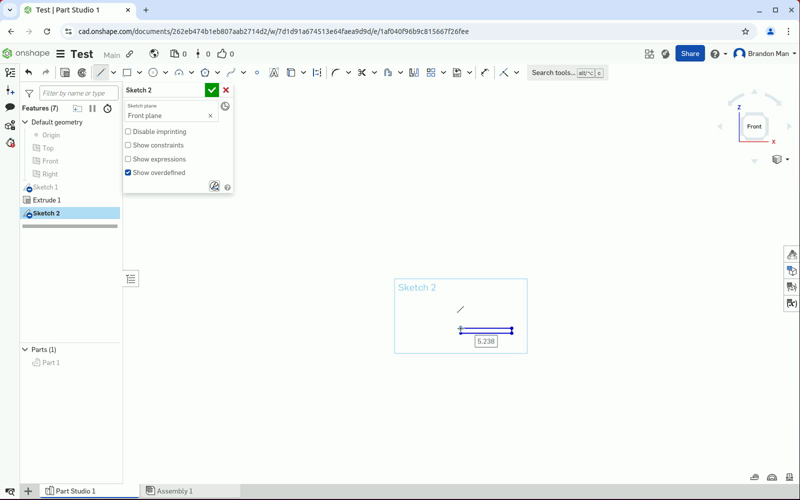
scroll(-6)
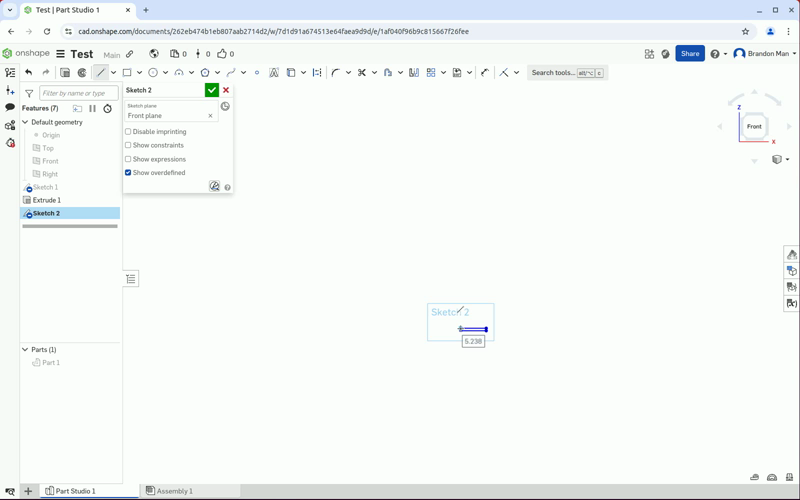
key_up(shift)
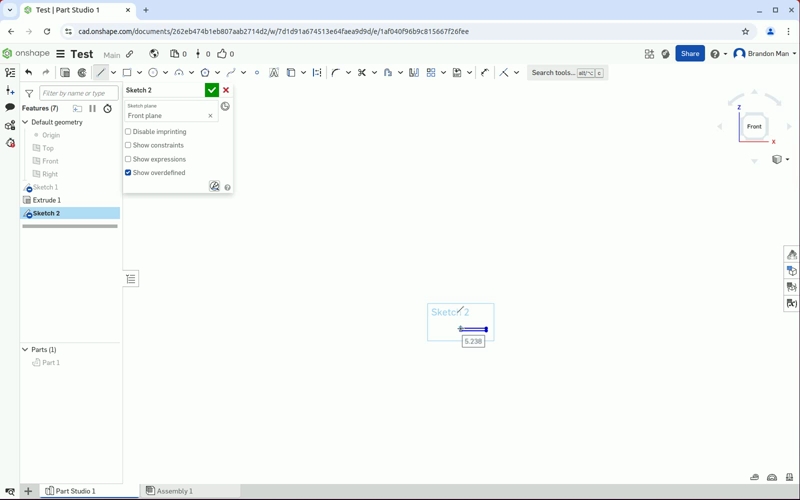
mouse_move(490, 328)
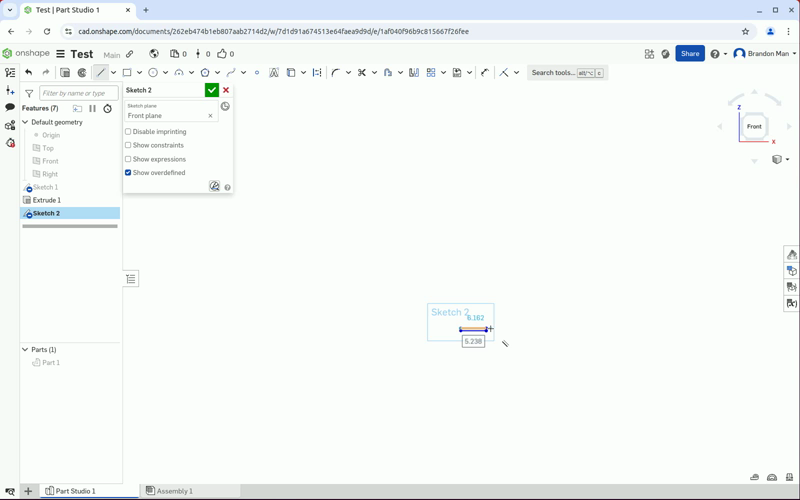
key_down(shift)
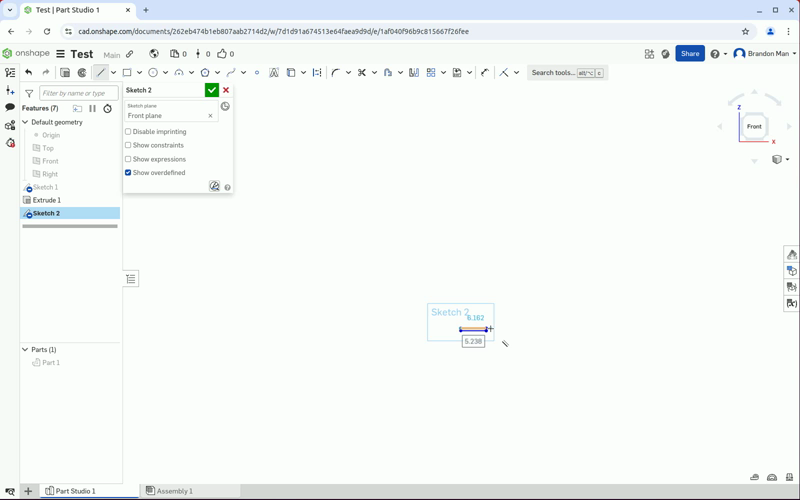
mouse_move(460, 330)
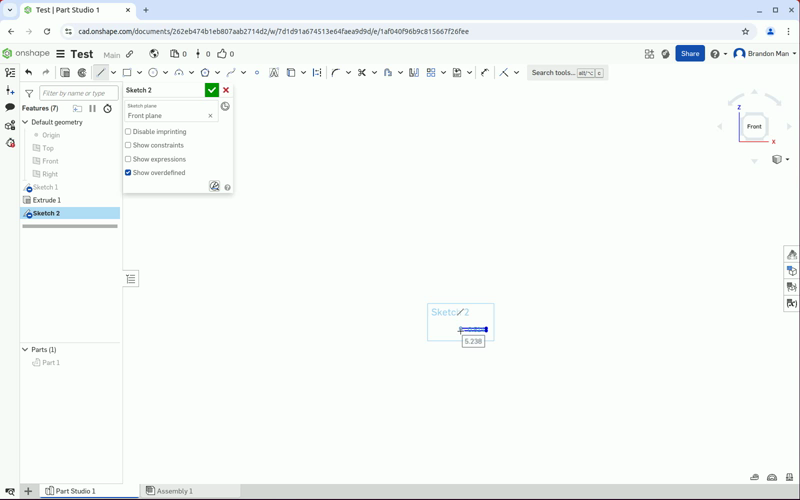
scroll(6)
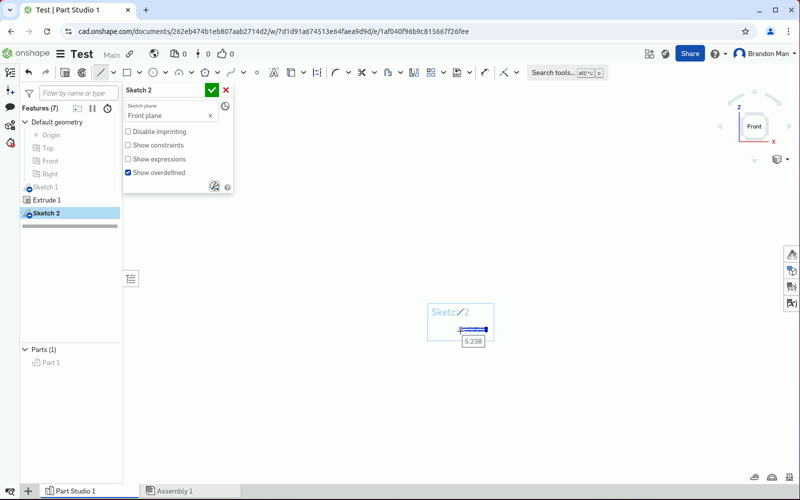
scroll(6)
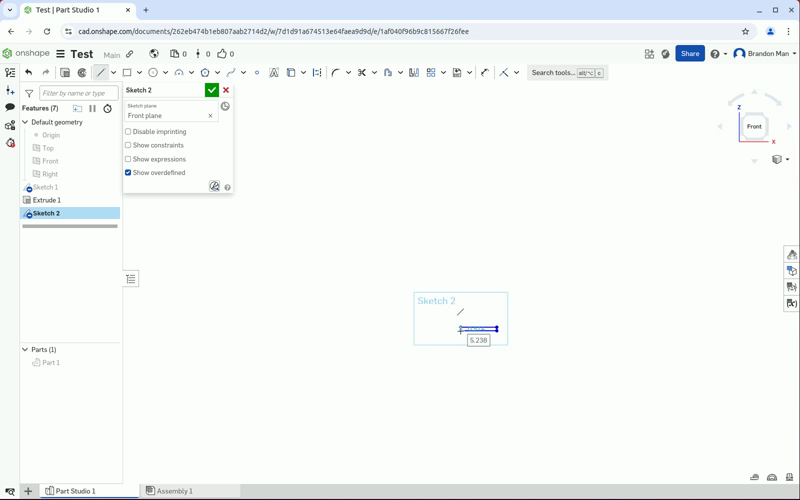
scroll(6)
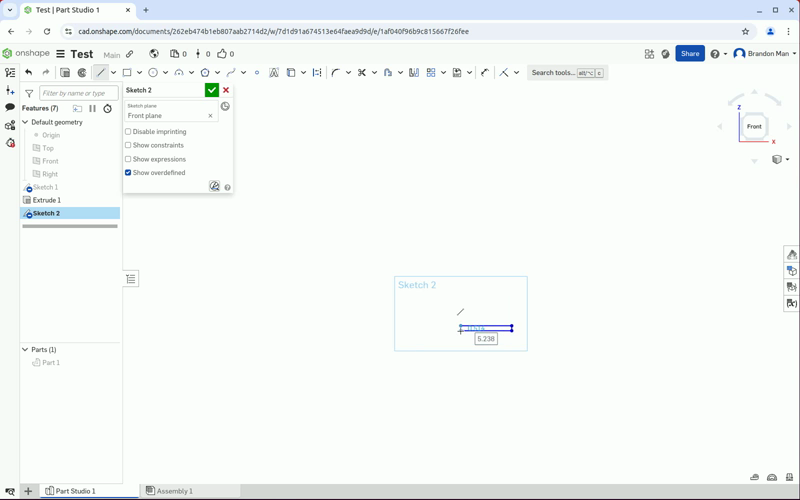
scroll(6)
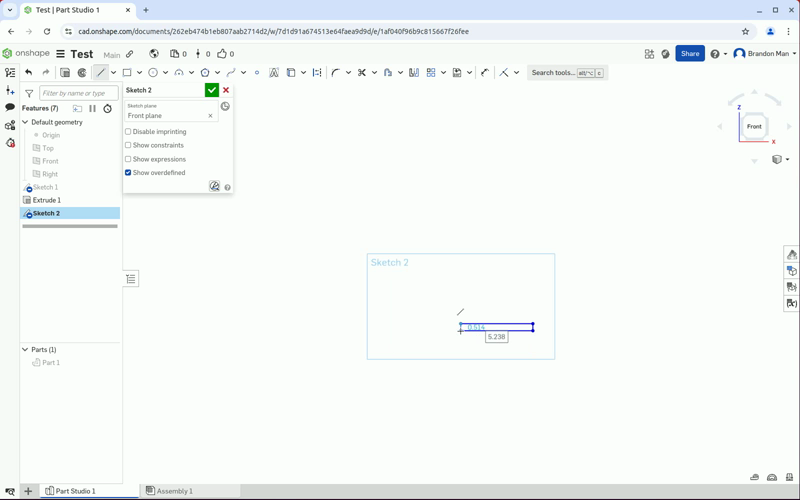
scroll(6)
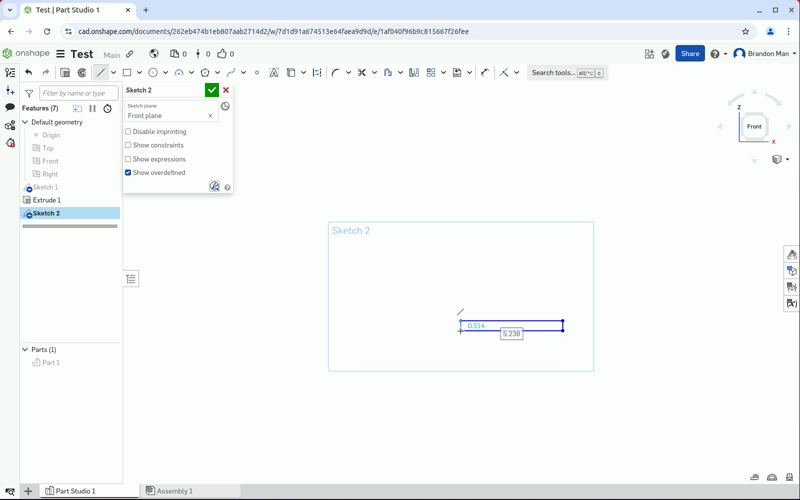
scroll(6)
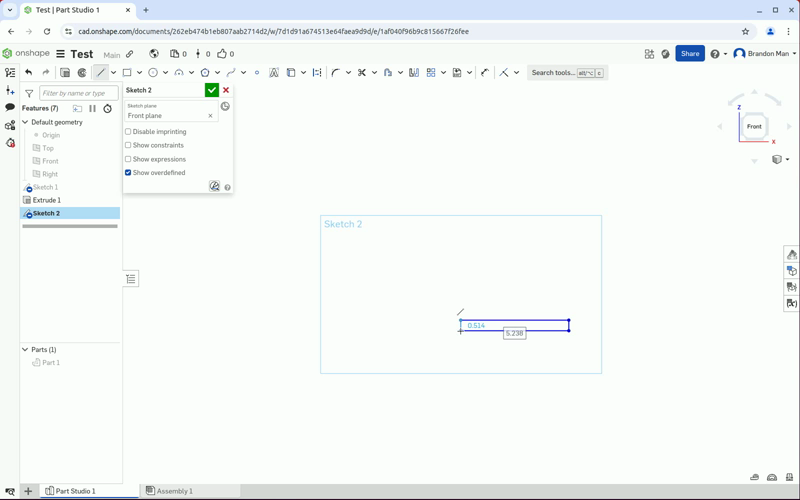
scroll(6)
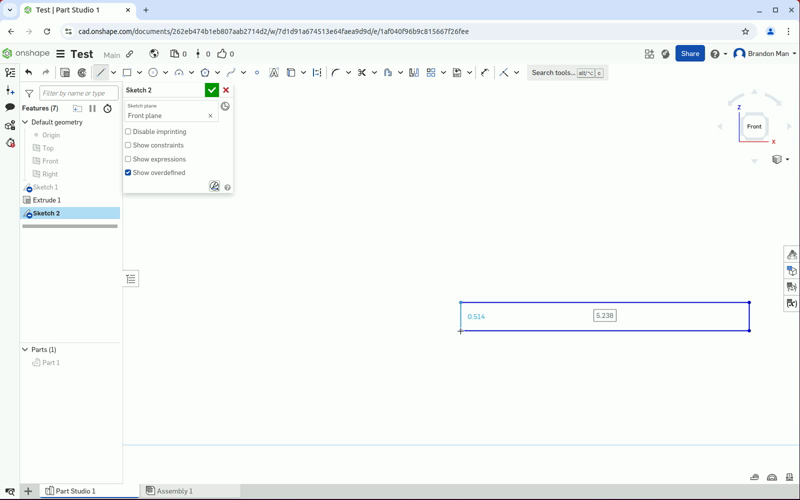
key_up(shift)
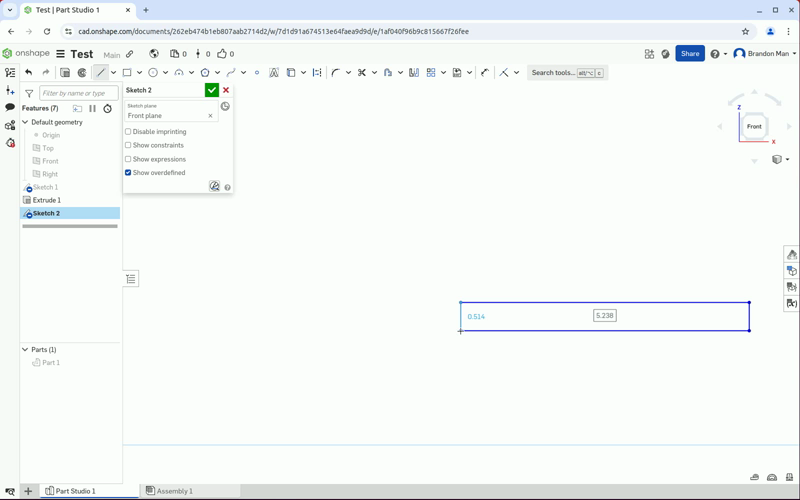
click(460, 330)
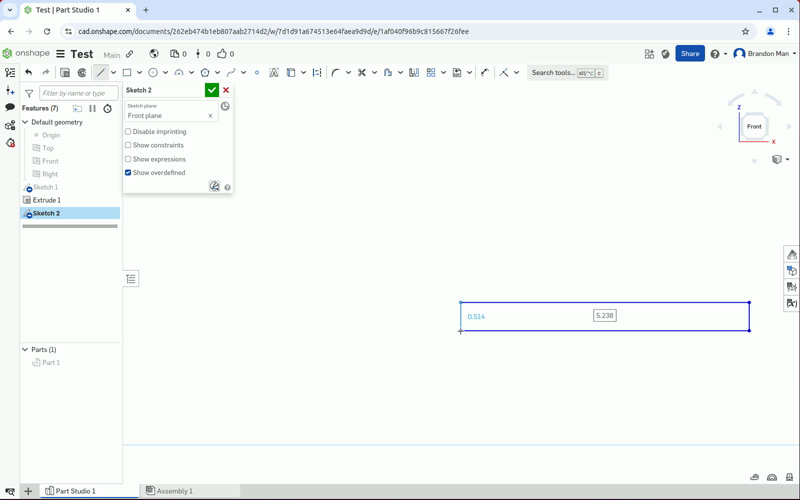
scroll(-6)
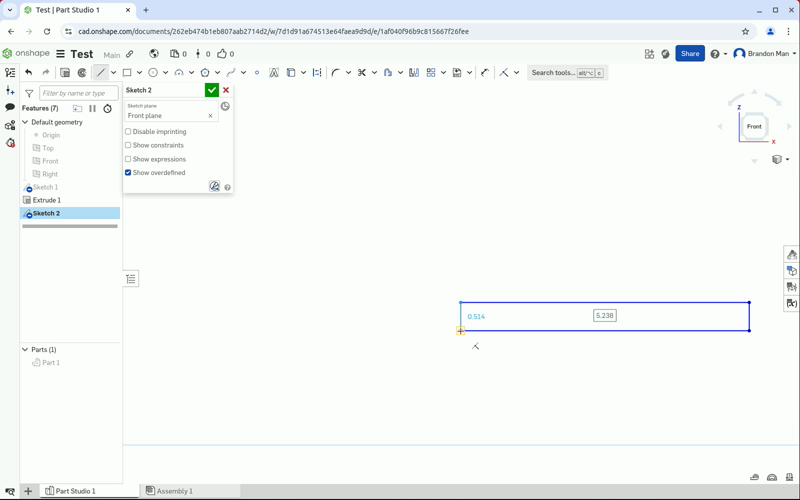
scroll(-6)
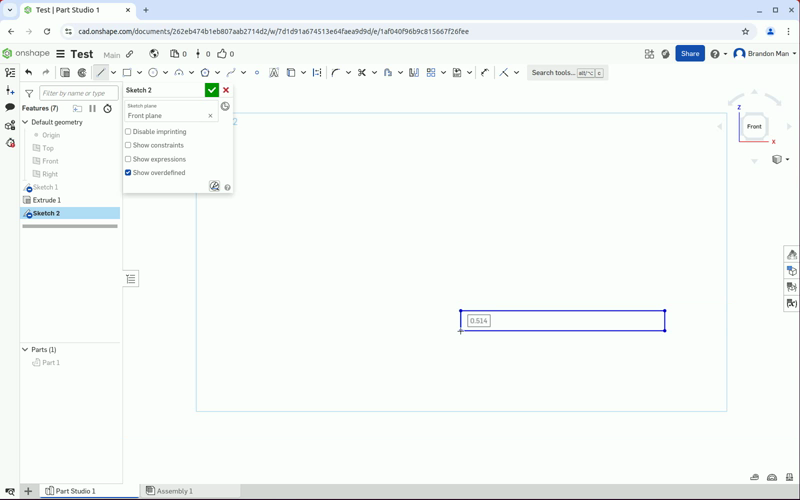
scroll(-6)
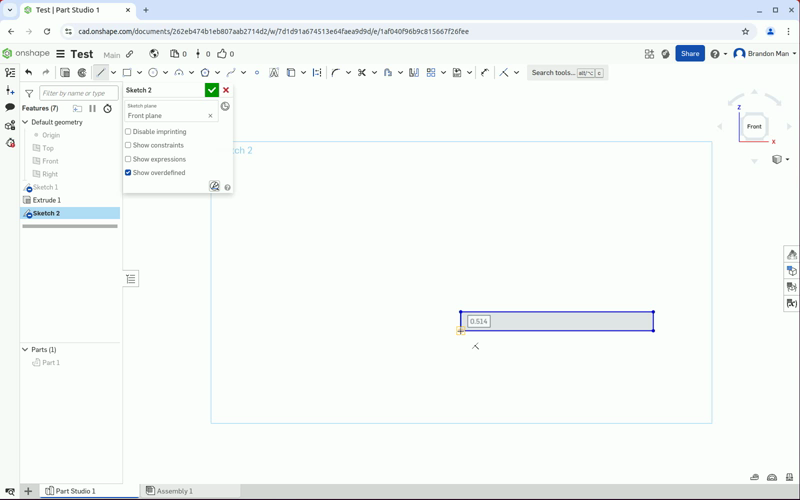
scroll(-6)
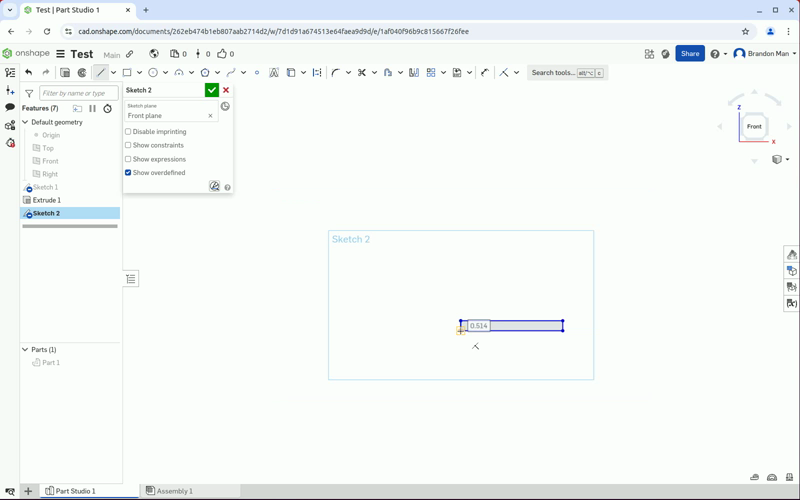
scroll(-6)
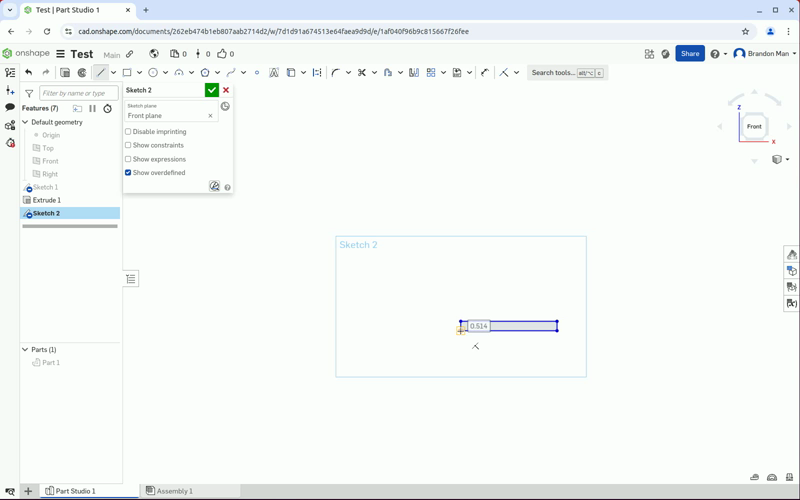
scroll(-6)
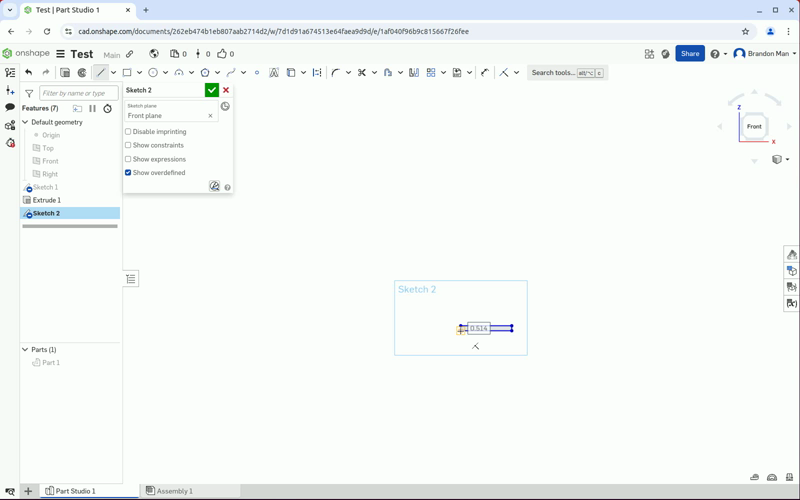
scroll(-6)
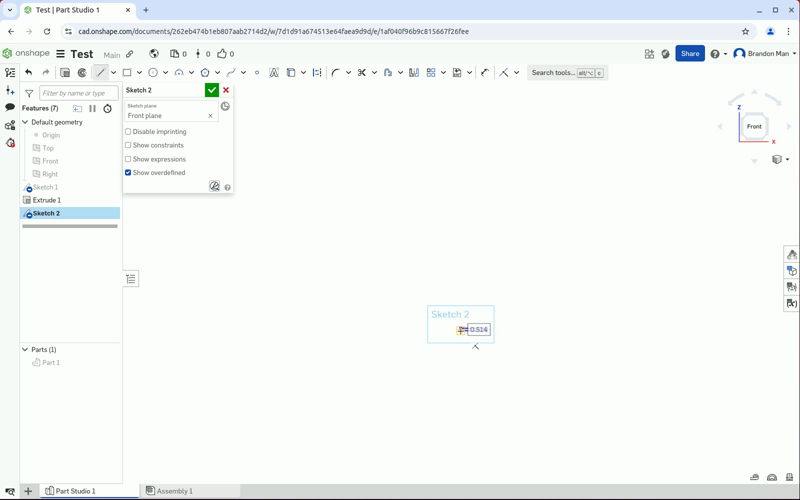
key(esc)
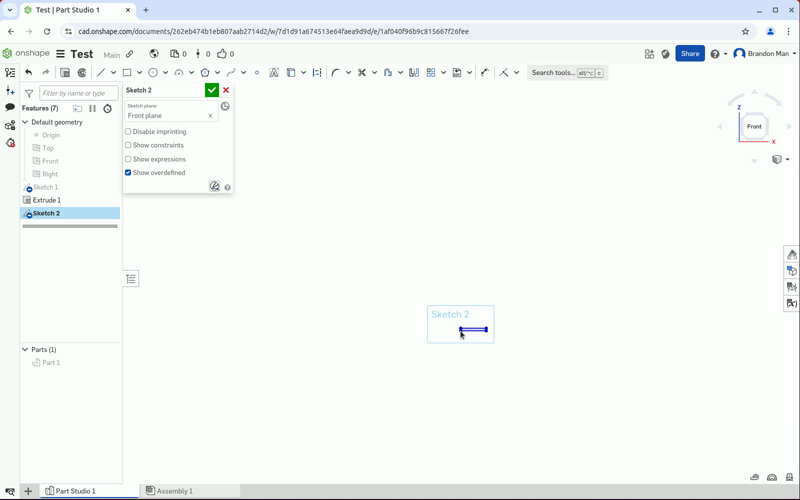
mouse_move(478, 329)
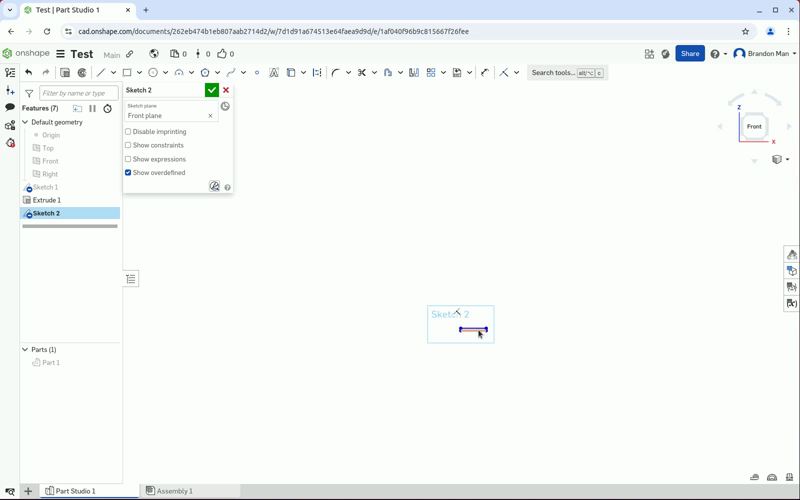
scroll(6)
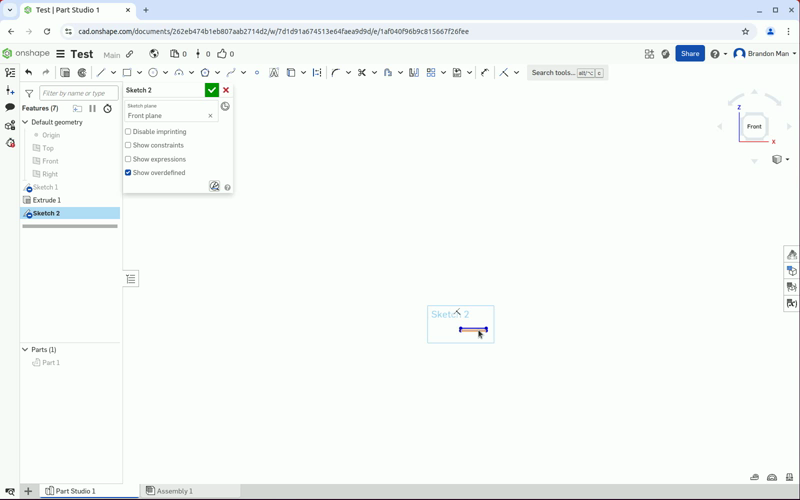
scroll(6)
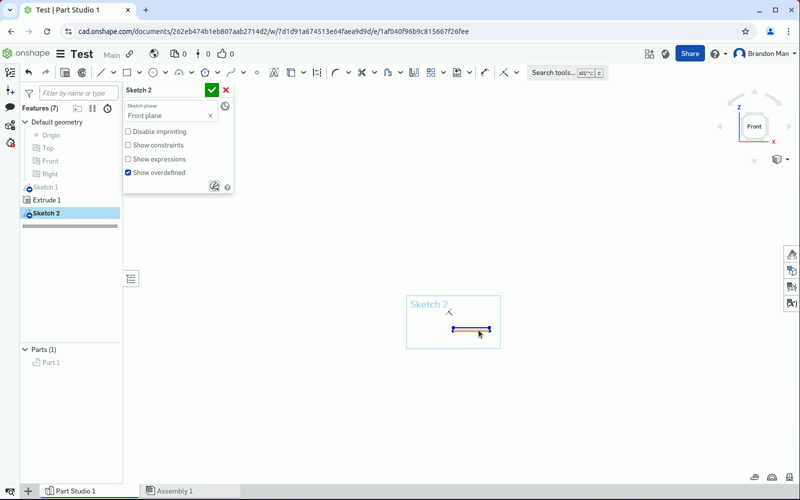
scroll(6)
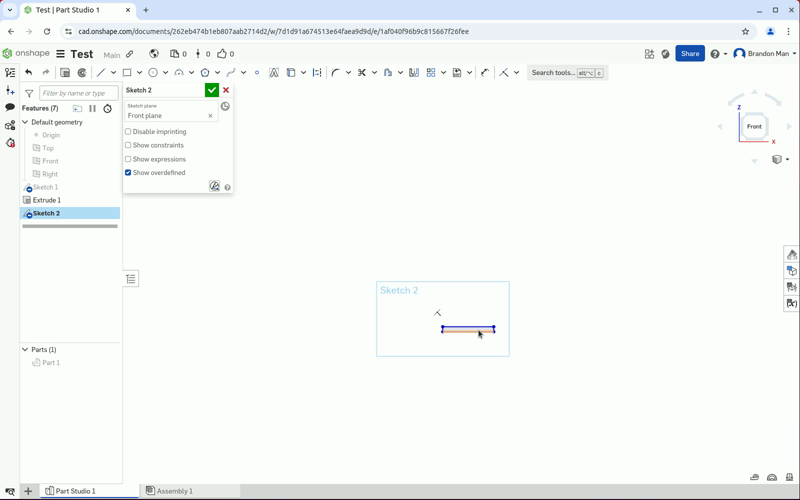
scroll(6)
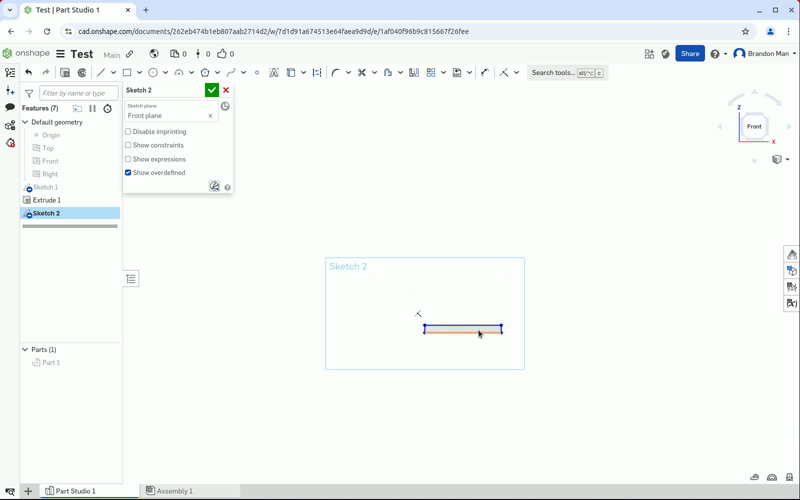
scroll(6)
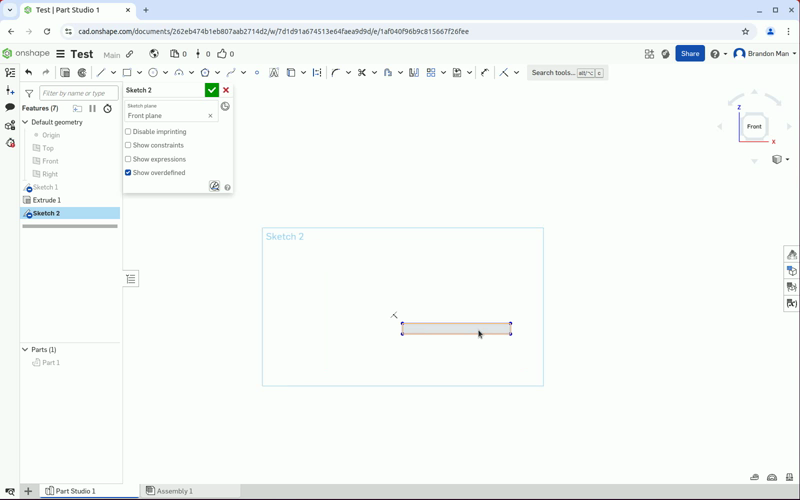
scroll(6)
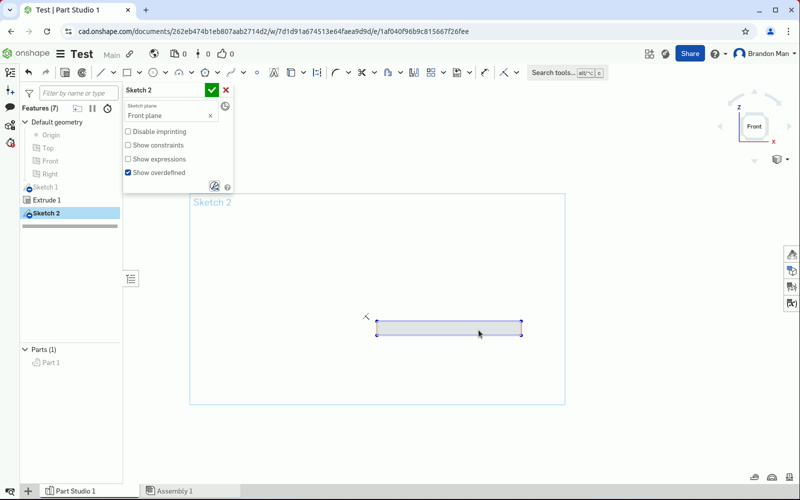
scroll(6)
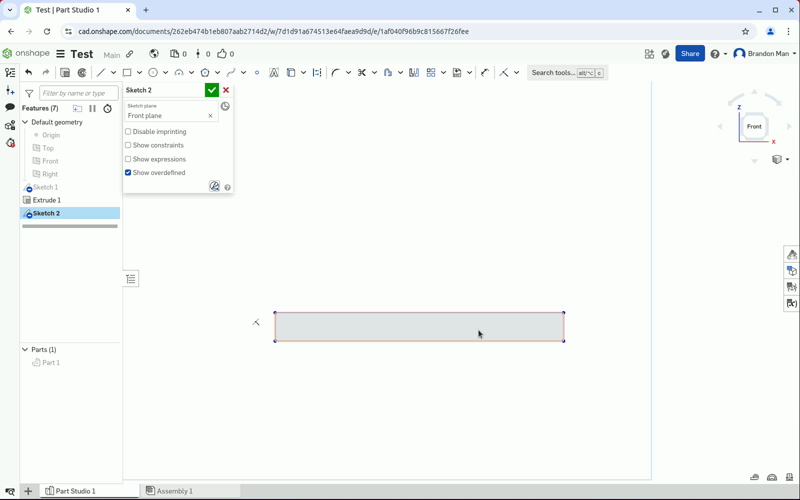
click(478, 329)
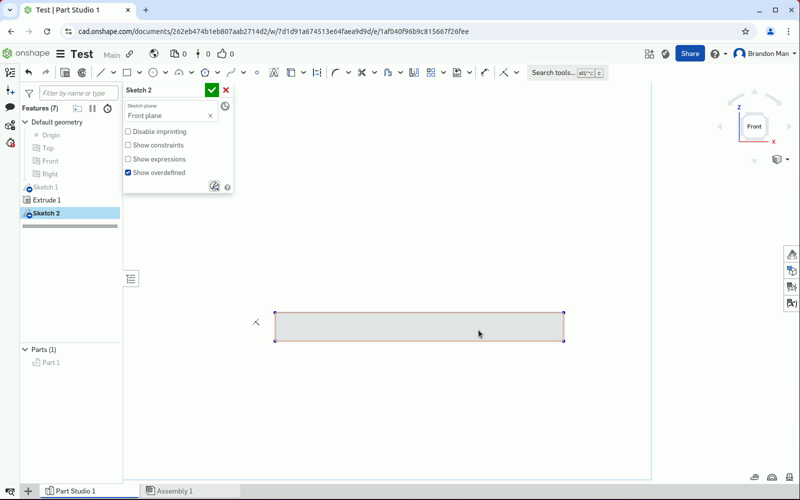
scroll(-6)
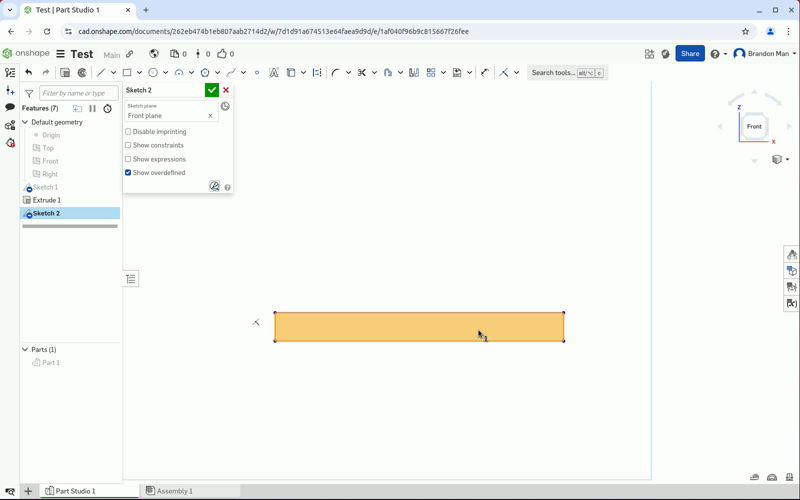
scroll(-6)
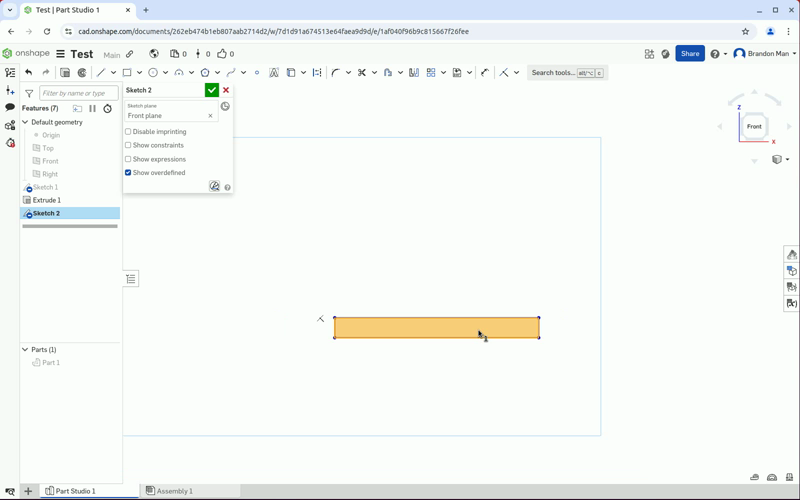
scroll(-6)
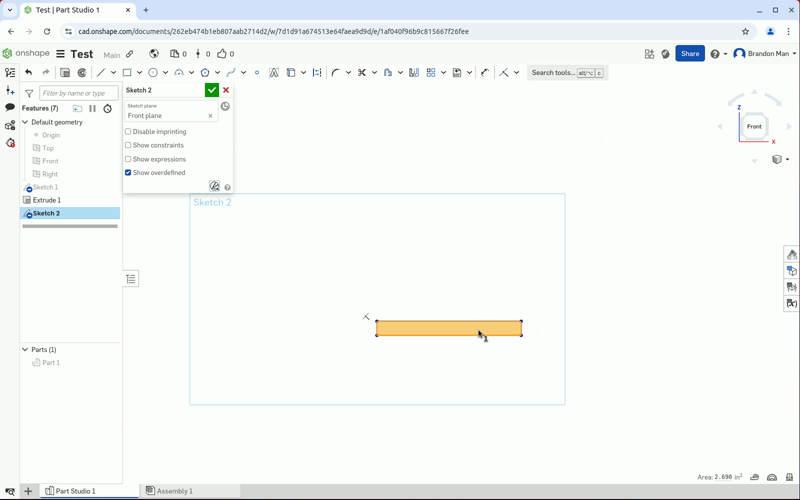
scroll(-6)
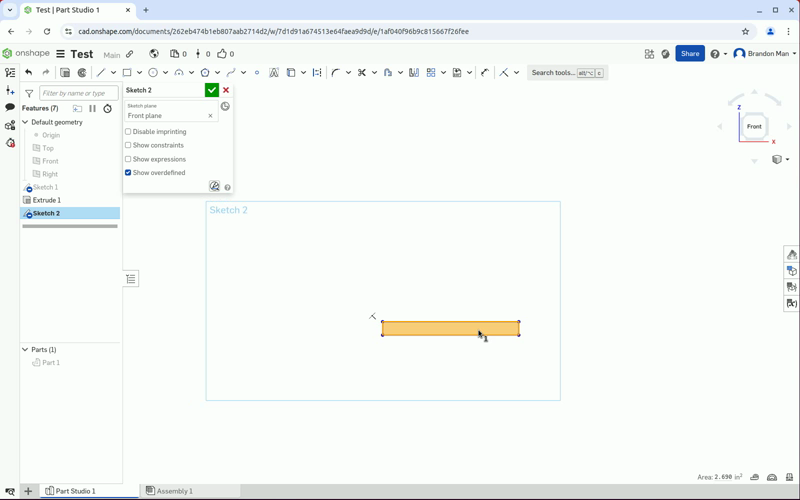
scroll(-6)
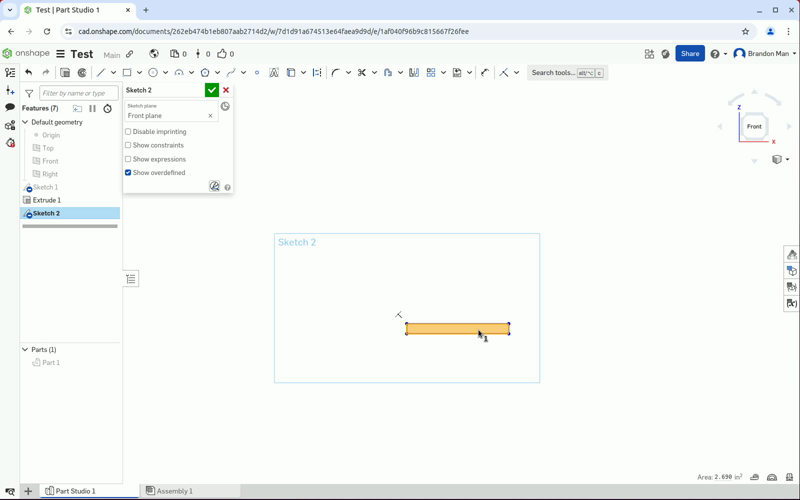
scroll(-6)
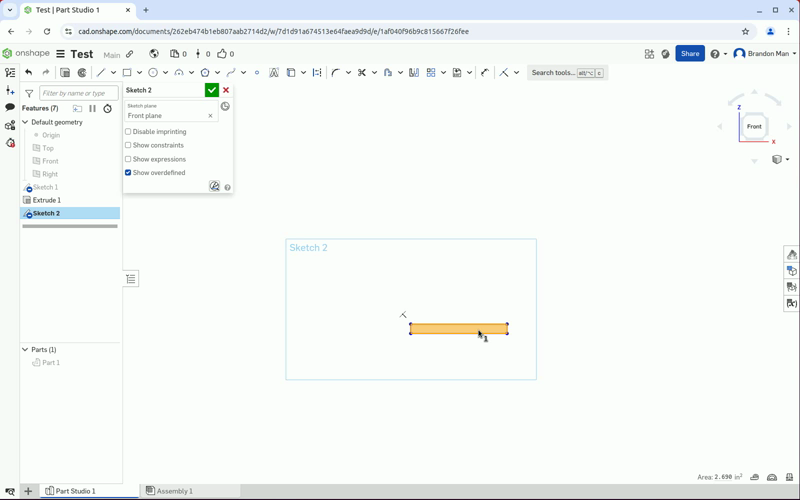
scroll(-6)
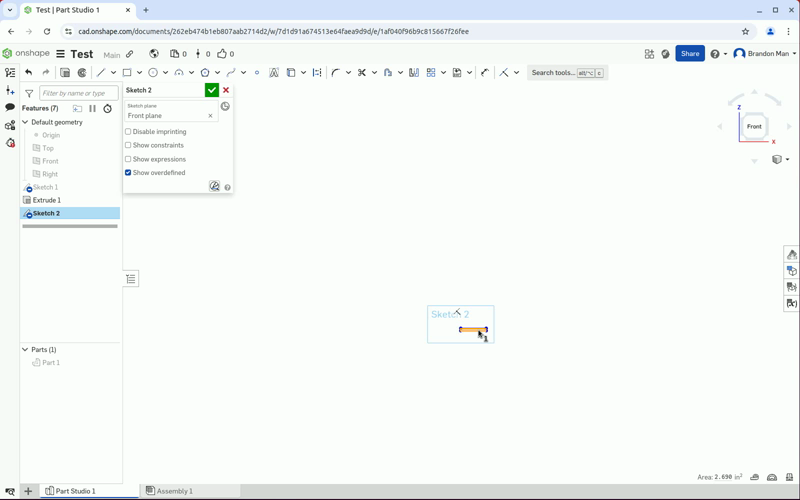
mouse_move(73, 352)
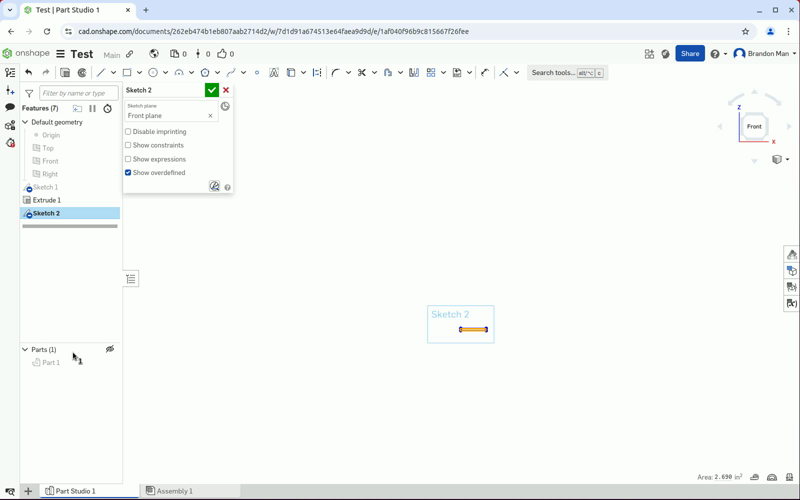
key(shift+y)
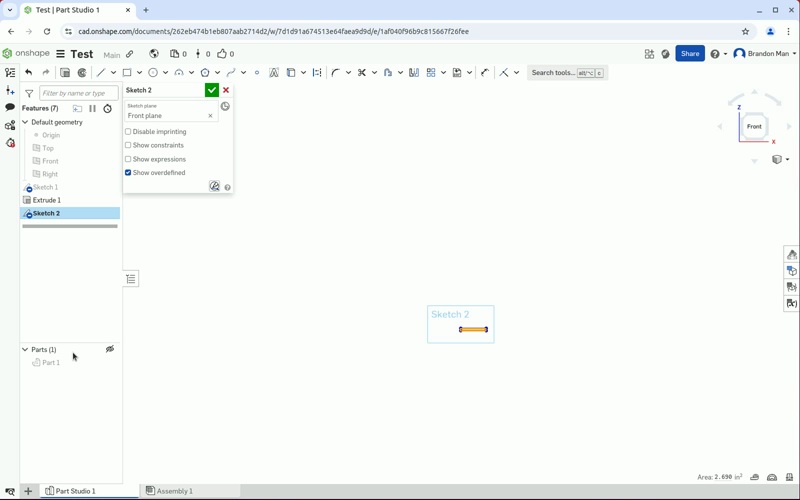
key(shift+e)
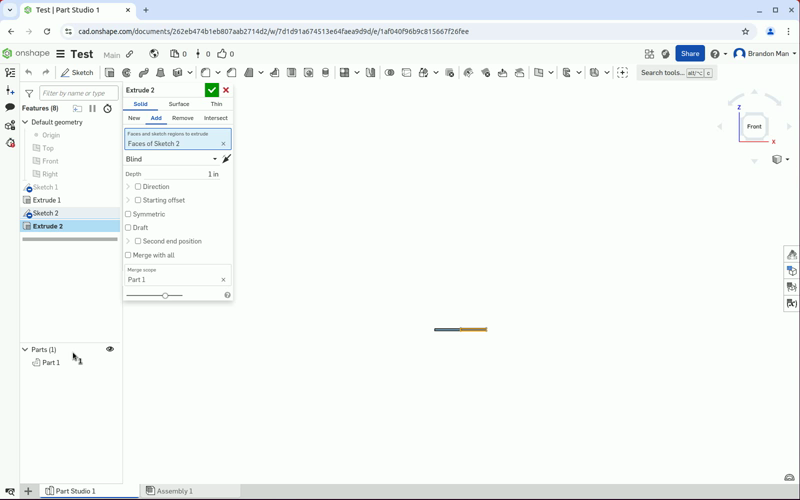
mouse_move(143, 106)
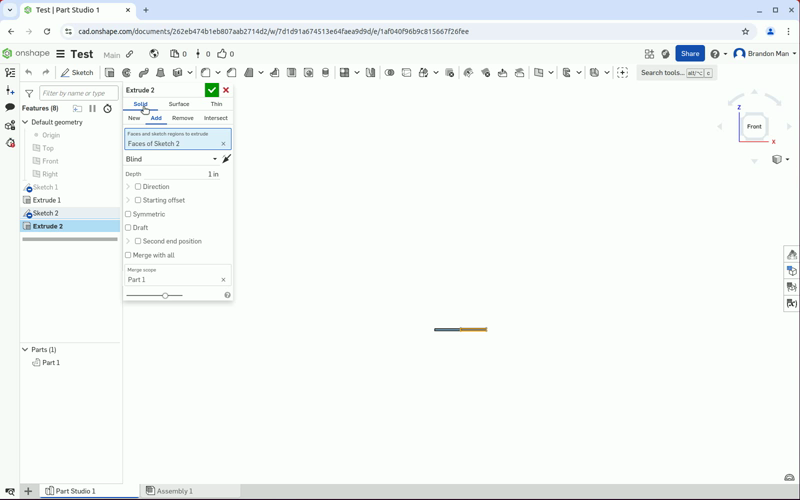
click(143, 106)
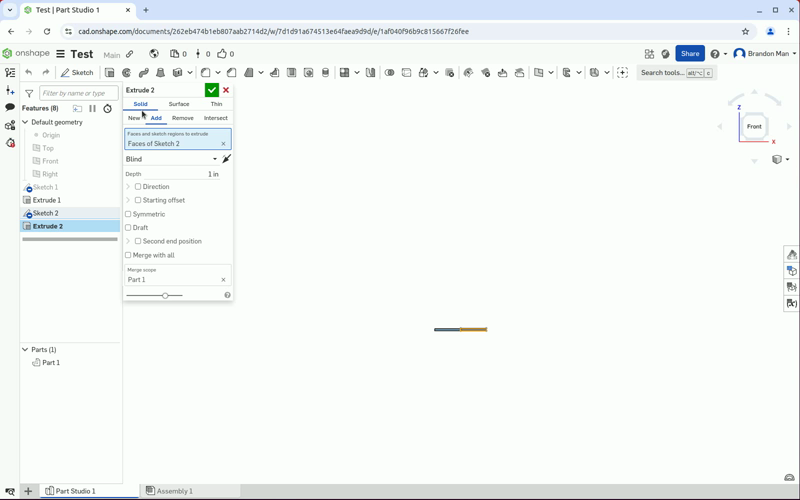
mouse_move(137, 120)
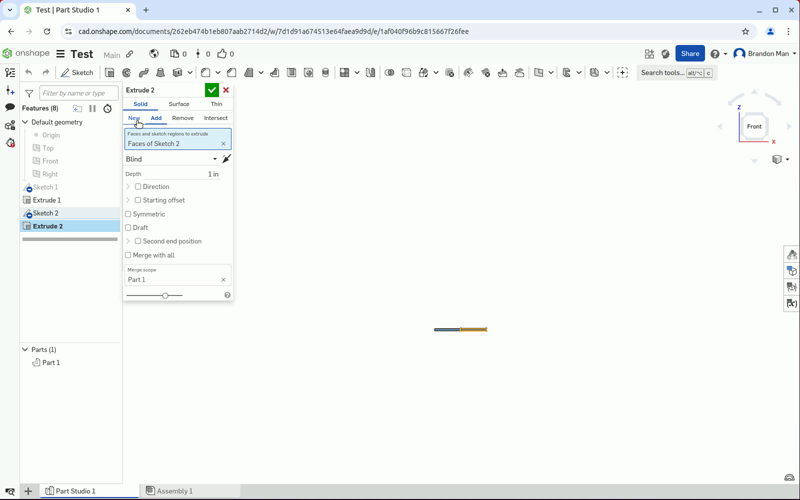
click(137, 120)
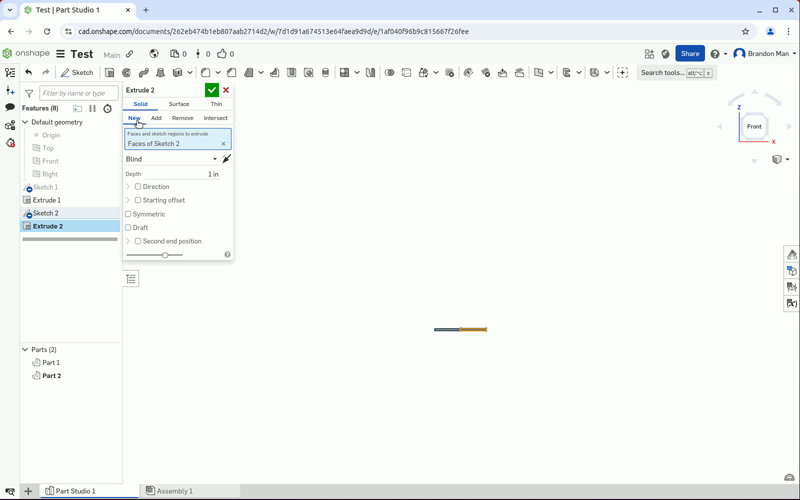
key(tab, 4)
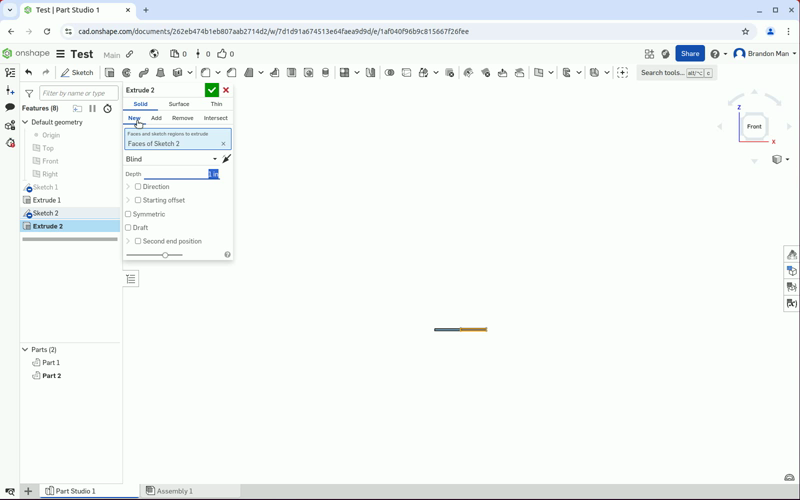
text(0.963)
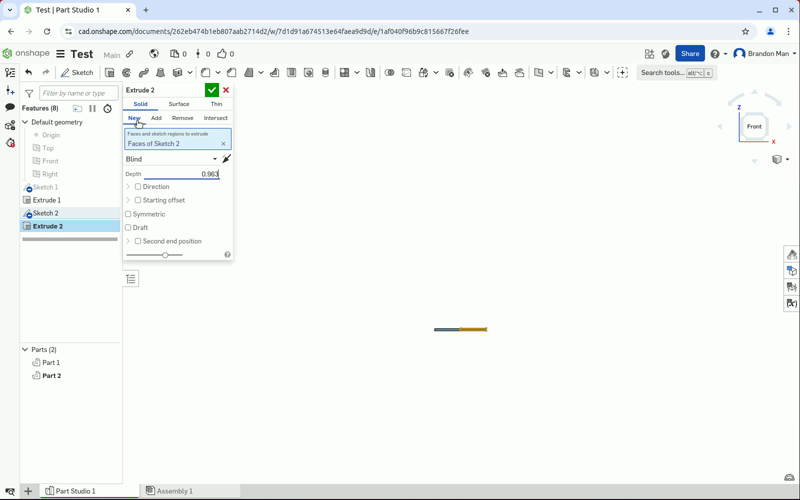
key(enter)
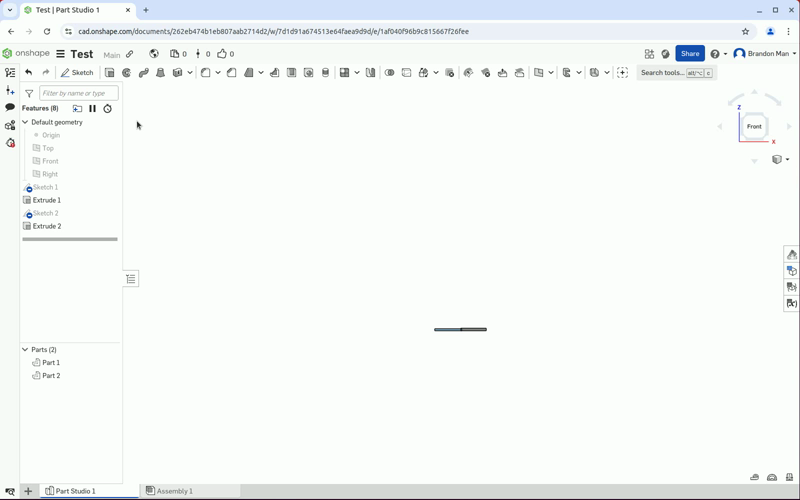
key(shift+h)
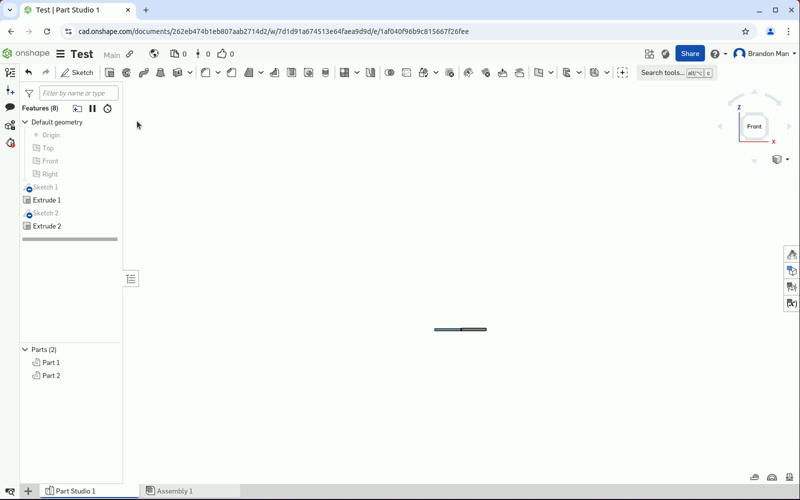
key(shift+h)
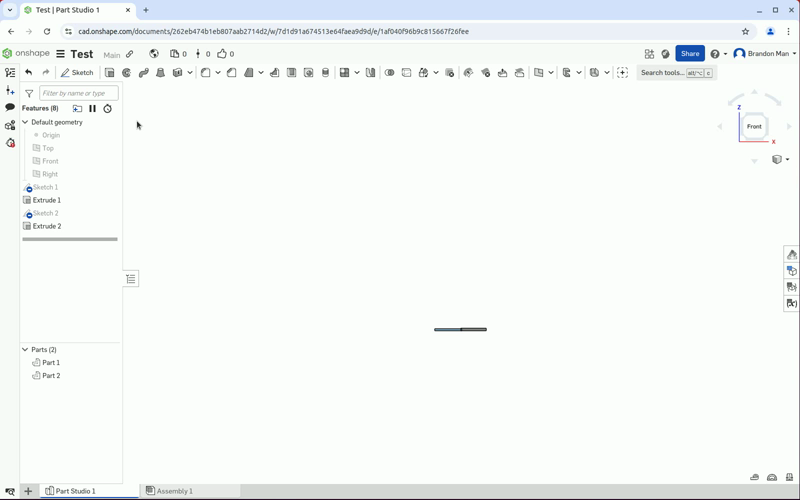
mouse_move(73, 189)
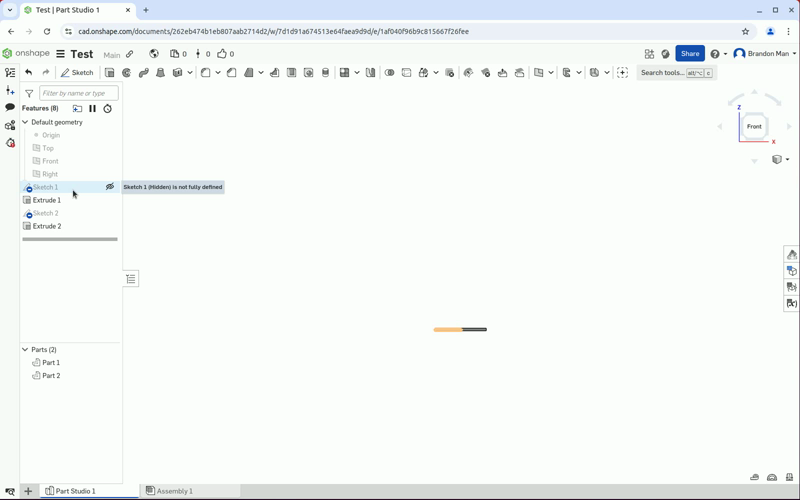
click(73, 189)
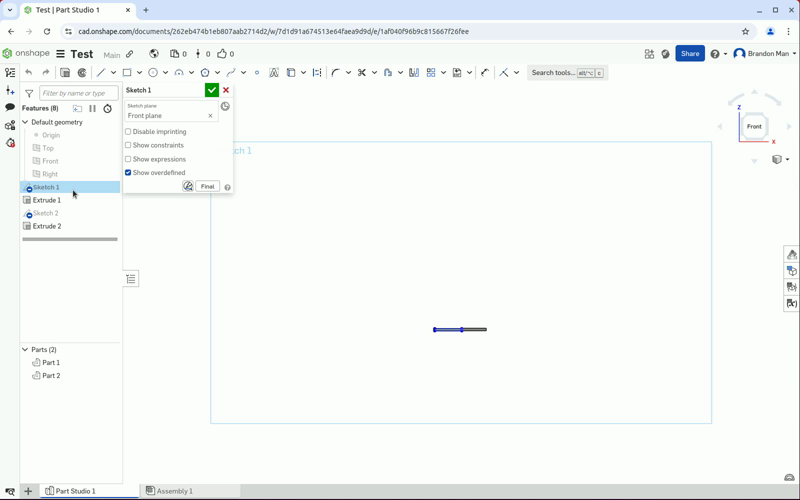
mouse_move(229, 92)
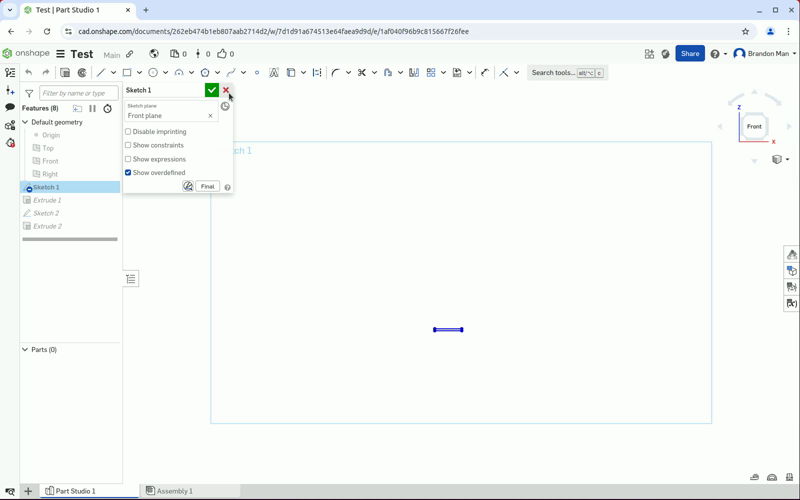
click(229, 92)
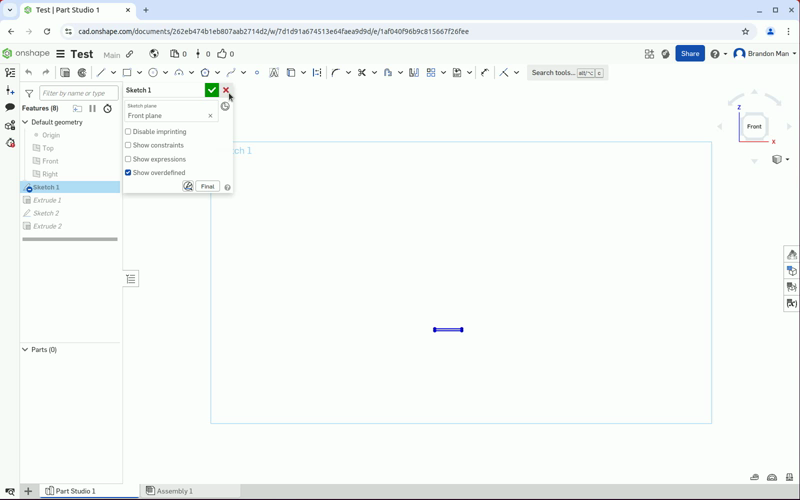
key(shift+s)
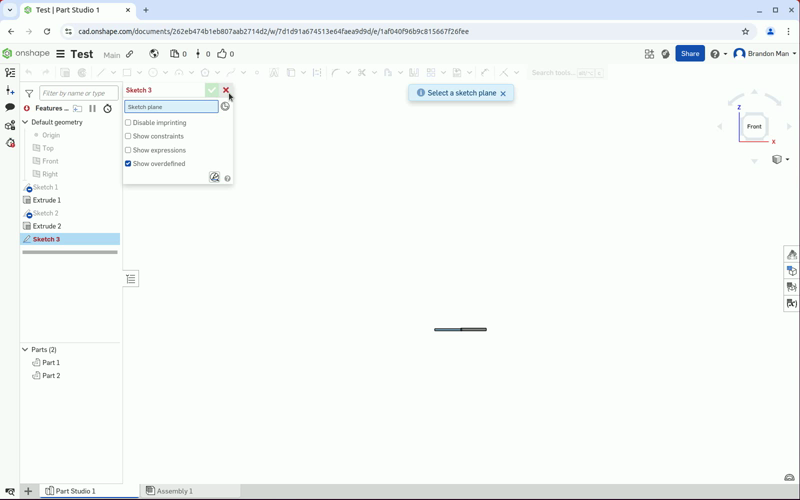
mouse_move(73, 163)
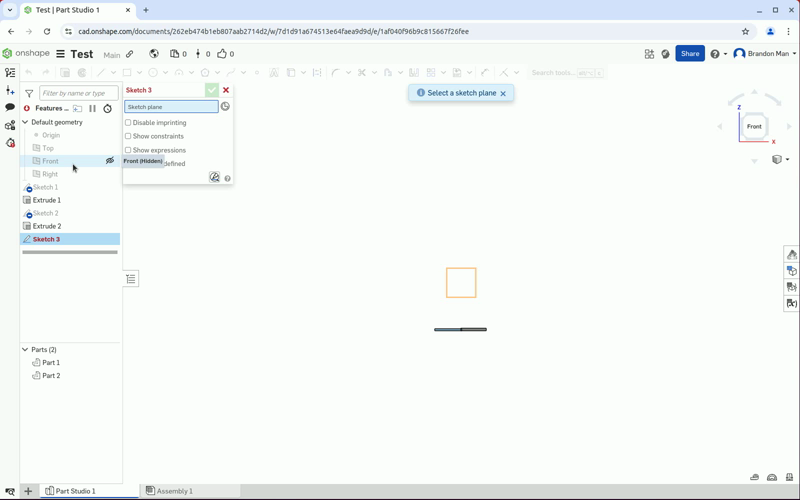
click(73, 163)
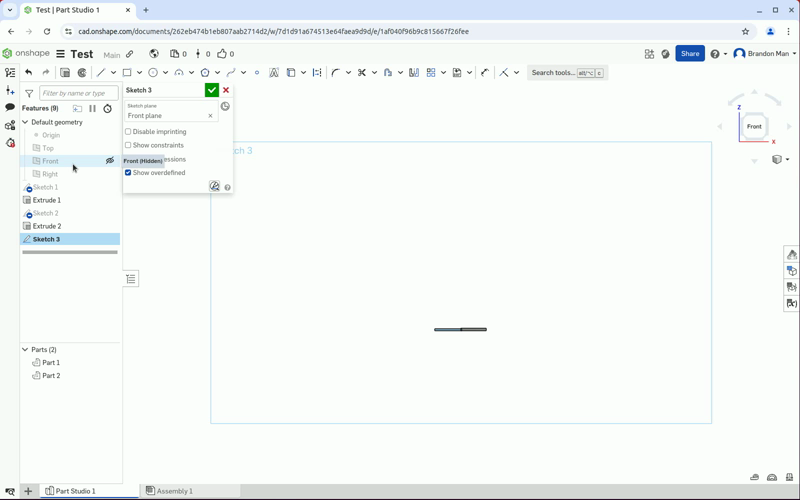
mouse_move(73, 352)
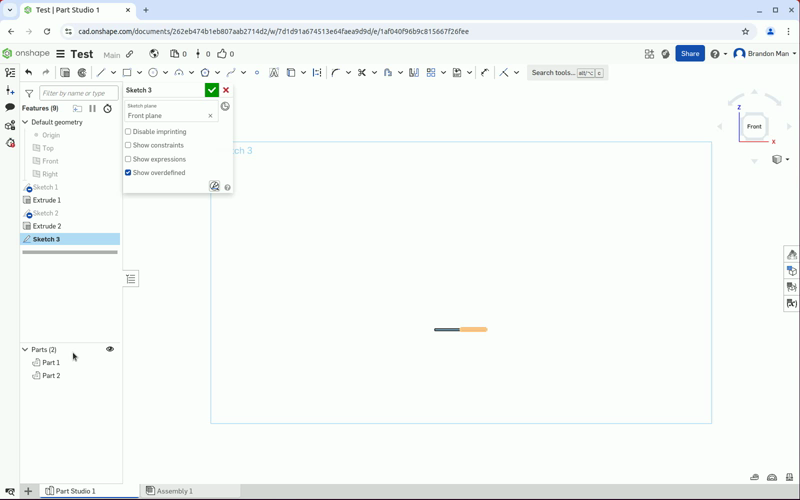
key(y)
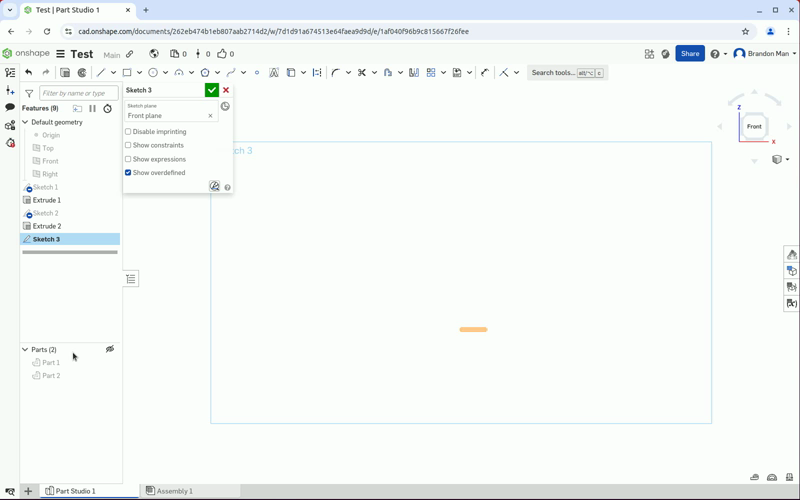
key(a)
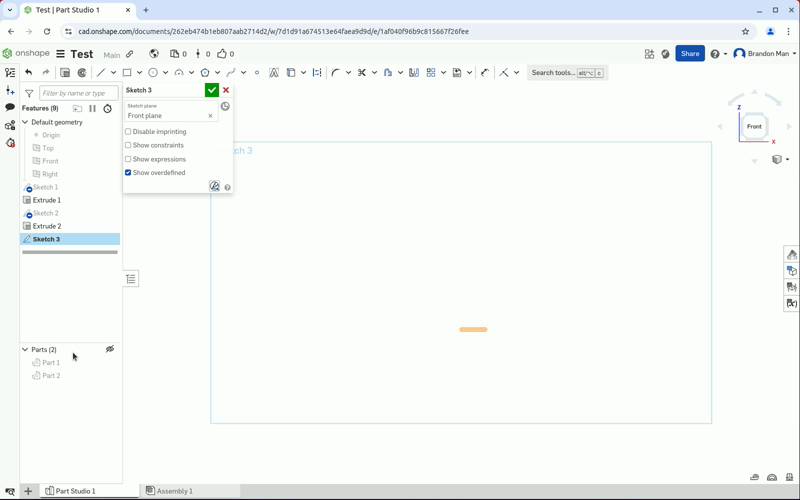
key_down(shift)
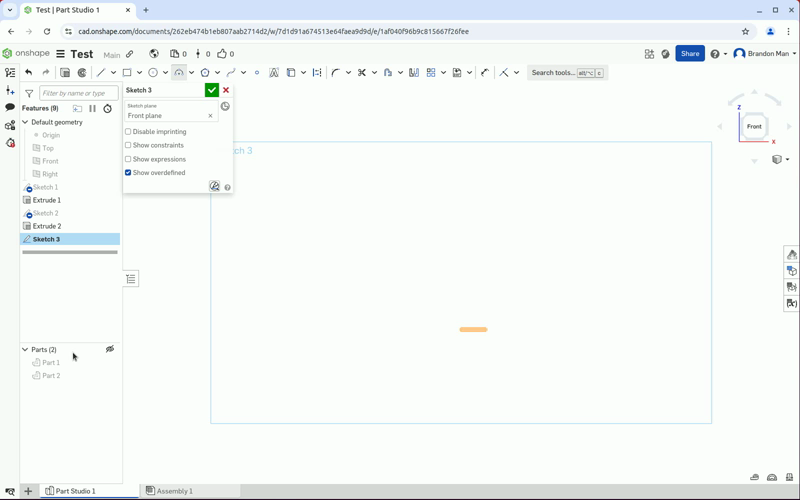
mouse_move(375, 282)
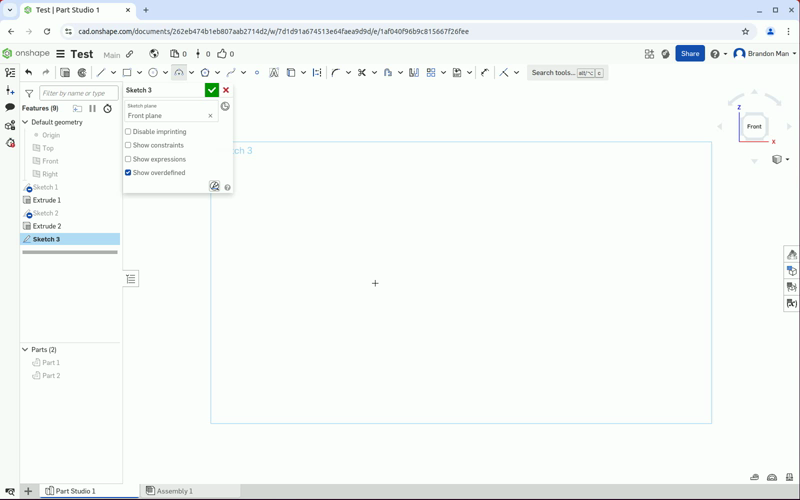
click(375, 282)
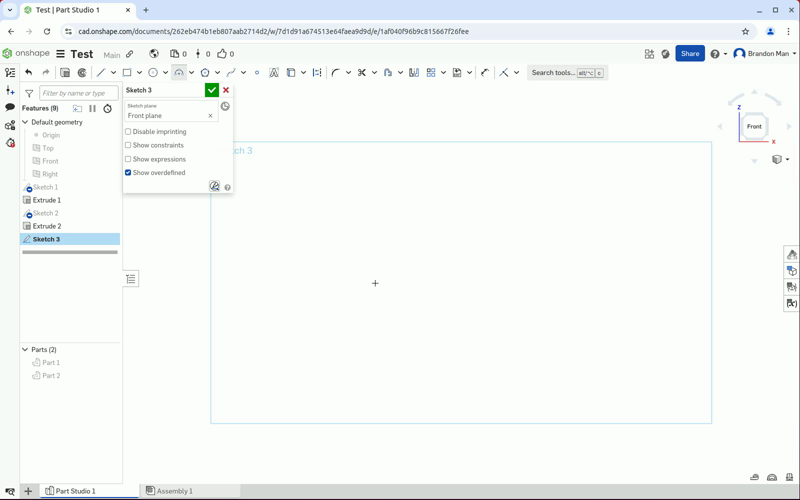
key_up(shift)
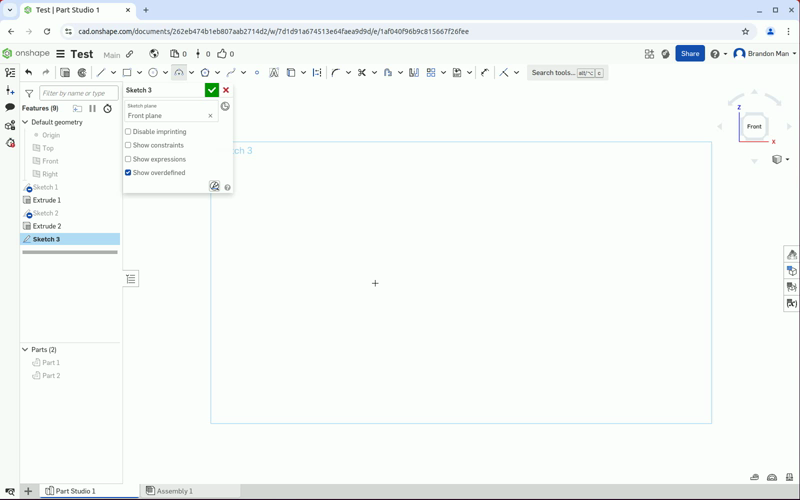
key_down(shift)
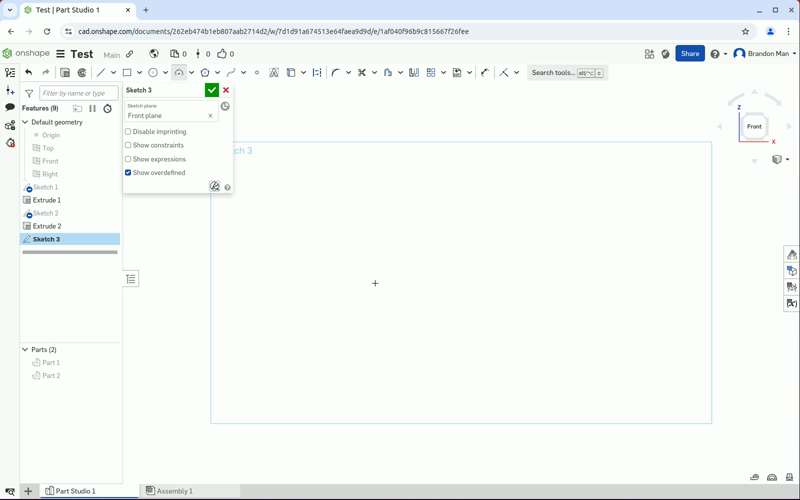
mouse_move(380, 331)
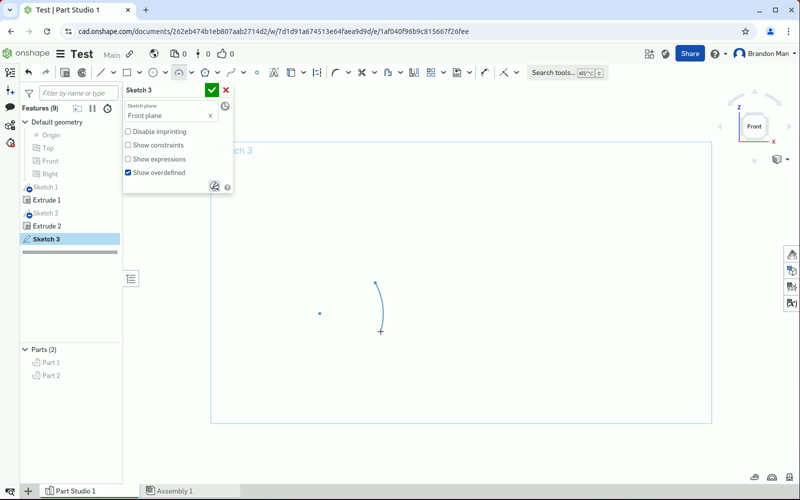
click(380, 331)
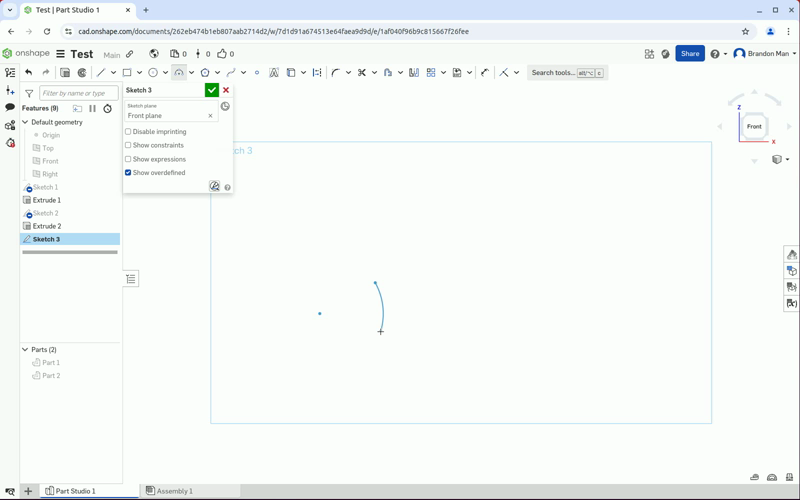
mouse_move(376, 307)
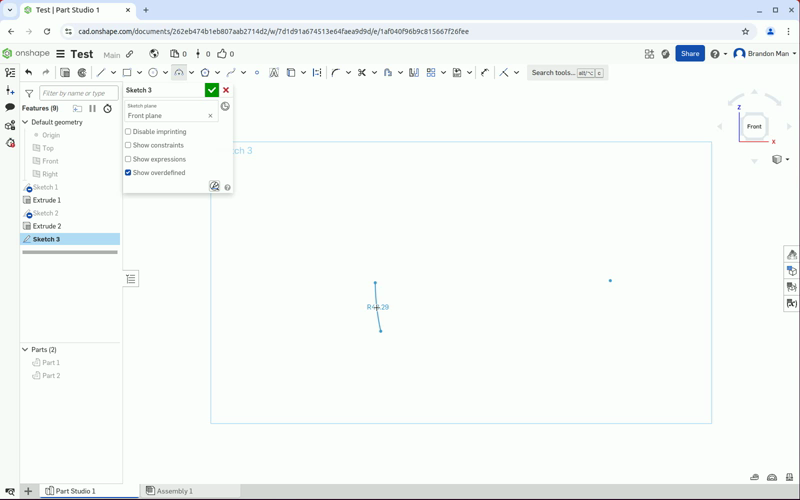
click(376, 307)
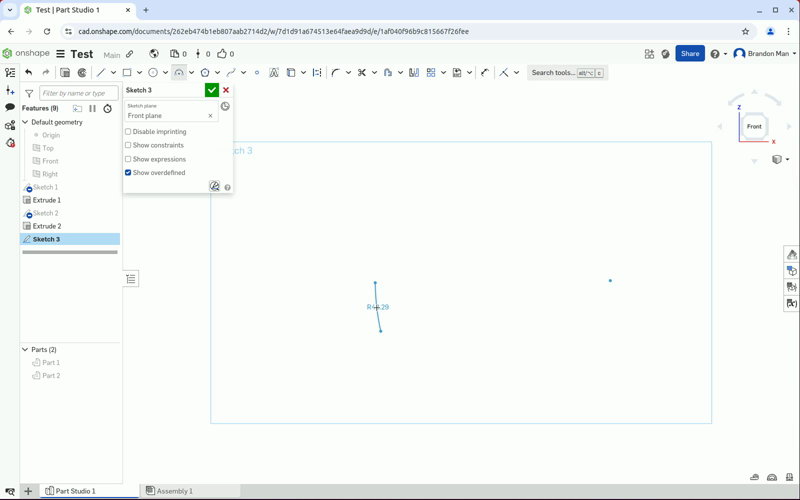
key_up(shift)
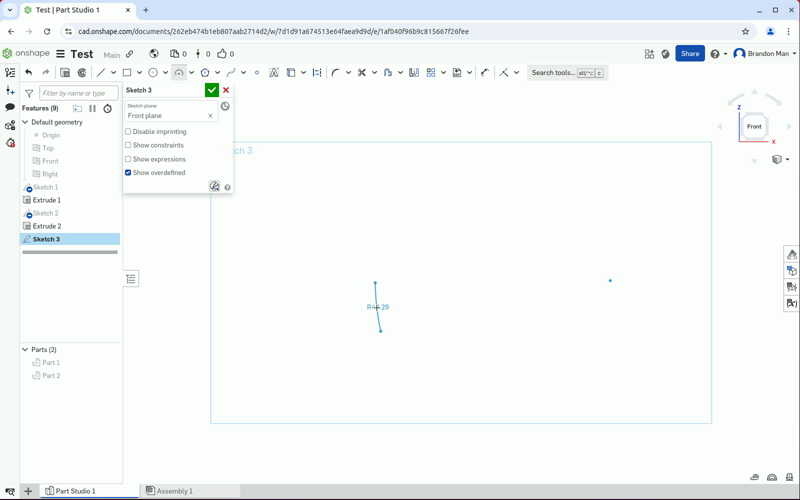
key(esc)
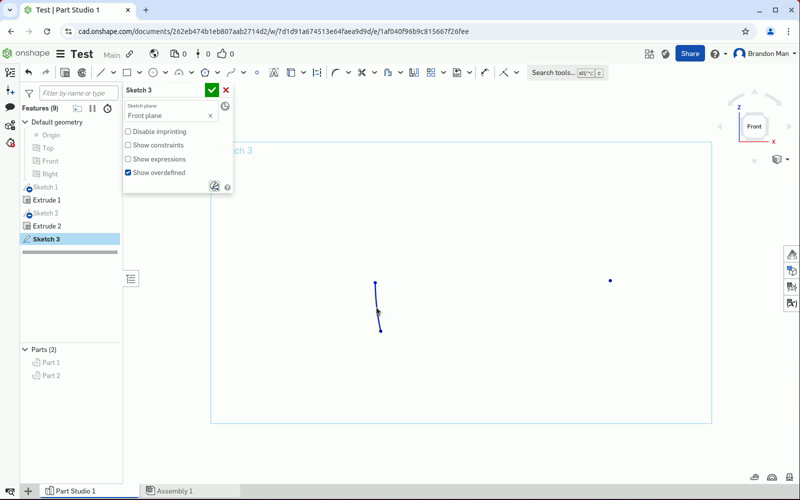
key(l)
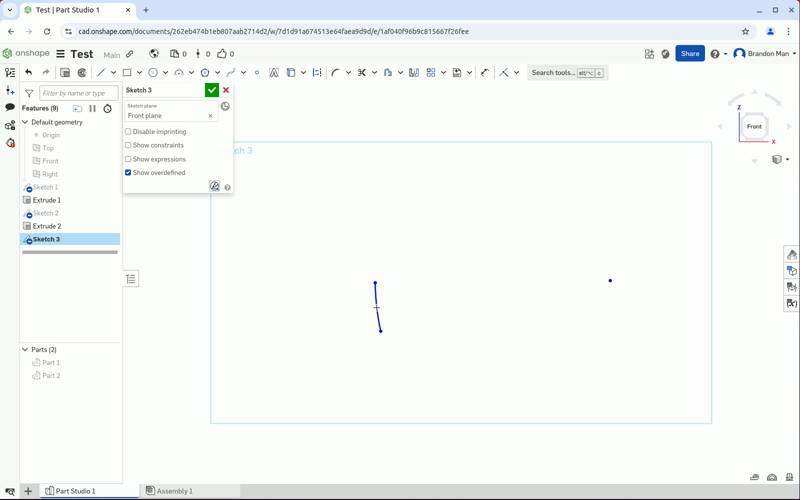
mouse_move(380, 331)
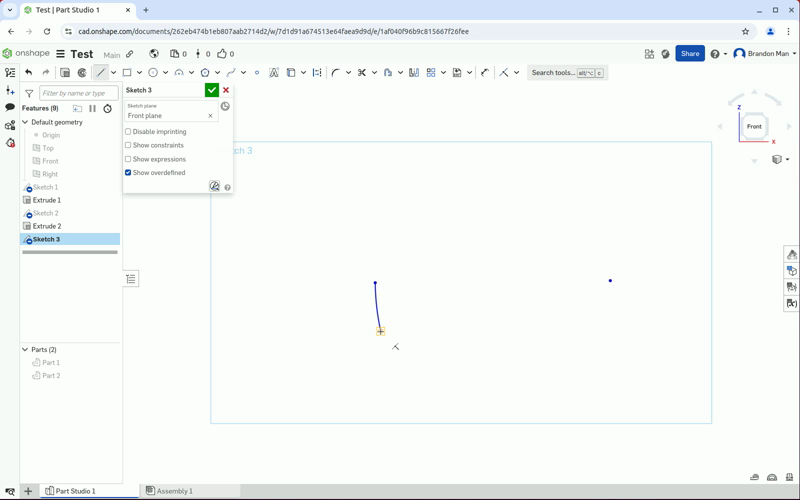
click(380, 331)
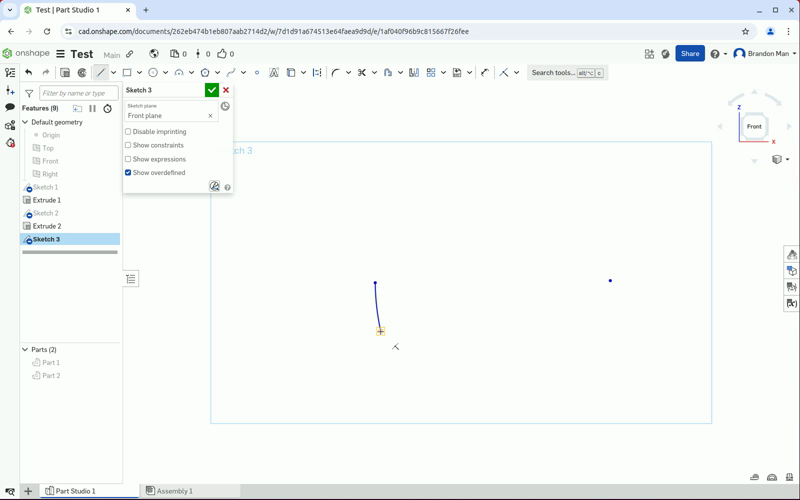
key_down(shift)
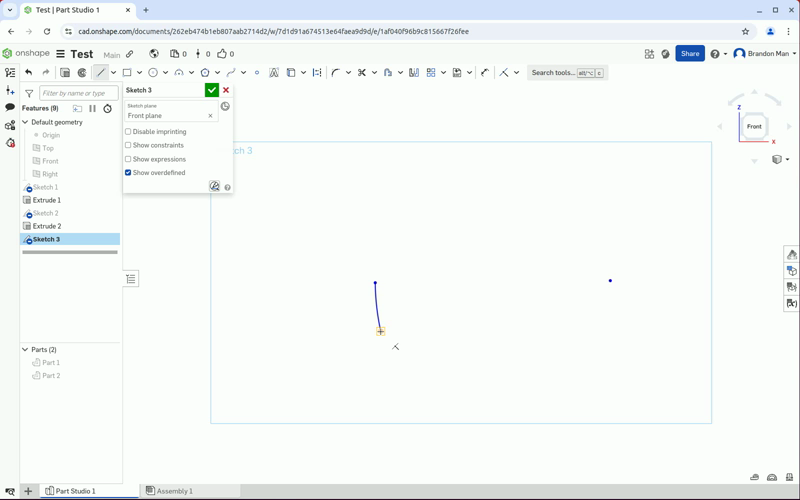
mouse_move(410, 331)
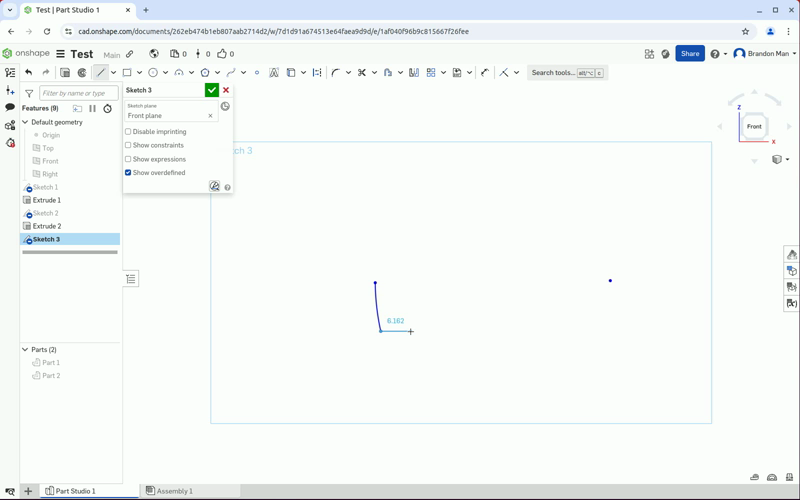
mouse_move(434, 331)
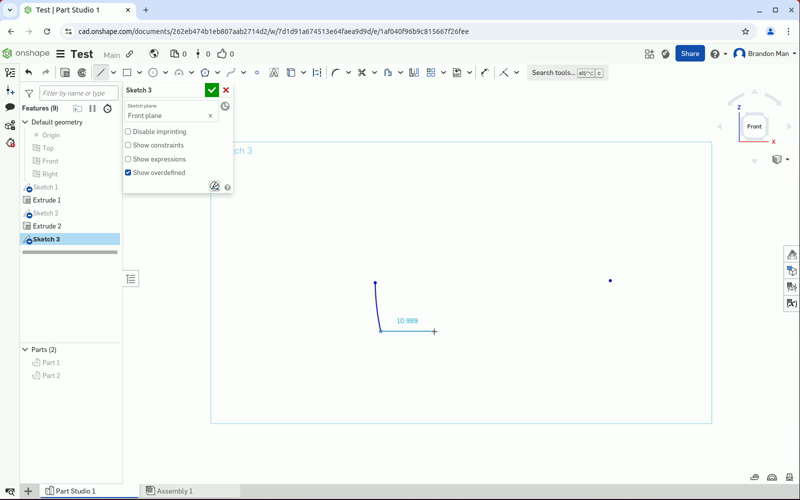
click(434, 331)
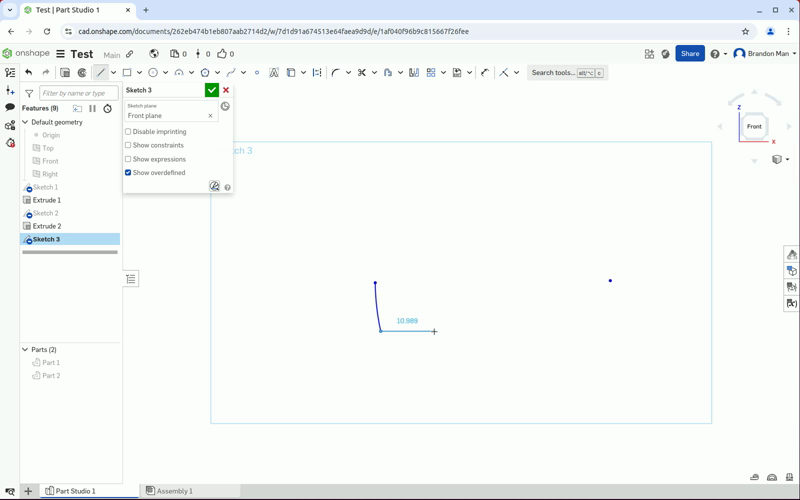
key_up(shift)
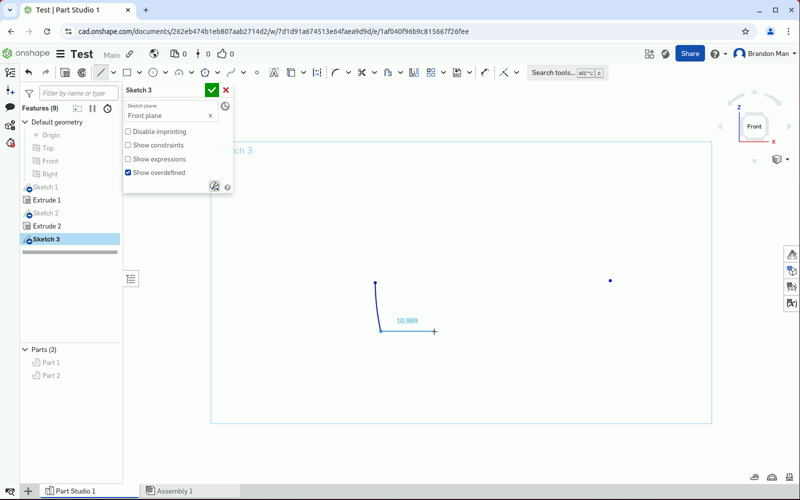
key_down(shift)
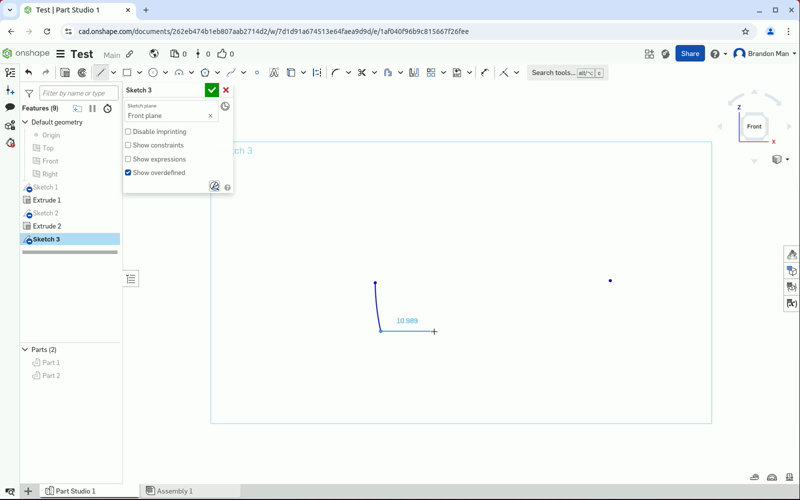
mouse_move(464, 331)
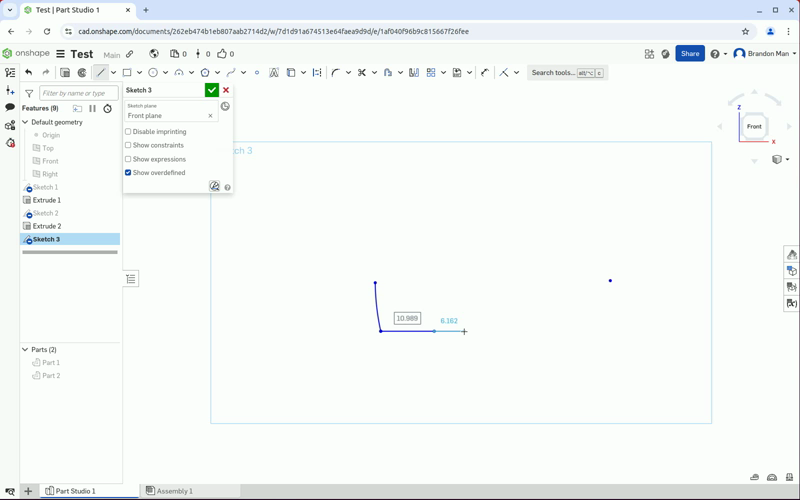
mouse_move(434, 327)
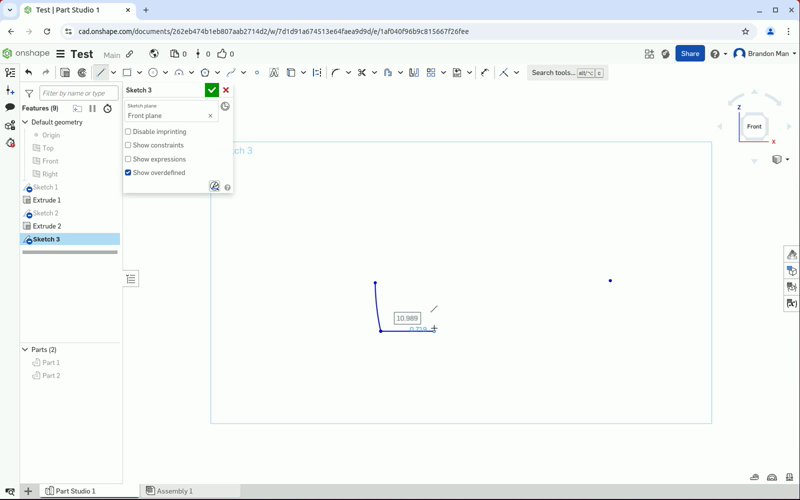
scroll(6)
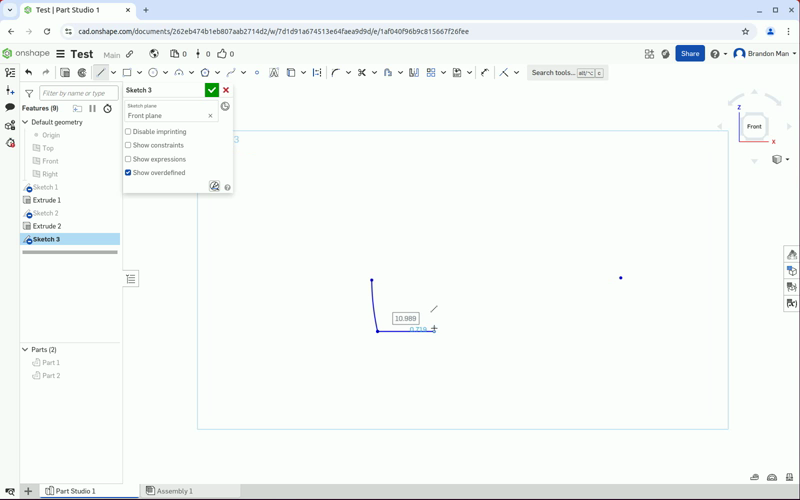
scroll(6)
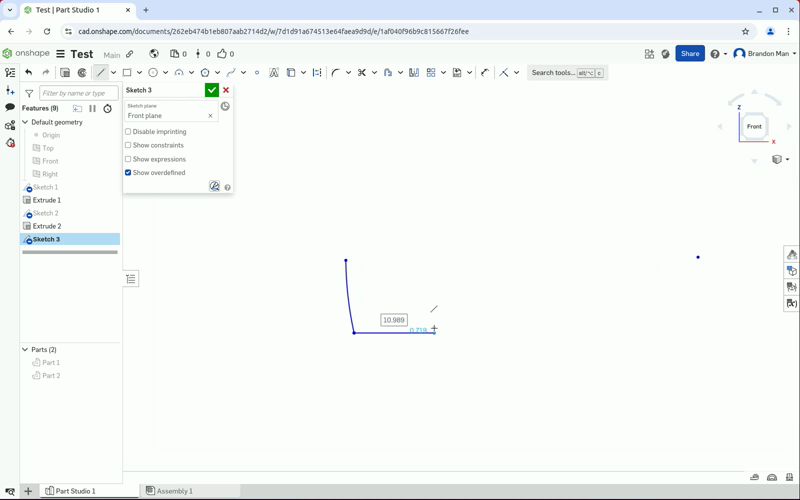
scroll(6)
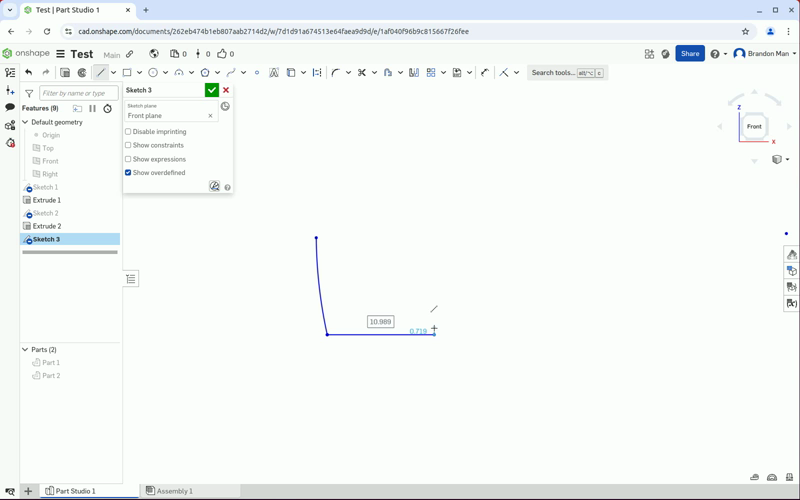
scroll(6)
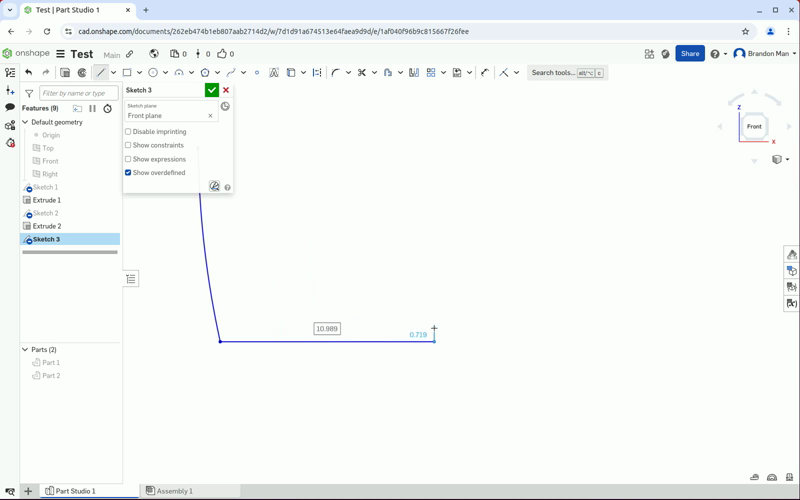
scroll(6)
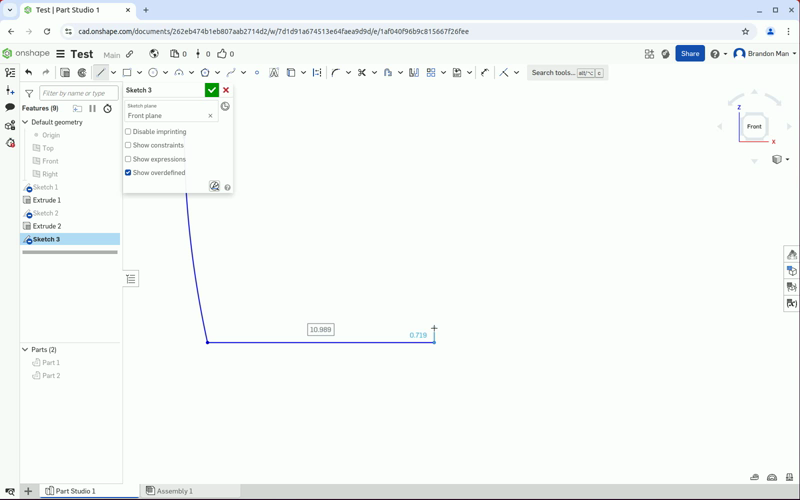
scroll(6)
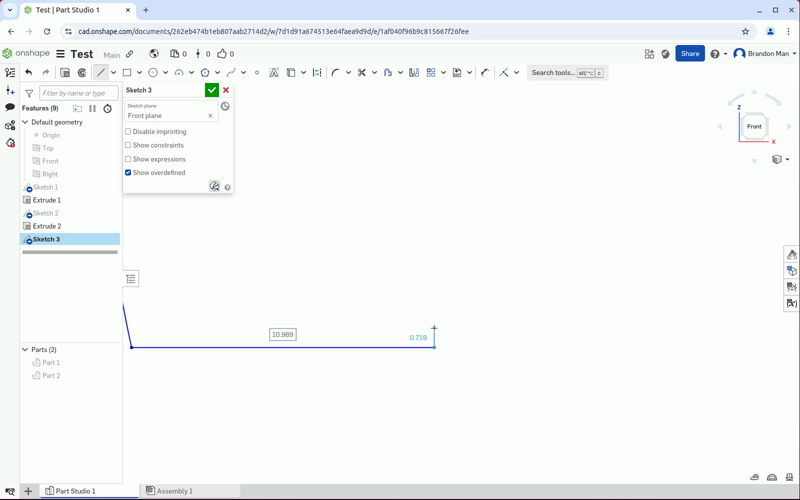
scroll(6)
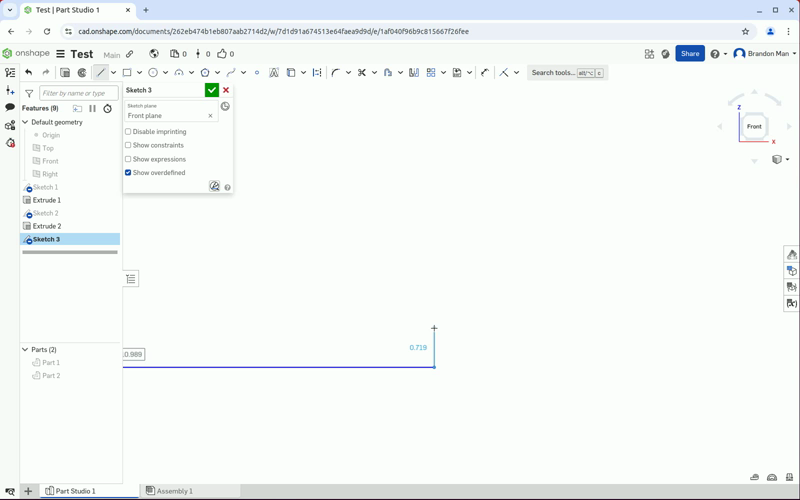
click(434, 327)
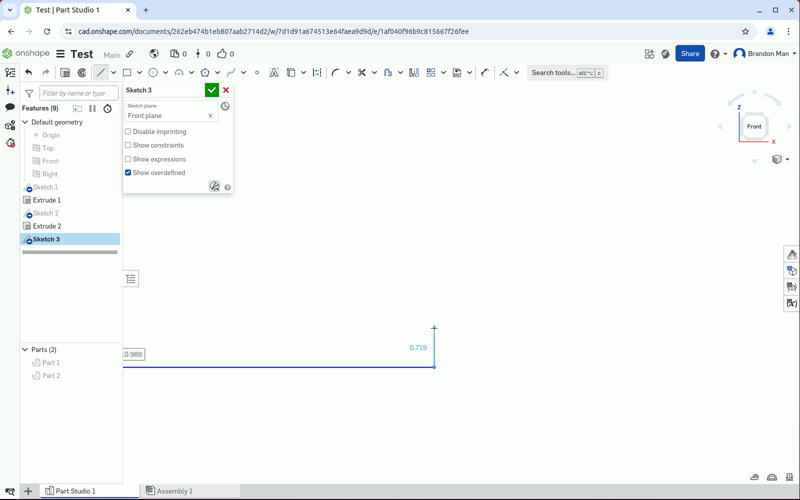
scroll(-6)
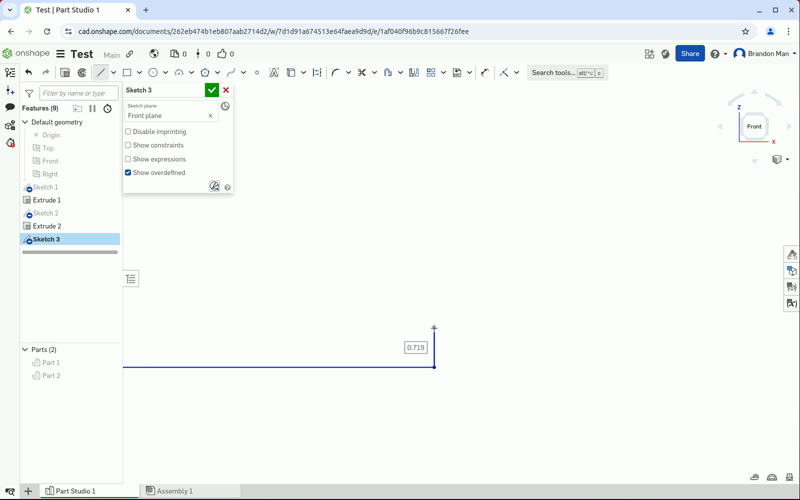
scroll(-6)
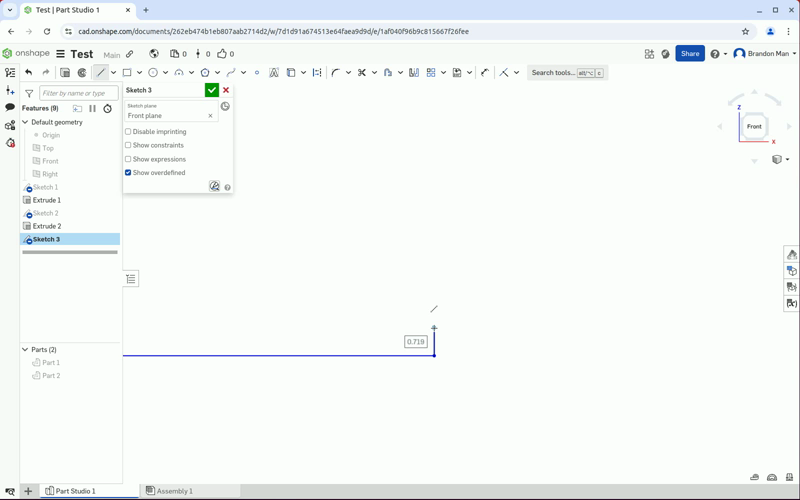
scroll(-6)
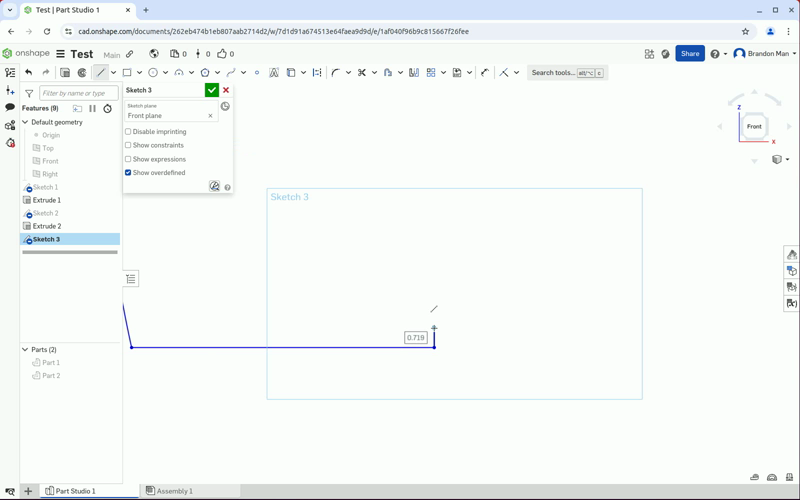
scroll(-6)
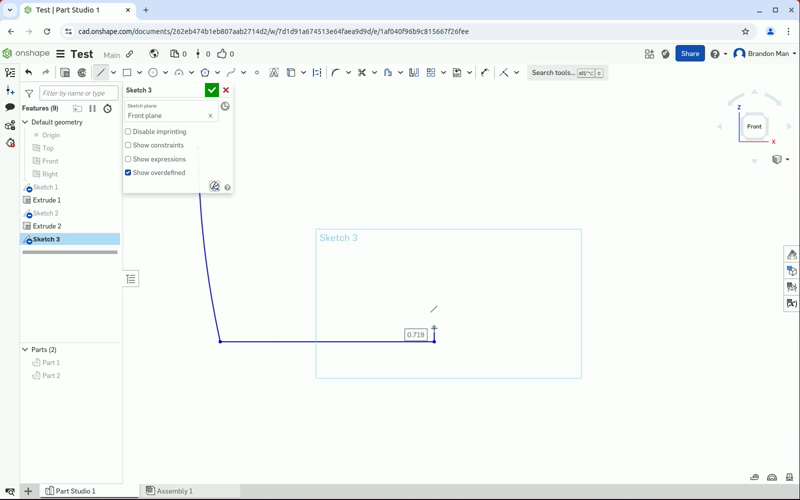
scroll(-6)
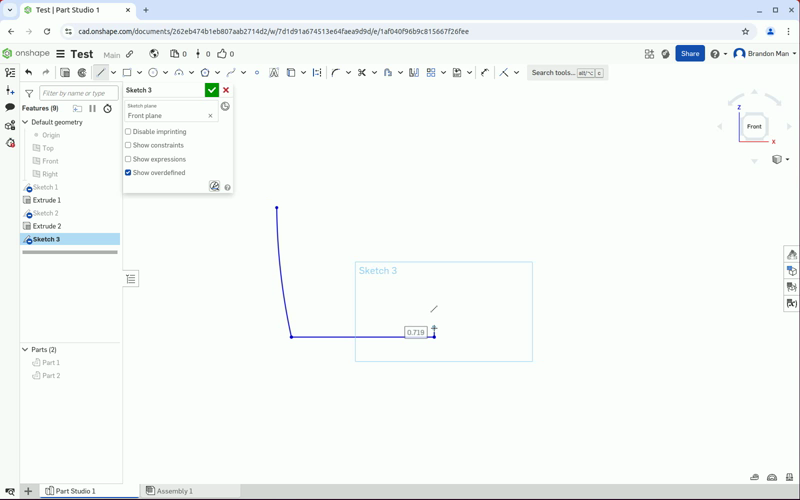
scroll(-6)
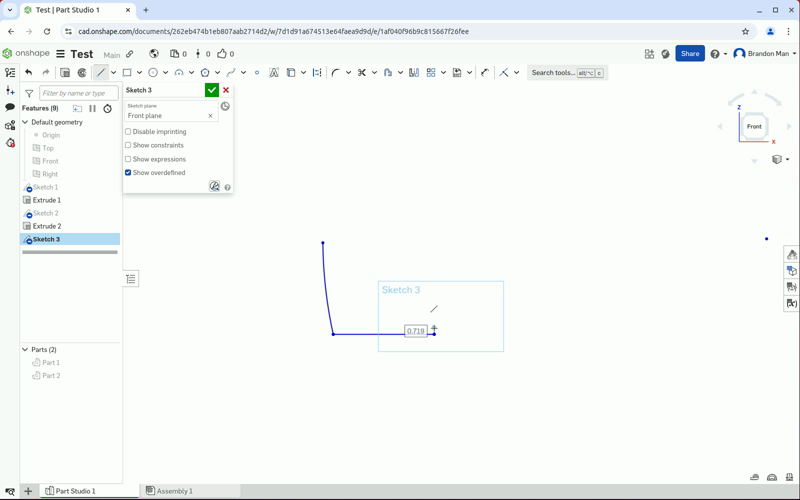
scroll(-6)
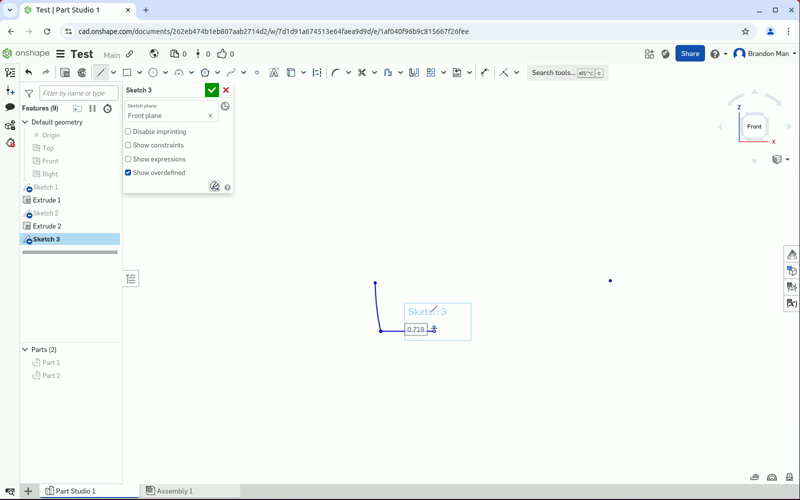
key_up(shift)
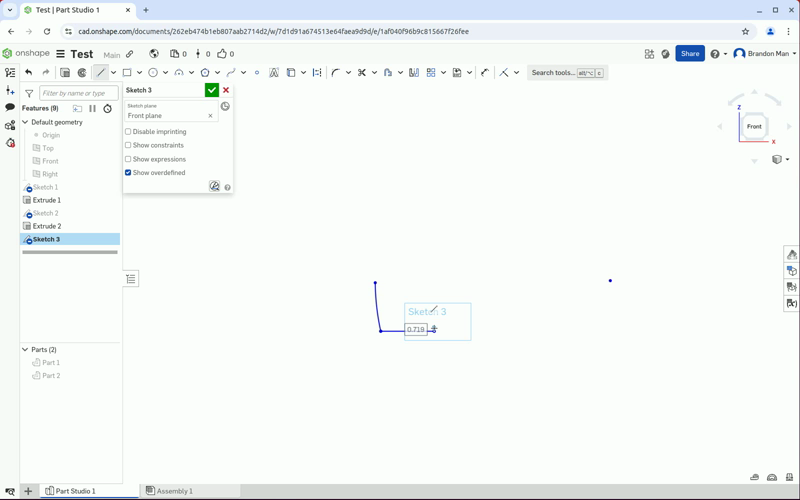
key_down(shift)
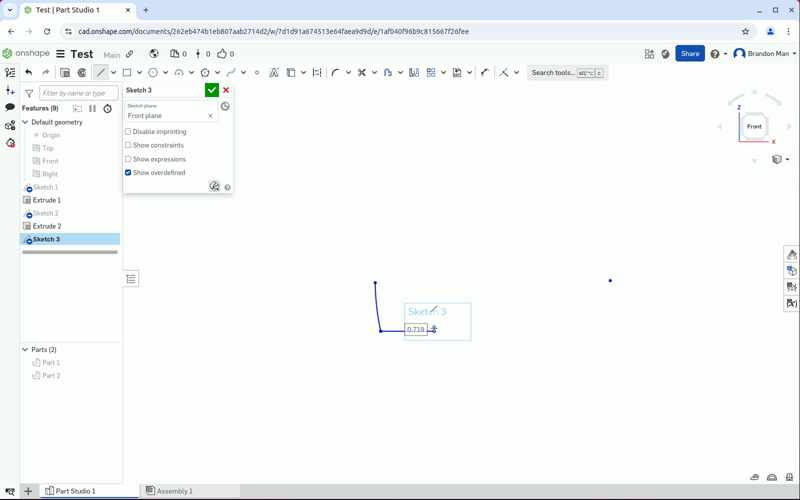
mouse_move(464, 327)
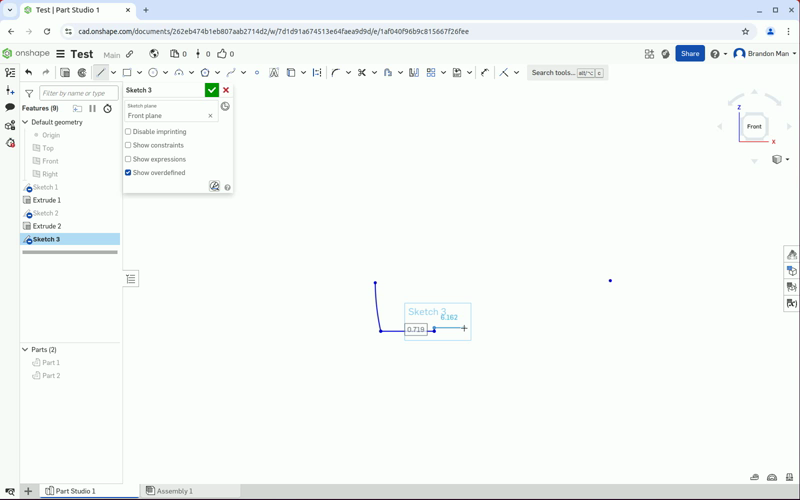
mouse_move(459, 327)
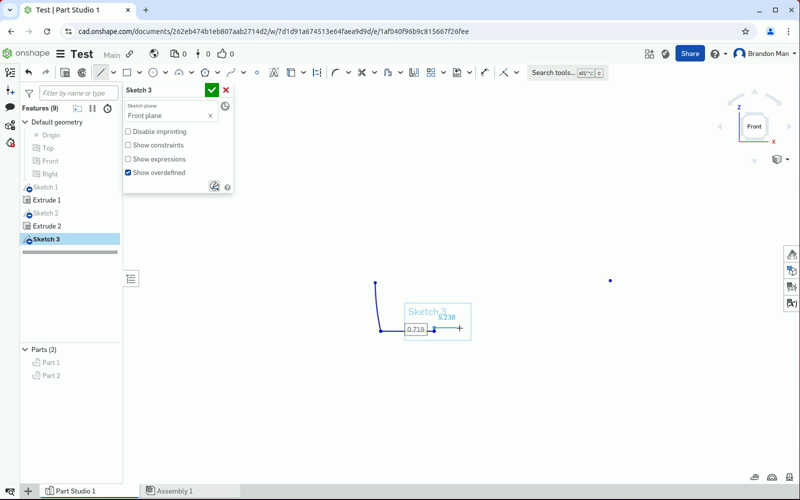
click(459, 327)
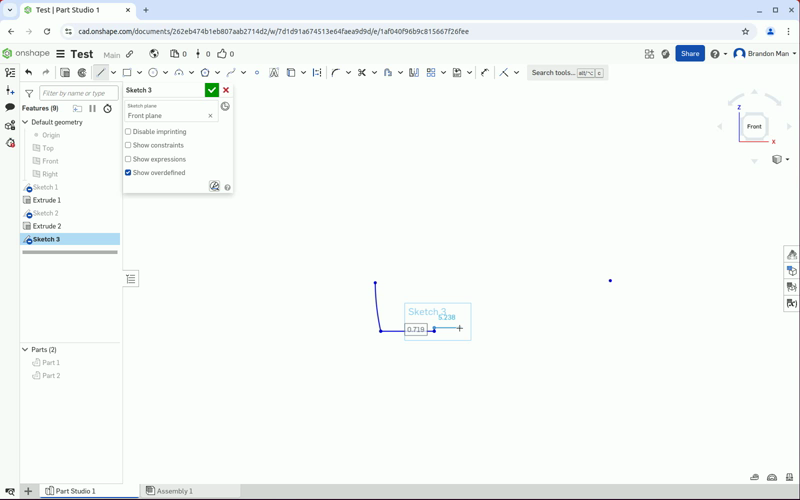
key_up(shift)
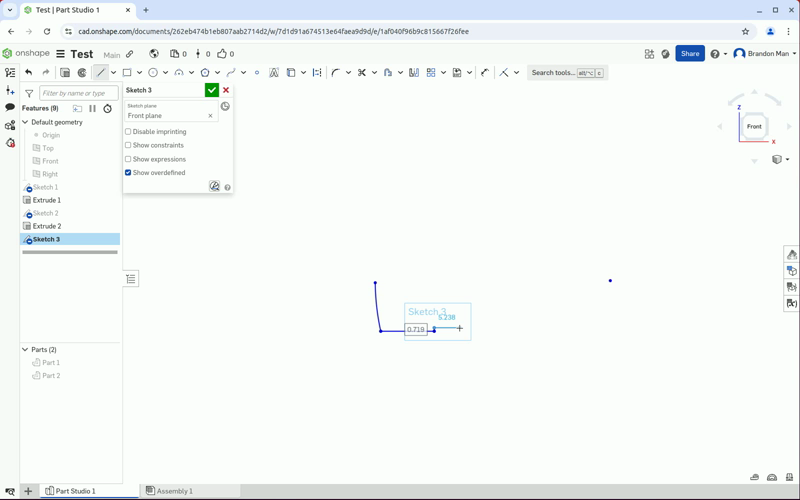
key_down(shift)
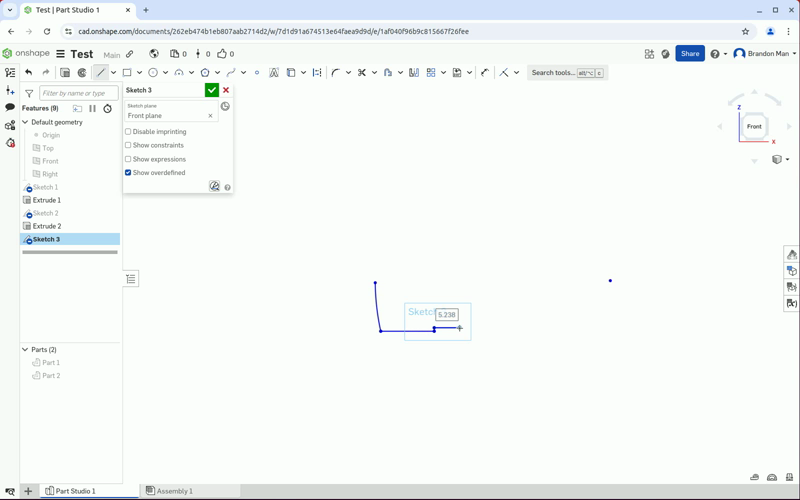
mouse_move(489, 327)
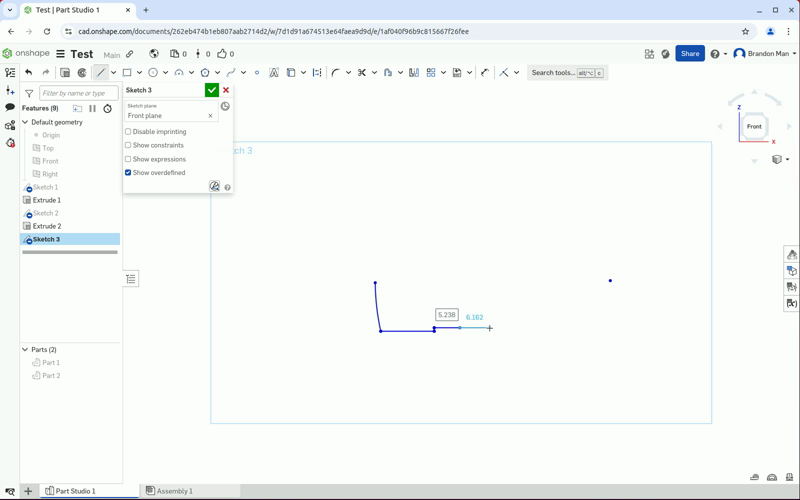
mouse_move(484, 327)
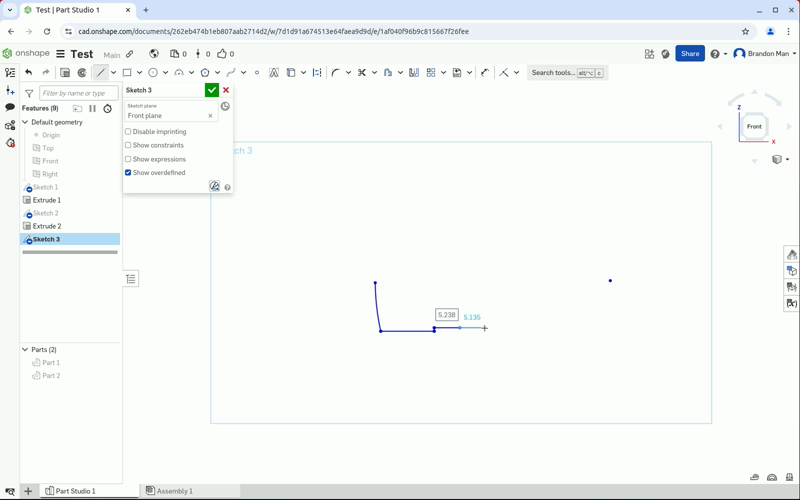
click(484, 327)
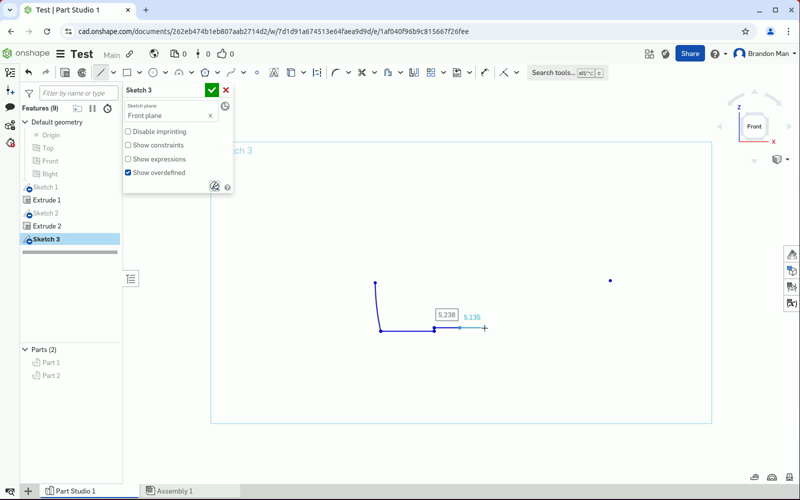
key_up(shift)
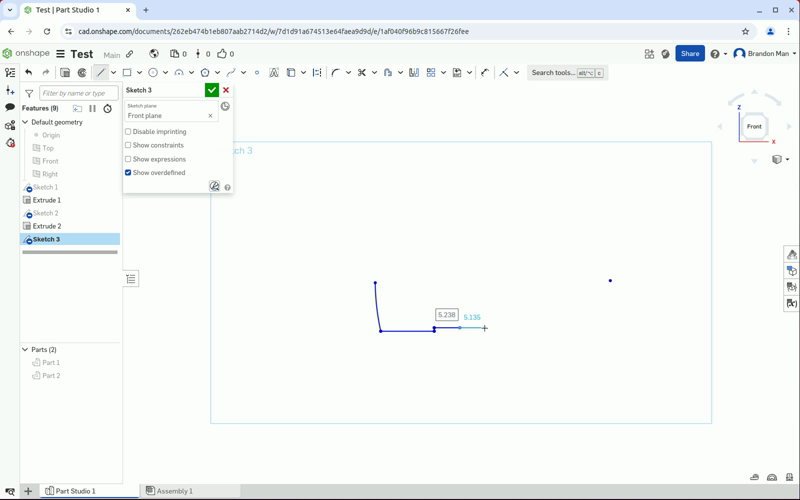
key_down(shift)
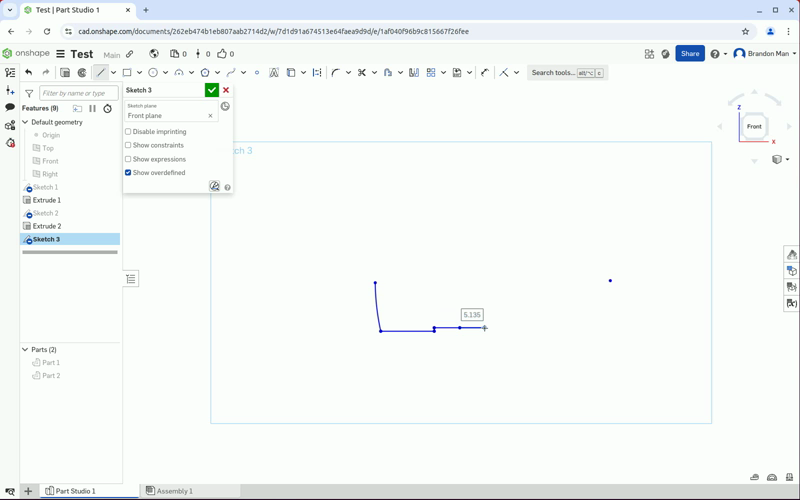
mouse_move(514, 327)
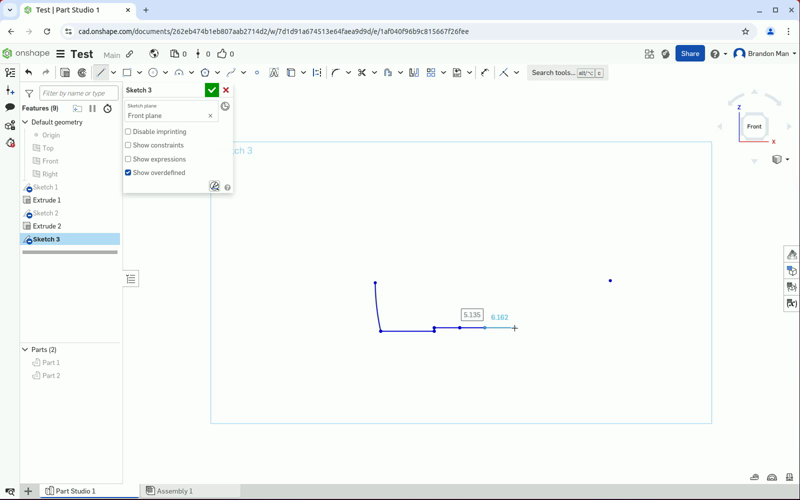
mouse_move(484, 331)
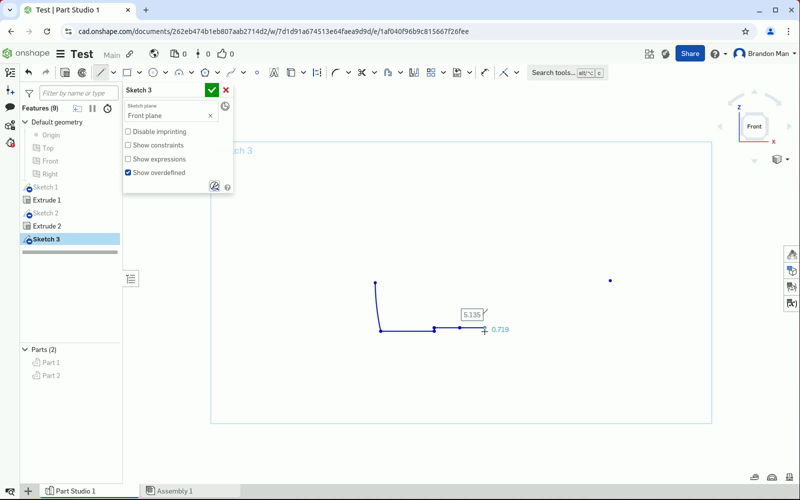
scroll(6)
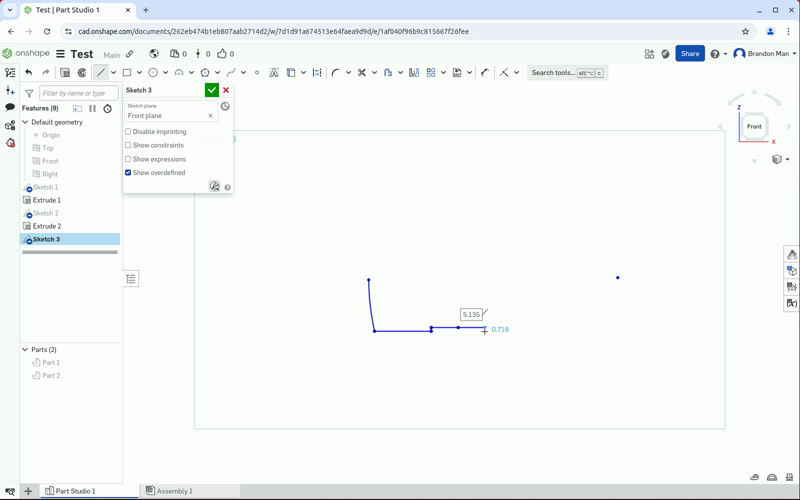
scroll(6)
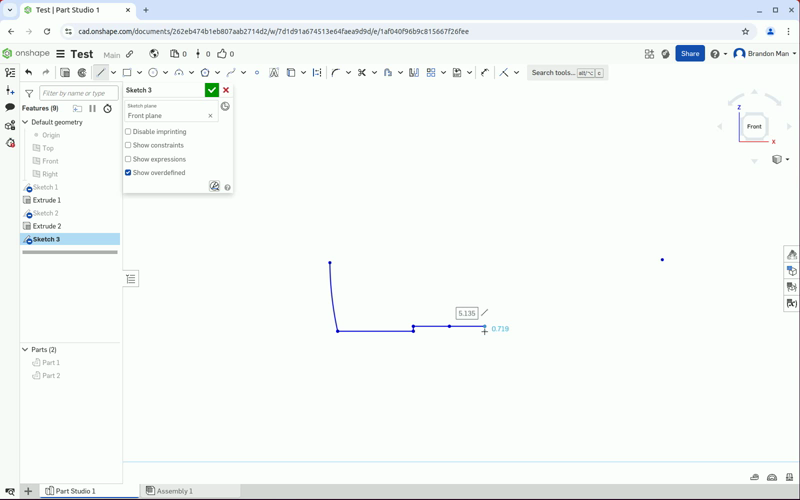
scroll(6)
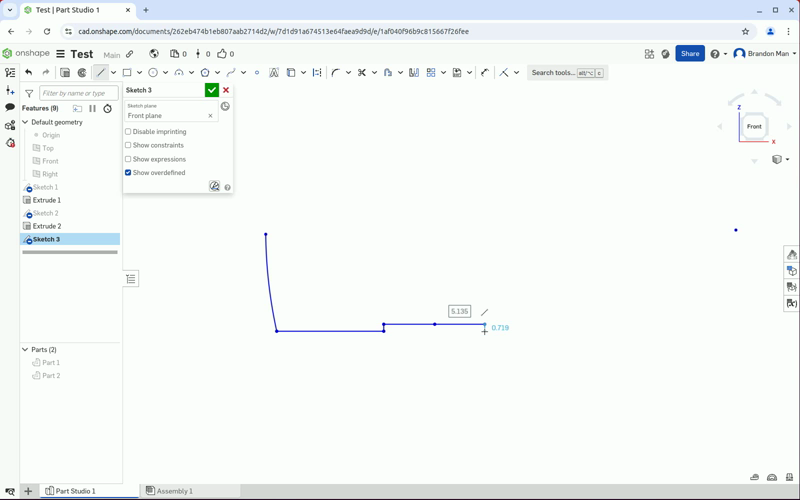
scroll(6)
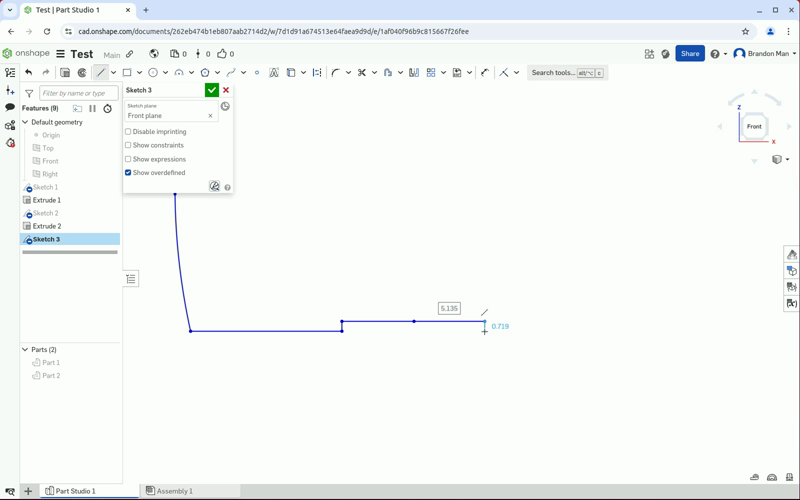
scroll(6)
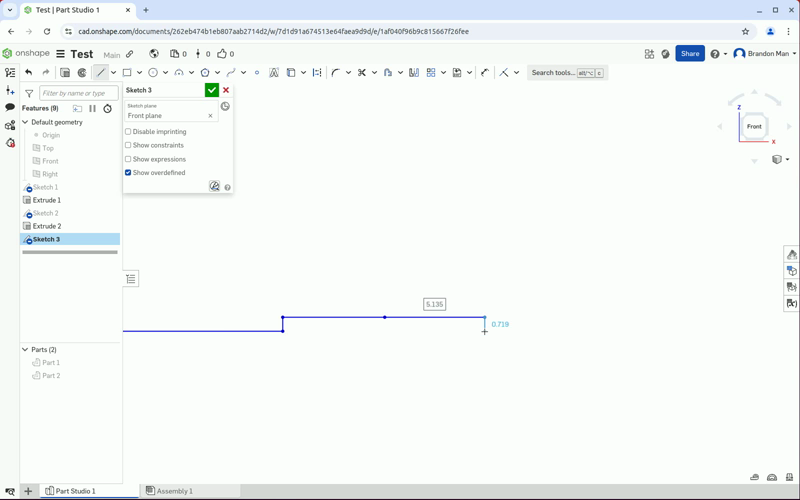
scroll(6)
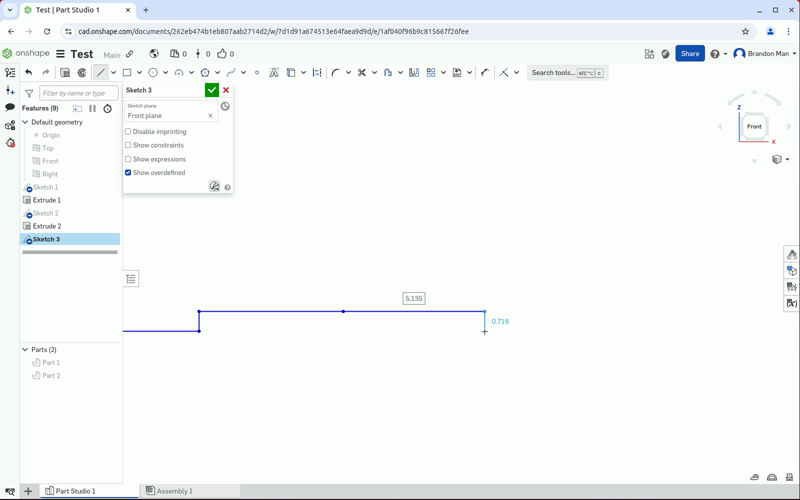
scroll(6)
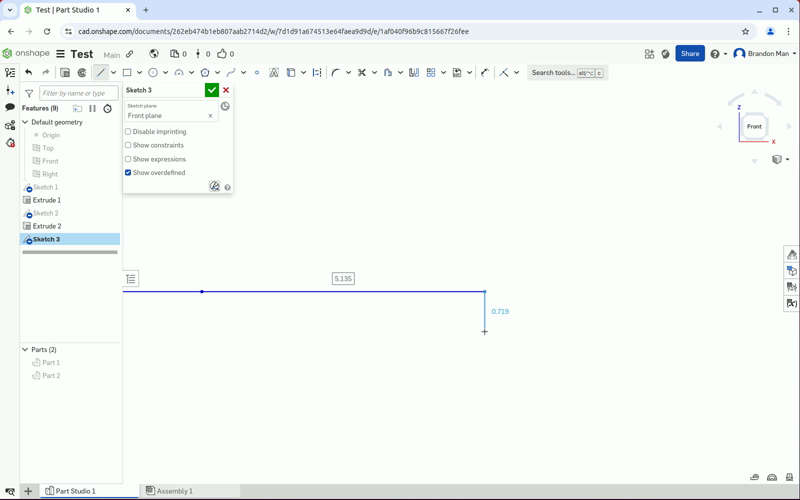
click(484, 331)
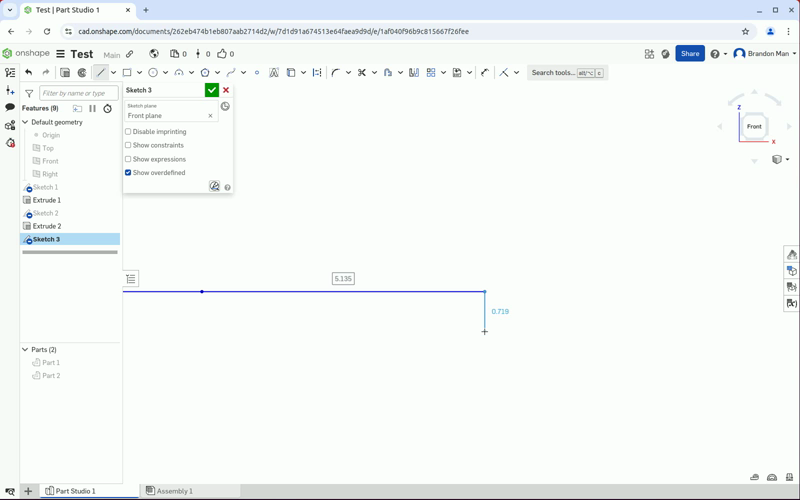
scroll(-6)
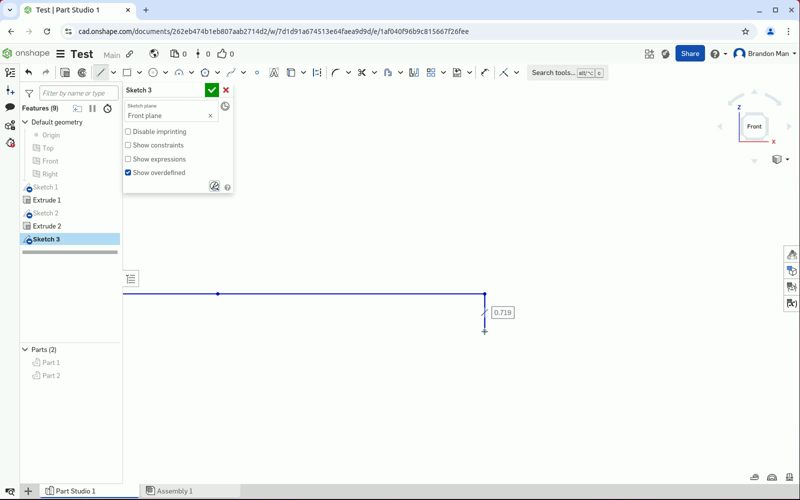
scroll(-6)
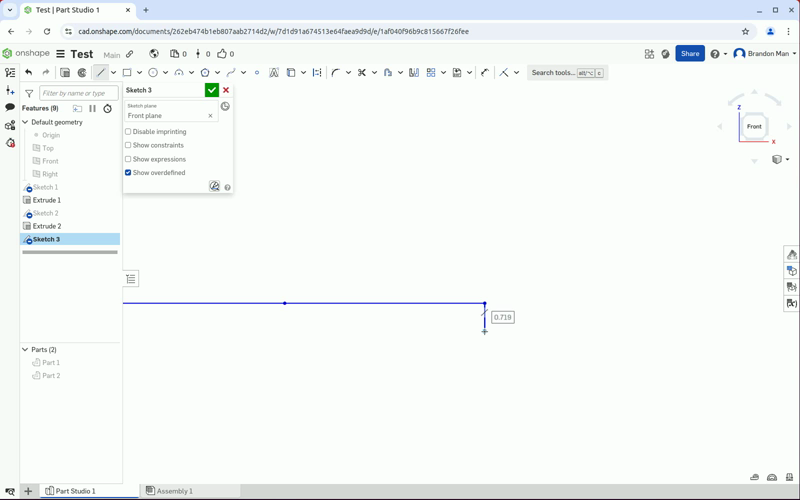
scroll(-6)
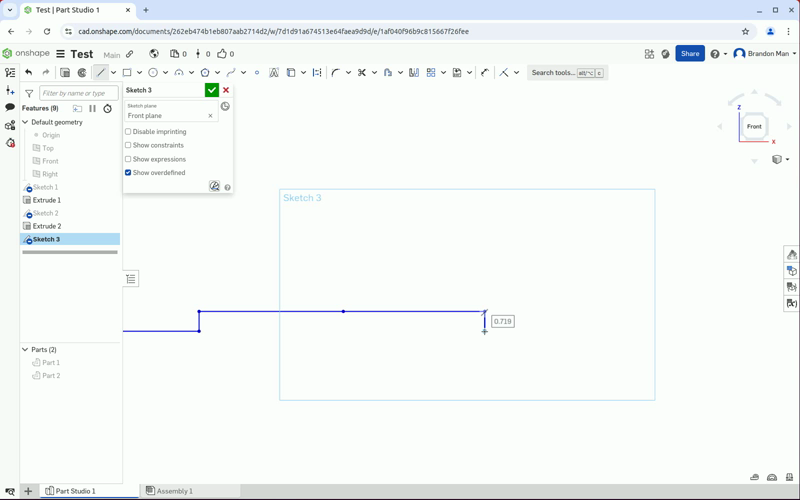
scroll(-6)
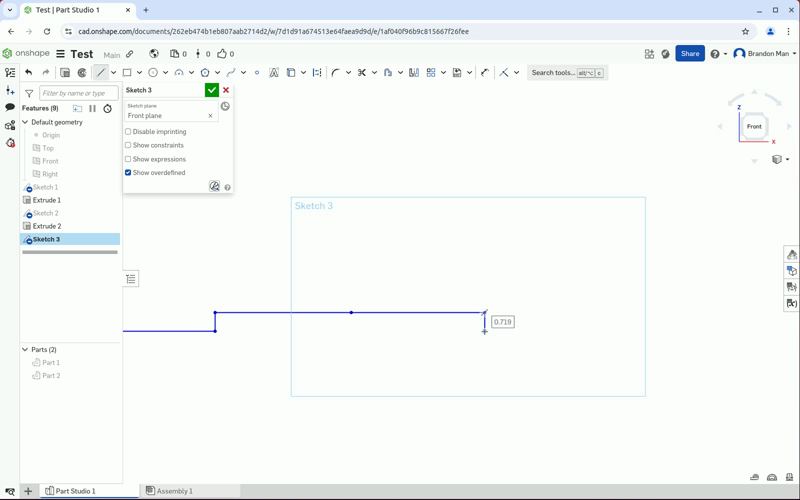
scroll(-6)
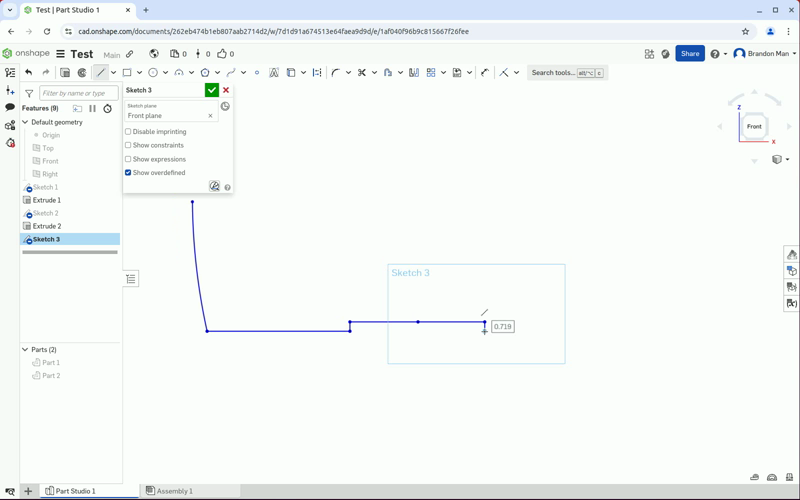
scroll(-6)
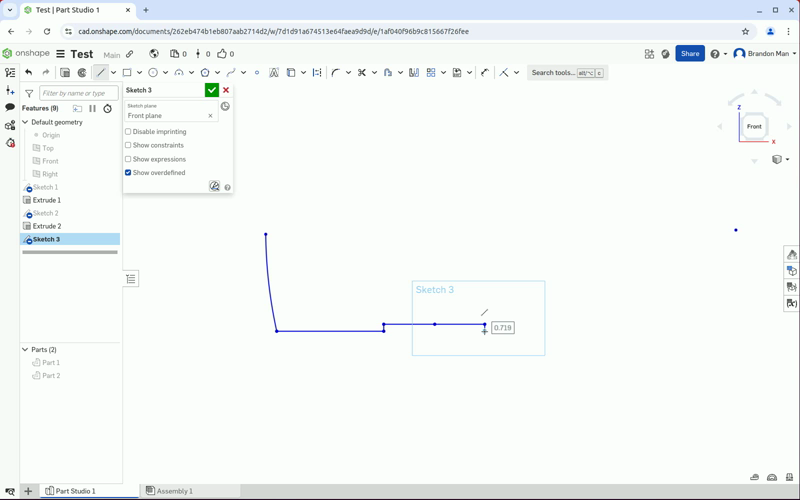
scroll(-6)
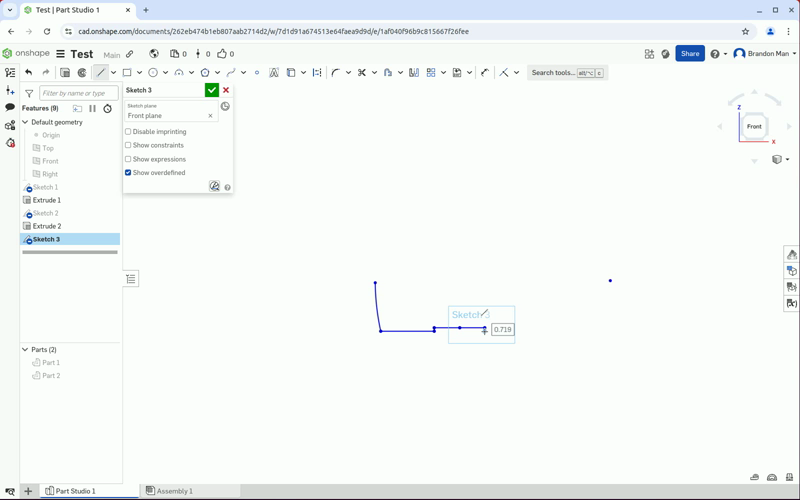
key_up(shift)
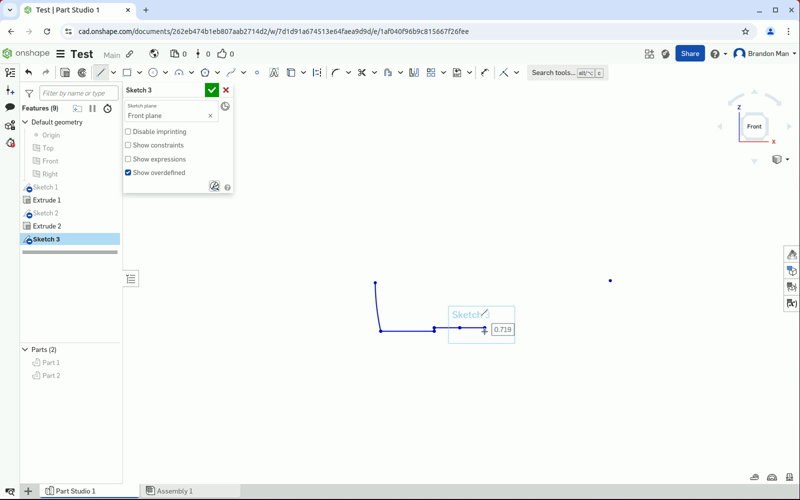
key_down(shift)
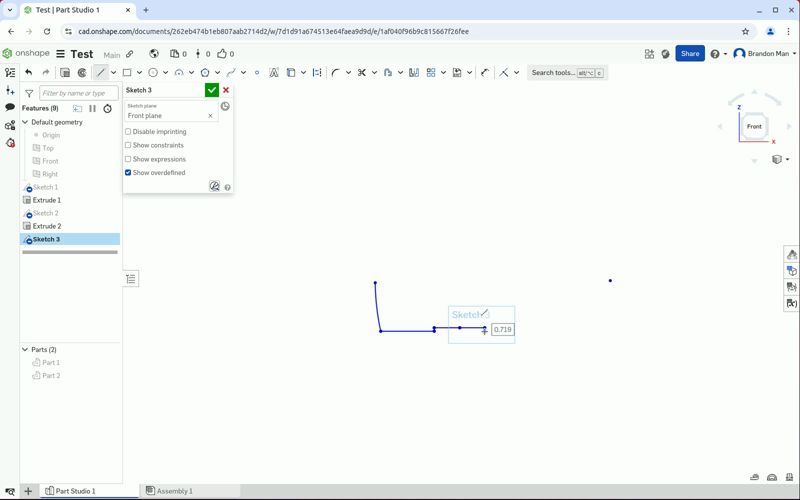
mouse_move(514, 331)
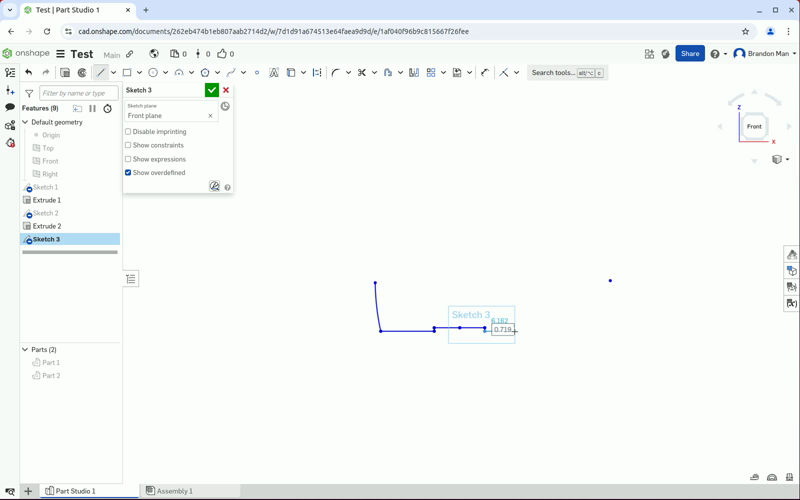
mouse_move(540, 331)
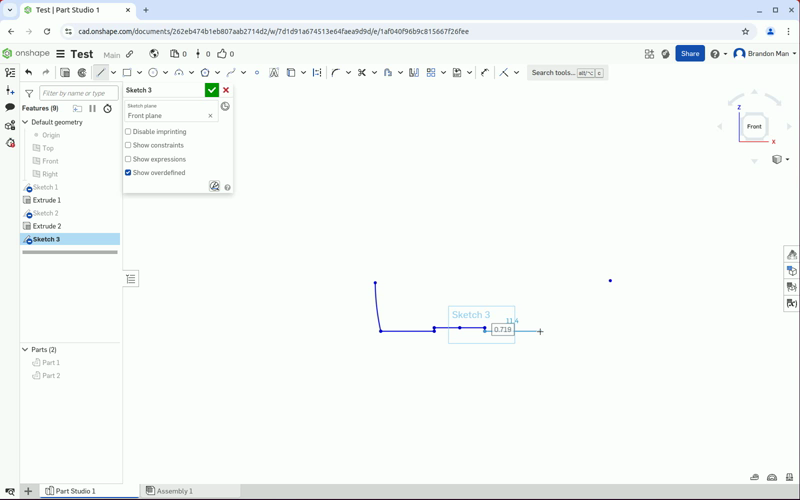
click(540, 331)
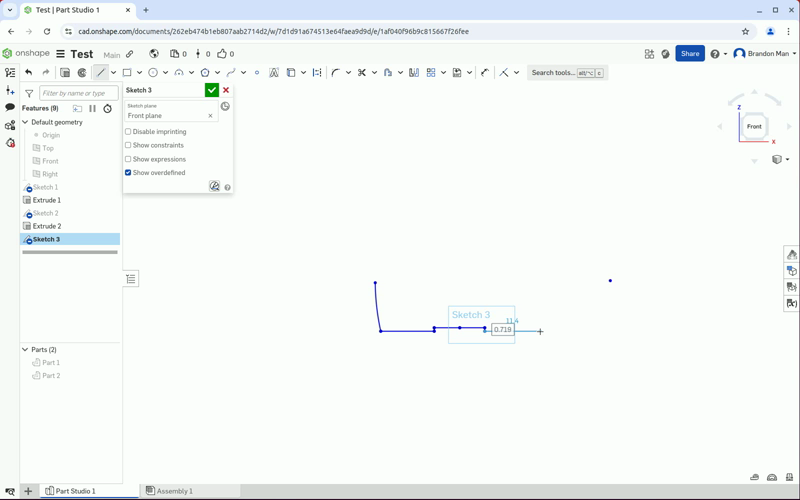
key_up(shift)
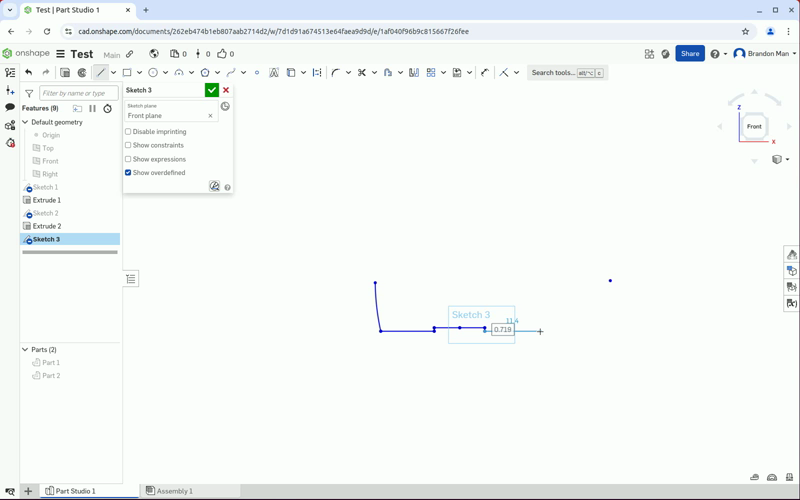
key(esc)
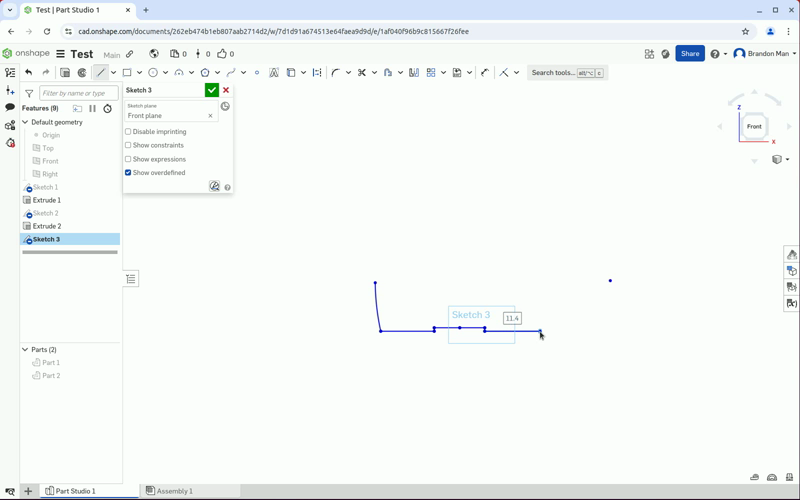
key(a)
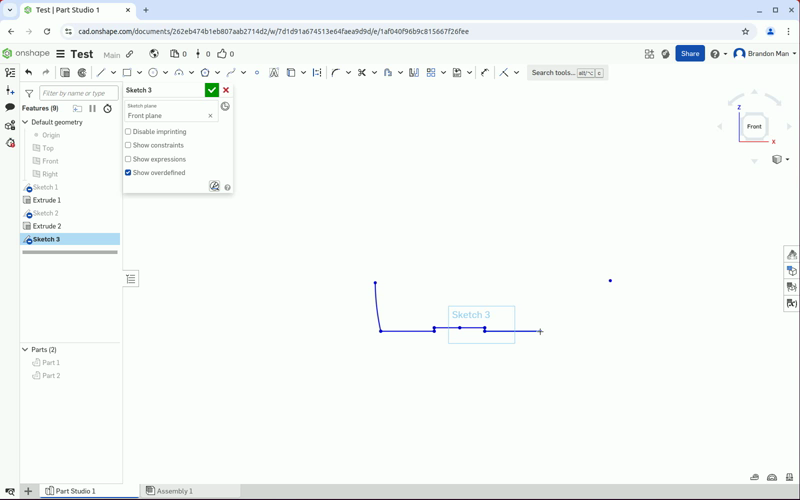
mouse_move(540, 331)
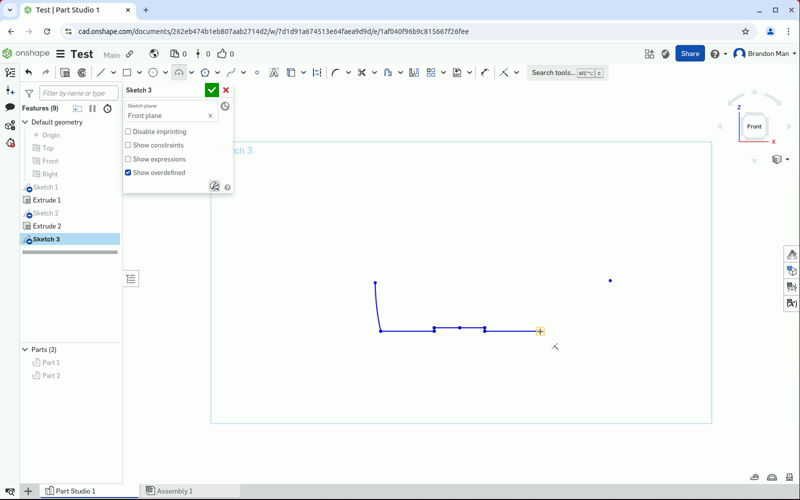
click(540, 331)
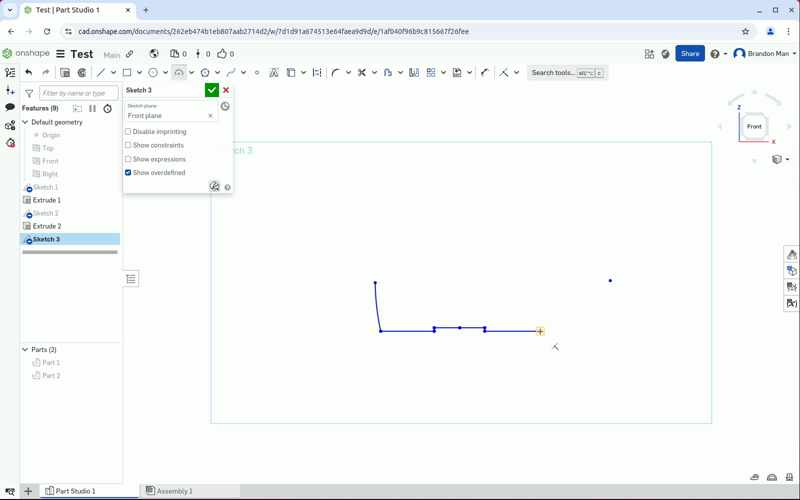
key_down(shift)
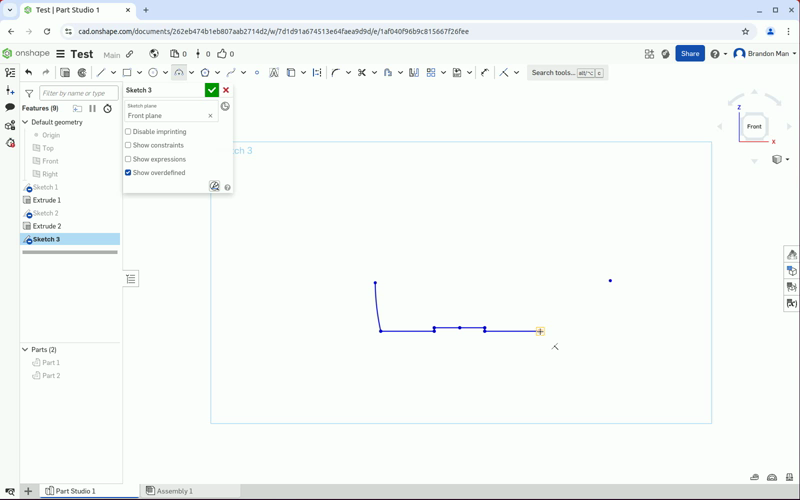
mouse_move(545, 282)
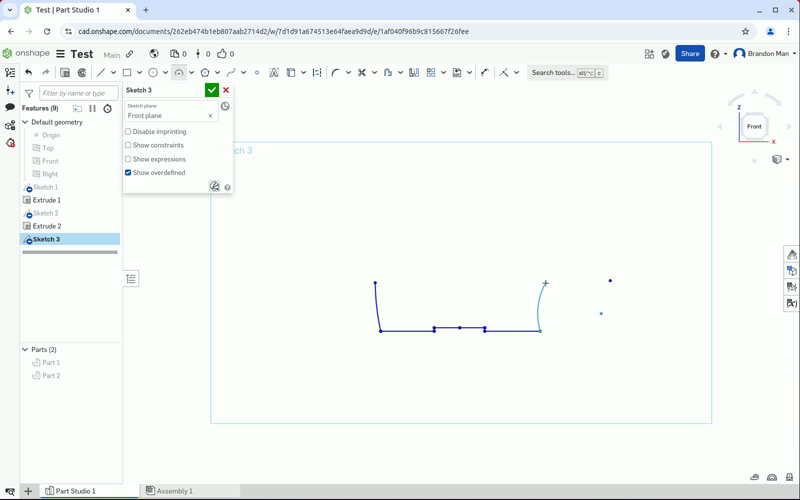
click(545, 282)
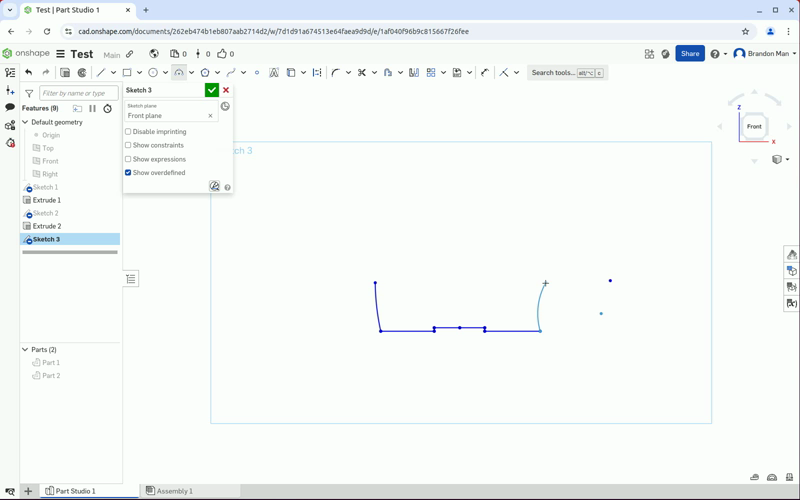
mouse_move(544, 307)
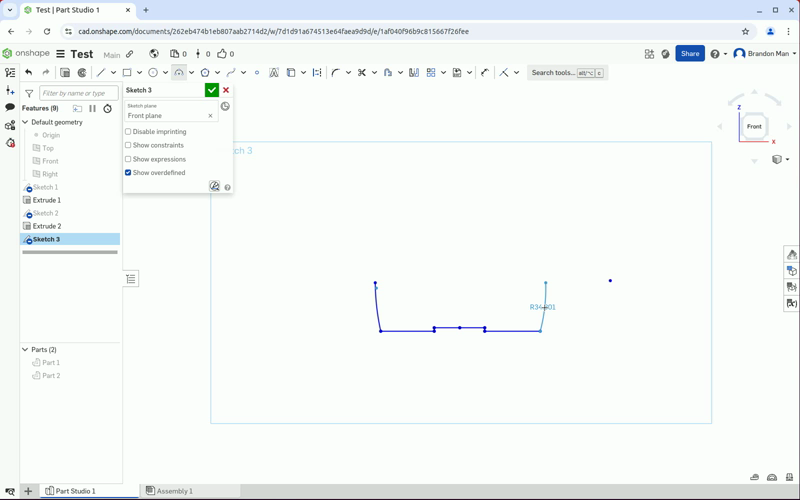
click(544, 307)
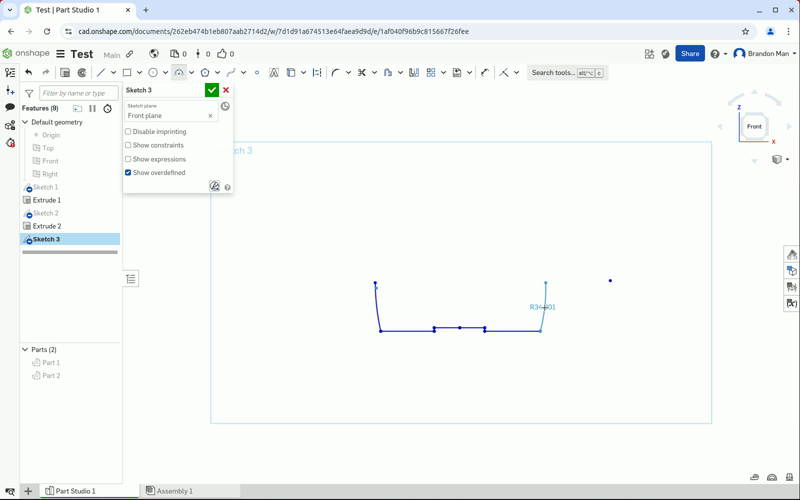
key_up(shift)
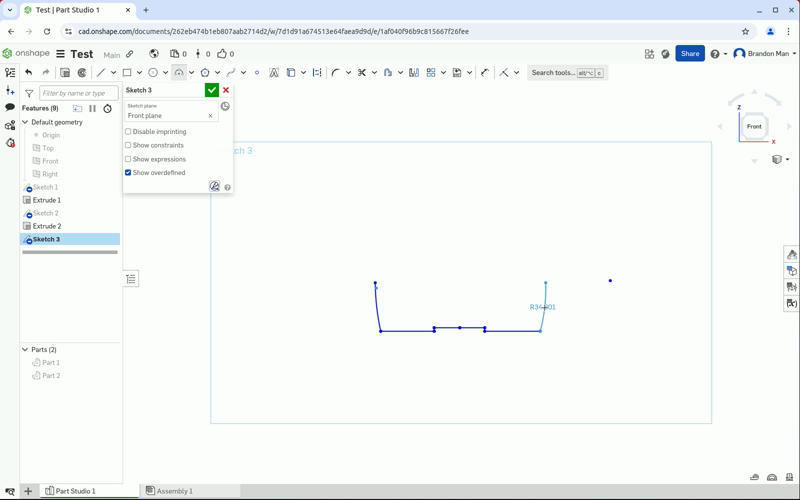
key(esc)
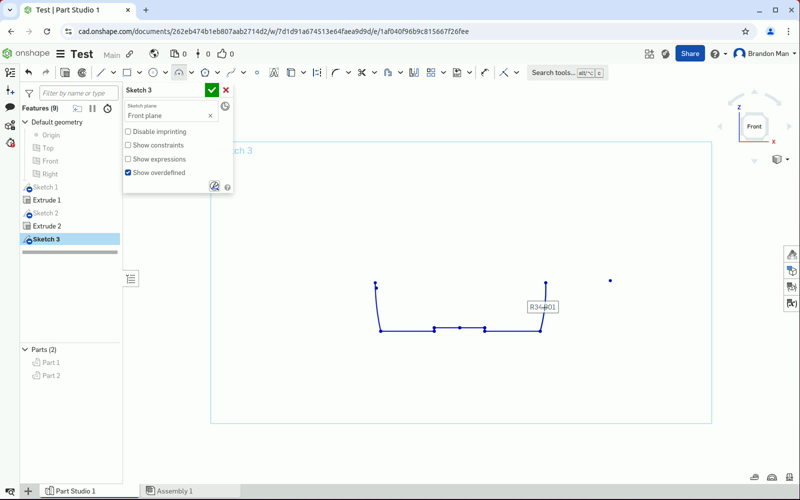
key(l)
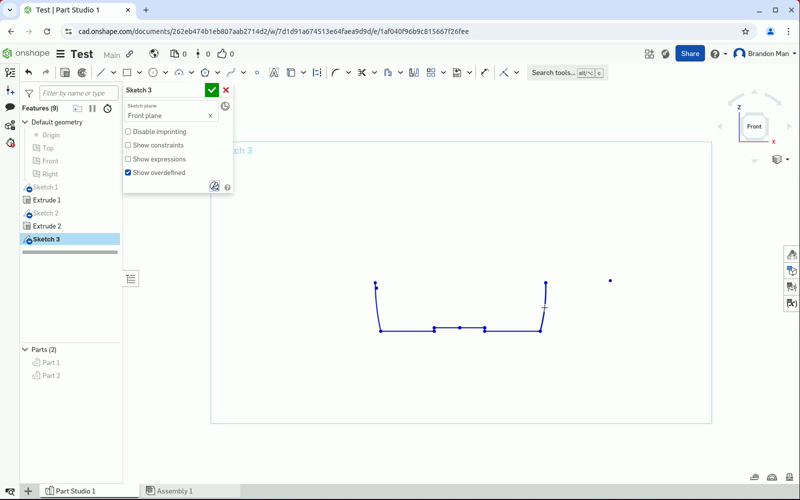
mouse_move(545, 282)
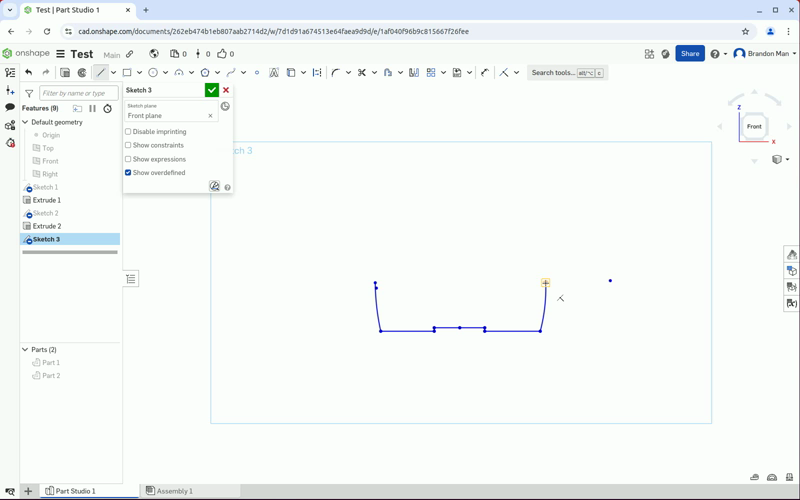
click(545, 282)
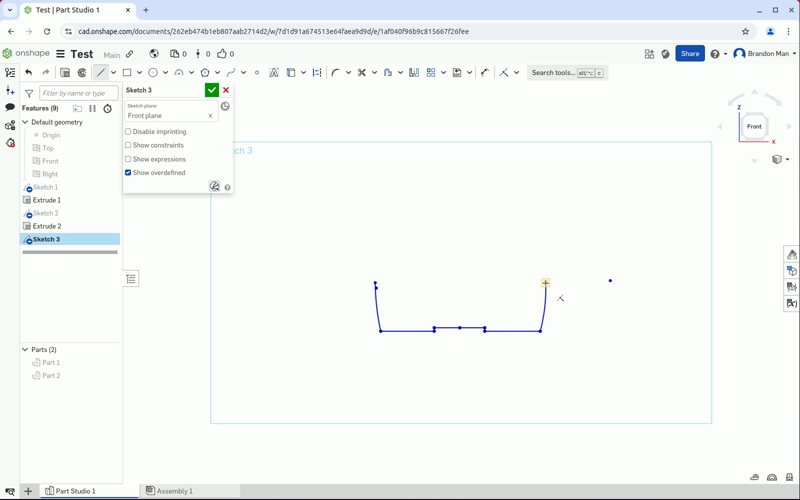
key_down(shift)
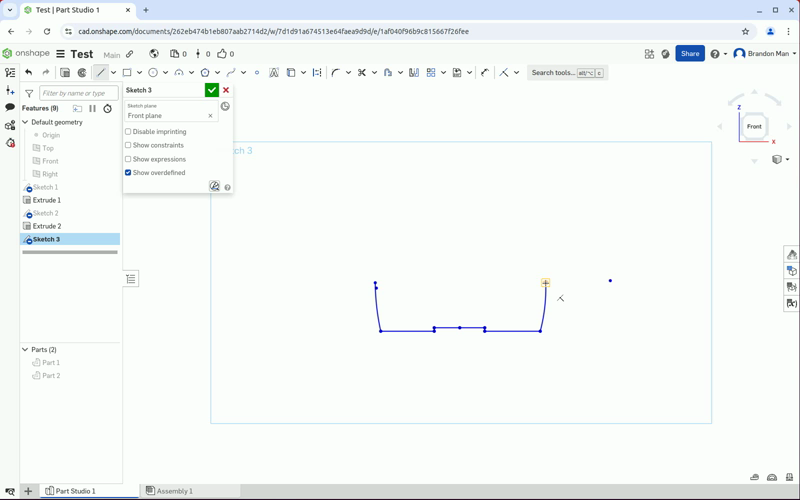
mouse_move(545, 202)
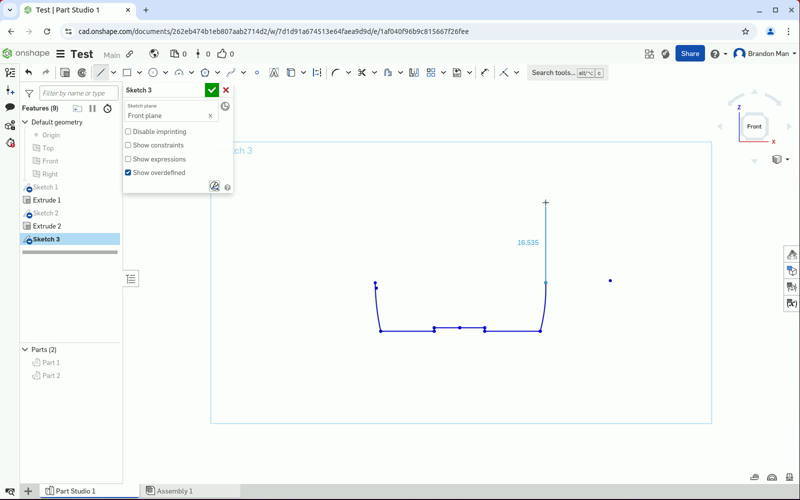
click(545, 202)
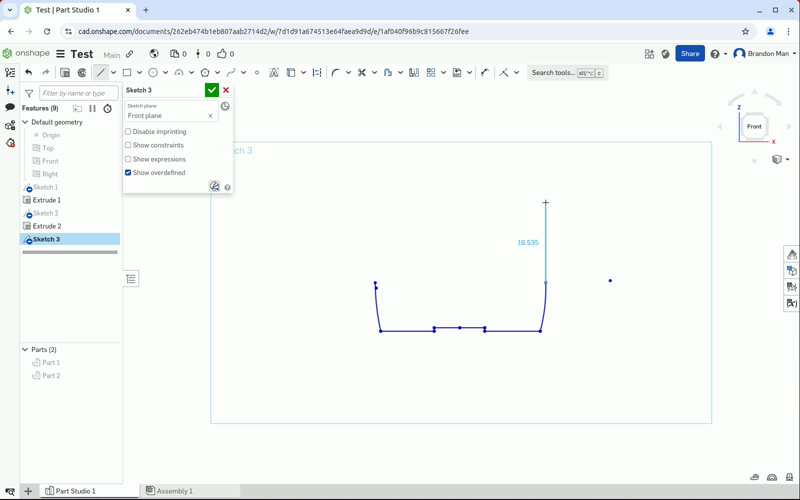
key_up(shift)
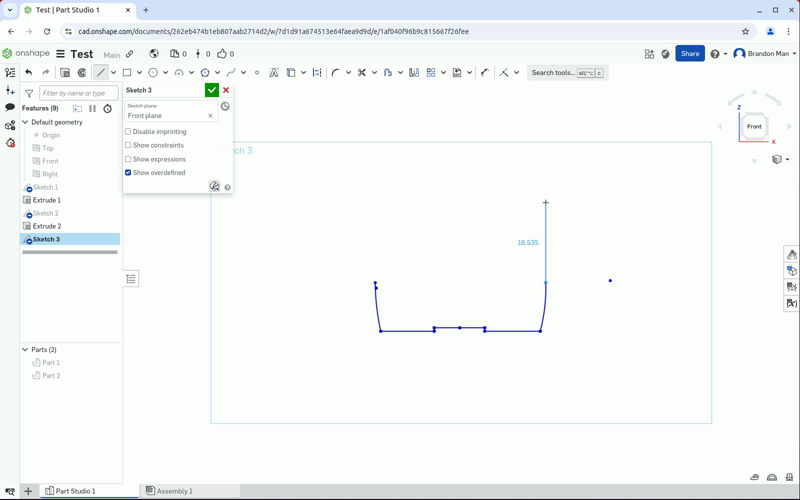
key(esc)
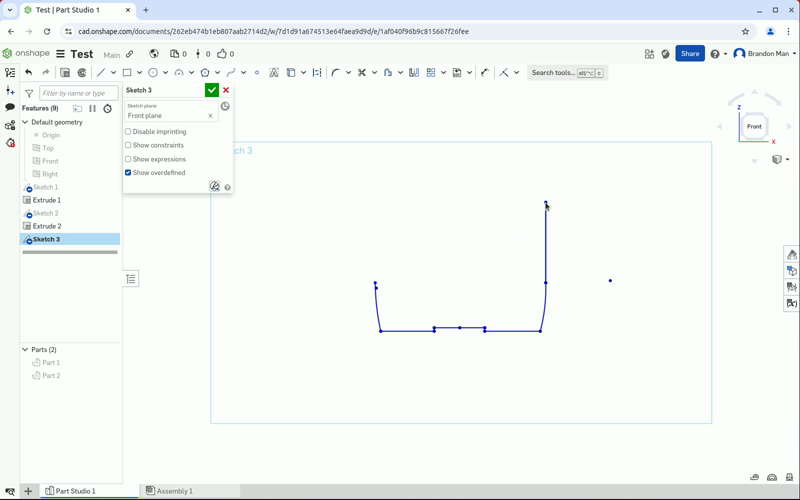
key(a)
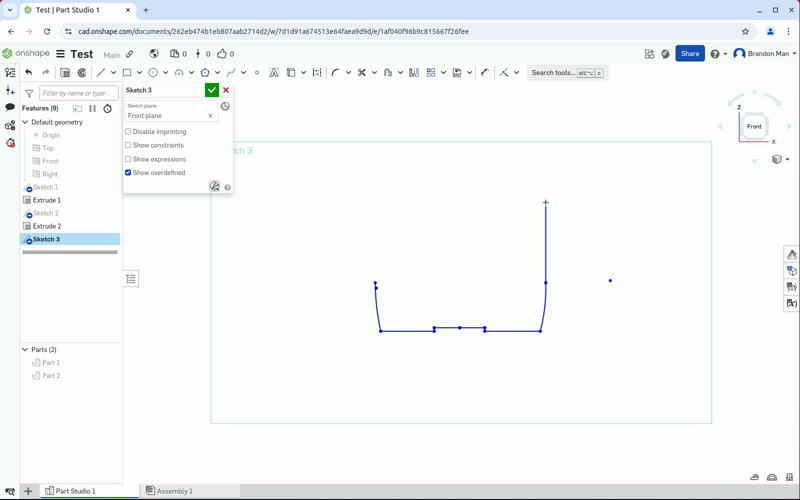
mouse_move(545, 202)
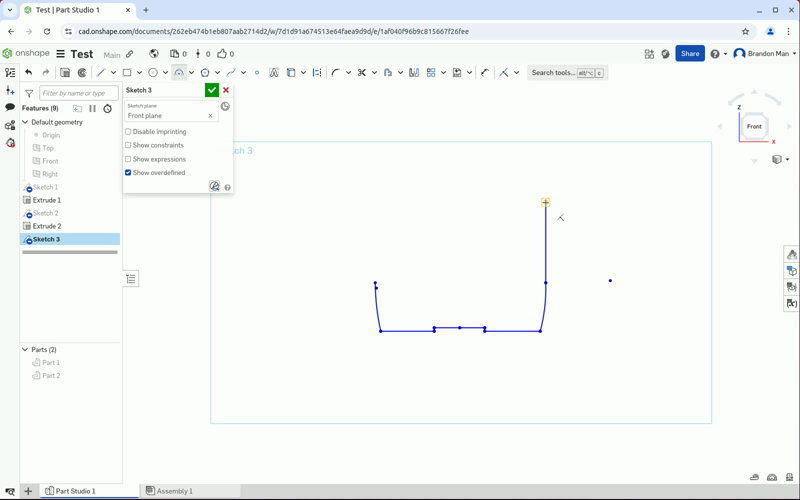
click(545, 202)
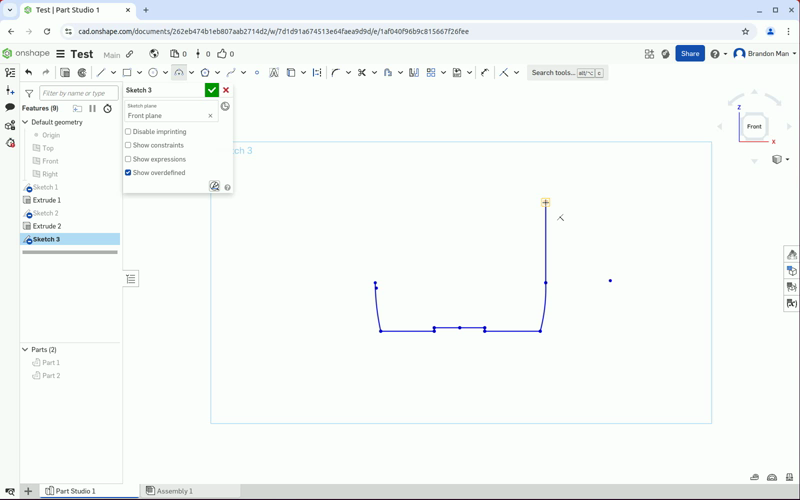
key_down(shift)
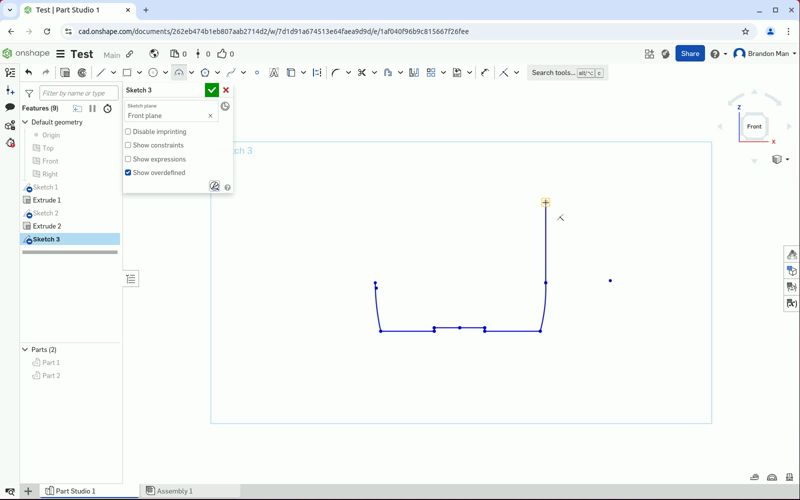
mouse_move(525, 177)
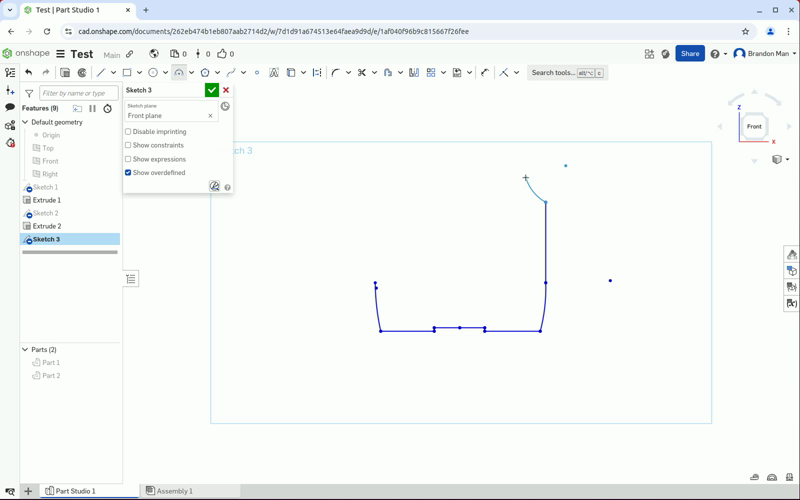
click(525, 177)
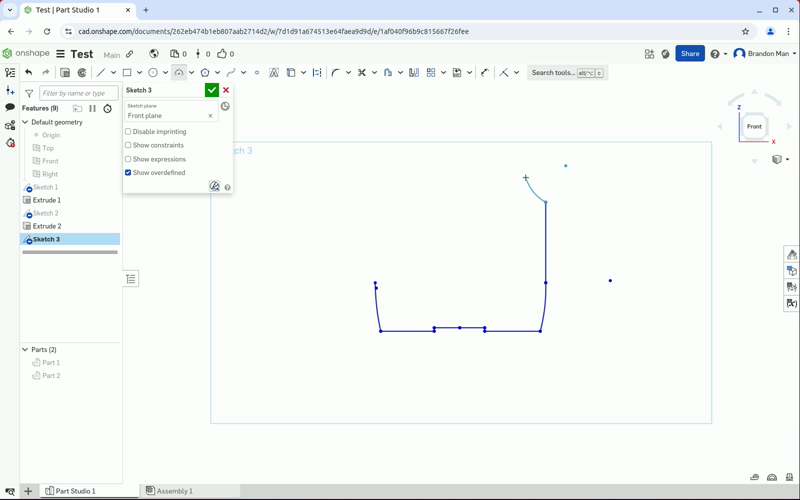
mouse_move(540, 186)
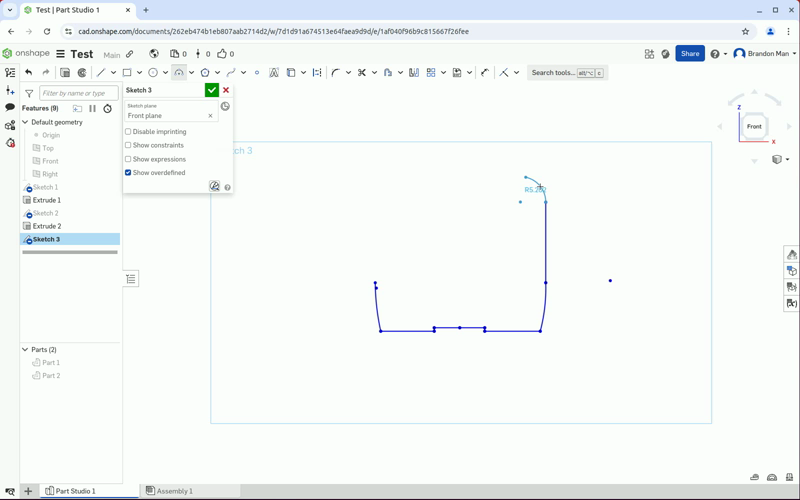
click(540, 186)
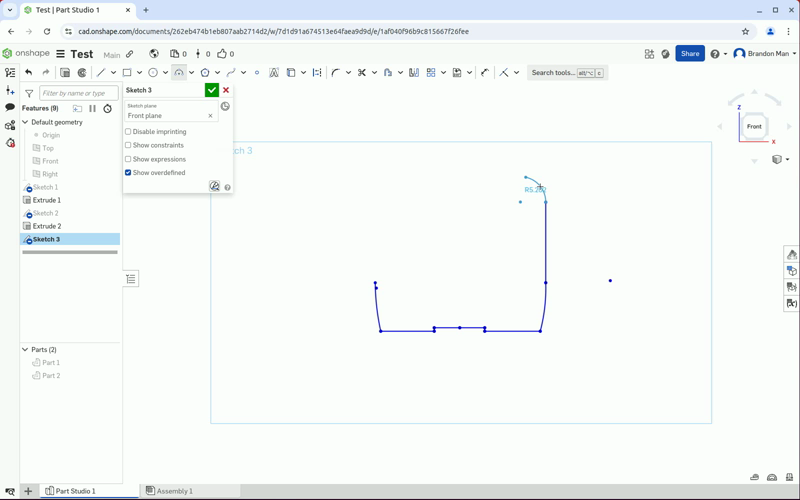
key_up(shift)
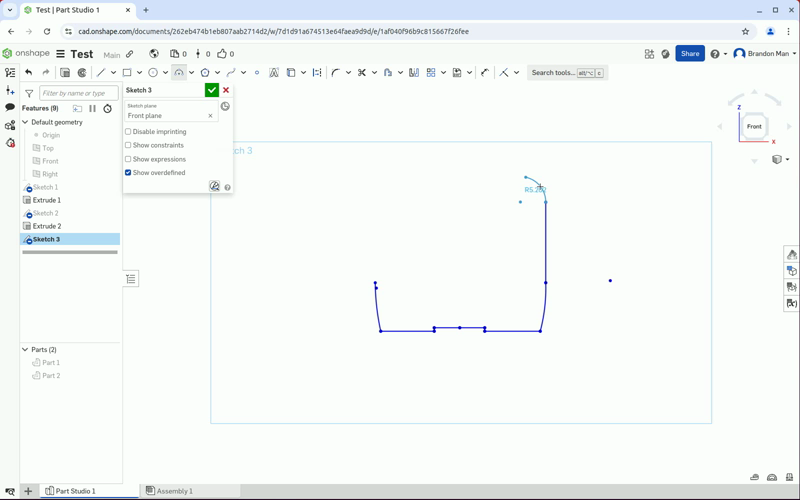
mouse_move(525, 177)
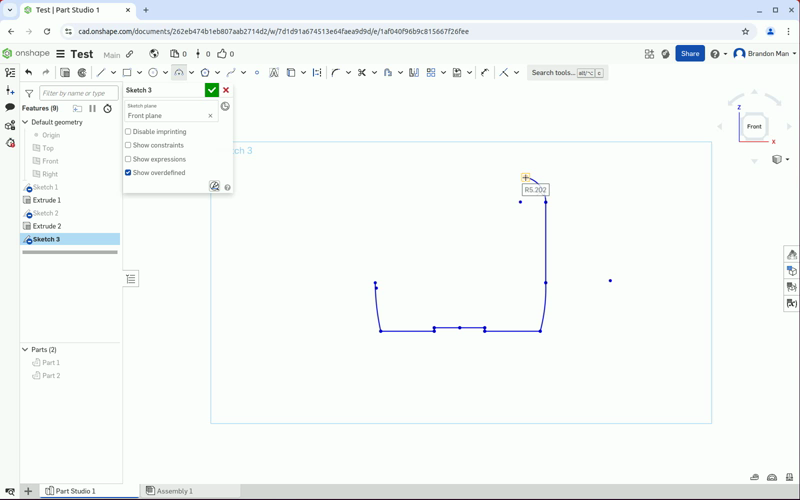
click(525, 177)
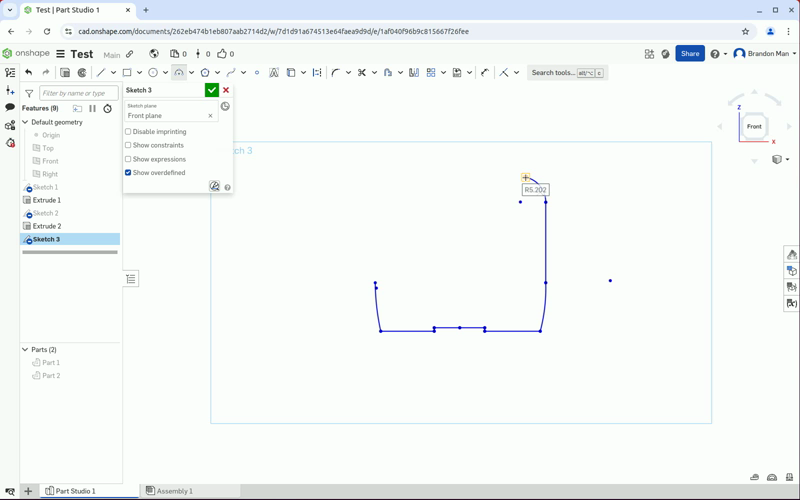
key_down(shift)
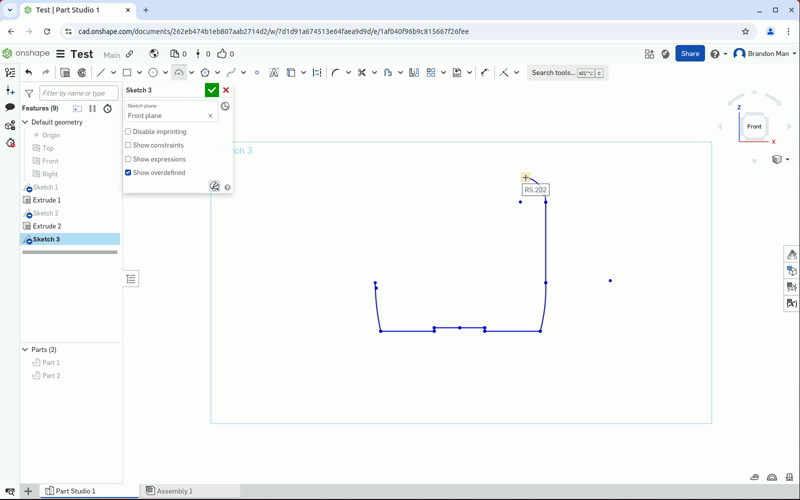
mouse_move(459, 169)
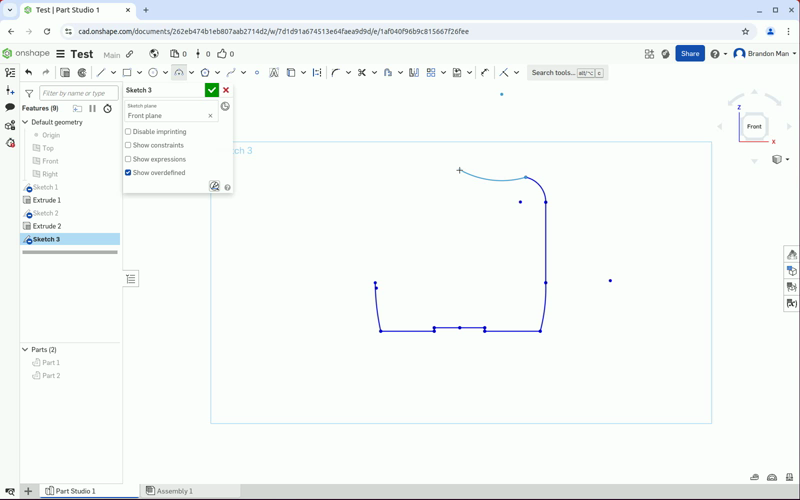
click(459, 169)
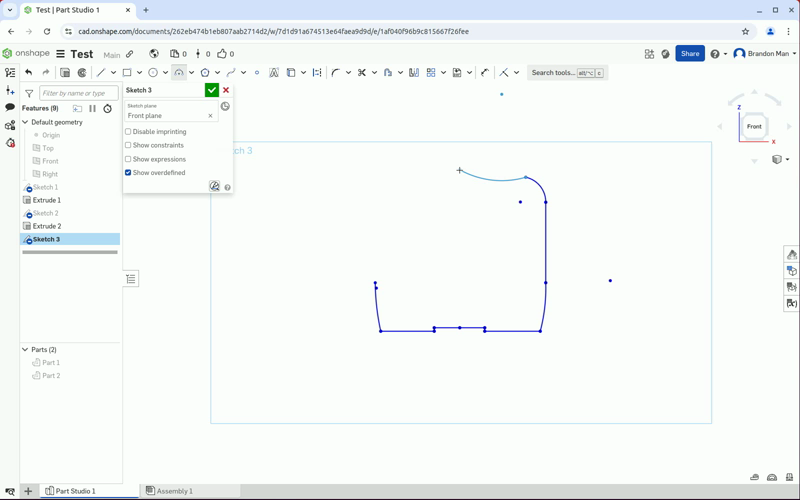
mouse_move(493, 171)
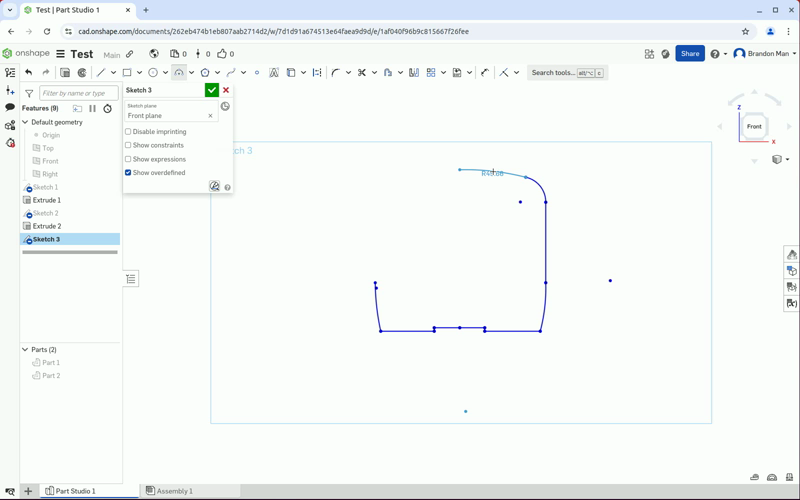
click(493, 171)
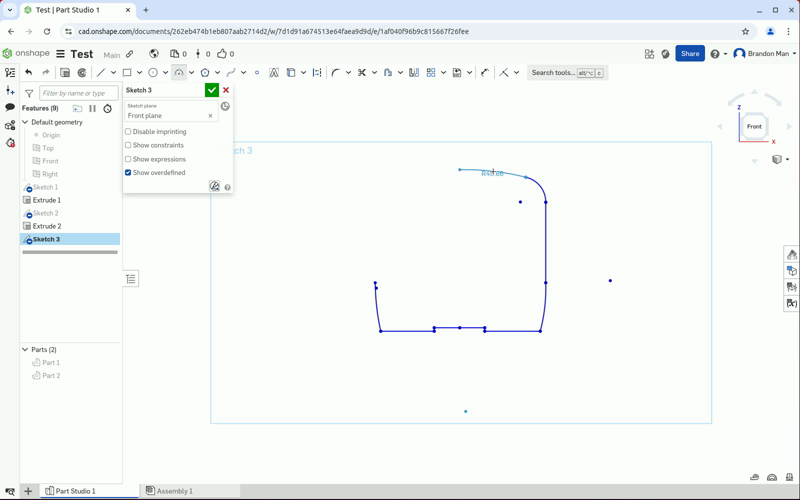
key_up(shift)
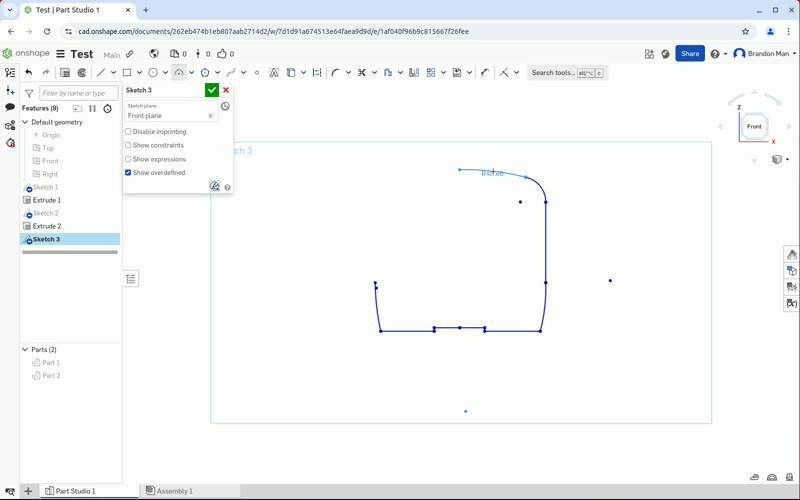
mouse_move(459, 169)
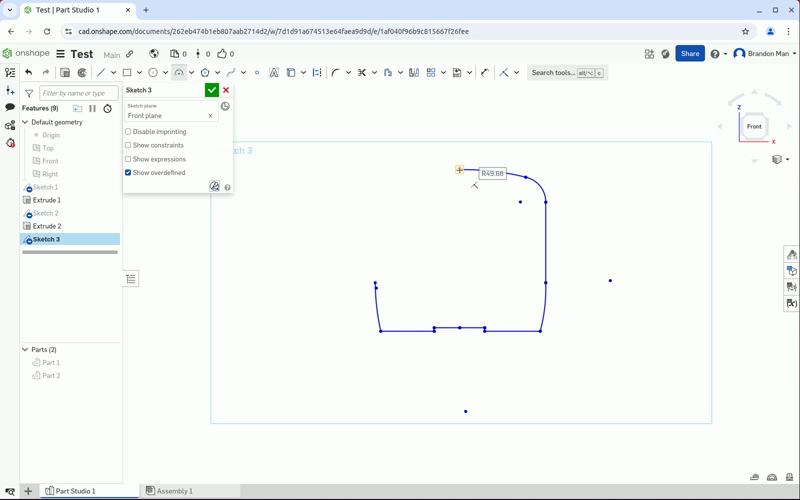
click(459, 169)
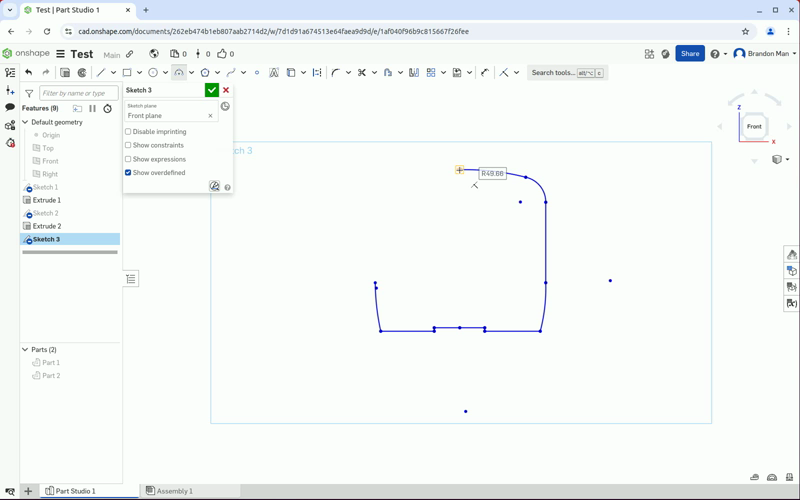
key_down(shift)
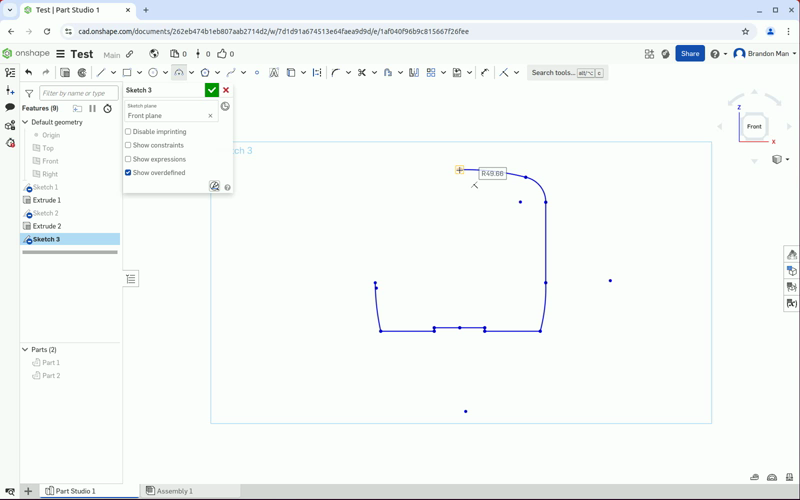
mouse_move(395, 177)
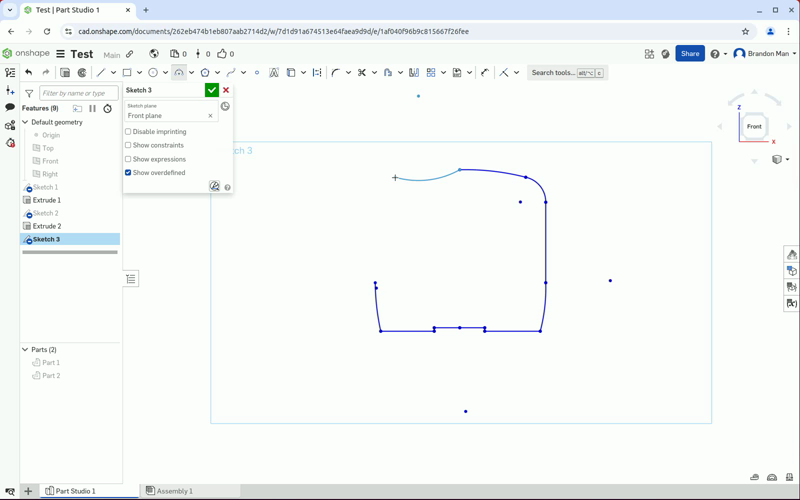
click(395, 177)
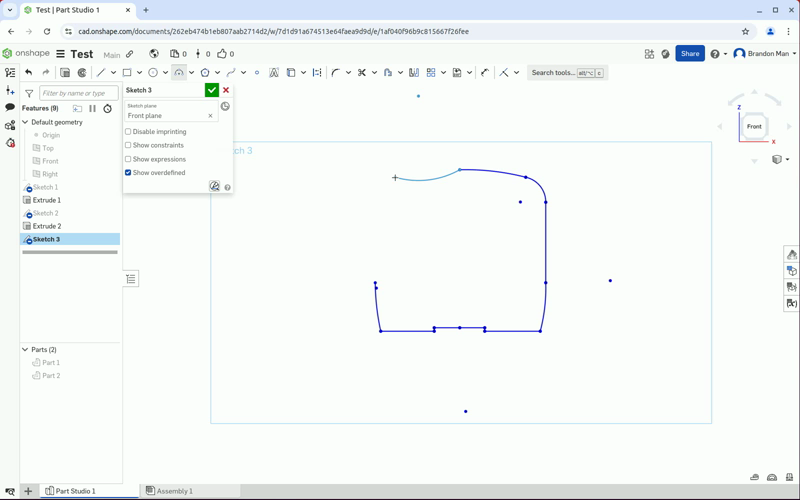
mouse_move(427, 171)
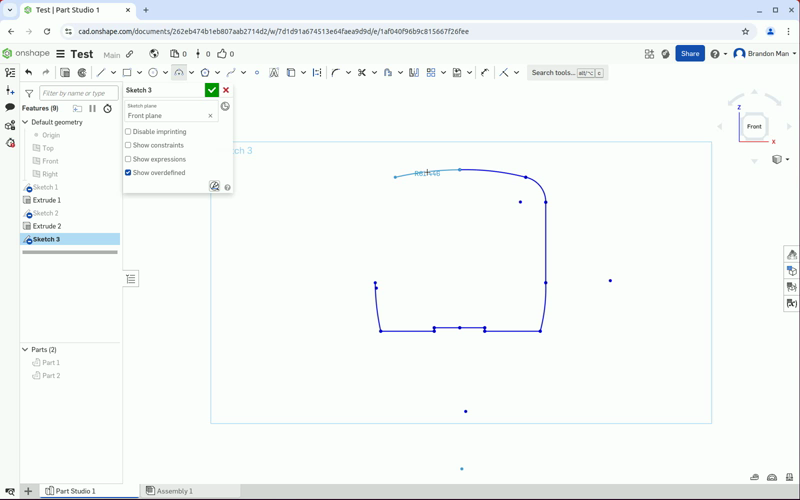
click(427, 171)
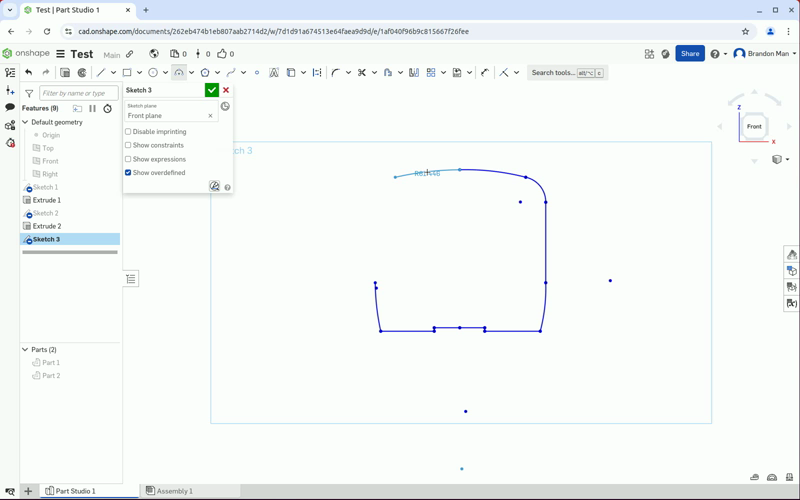
key_up(shift)
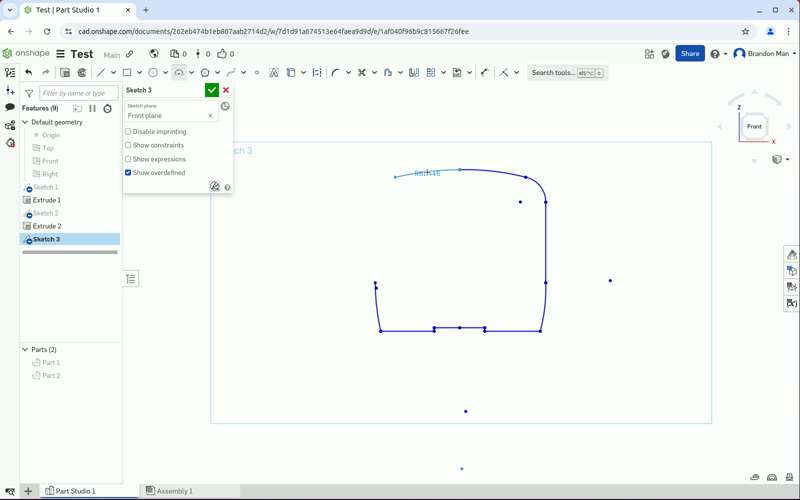
mouse_move(395, 177)
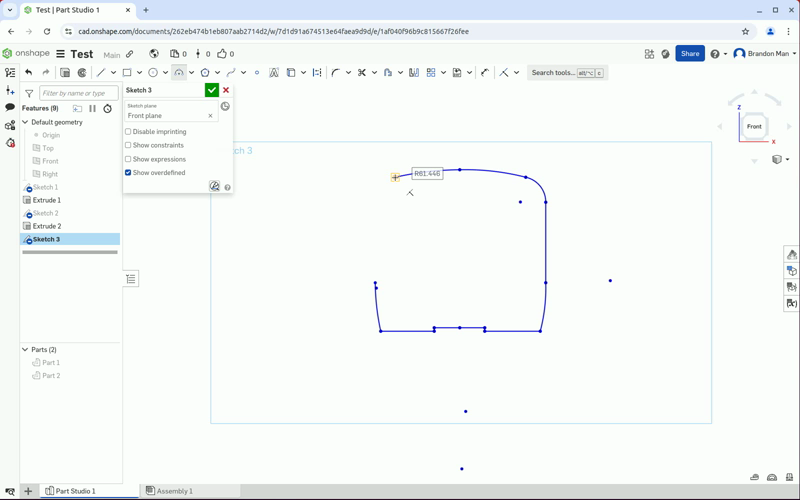
click(395, 177)
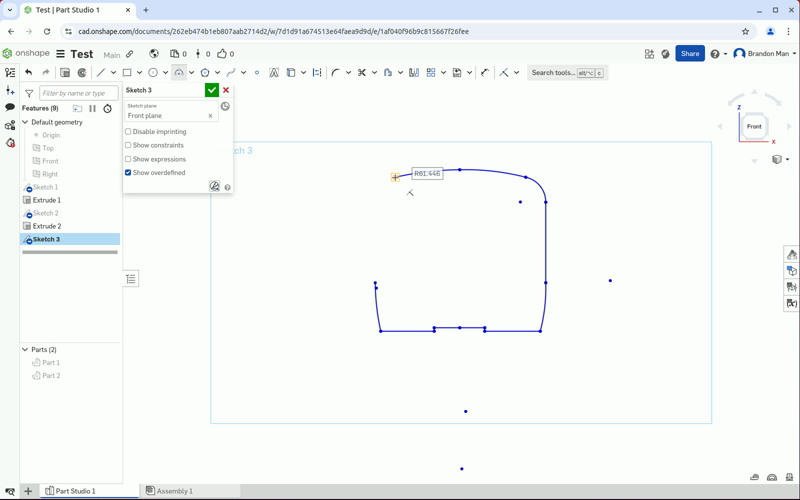
key_down(shift)
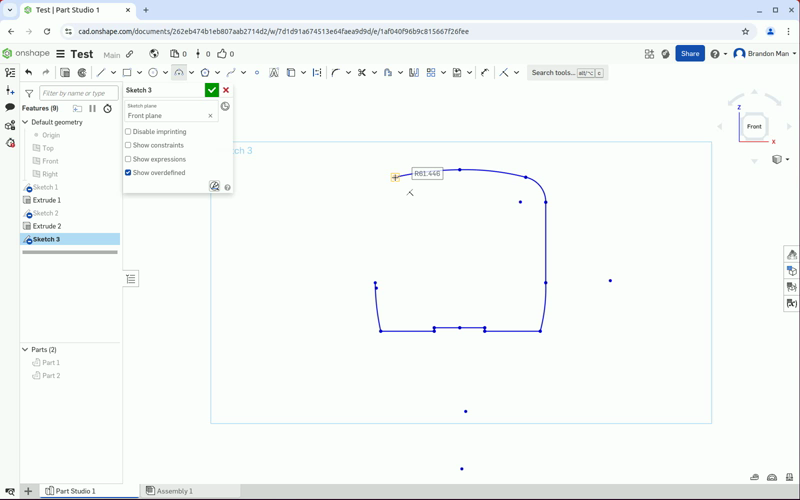
mouse_move(375, 202)
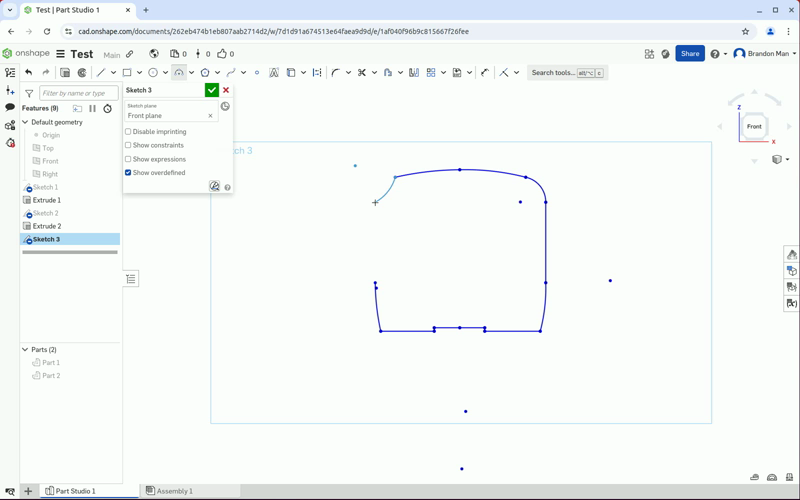
click(375, 202)
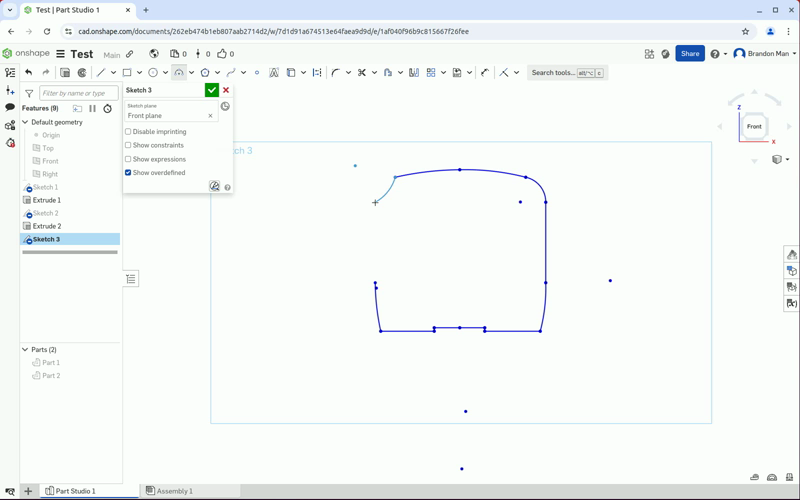
mouse_move(380, 186)
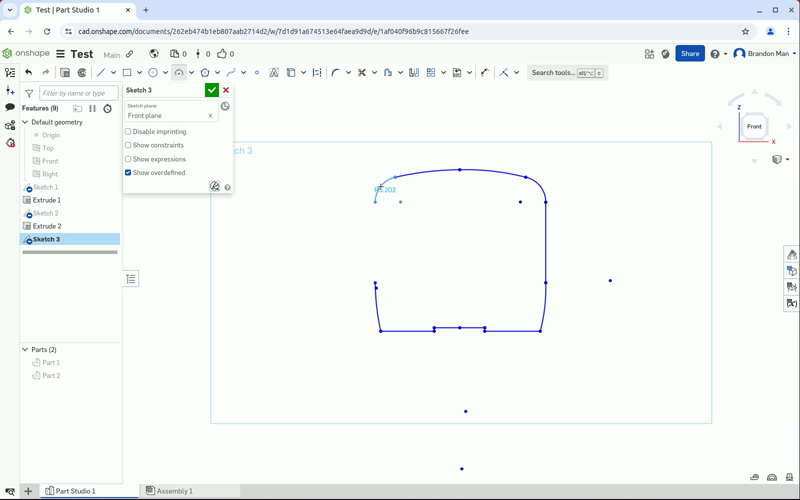
click(380, 186)
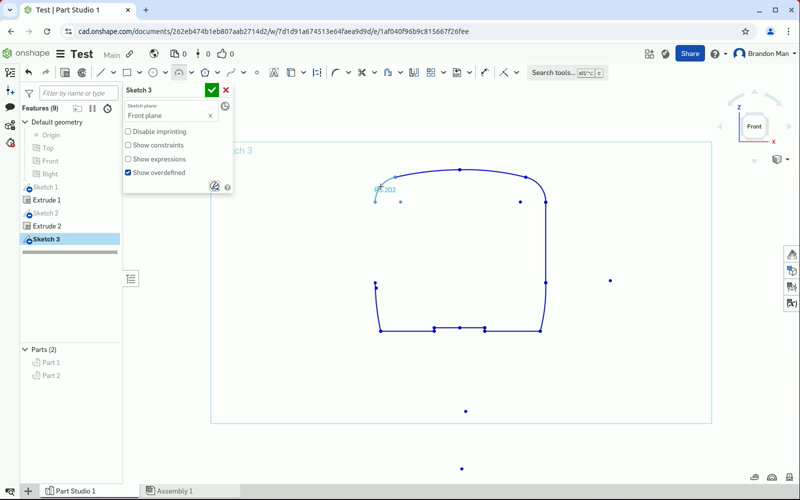
key_up(shift)
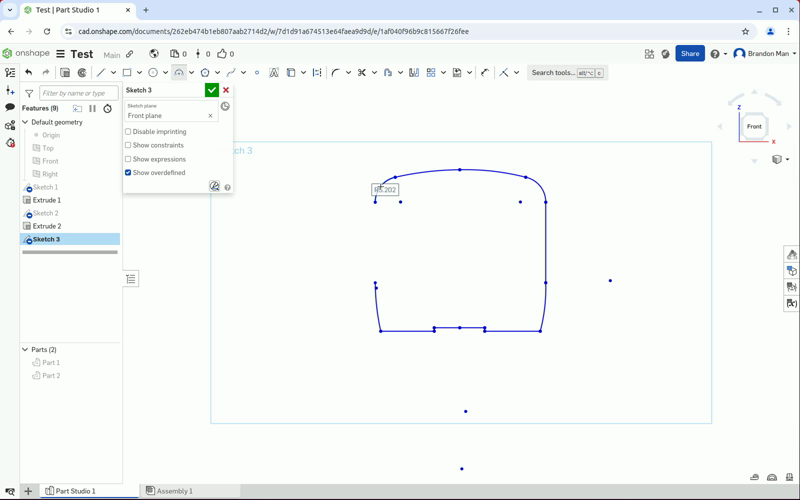
key(esc)
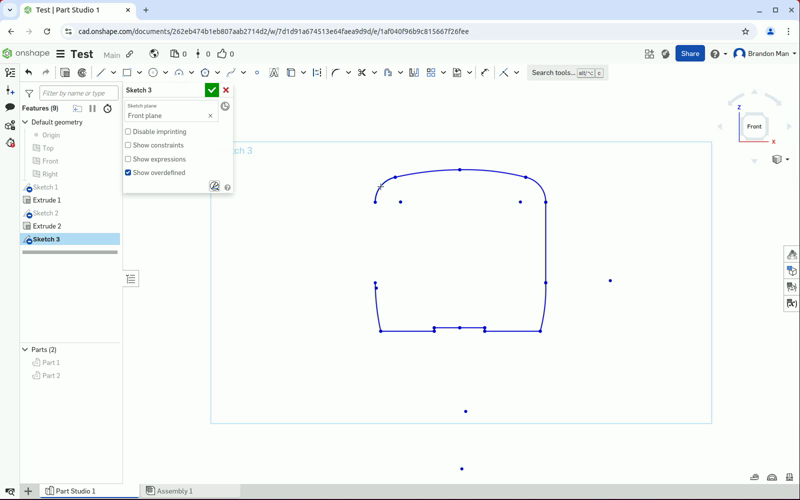
key(l)
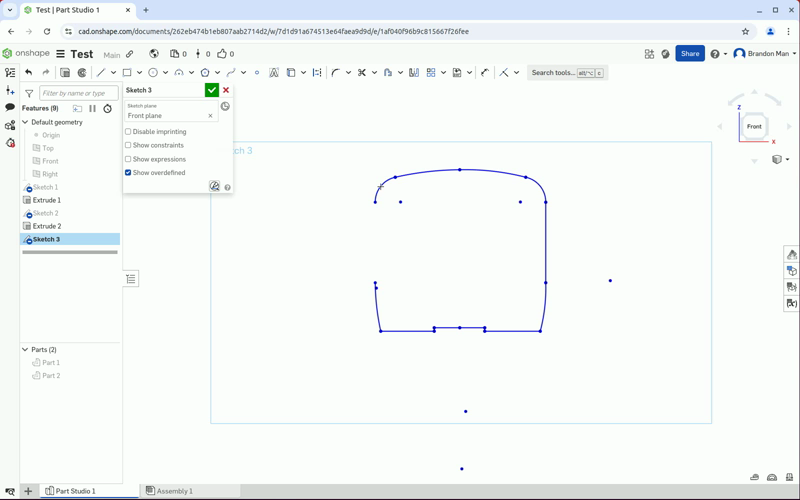
mouse_move(375, 202)
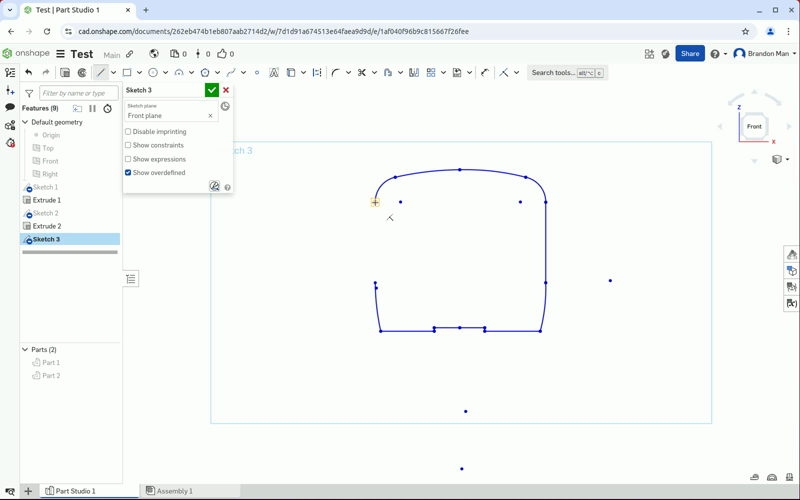
click(375, 202)
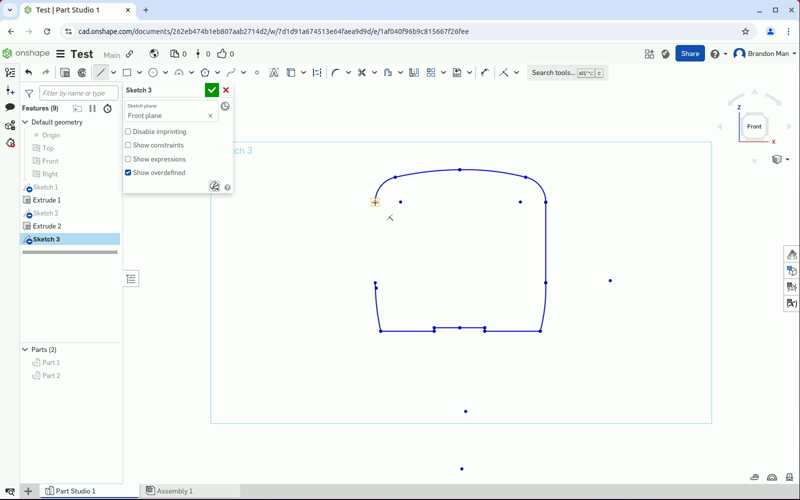
key_down(shift)
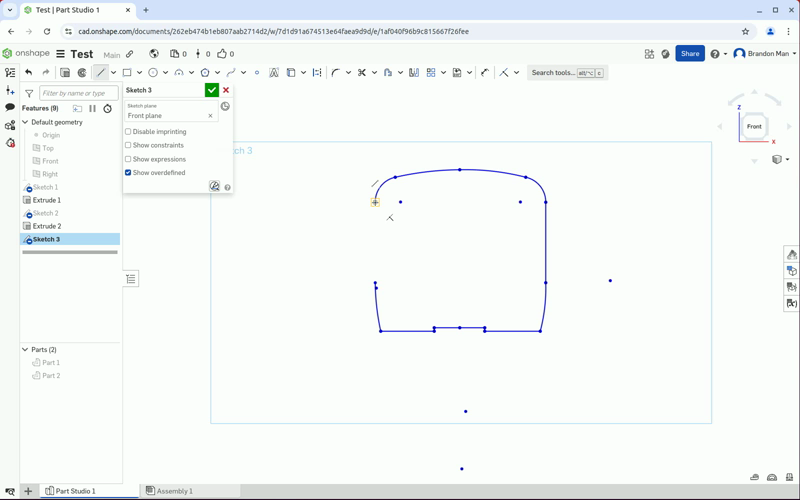
mouse_move(375, 282)
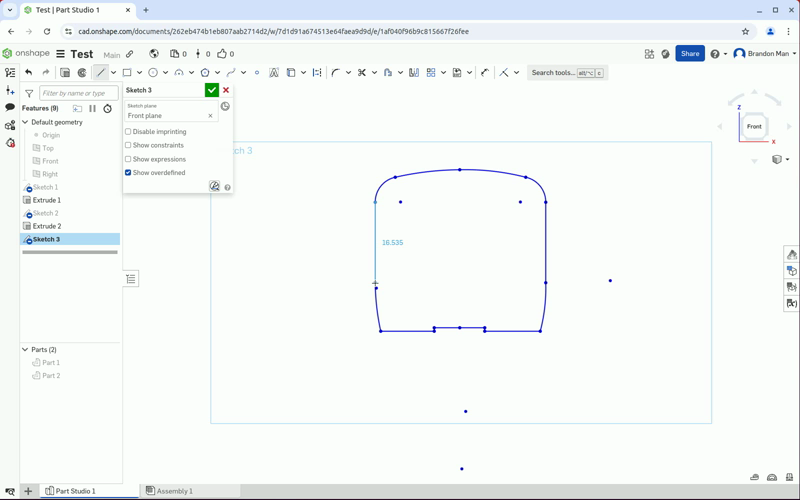
key_up(shift)
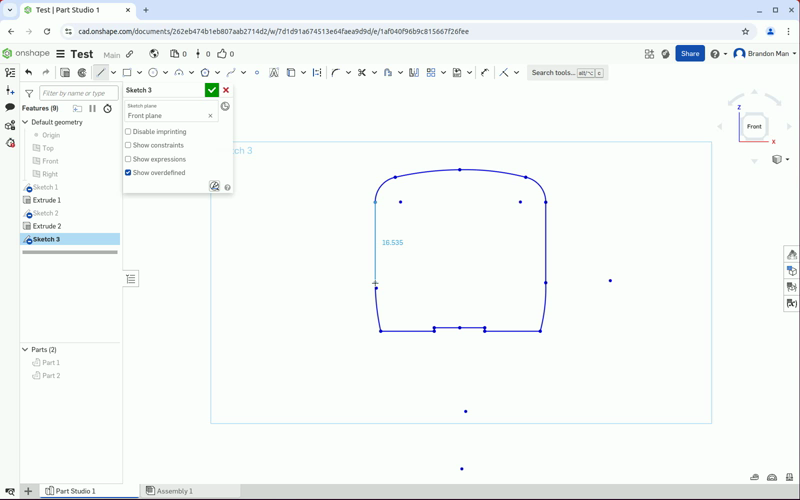
click(375, 282)
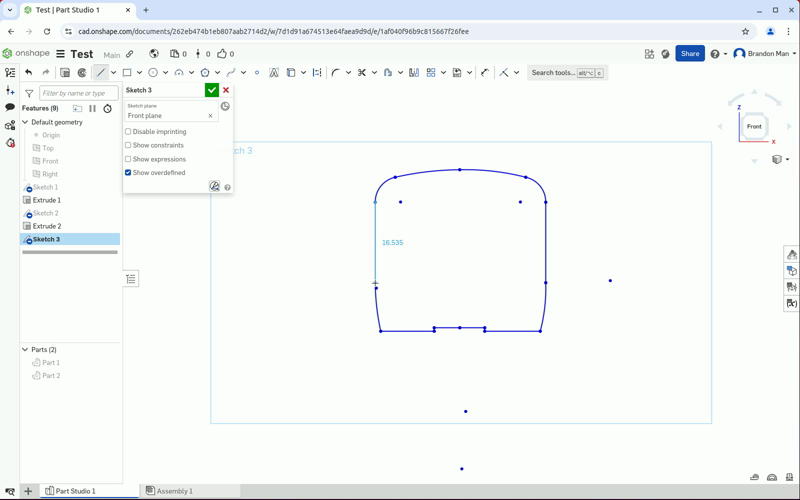
key(esc)
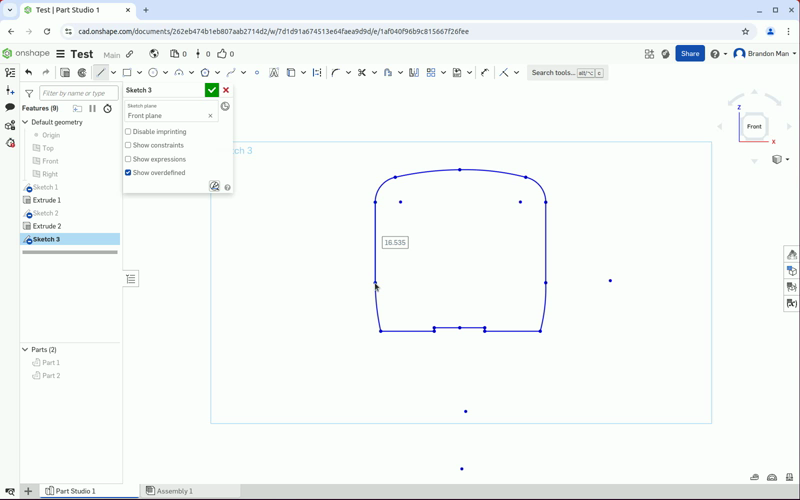
key(l)
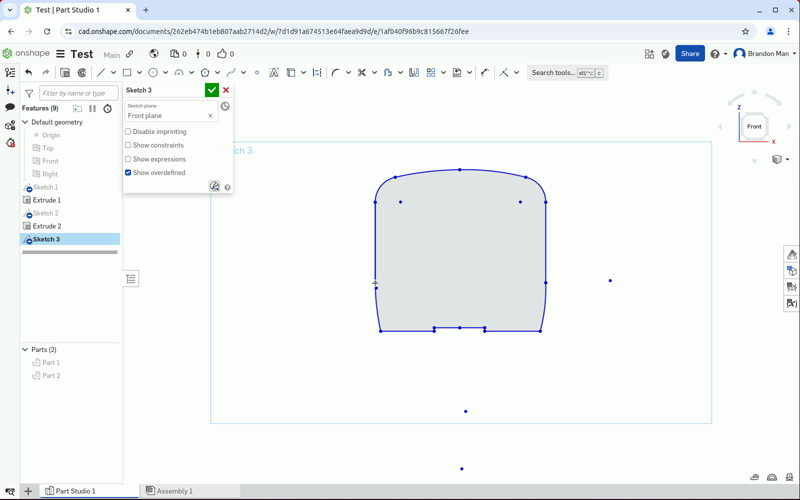
key_down(shift)
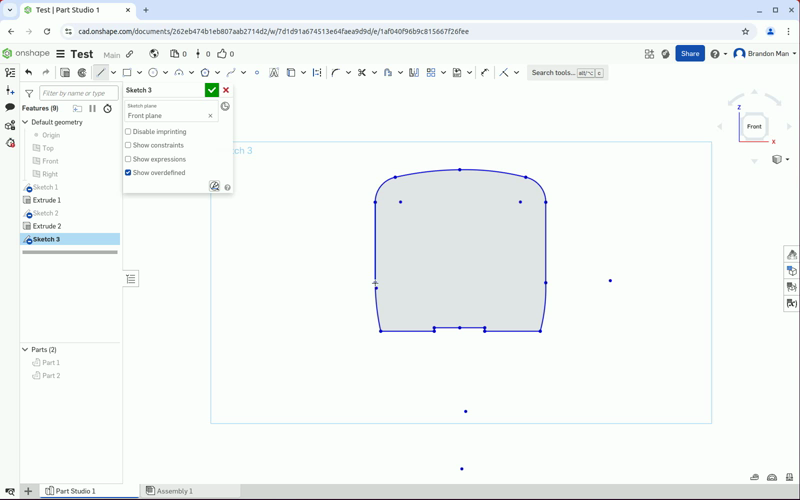
mouse_move(436, 322)
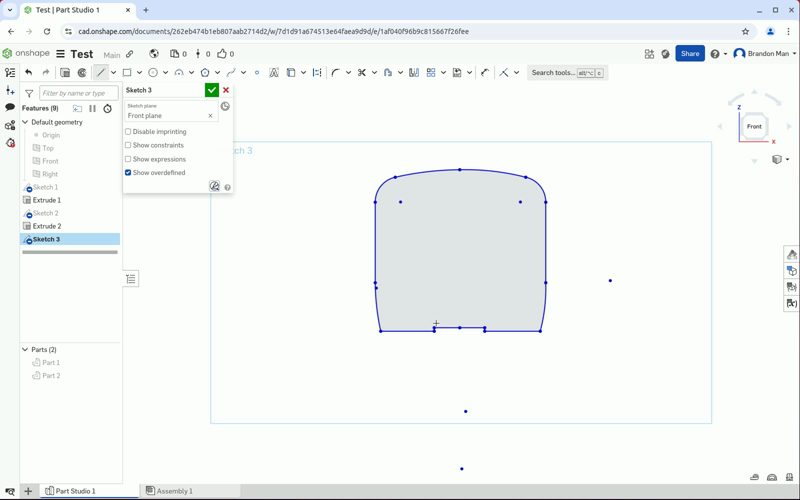
click(436, 322)
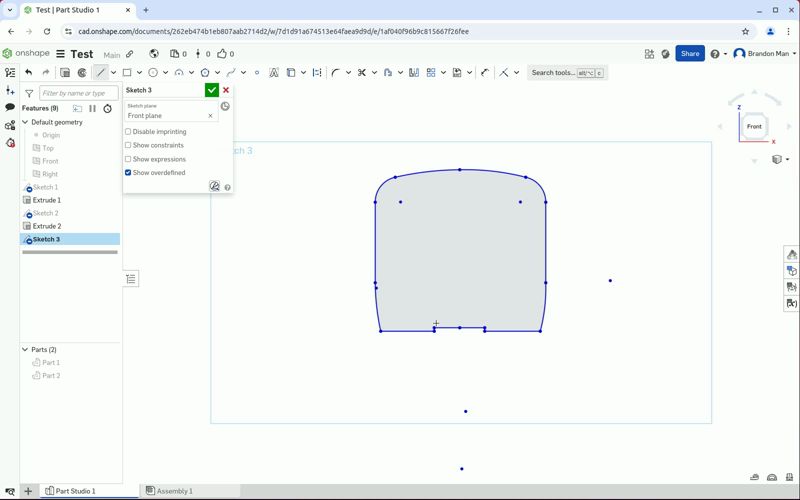
key_up(shift)
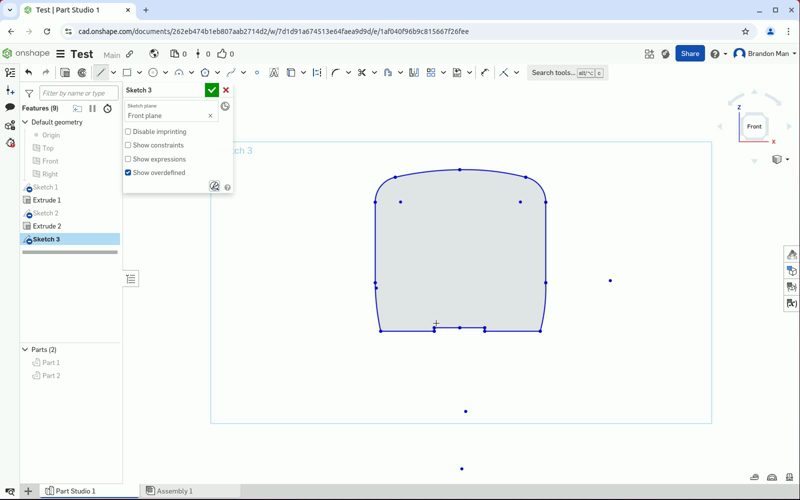
key_down(shift)
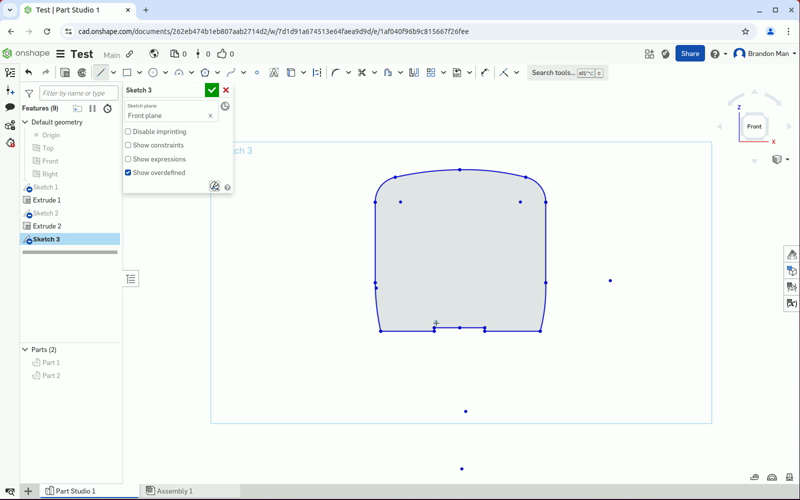
mouse_move(466, 322)
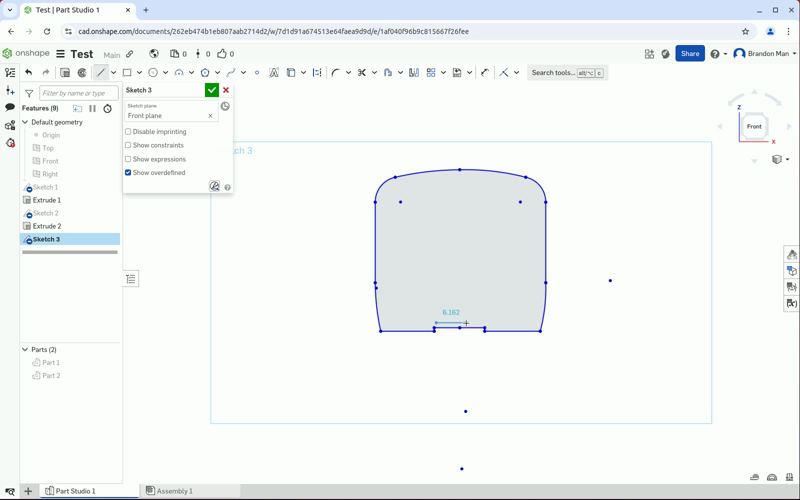
mouse_move(459, 322)
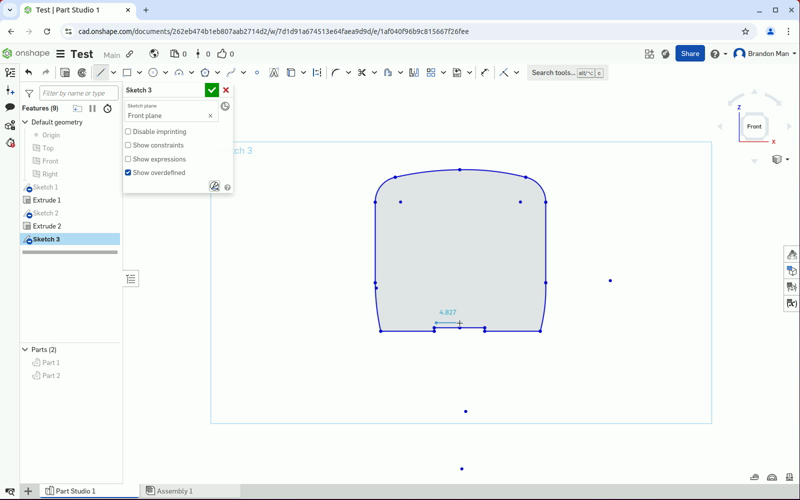
click(459, 322)
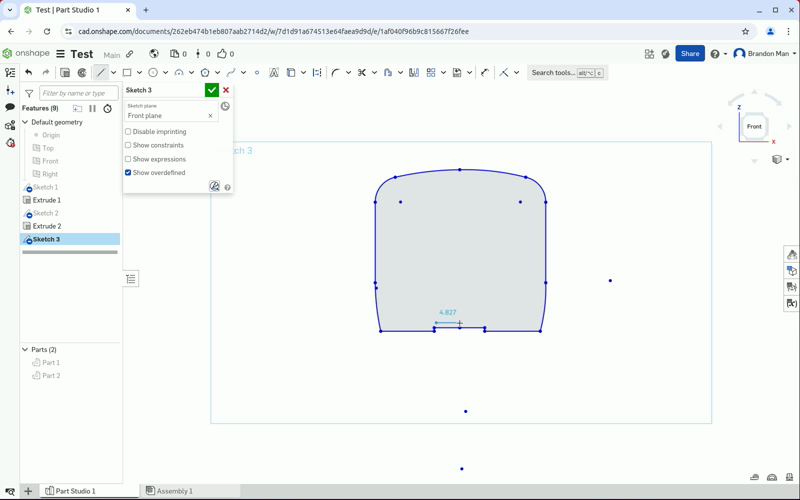
key_up(shift)
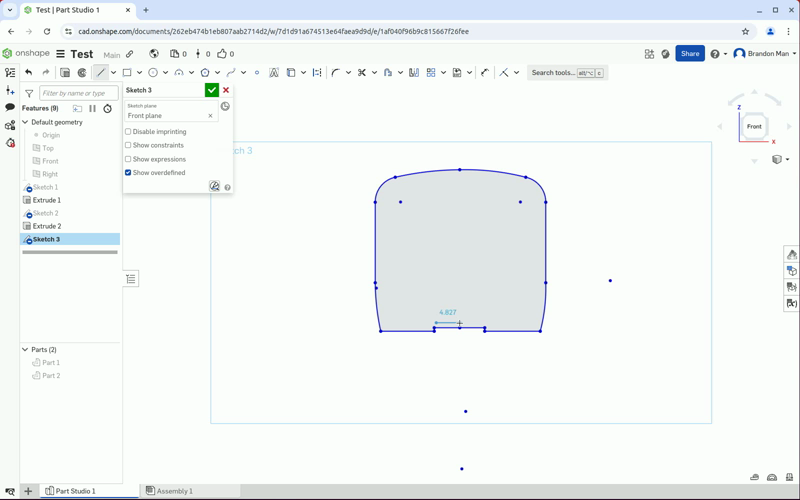
key_down(shift)
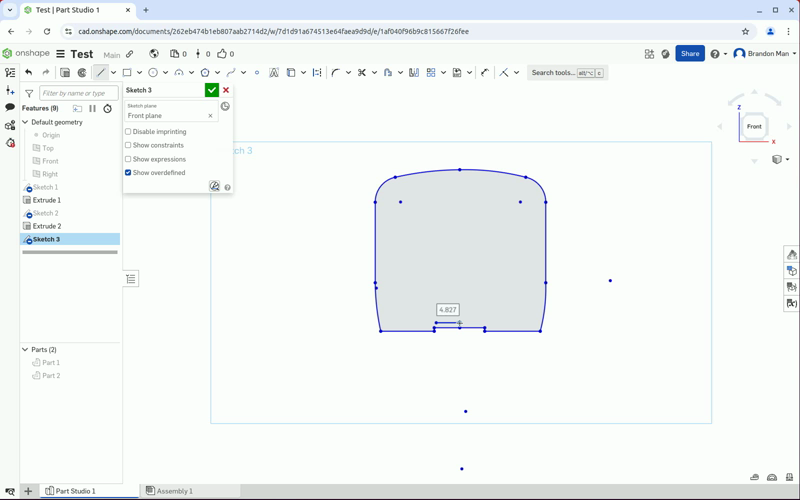
mouse_move(489, 322)
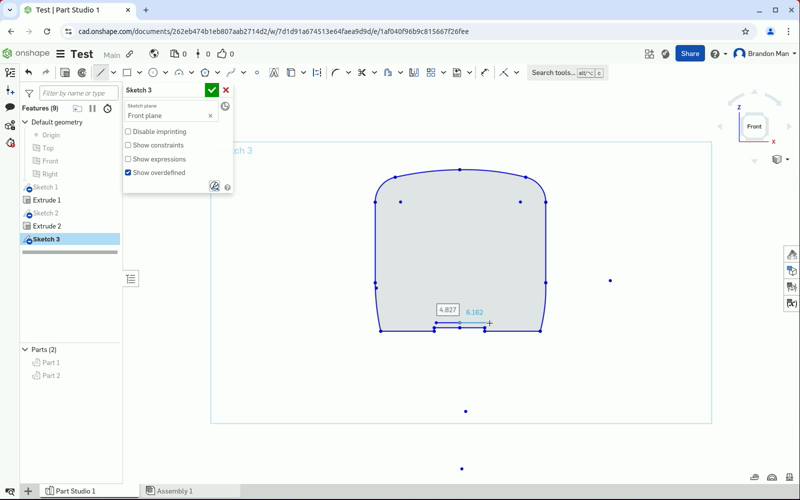
mouse_move(484, 322)
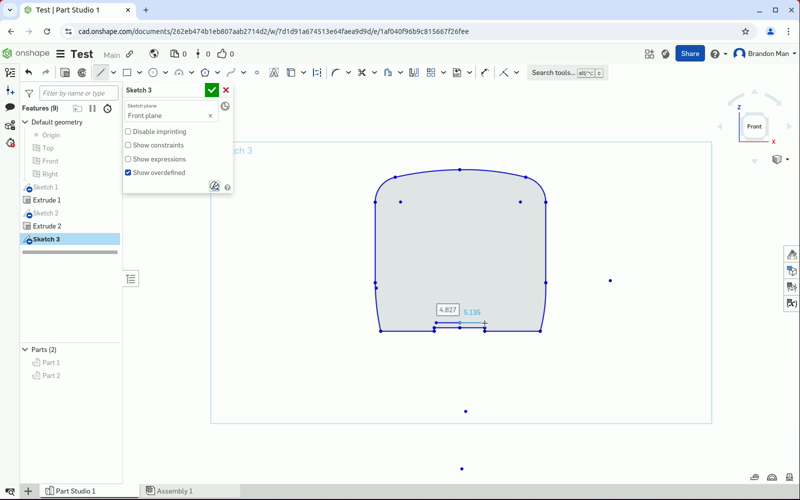
click(484, 322)
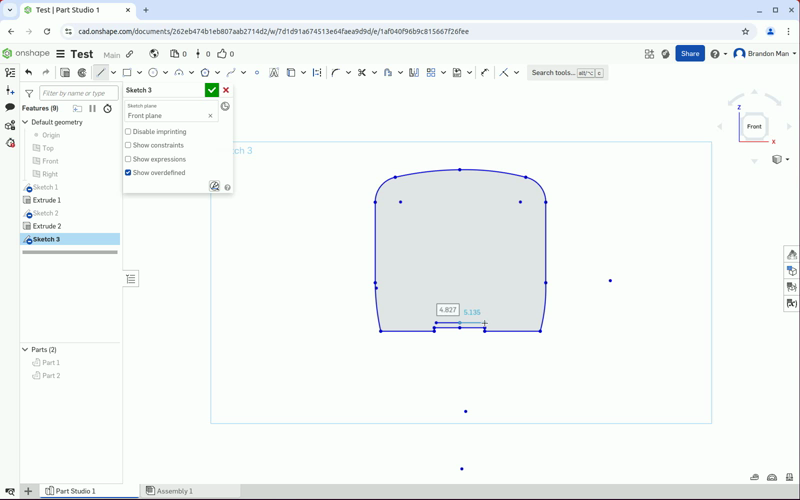
key_up(shift)
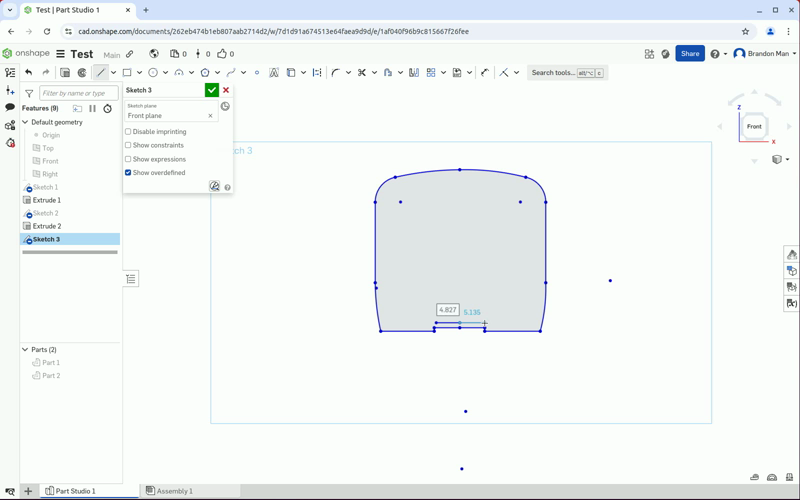
key_down(shift)
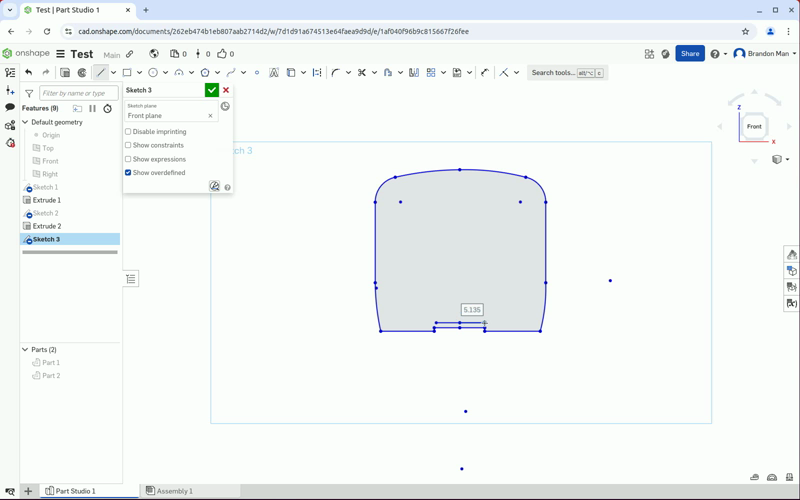
mouse_move(484, 213)
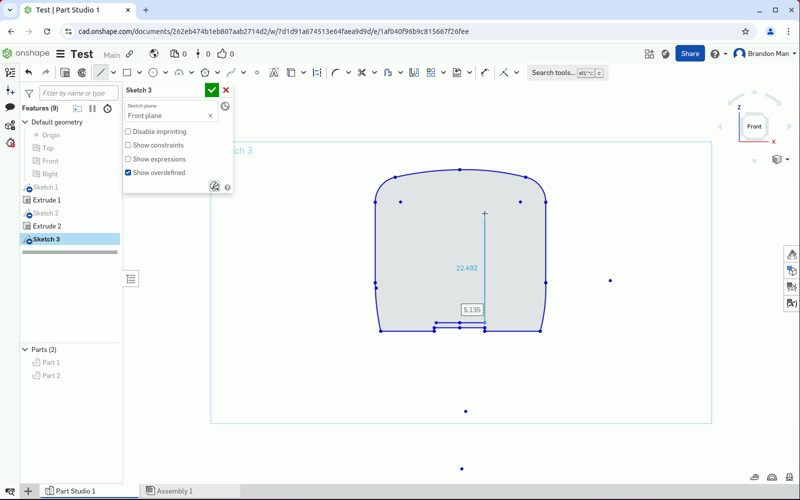
click(484, 213)
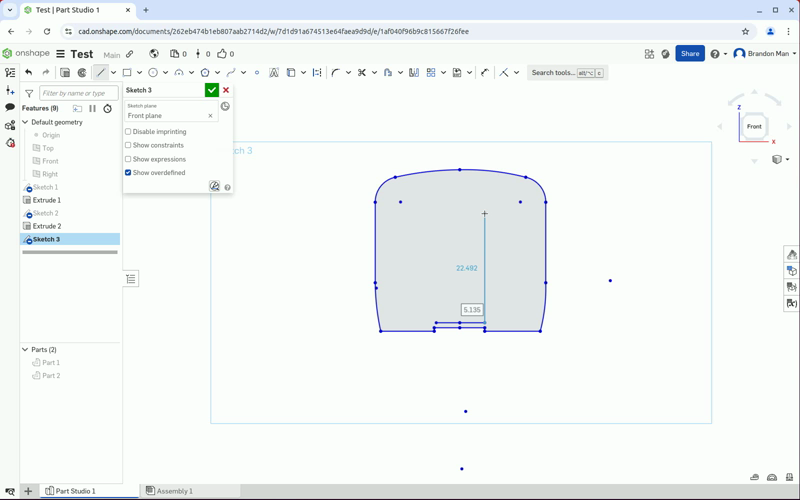
key_up(shift)
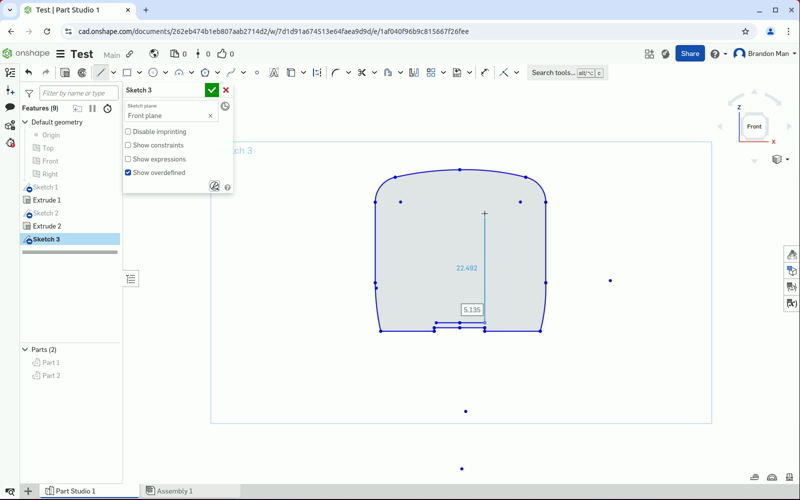
key_down(shift)
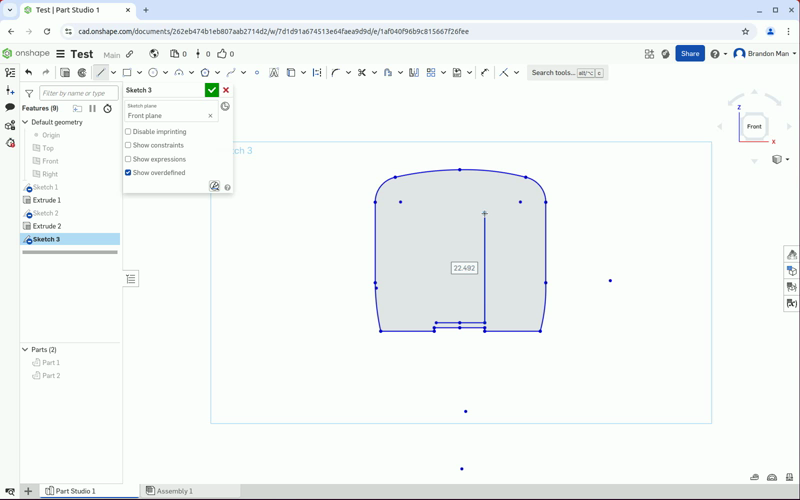
mouse_move(514, 213)
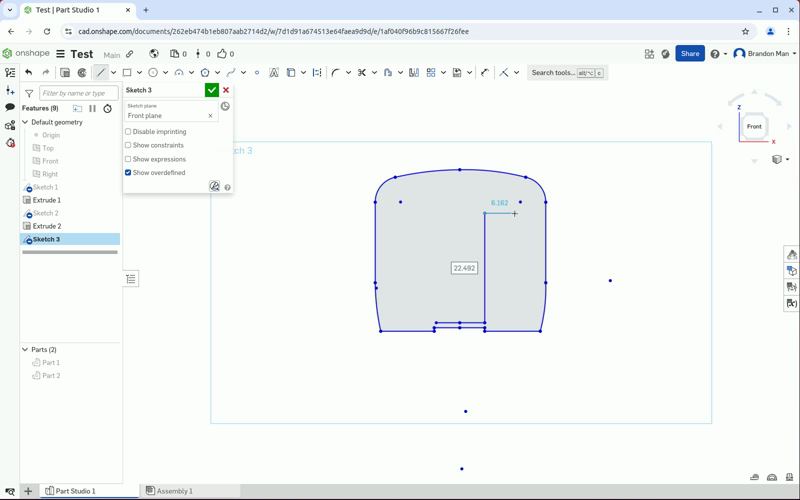
mouse_move(436, 213)
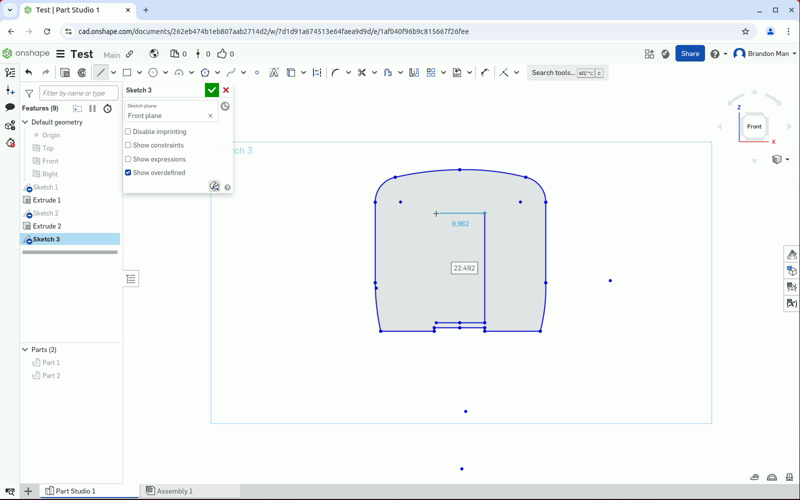
click(436, 213)
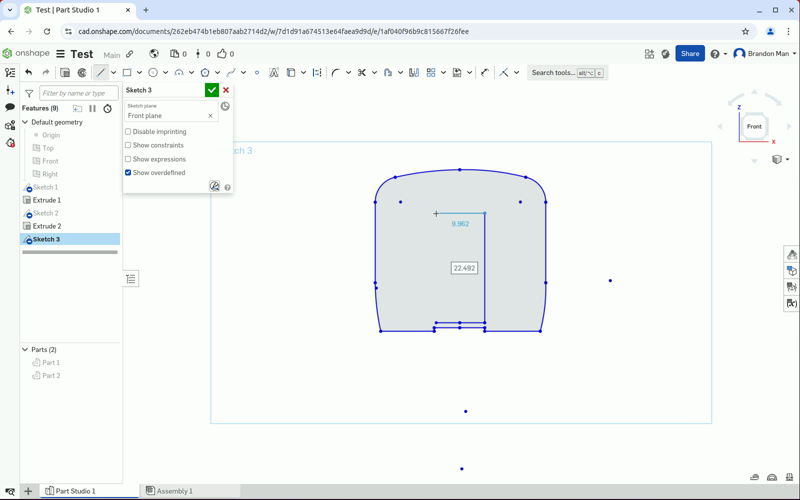
key_up(shift)
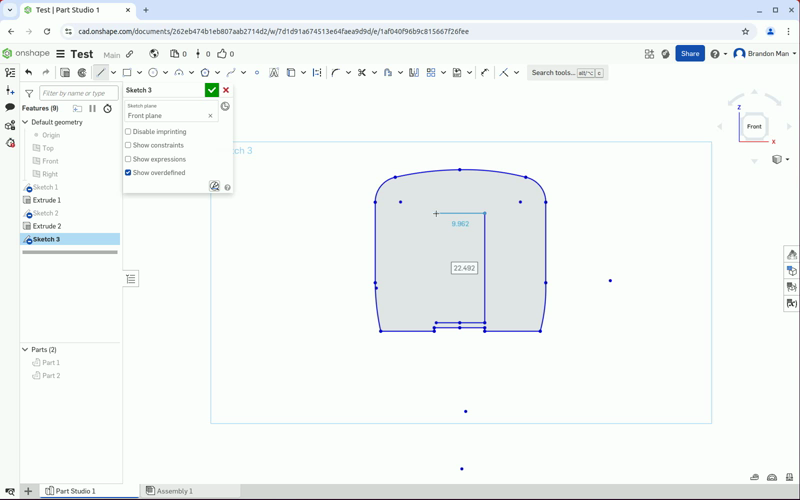
key_down(shift)
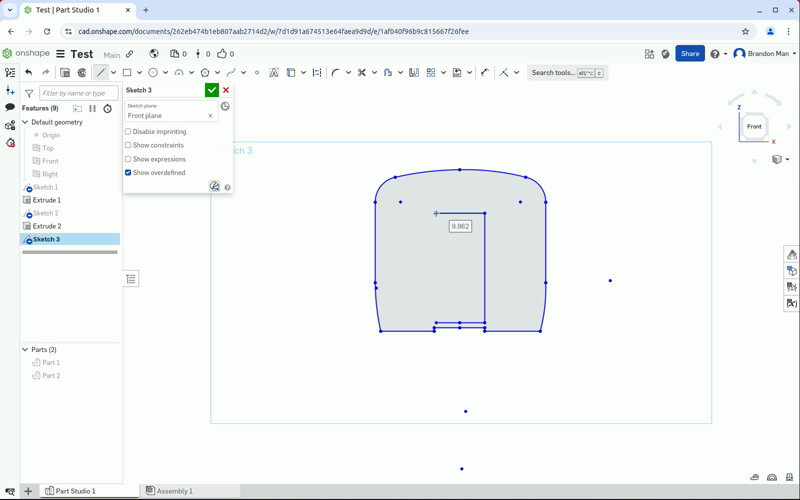
mouse_move(436, 322)
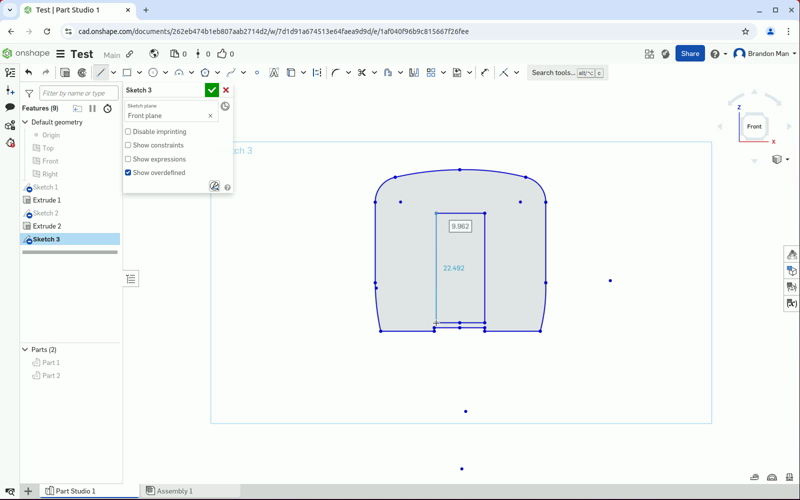
key_up(shift)
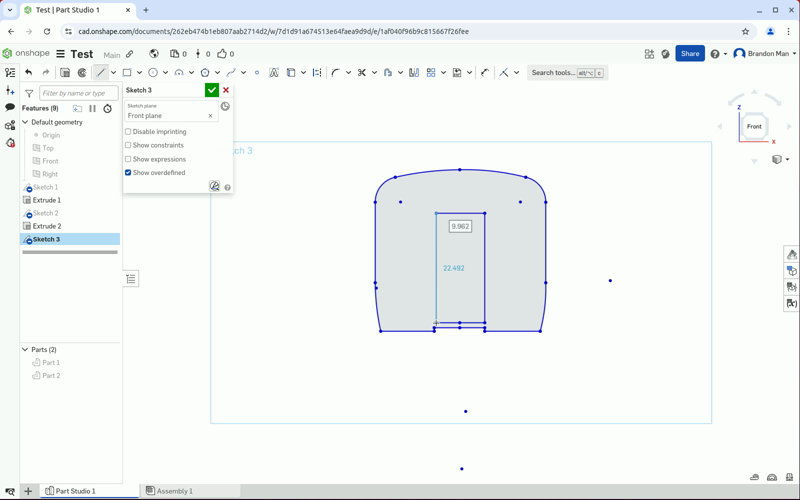
click(436, 322)
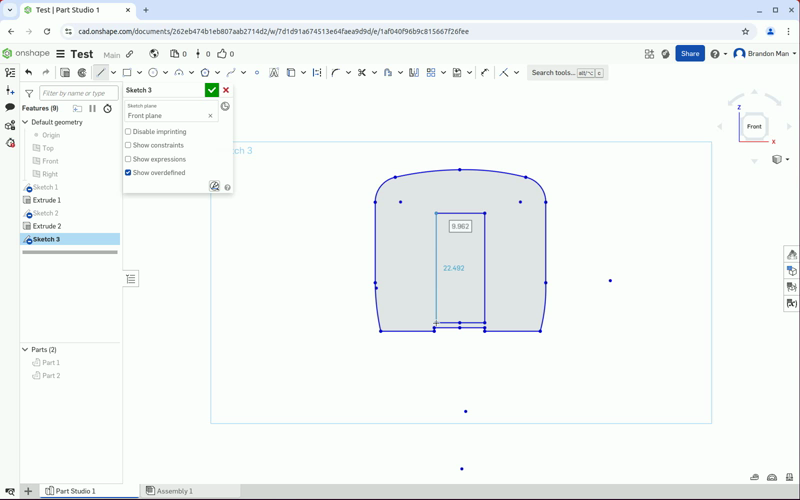
key(esc)
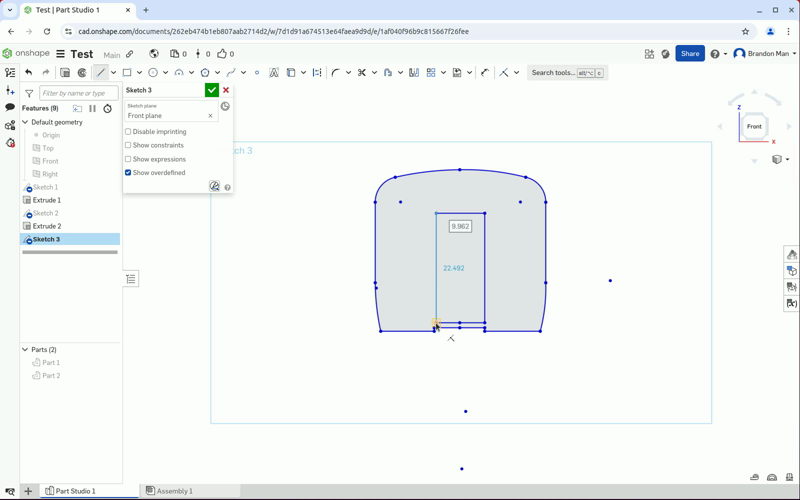
mouse_move(520, 242)
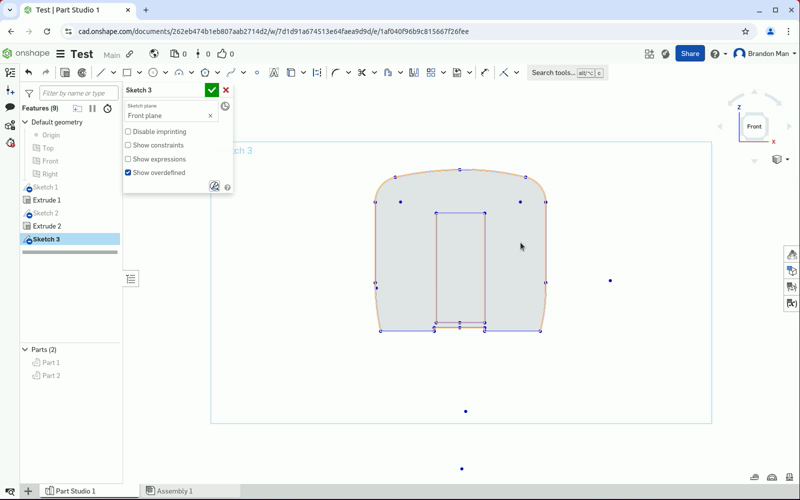
click(520, 242)
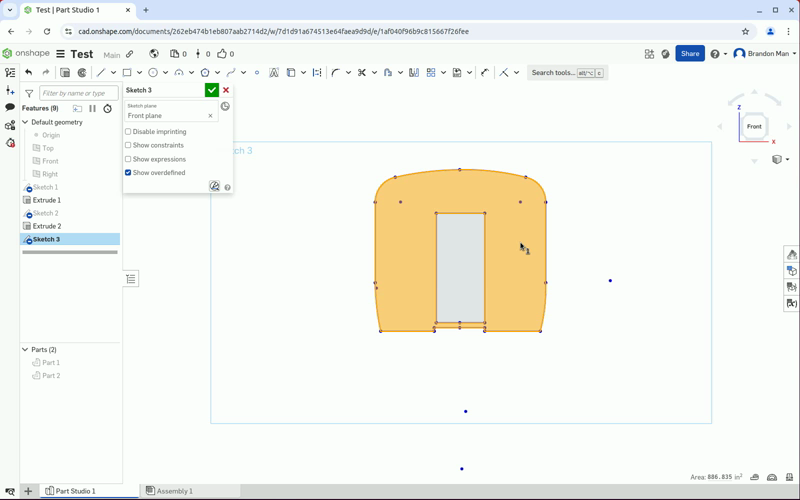
mouse_move(73, 352)
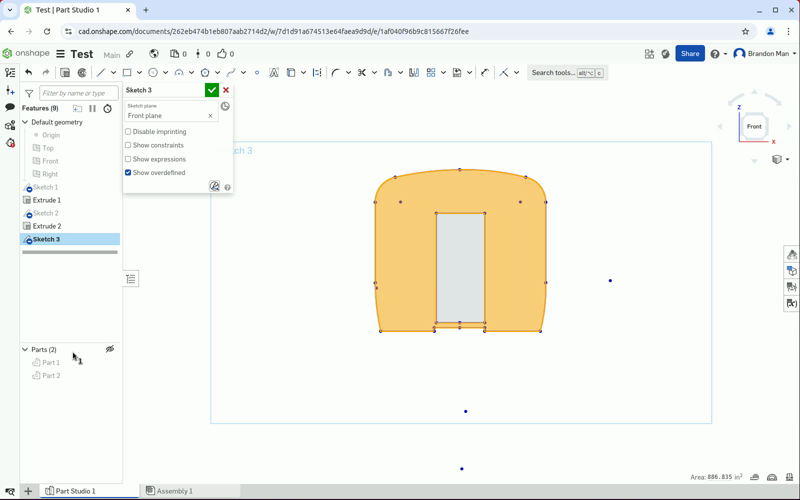
key(shift+y)
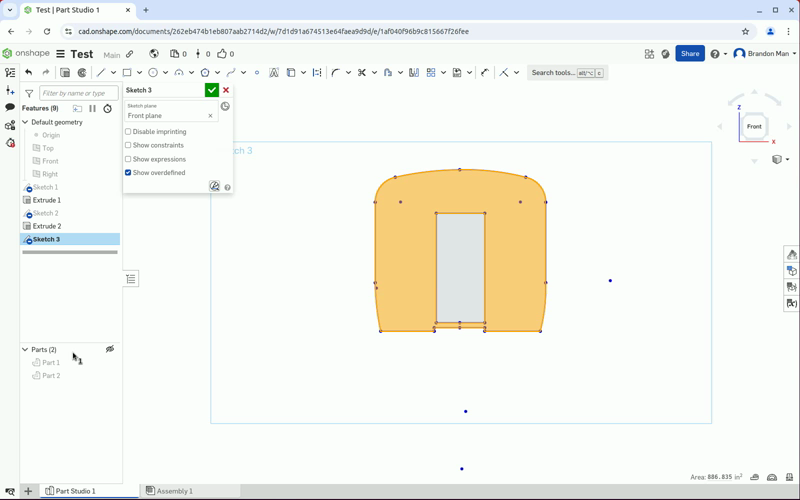
key(shift+e)
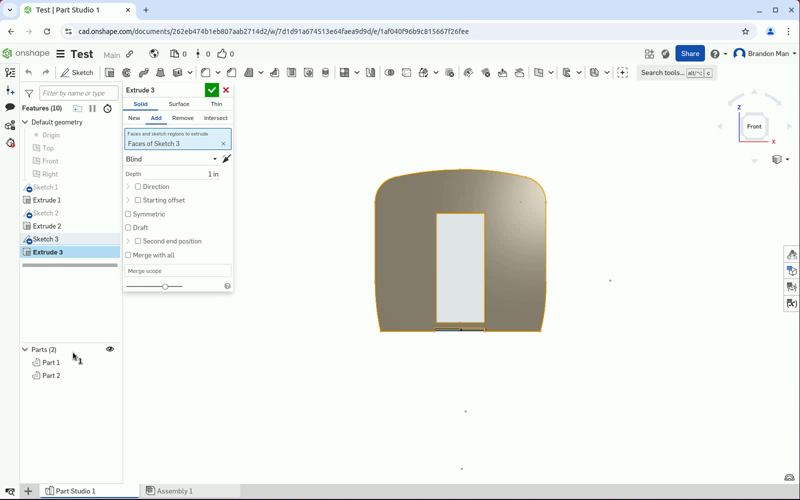
mouse_move(143, 106)
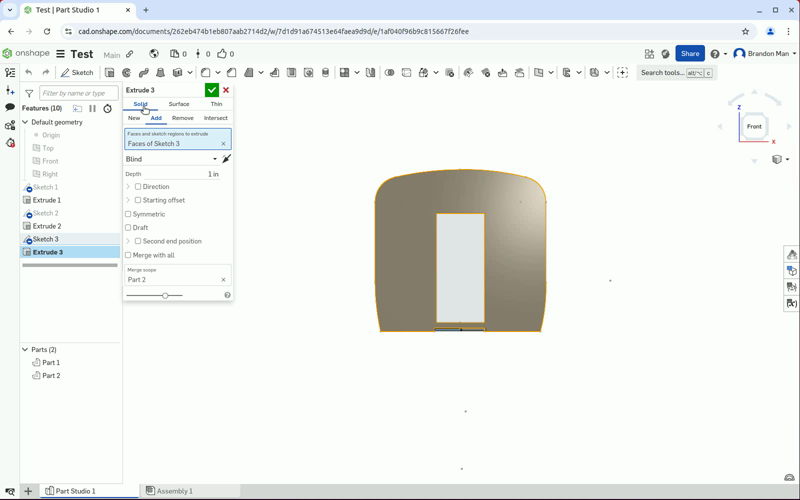
click(143, 106)
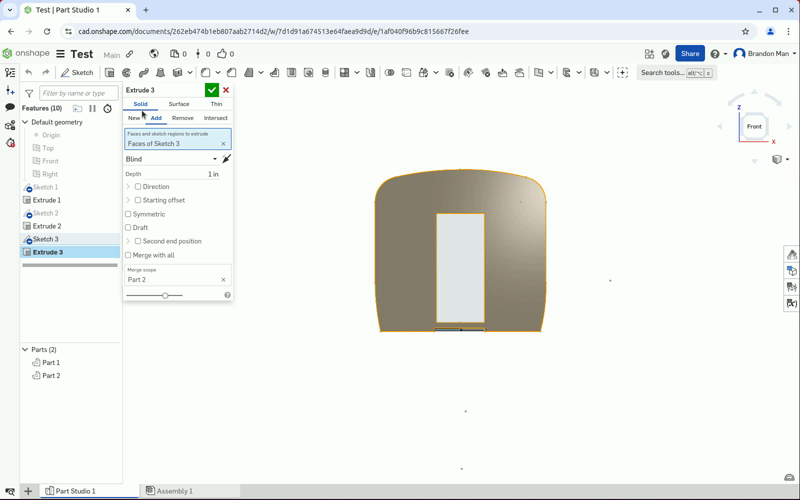
mouse_move(137, 120)
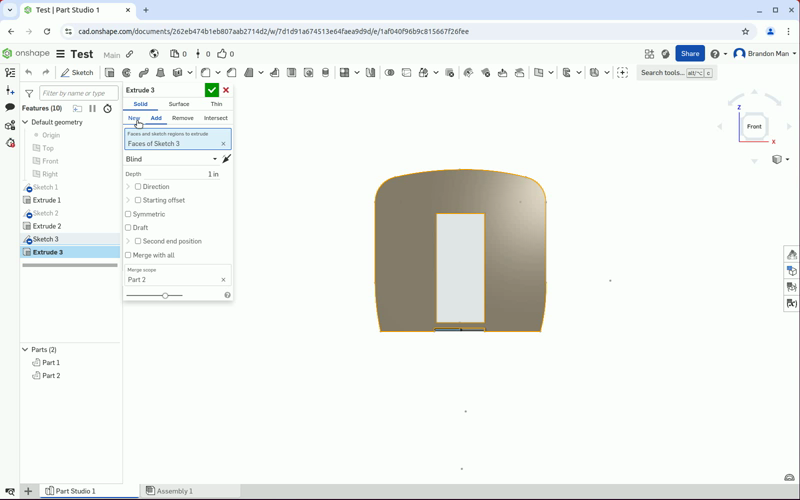
click(137, 120)
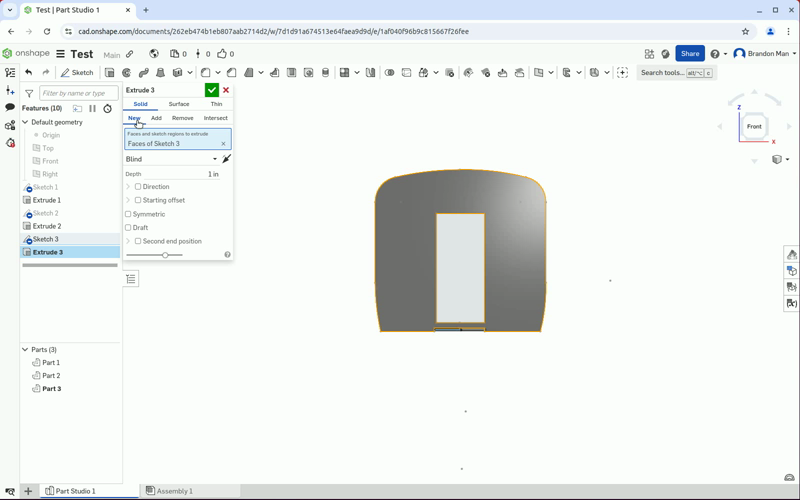
key(tab, 4)
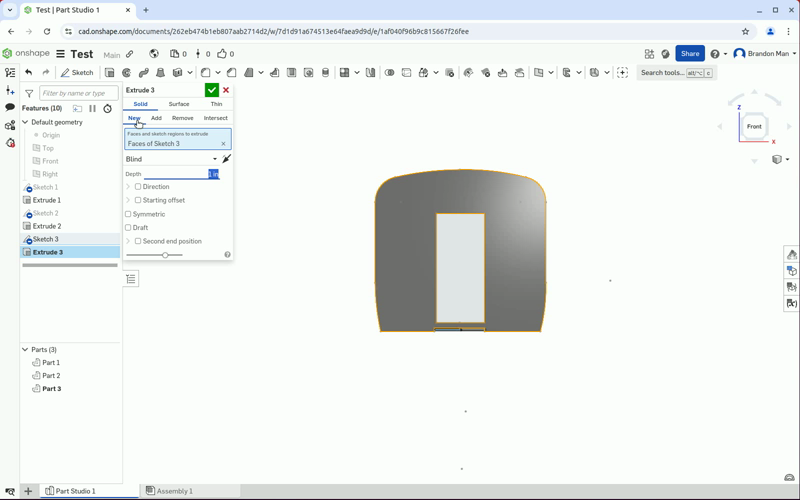
text(0.963)
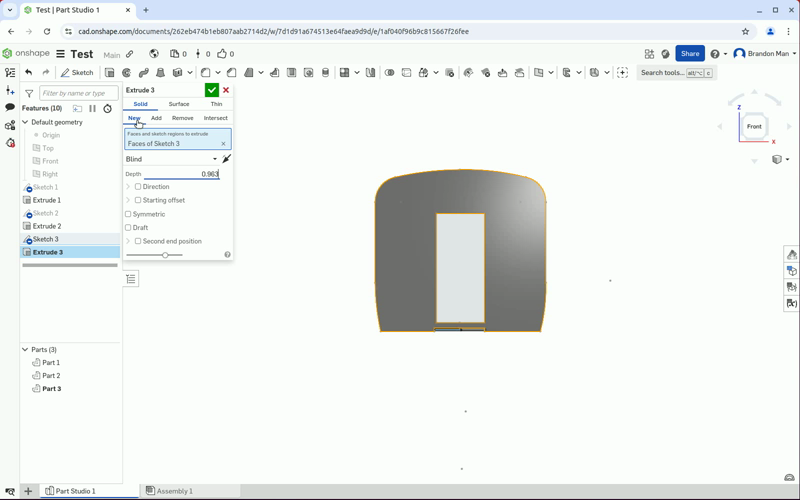
key(enter)
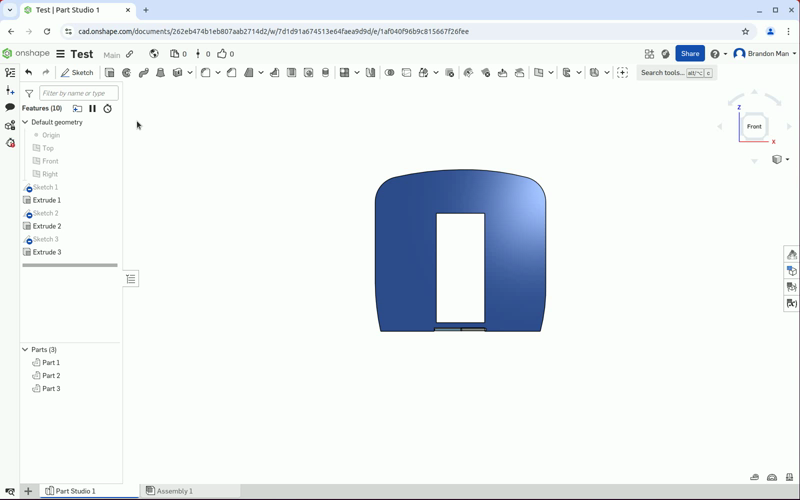
key(shift+h)
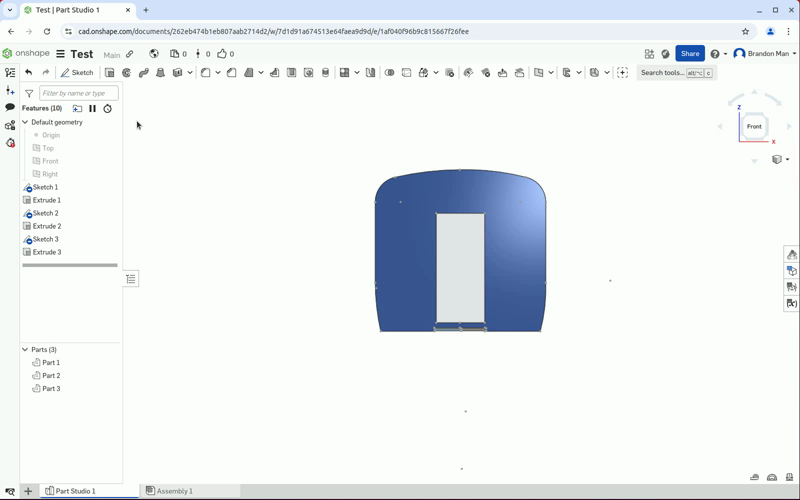
key(shift+h)
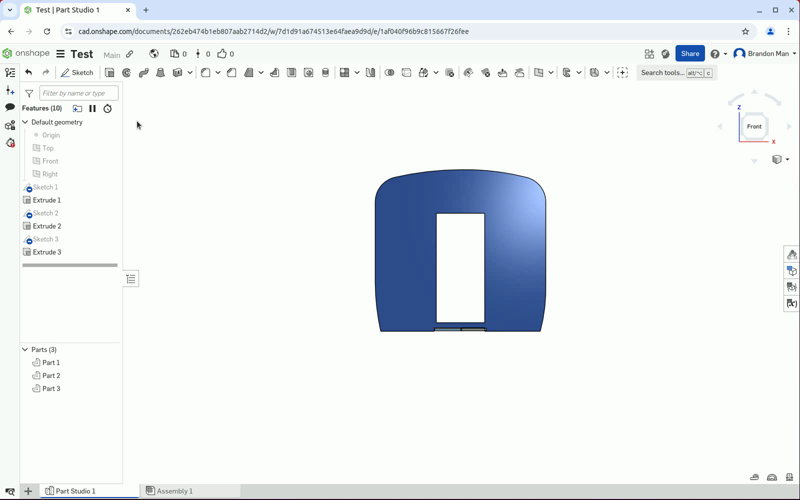
mouse_move(73, 189)
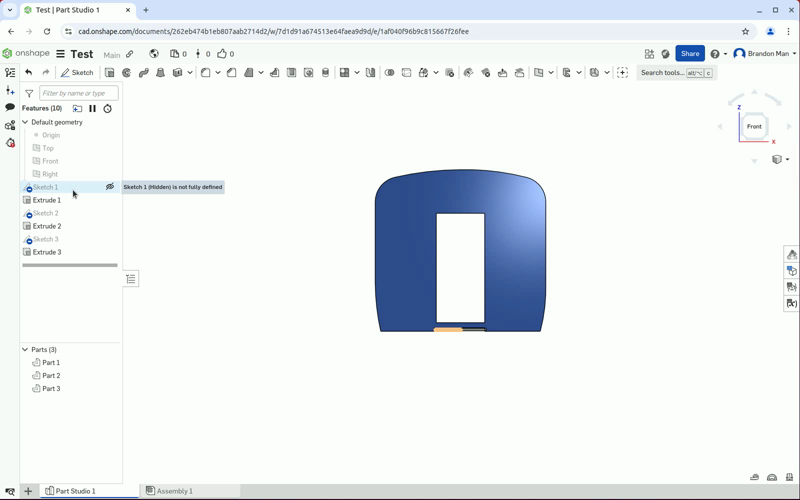
click(73, 189)
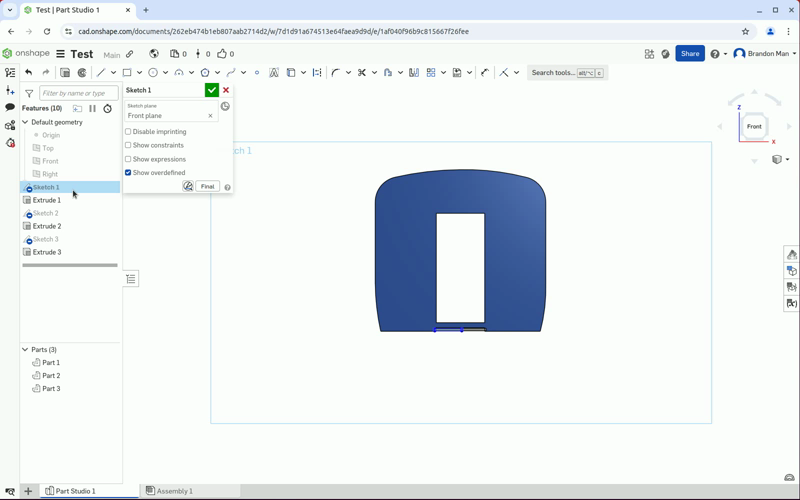
mouse_move(229, 92)
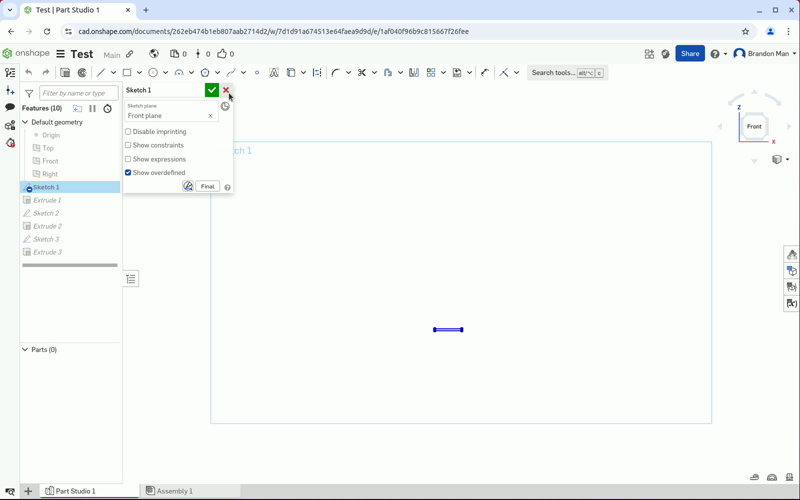
click(229, 92)
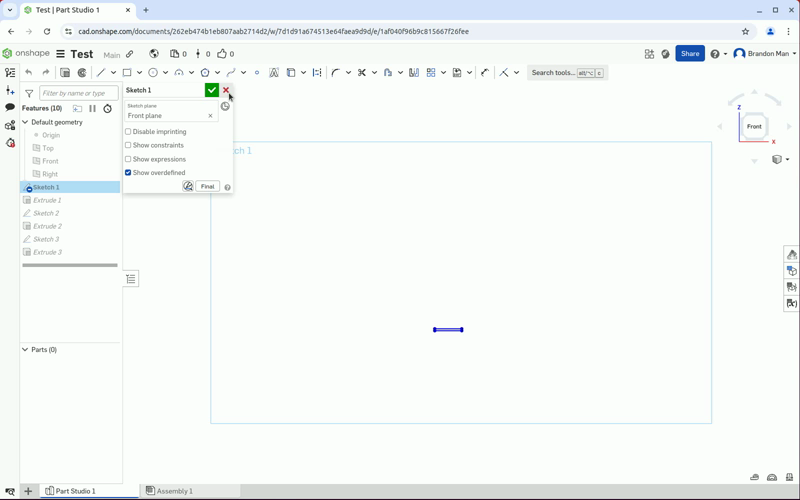
key(shift+s)
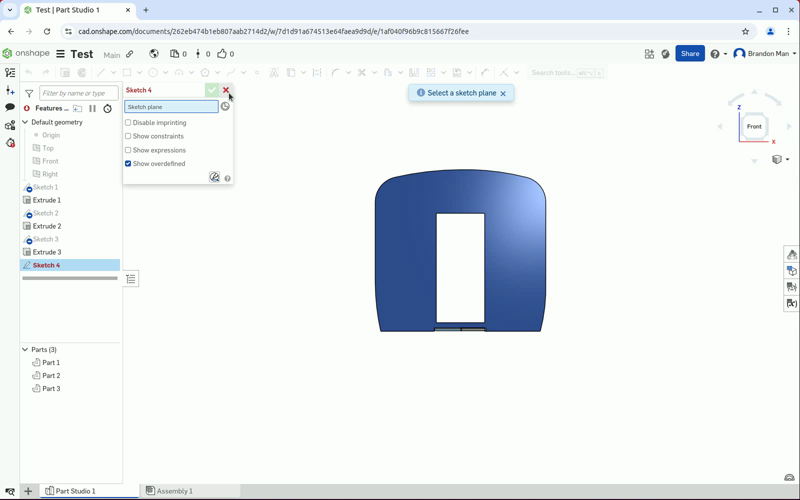
mouse_move(73, 163)
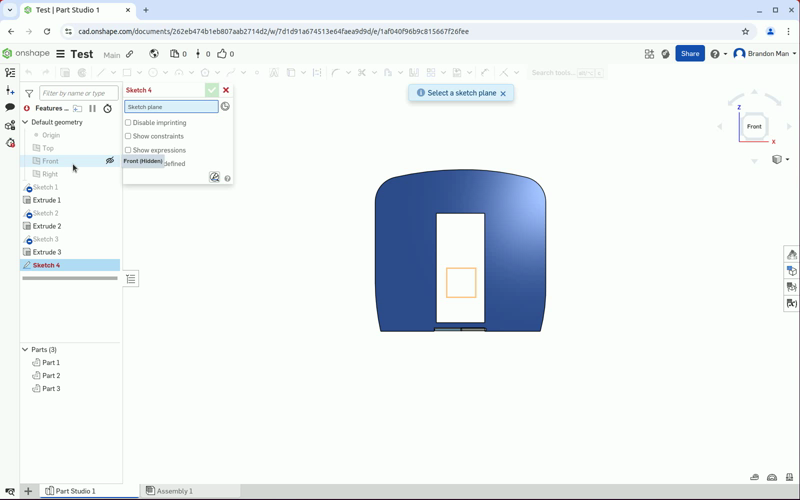
click(73, 163)
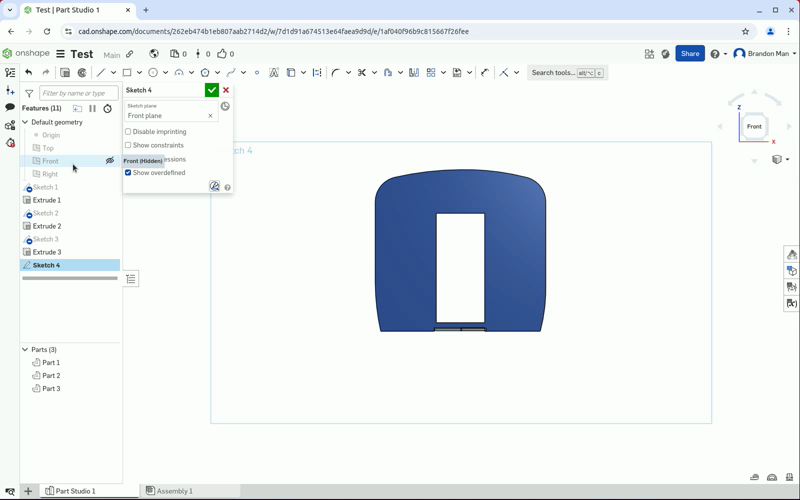
mouse_move(73, 352)
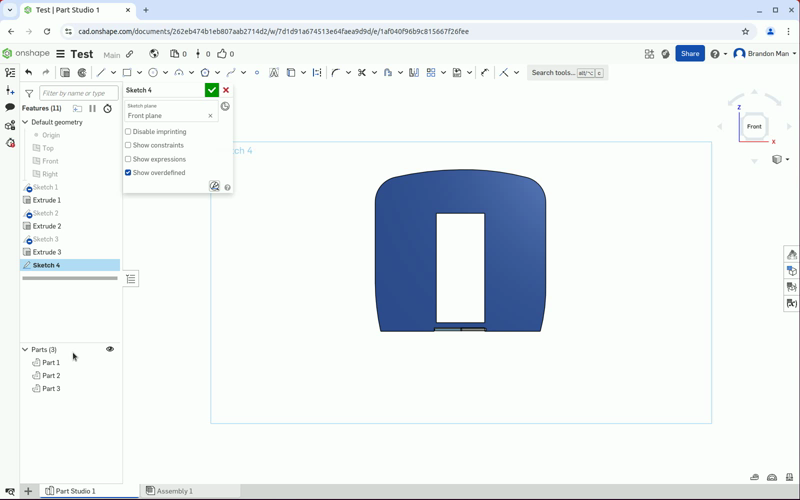
key(y)
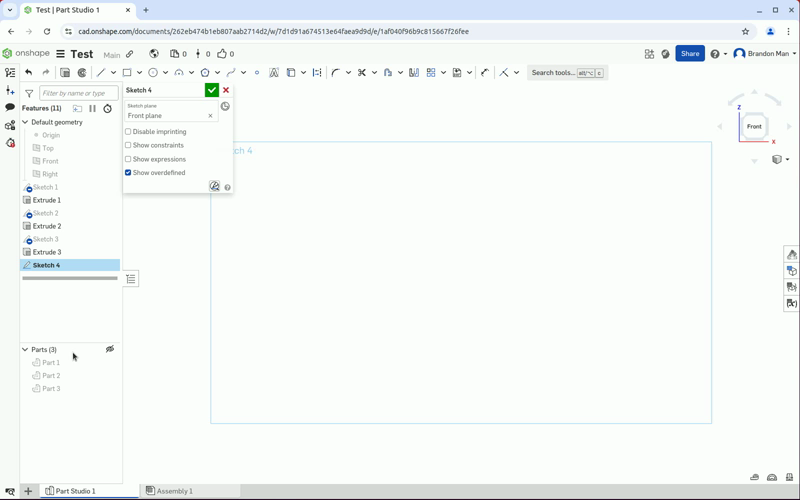
key(l)
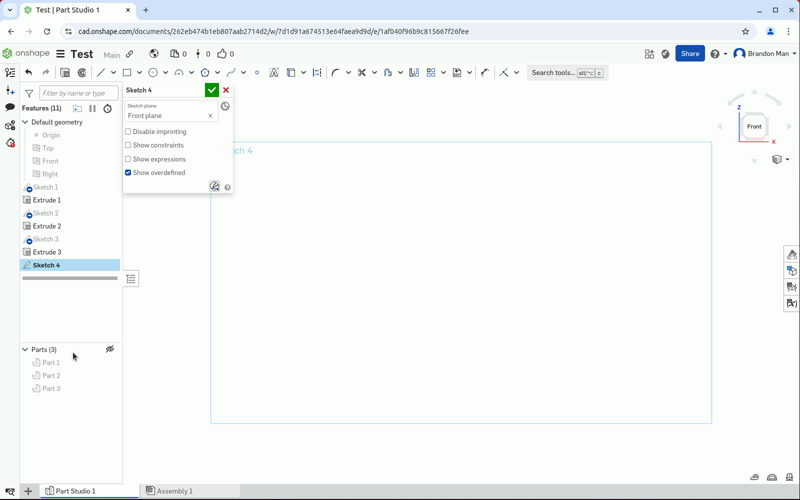
key_down(shift)
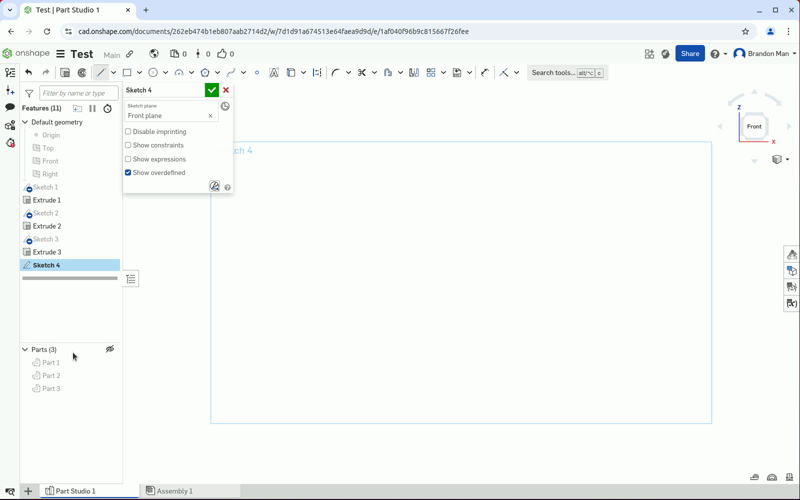
mouse_move(434, 330)
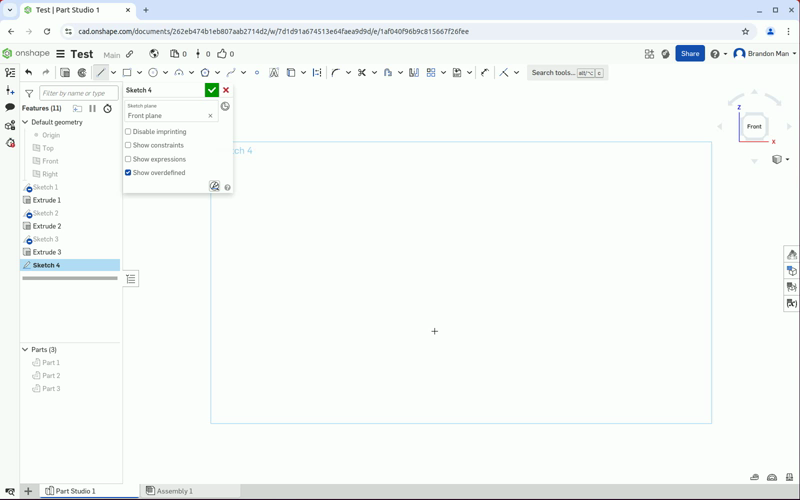
click(434, 330)
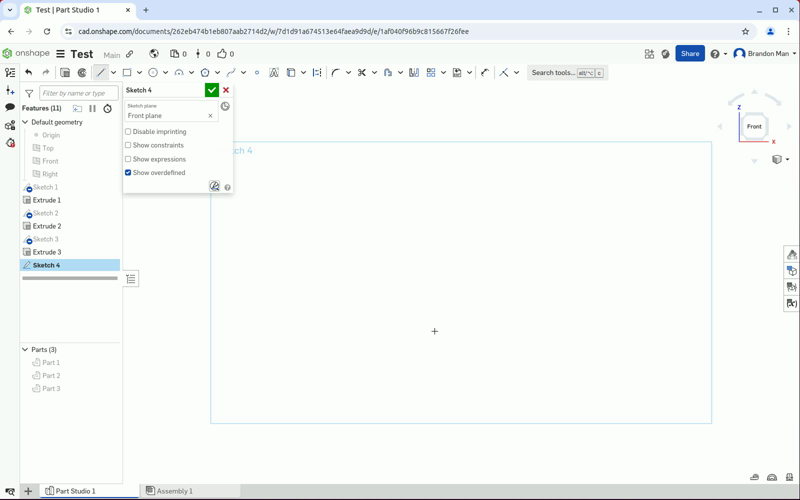
key_up(shift)
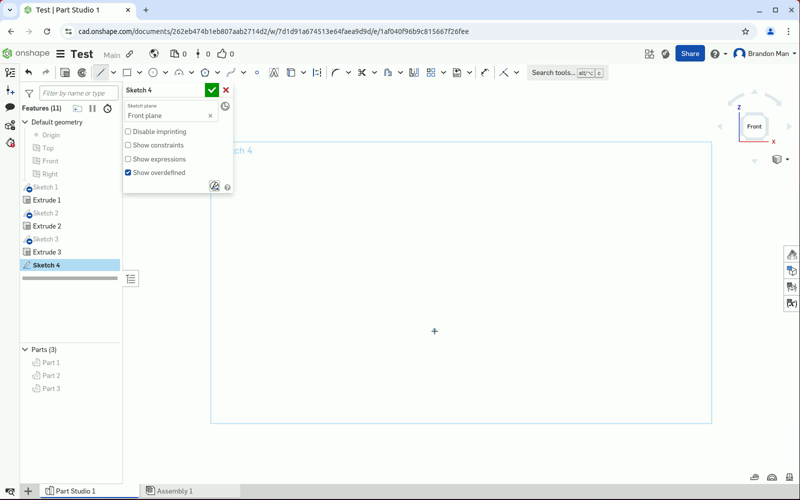
key_down(shift)
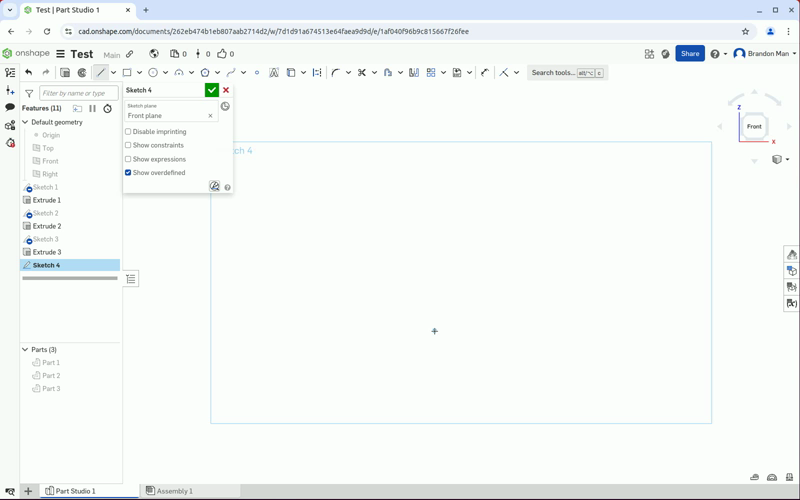
mouse_move(464, 330)
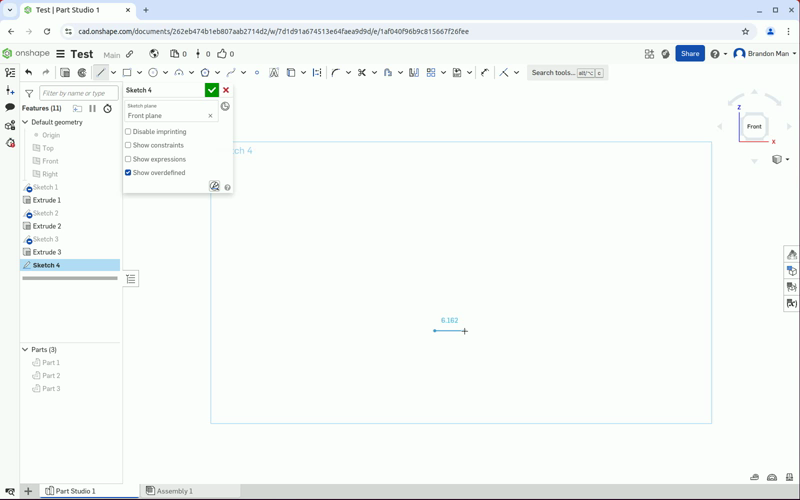
mouse_move(461, 330)
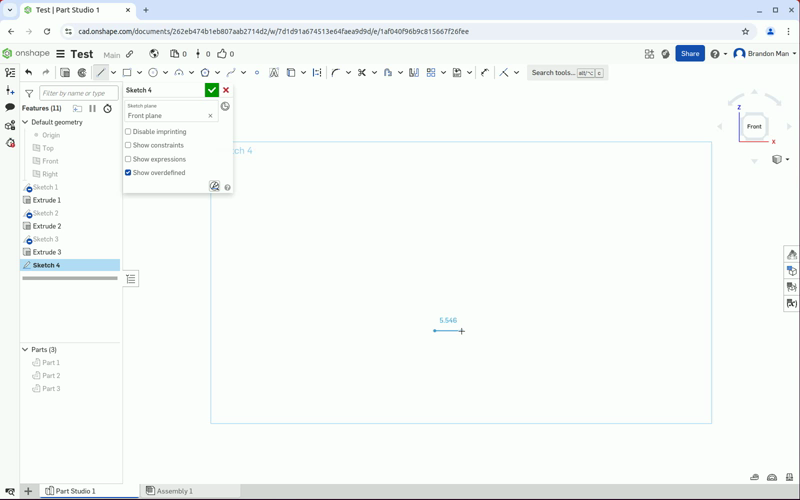
click(461, 330)
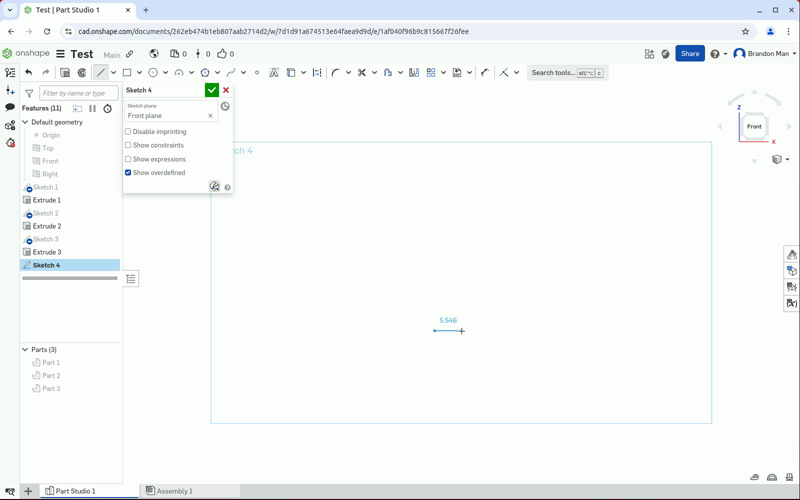
key_up(shift)
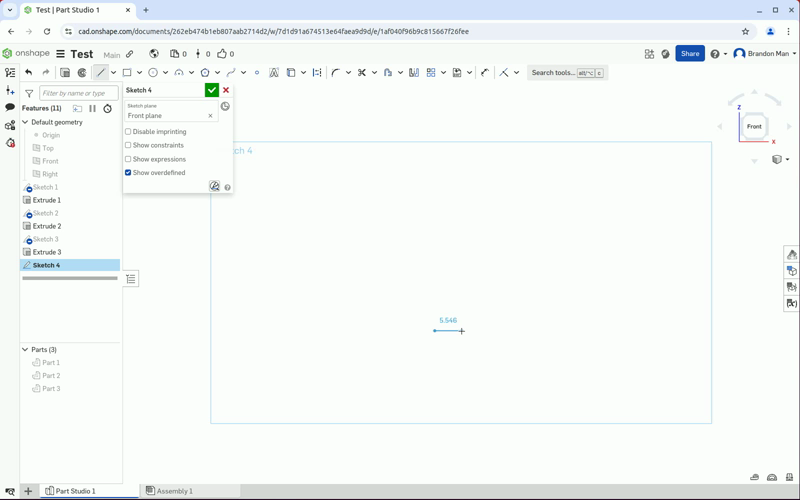
key_down(shift)
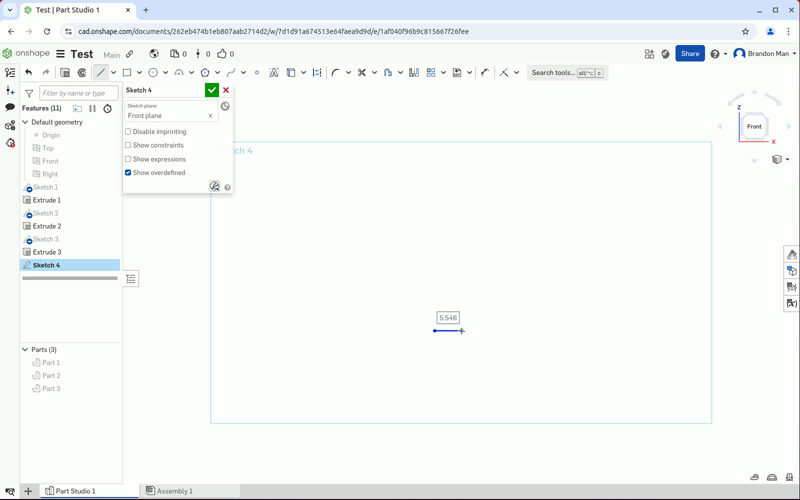
mouse_move(491, 330)
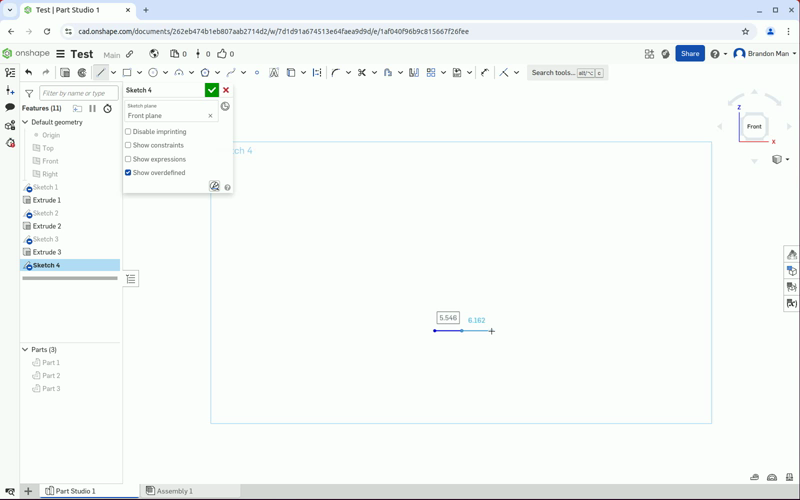
mouse_move(461, 328)
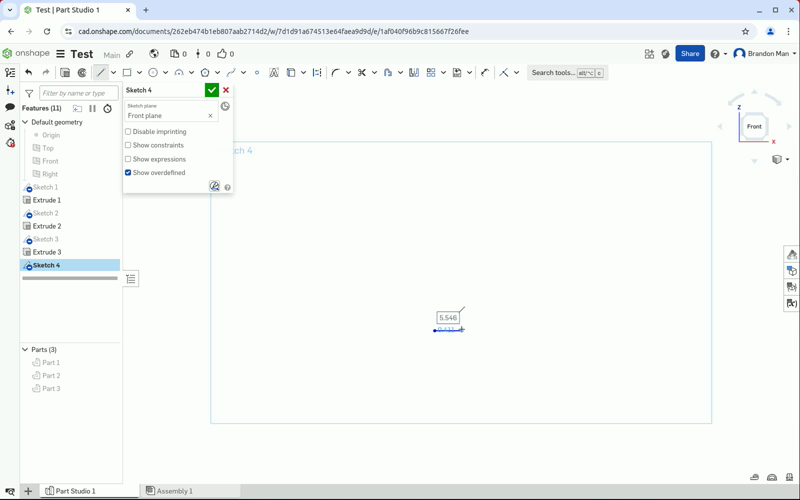
scroll(6)
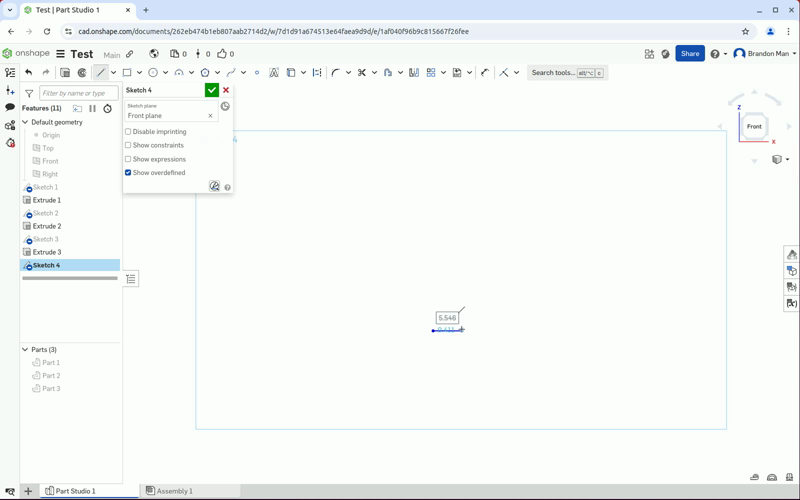
scroll(6)
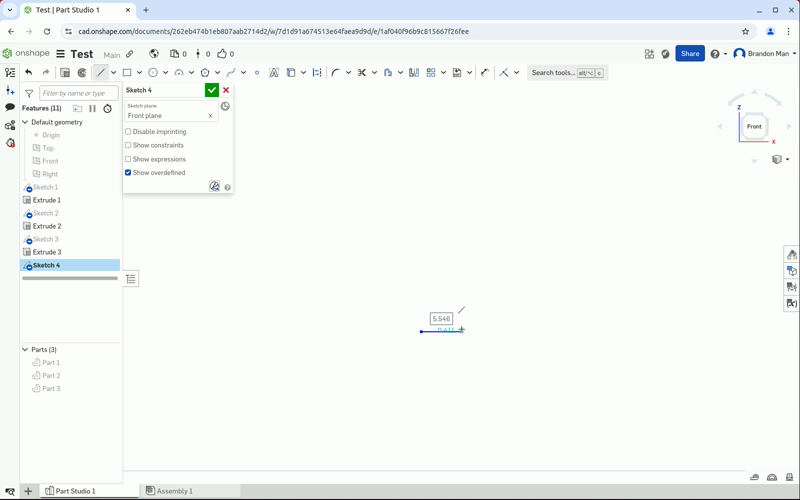
scroll(6)
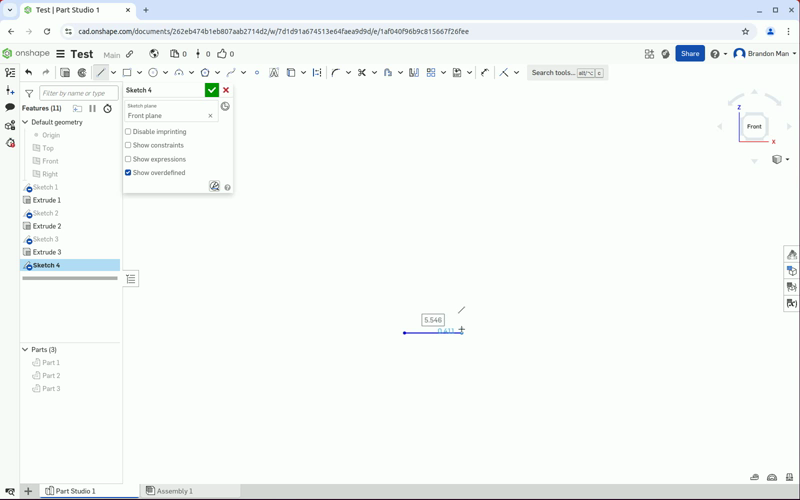
scroll(6)
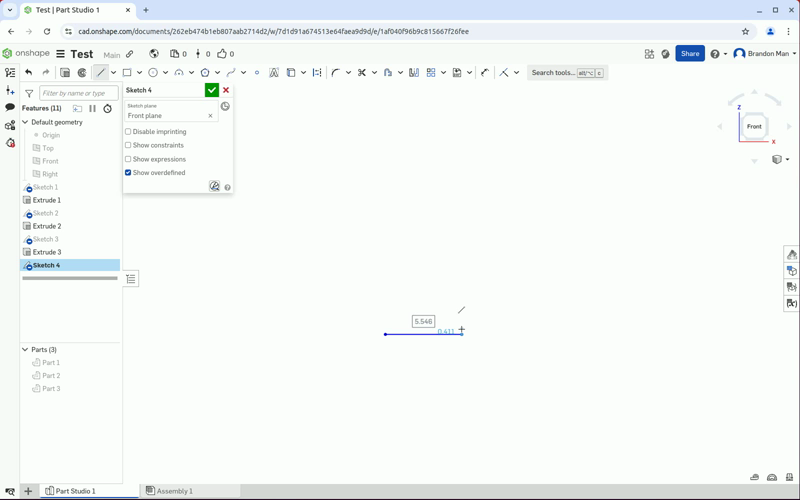
scroll(6)
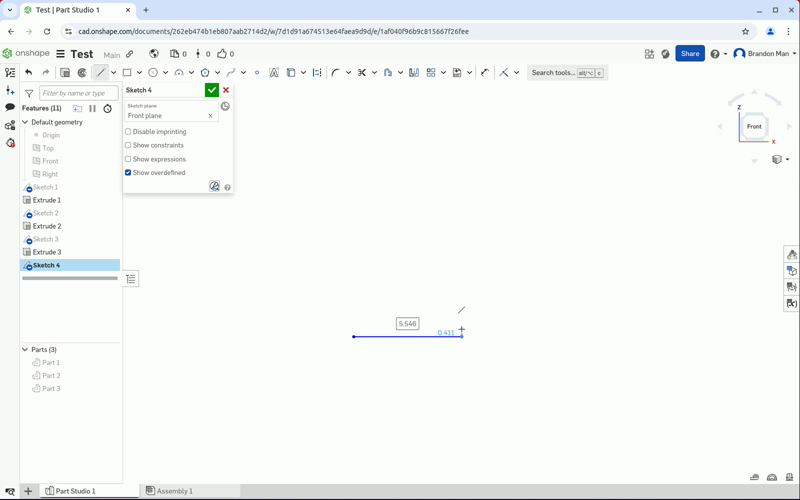
scroll(6)
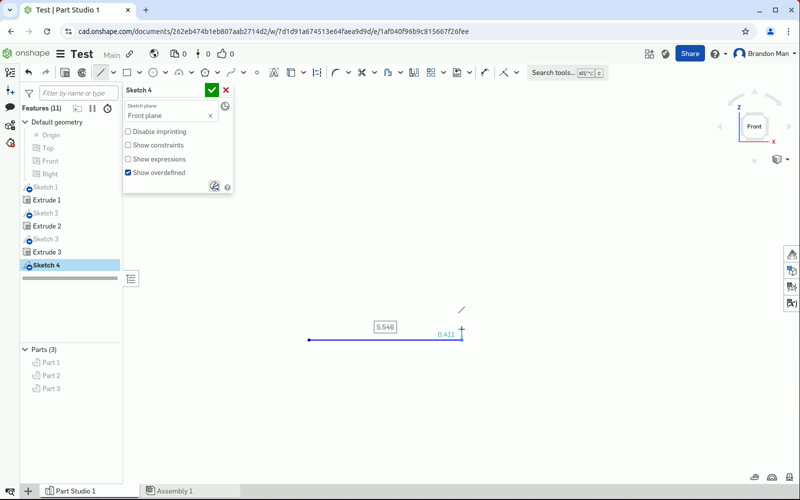
scroll(6)
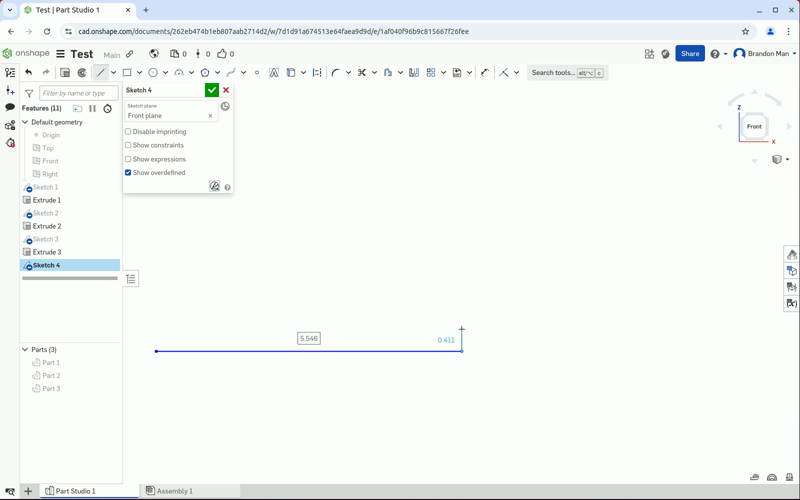
click(461, 328)
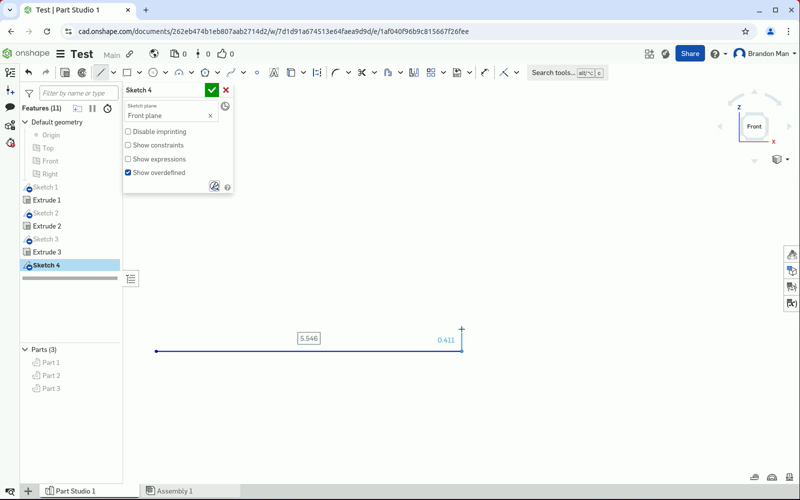
scroll(-6)
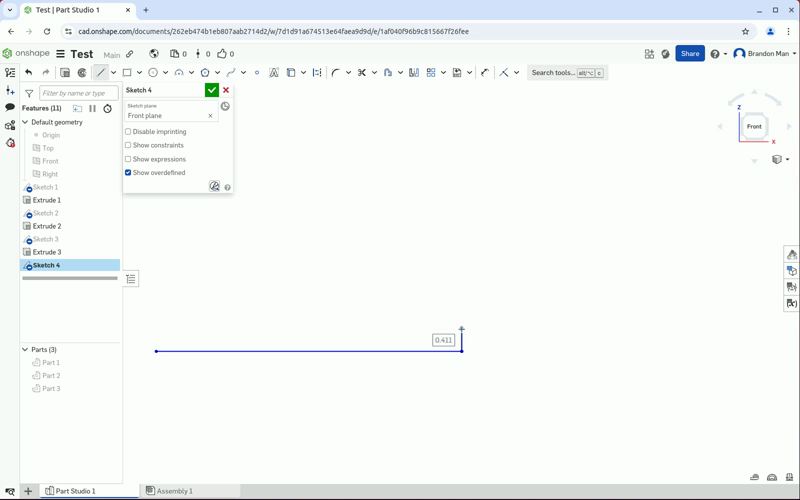
scroll(-6)
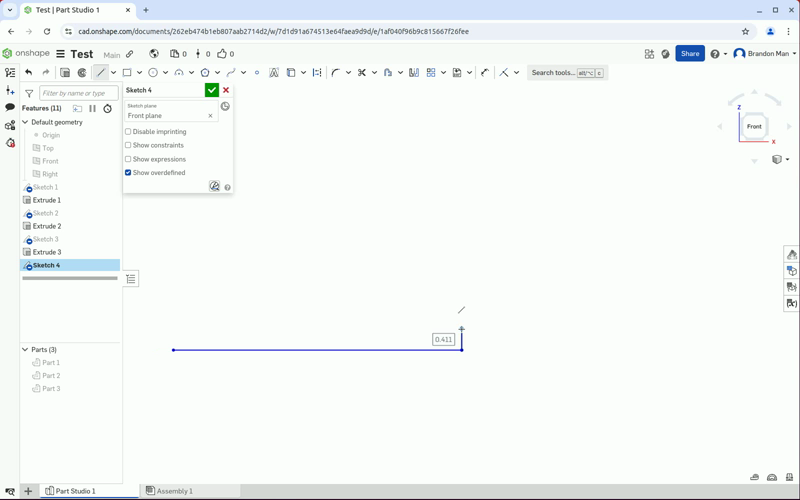
scroll(-6)
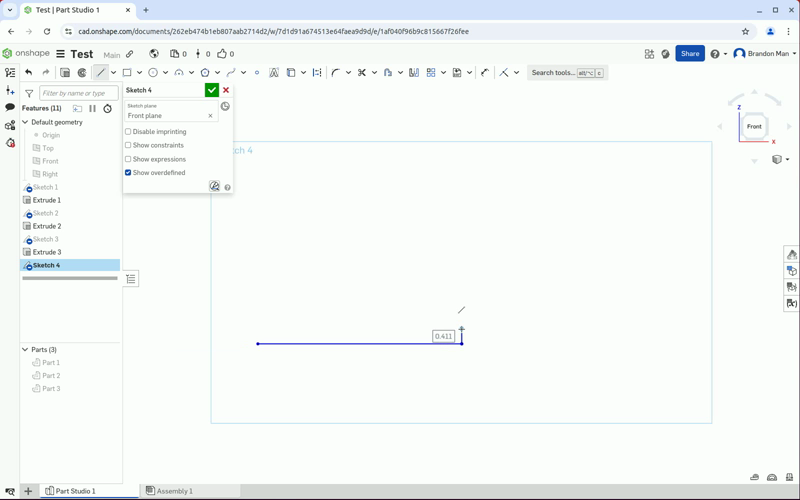
scroll(-6)
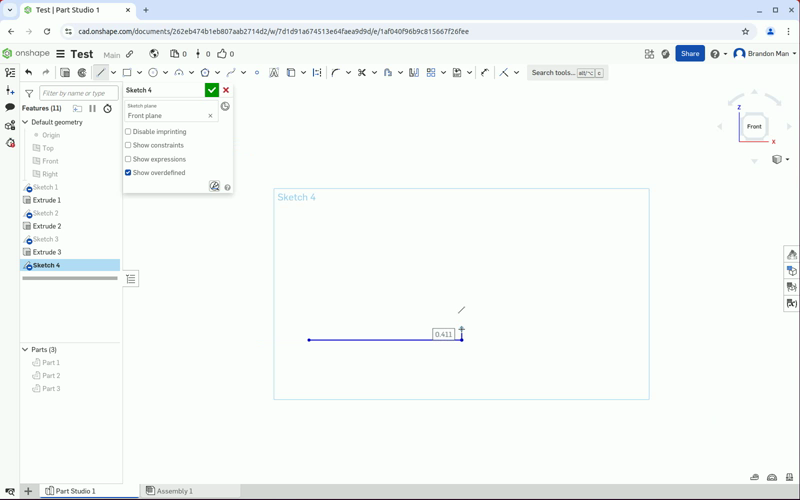
scroll(-6)
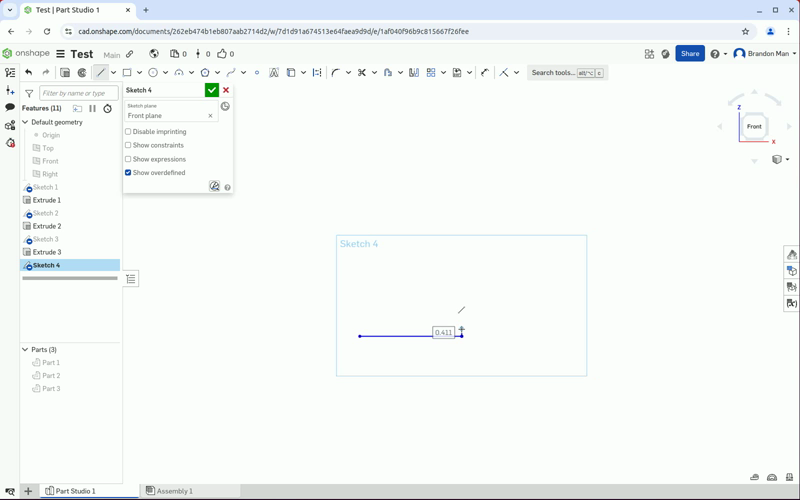
scroll(-6)
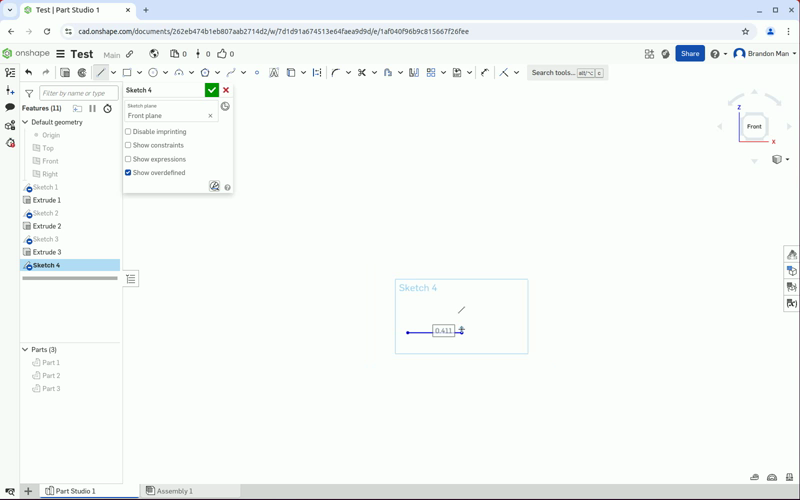
scroll(-6)
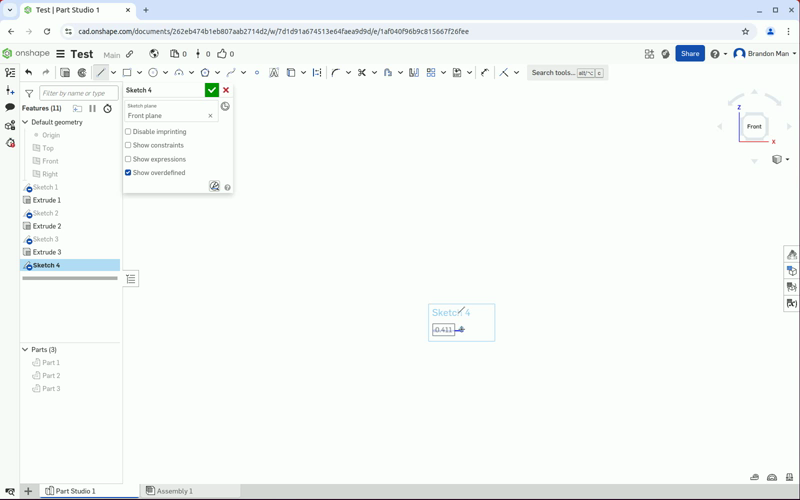
key_up(shift)
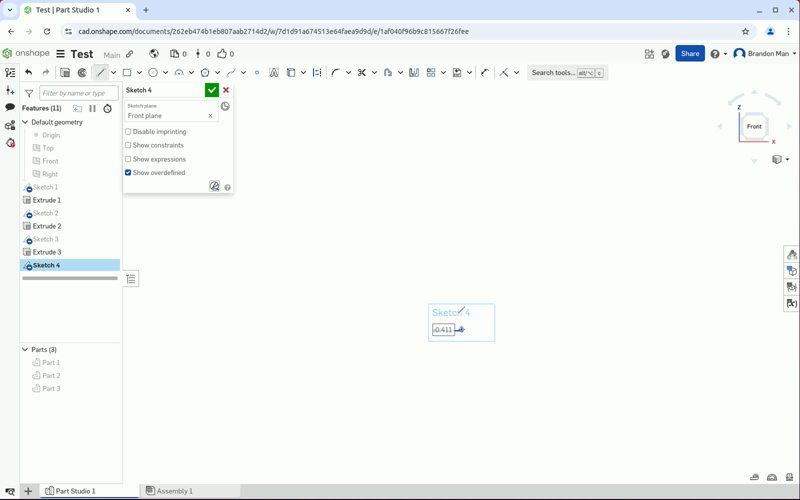
key_down(shift)
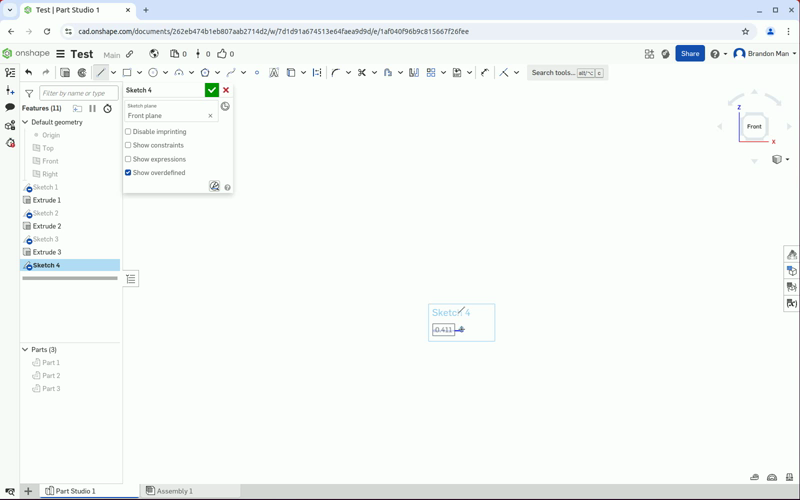
mouse_move(491, 328)
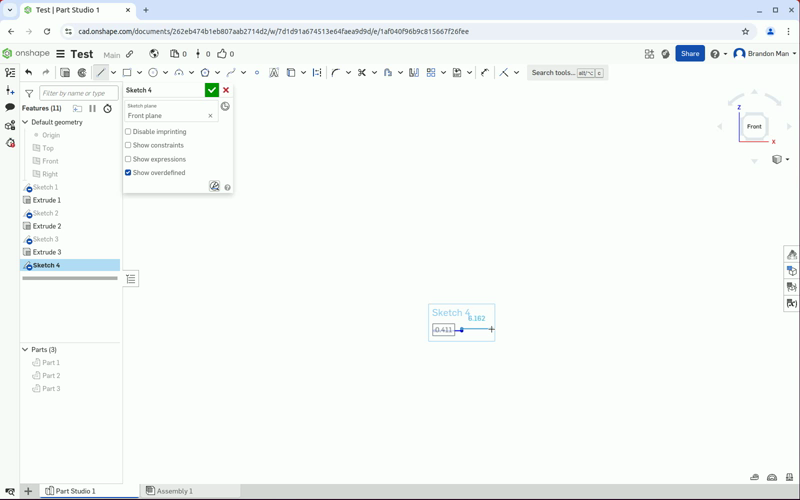
mouse_move(434, 328)
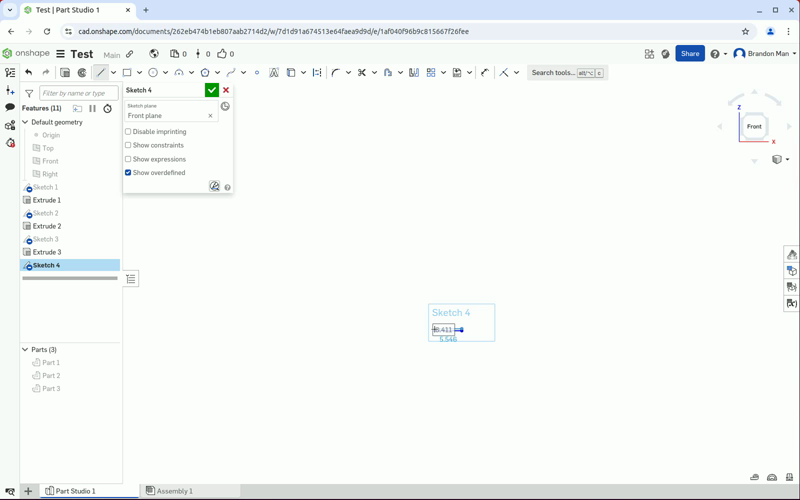
scroll(6)
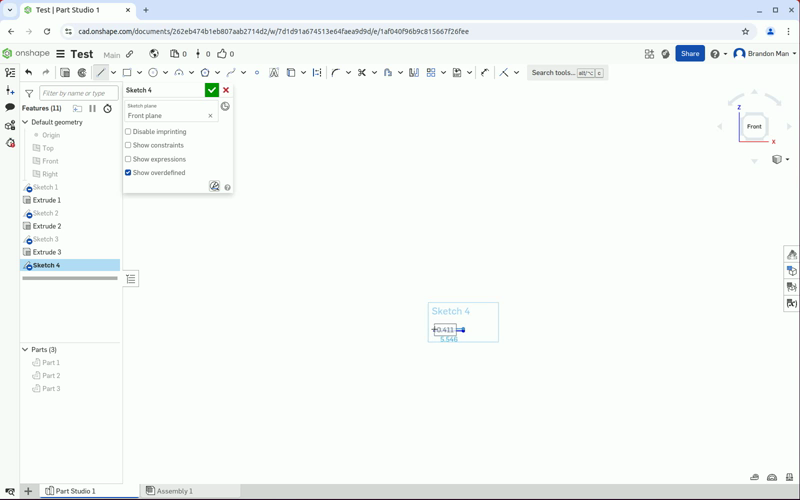
scroll(6)
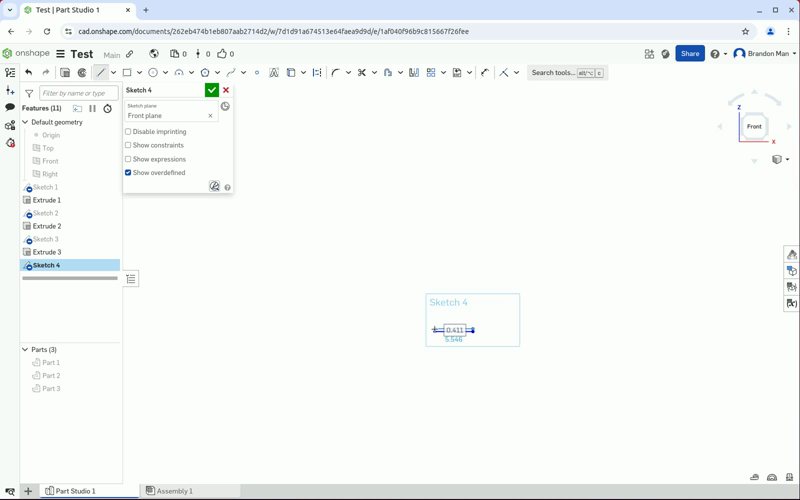
scroll(6)
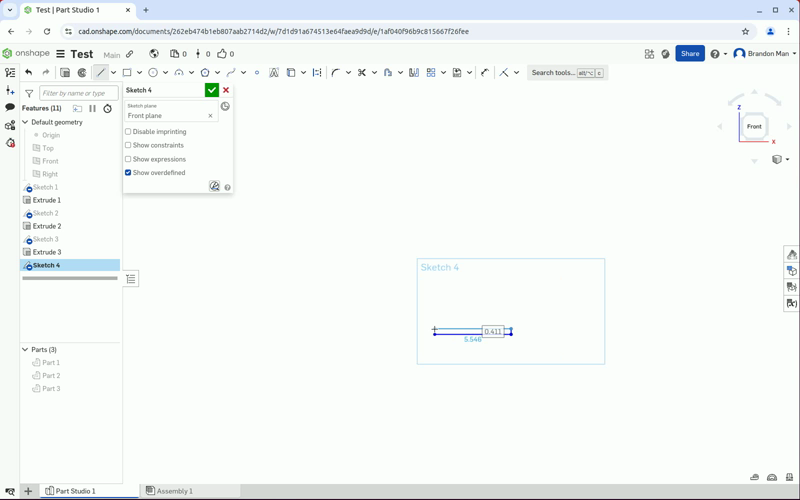
scroll(6)
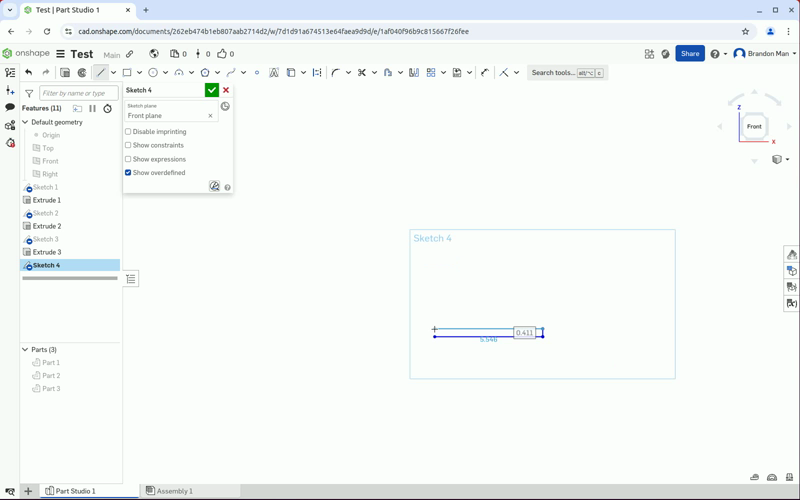
scroll(6)
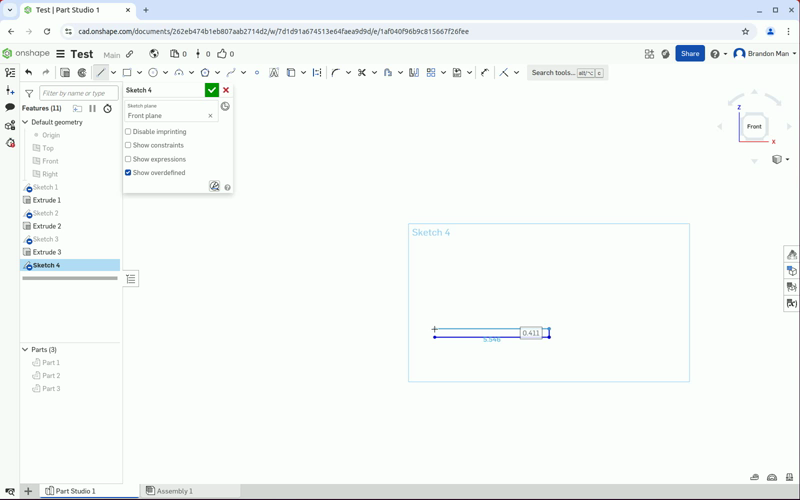
scroll(6)
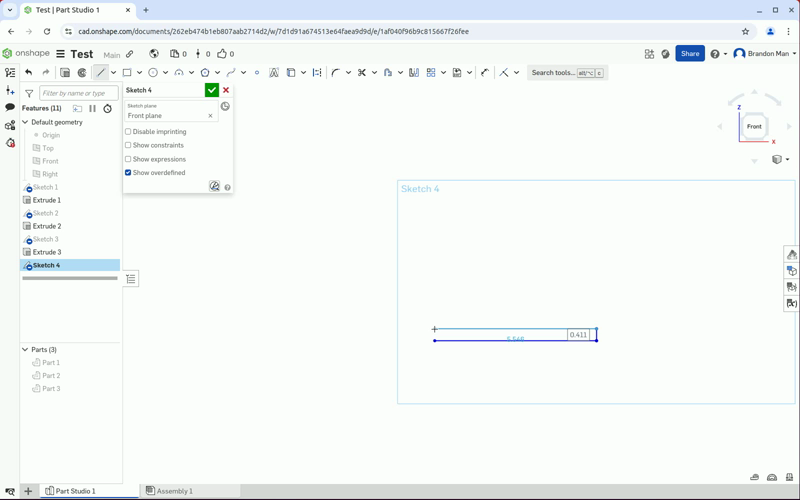
scroll(6)
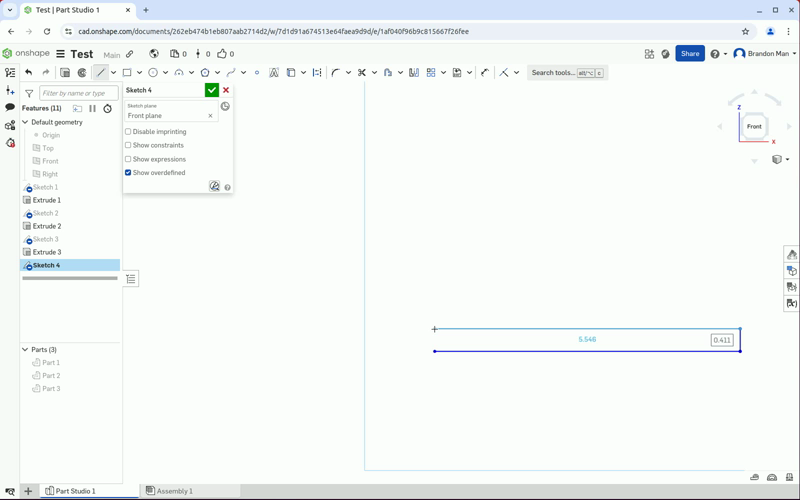
click(434, 328)
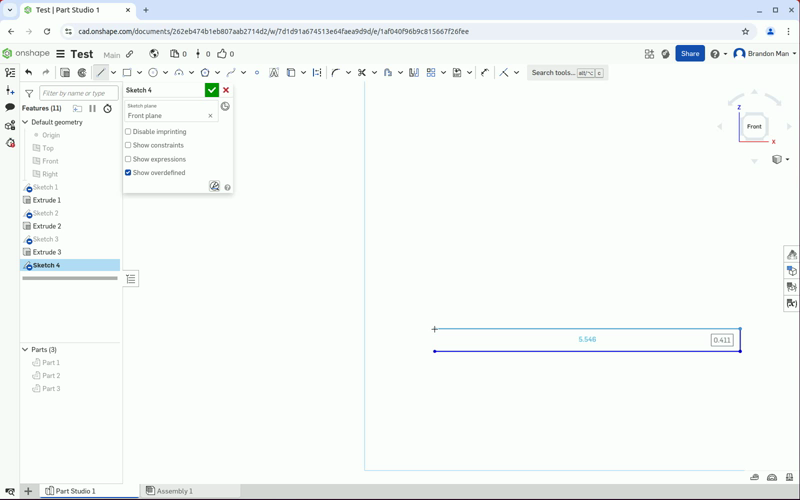
scroll(-6)
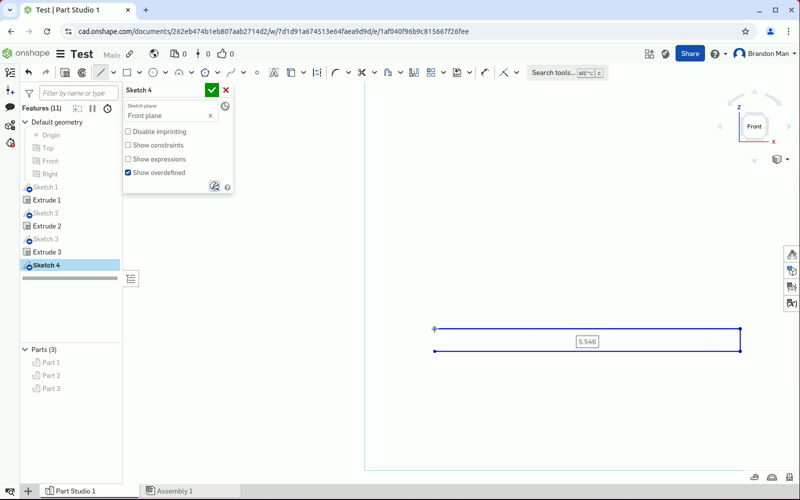
scroll(-6)
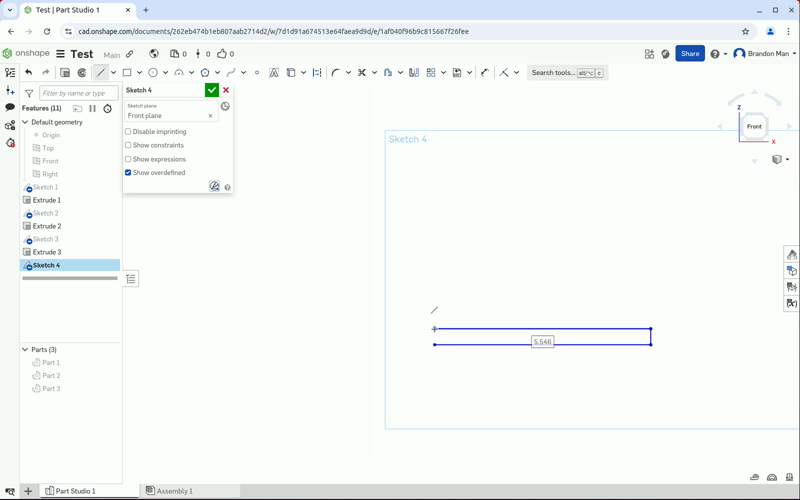
scroll(-6)
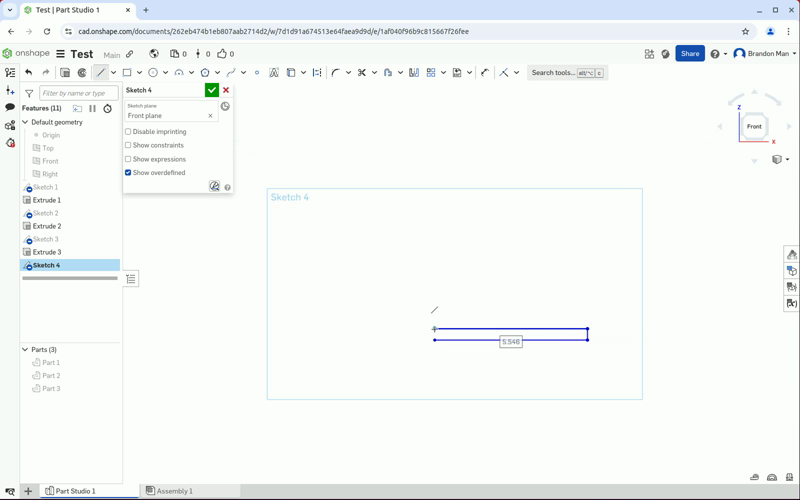
scroll(-6)
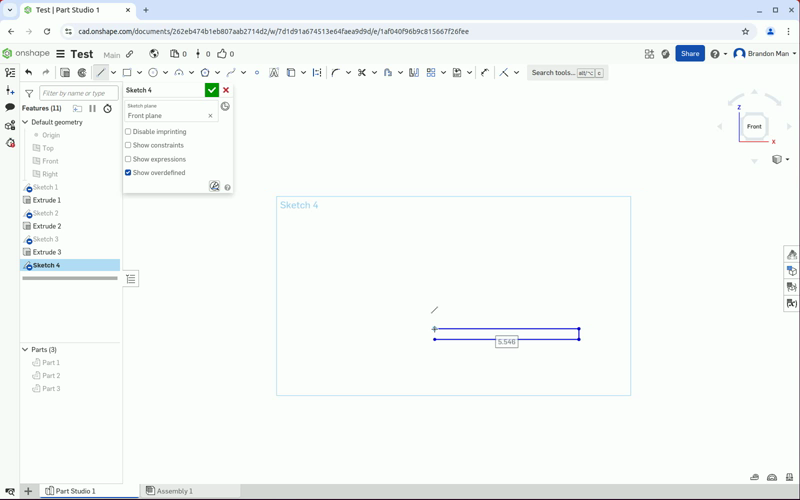
scroll(-6)
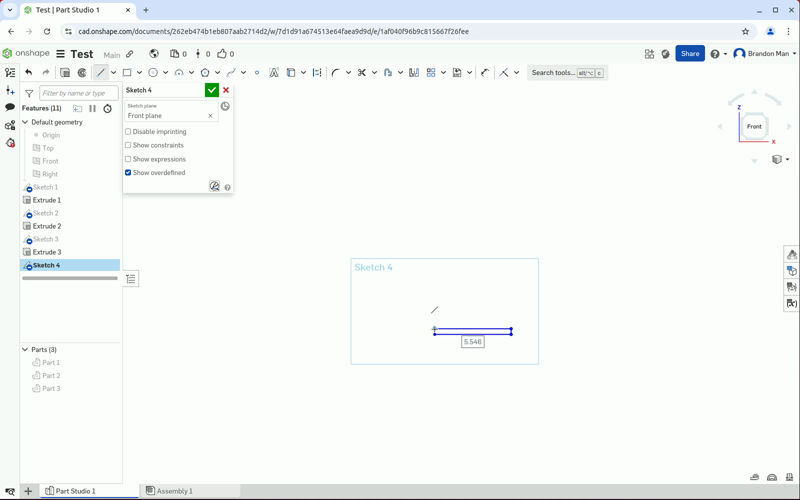
scroll(-6)
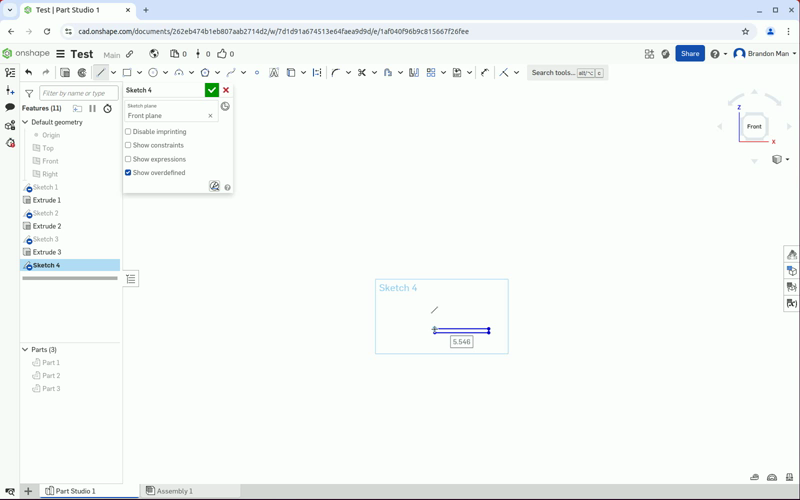
scroll(-6)
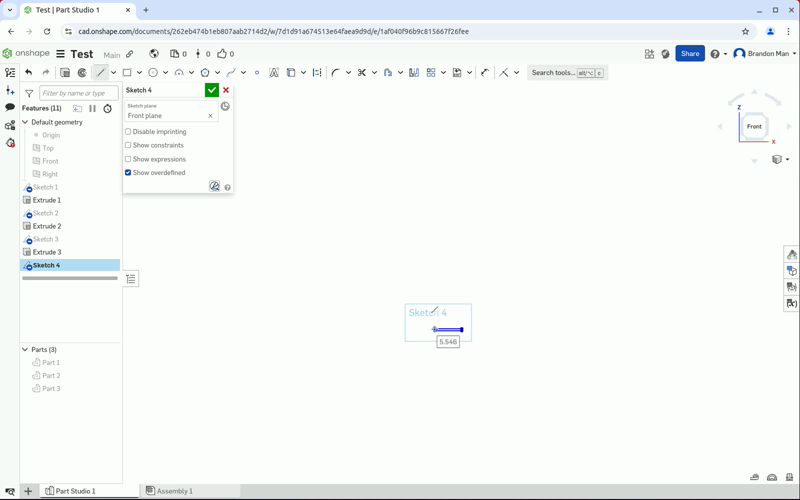
key_up(shift)
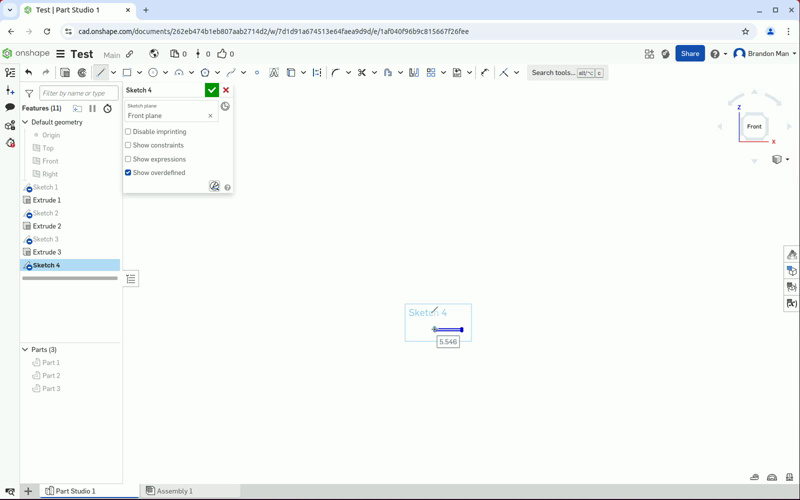
mouse_move(464, 328)
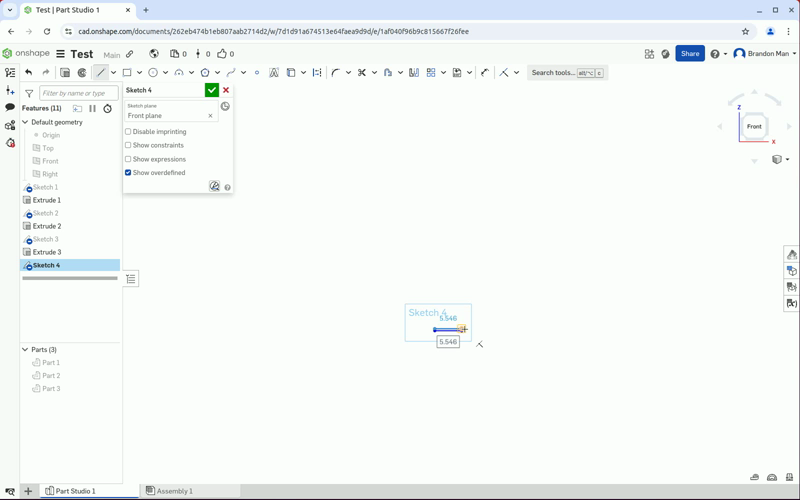
key_down(shift)
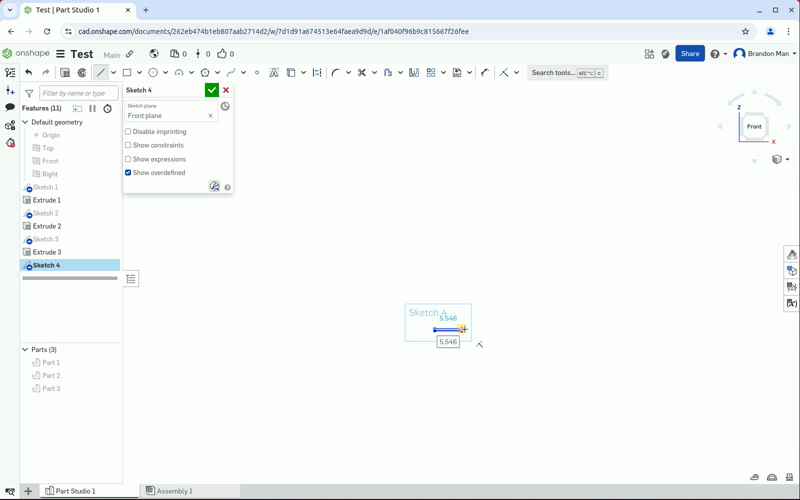
mouse_move(434, 330)
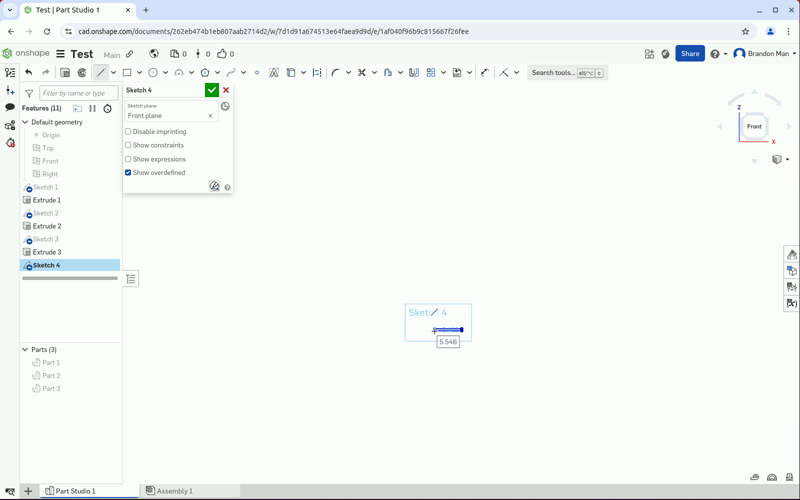
scroll(6)
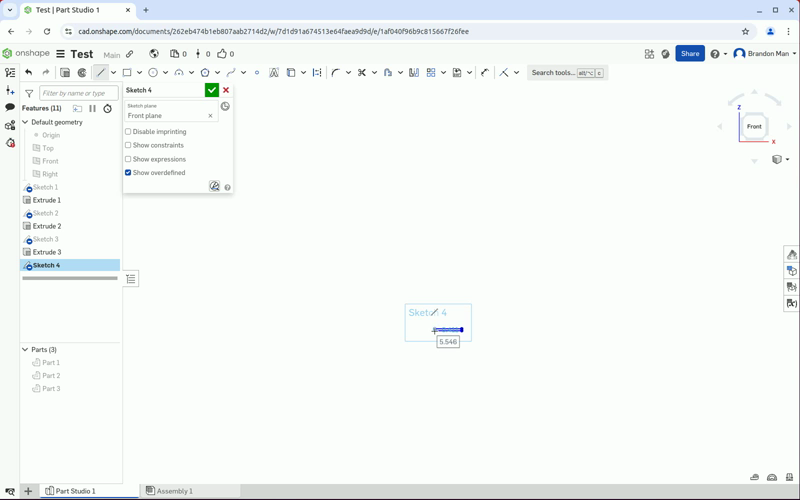
scroll(6)
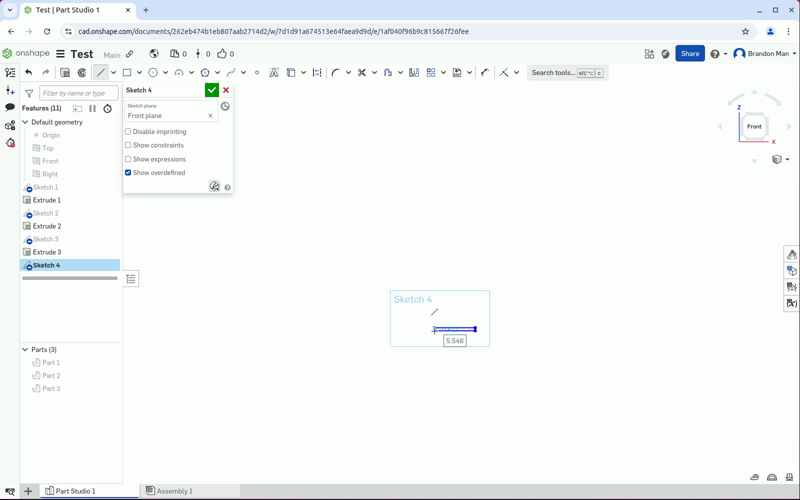
scroll(6)
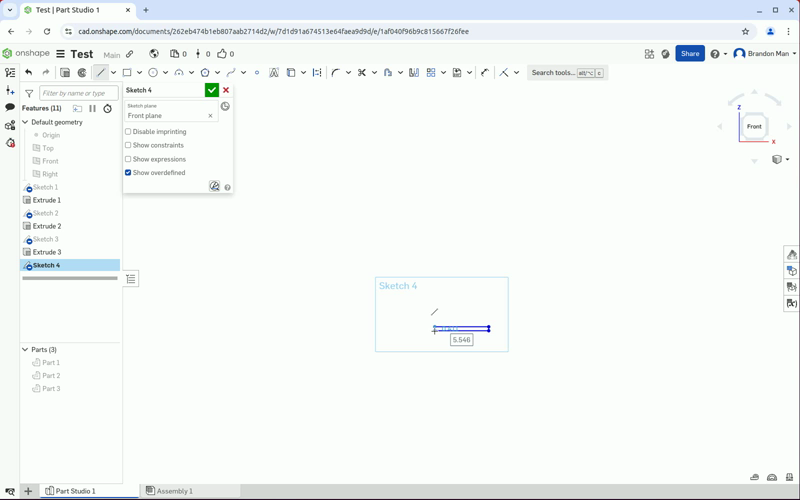
scroll(6)
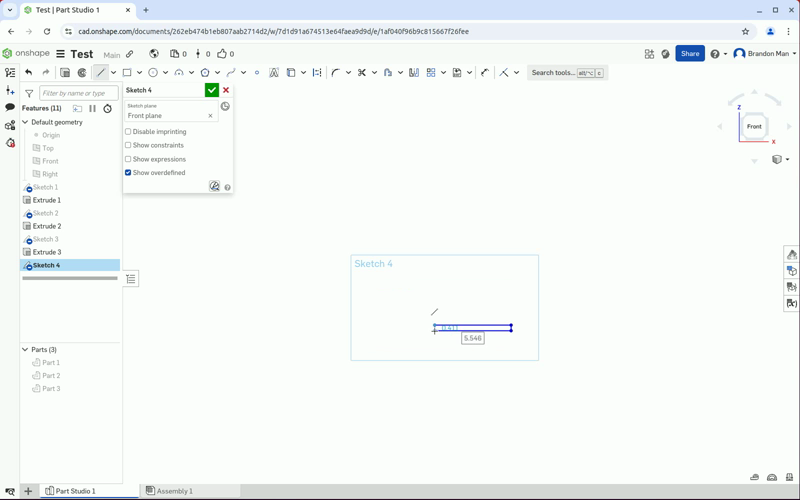
scroll(6)
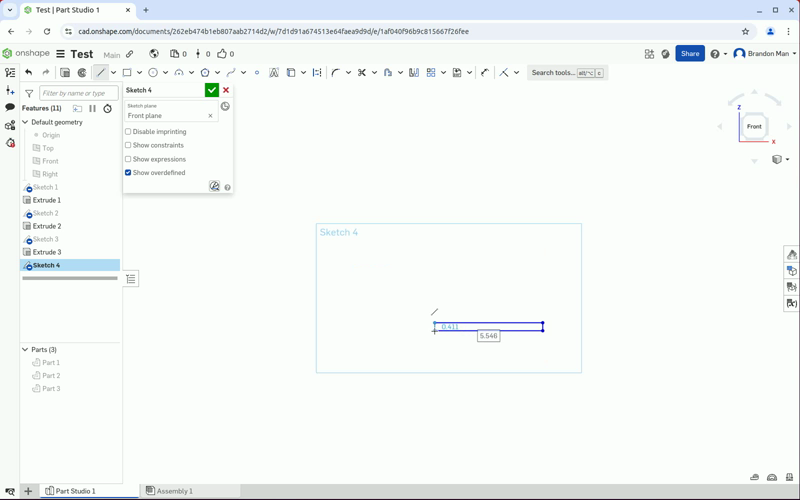
scroll(6)
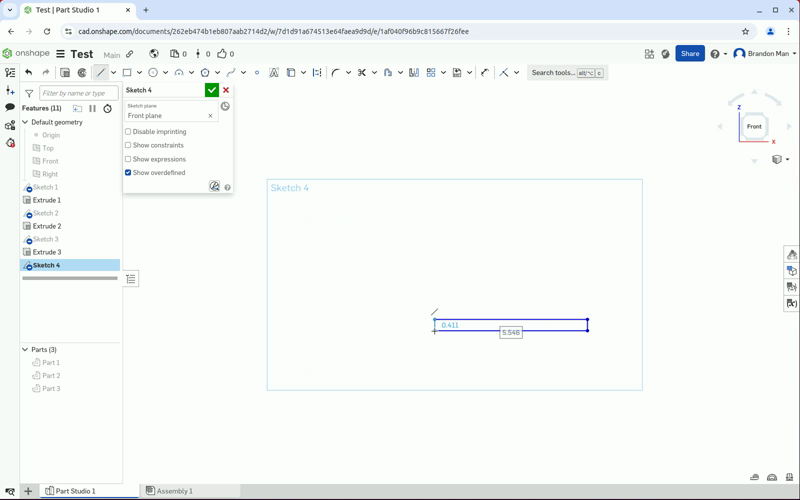
scroll(6)
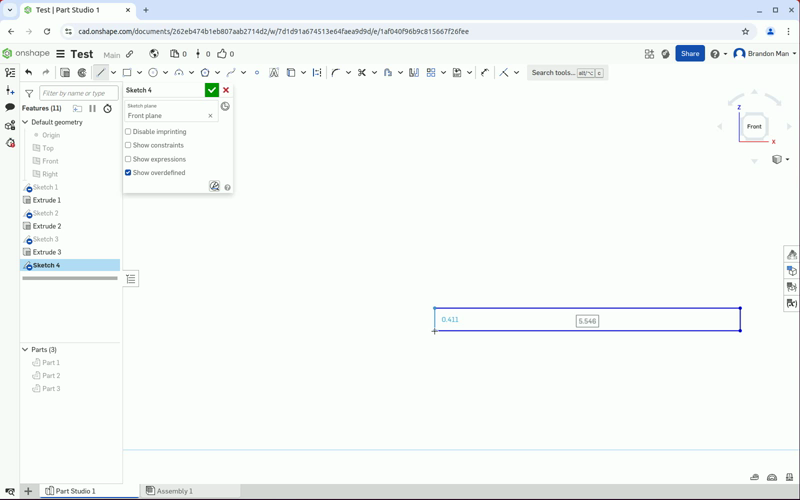
key_up(shift)
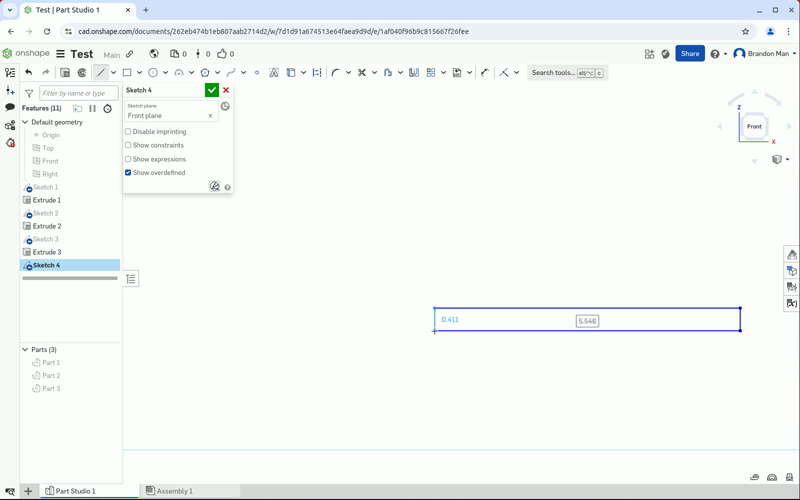
click(434, 330)
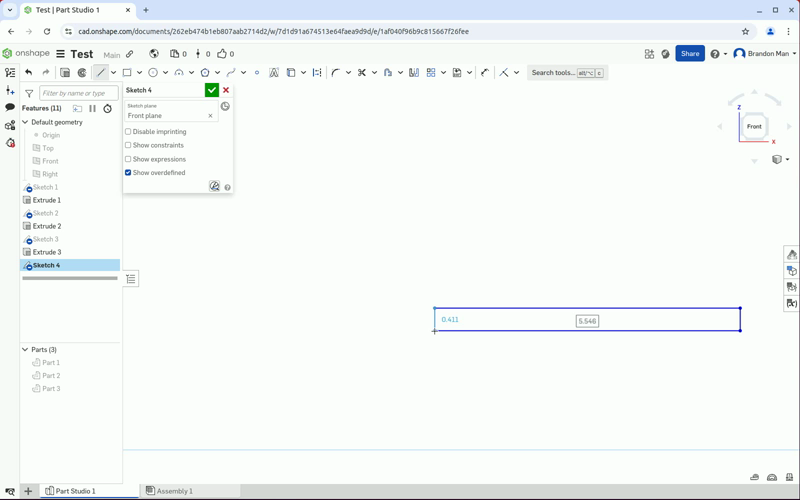
scroll(-6)
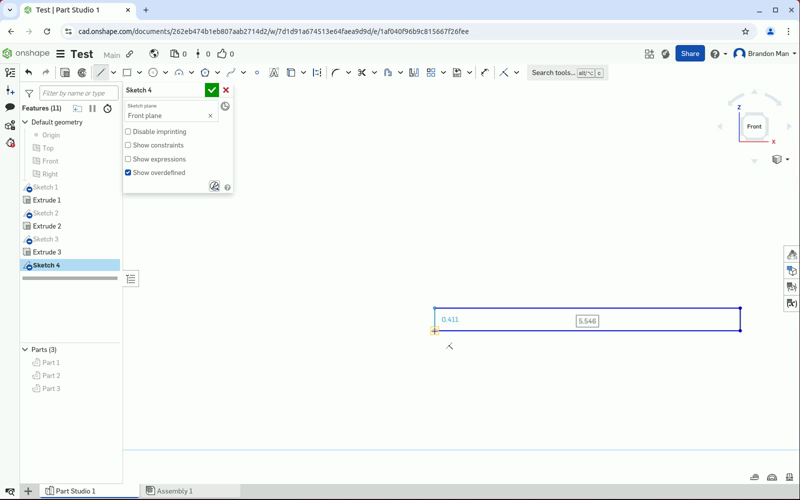
scroll(-6)
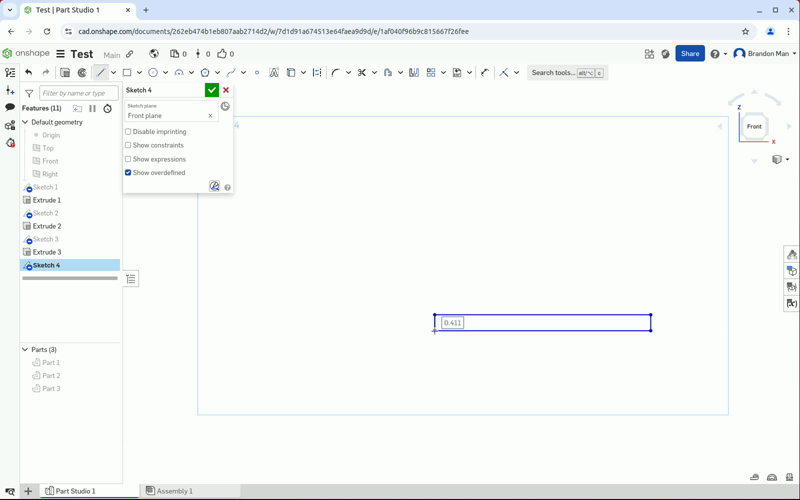
scroll(-6)
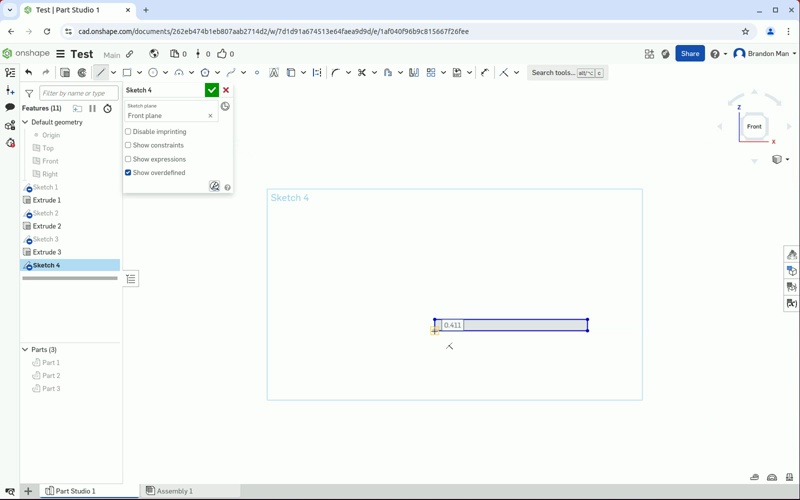
scroll(-6)
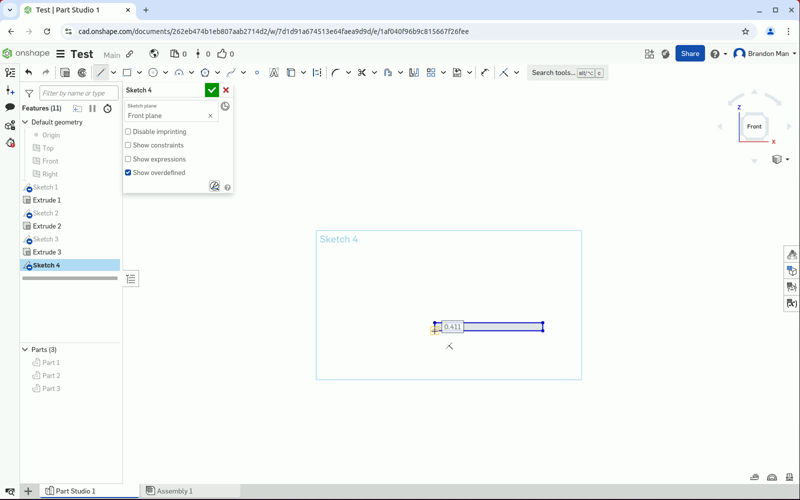
scroll(-6)
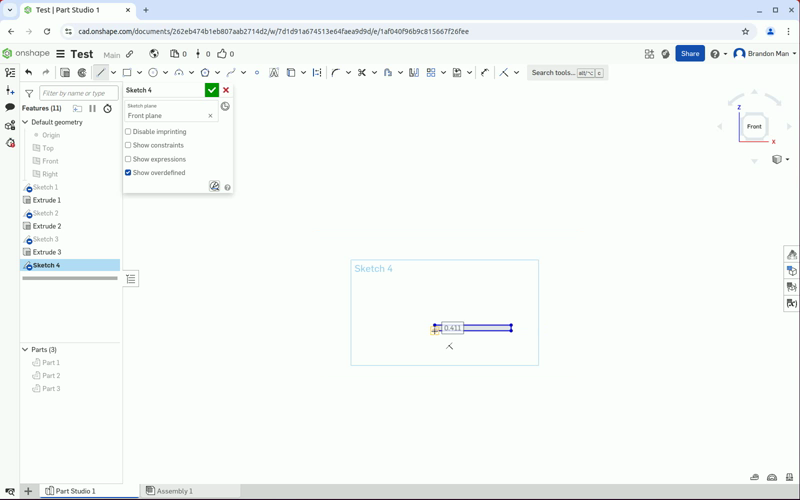
scroll(-6)
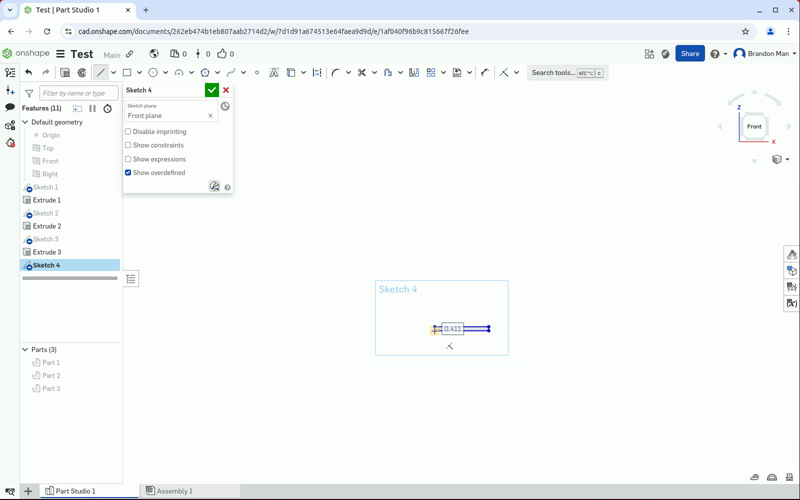
scroll(-6)
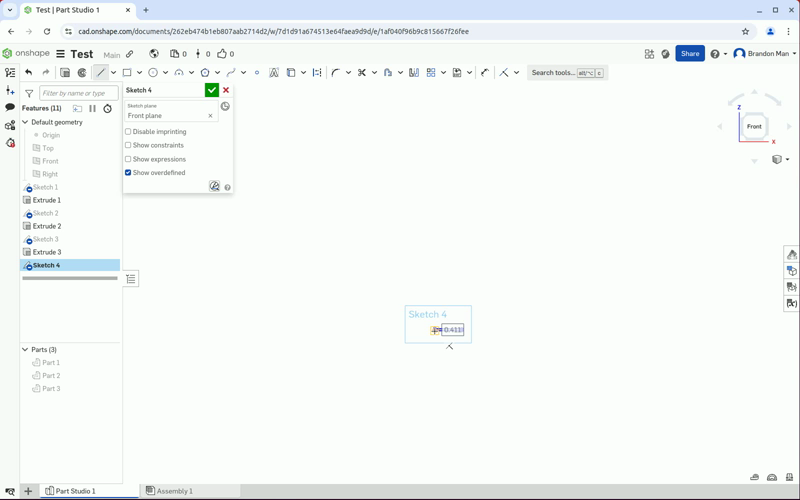
key(esc)
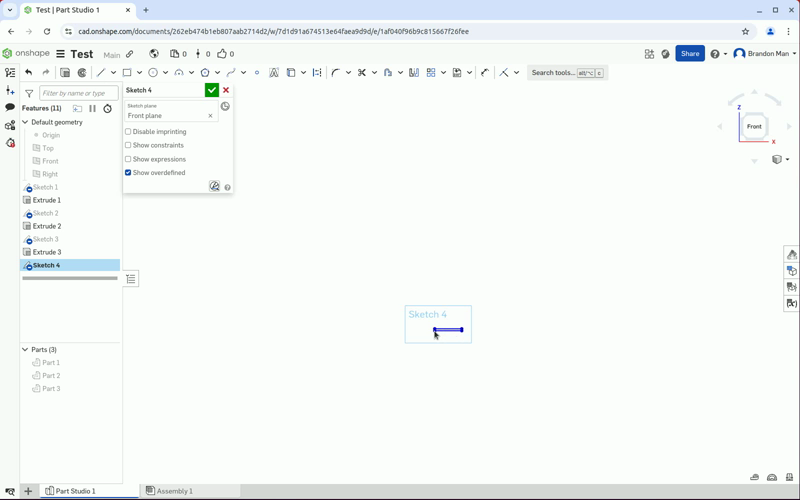
mouse_move(441, 330)
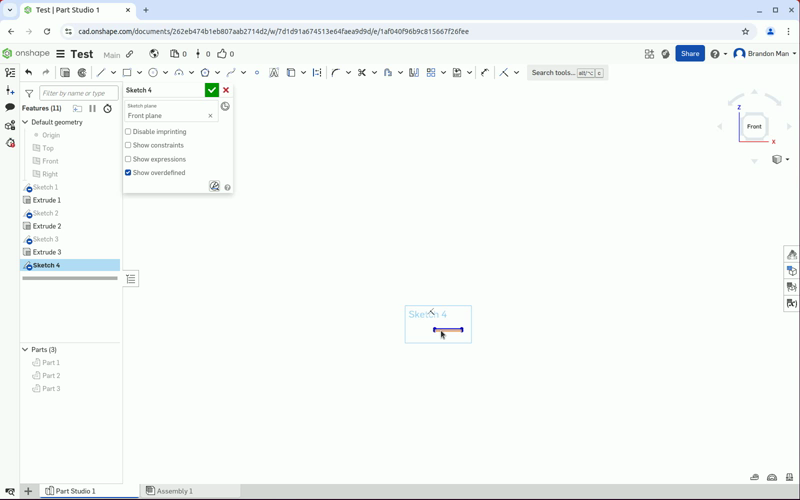
scroll(6)
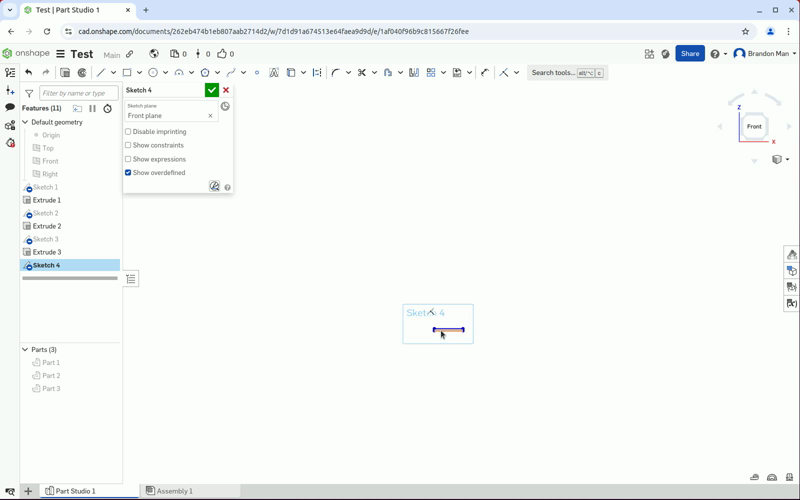
scroll(6)
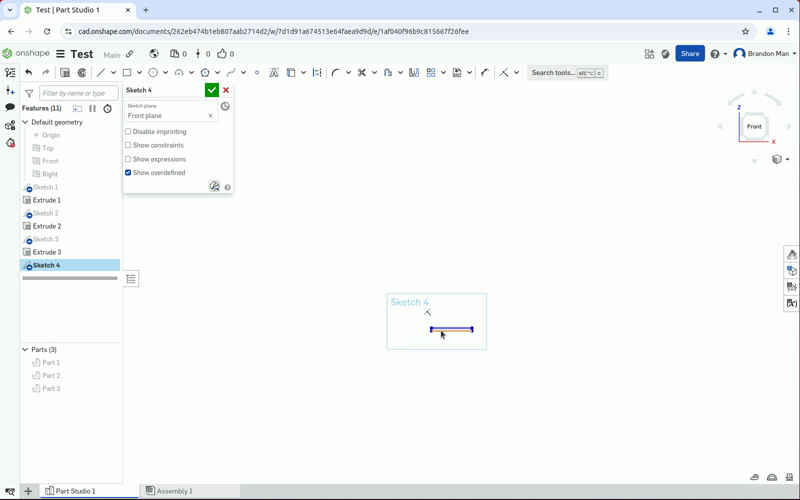
scroll(6)
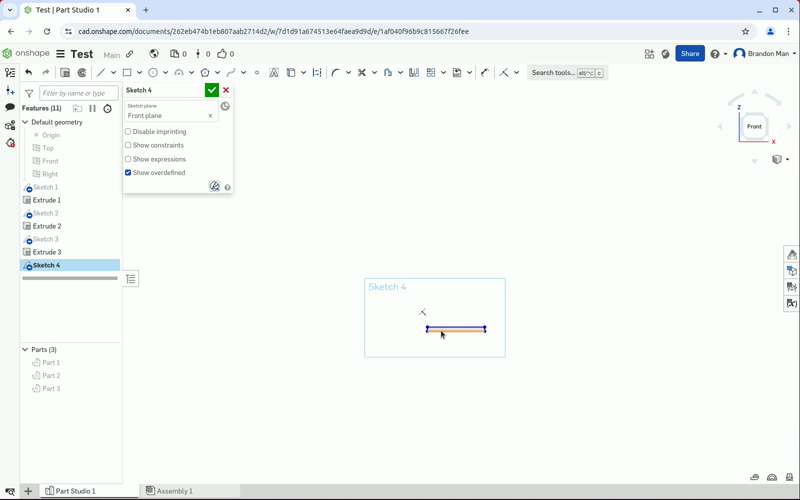
scroll(6)
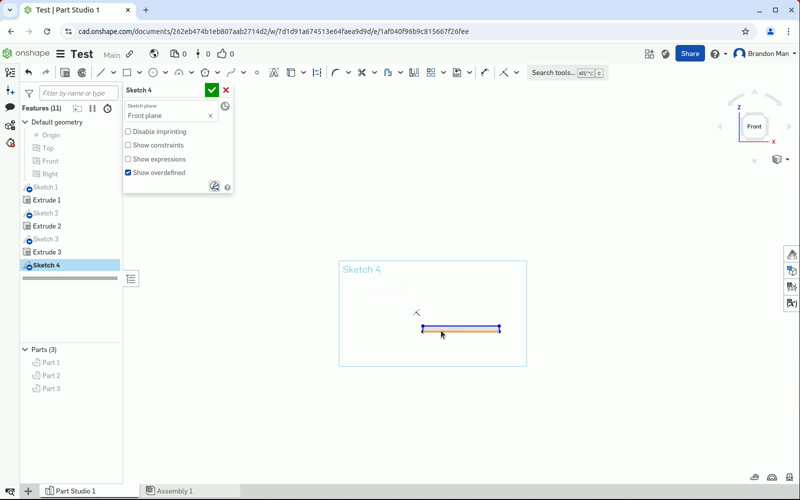
scroll(6)
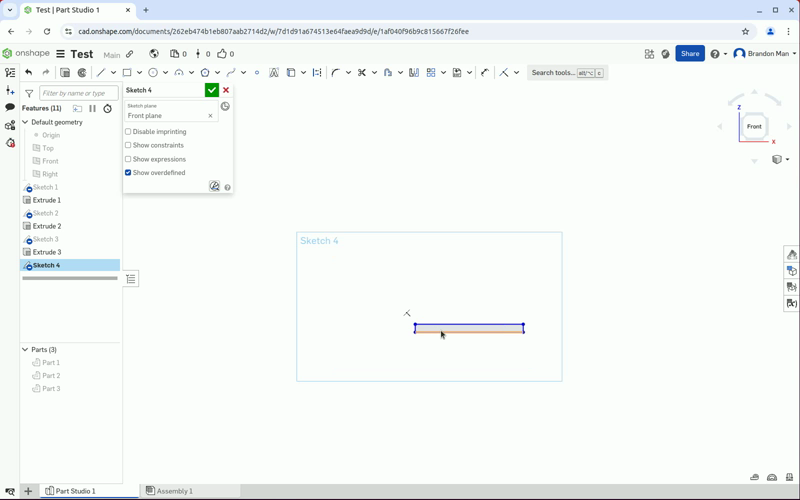
scroll(6)
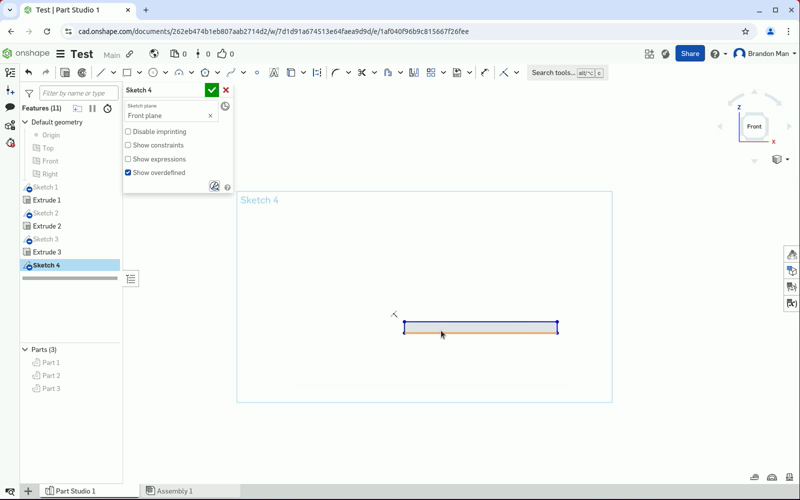
scroll(6)
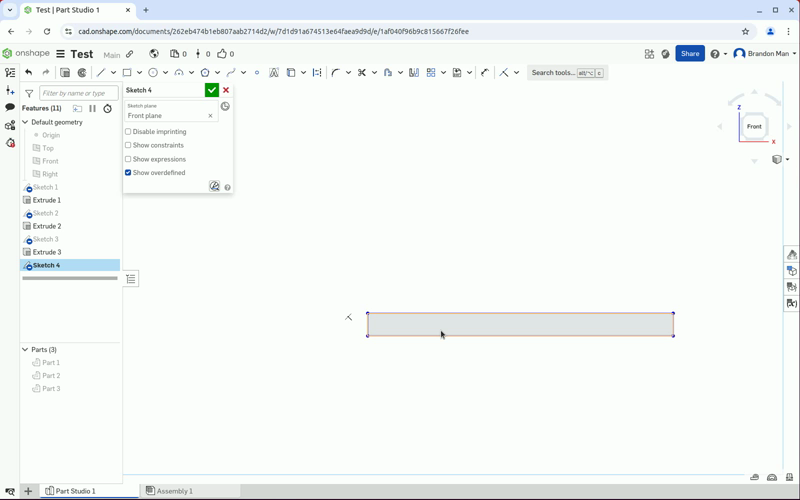
click(441, 330)
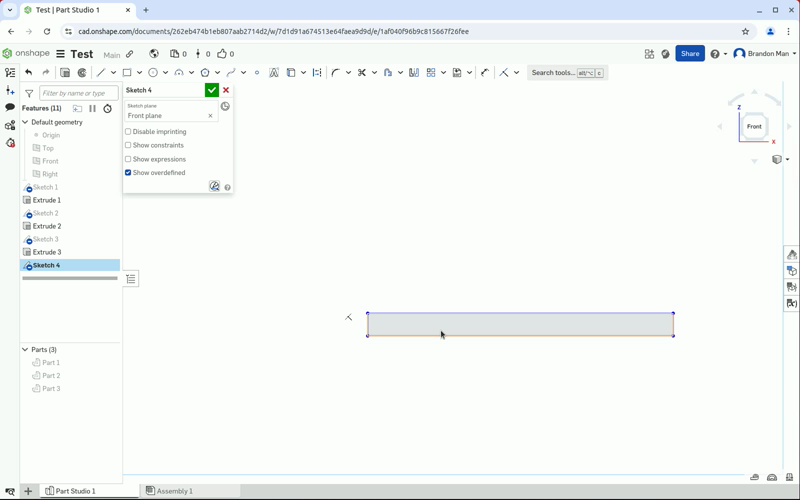
scroll(-6)
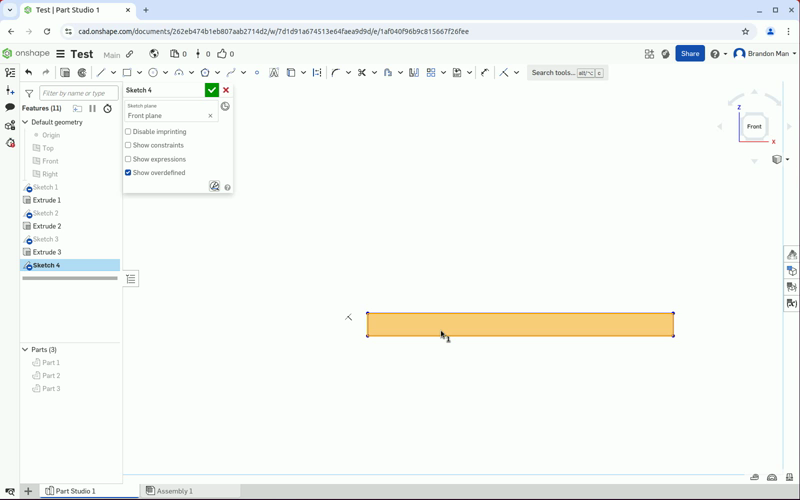
scroll(-6)
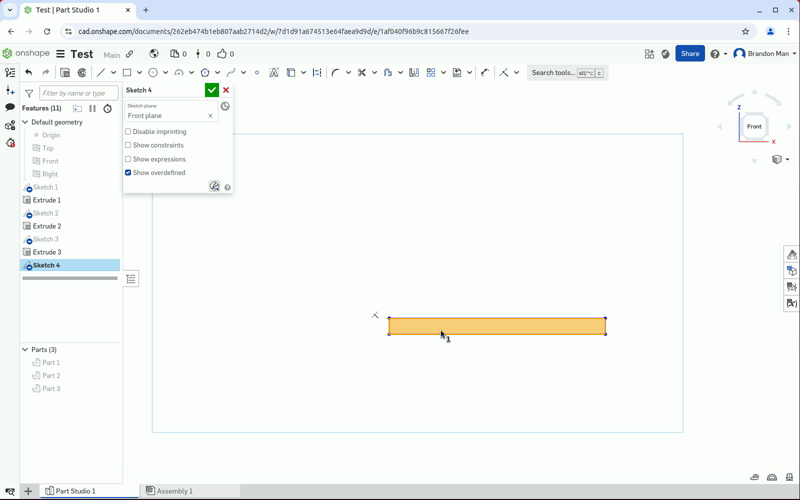
scroll(-6)
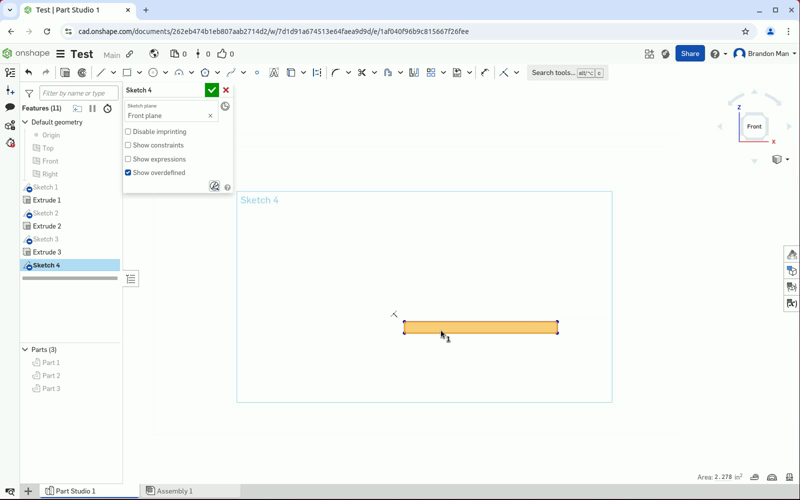
scroll(-6)
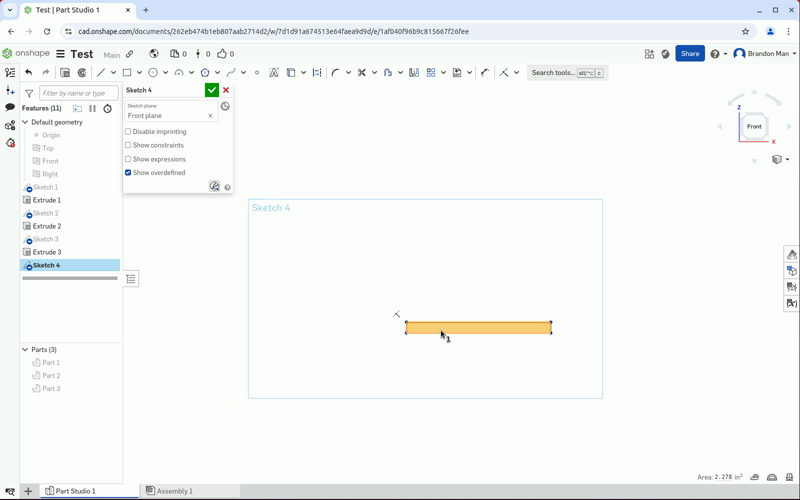
scroll(-6)
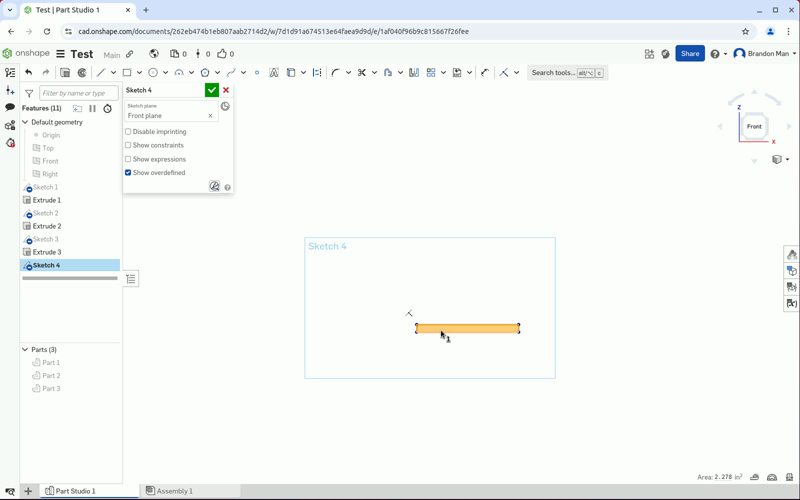
scroll(-6)
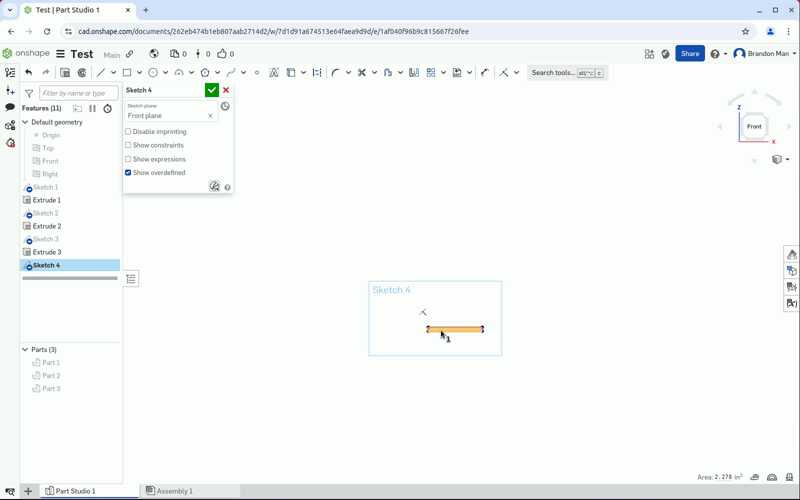
scroll(-6)
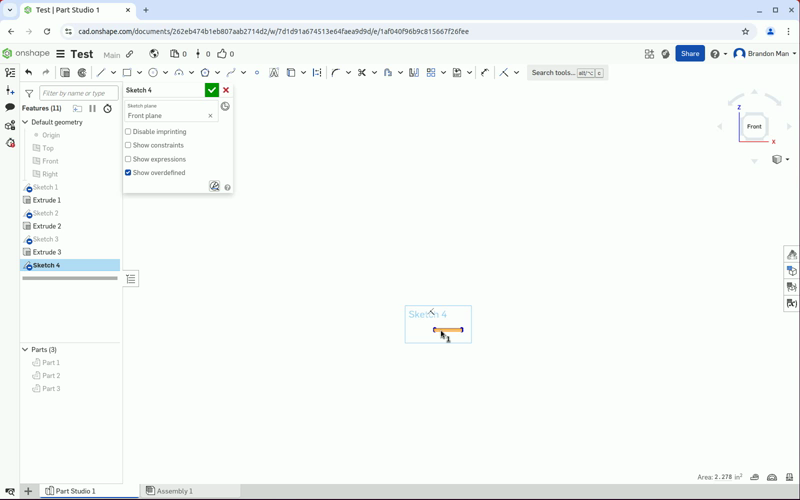
mouse_move(73, 352)
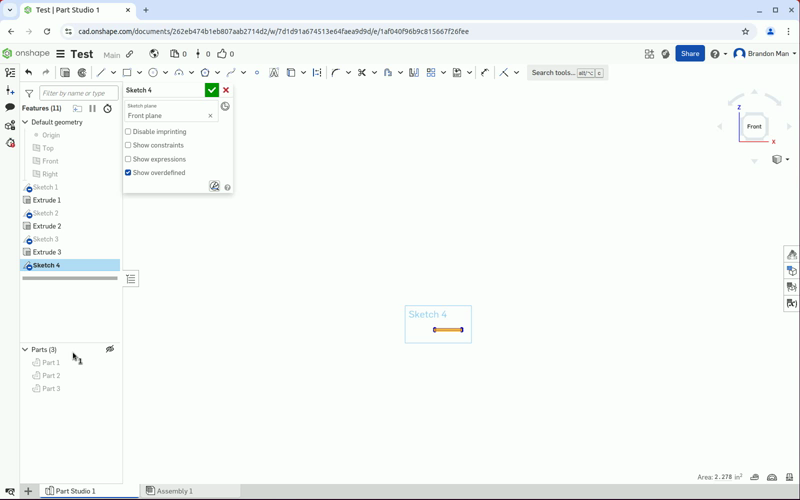
key(shift+y)
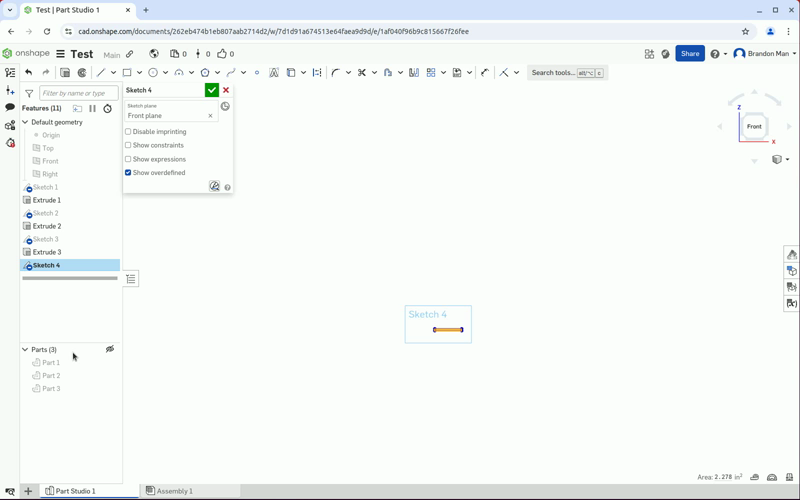
key(shift+e)
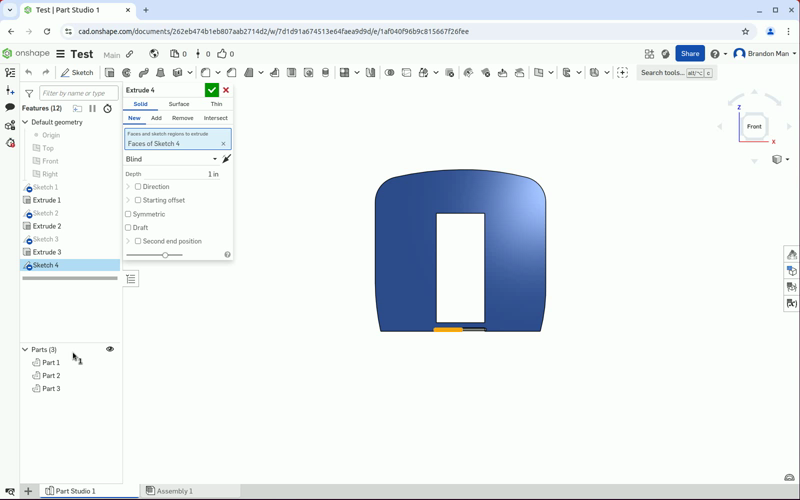
mouse_move(143, 106)
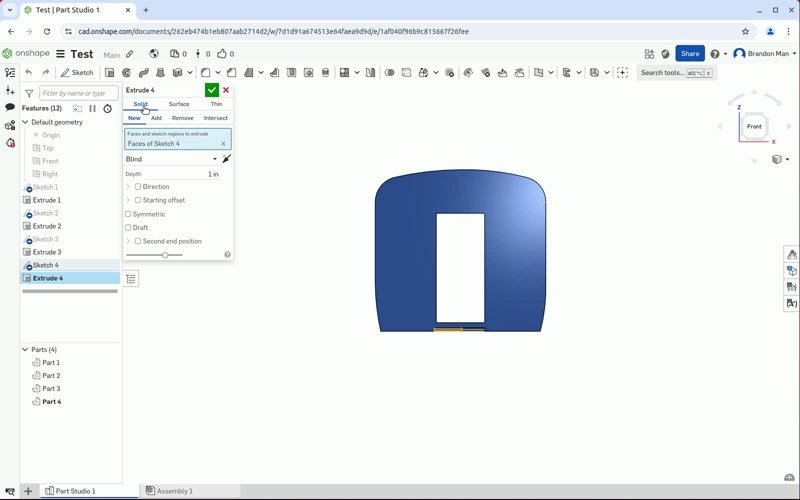
click(143, 106)
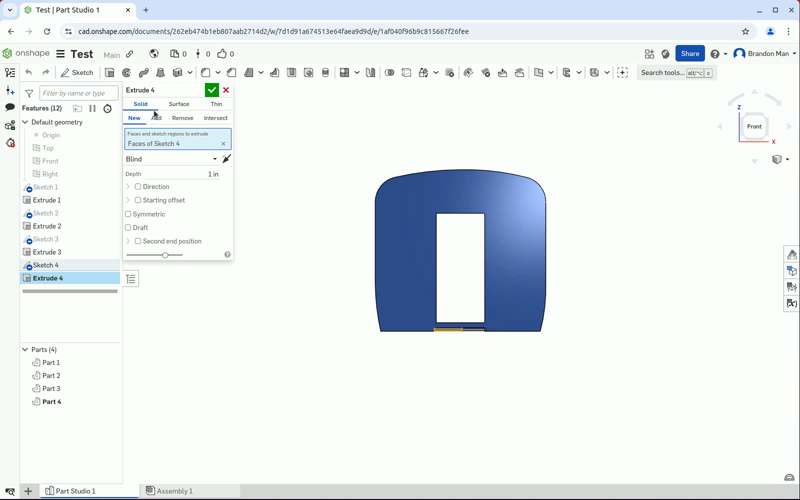
mouse_move(186, 120)
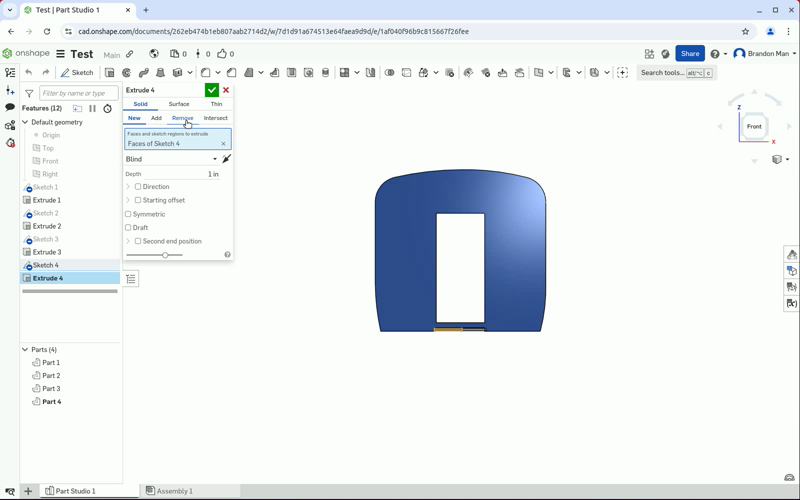
click(186, 120)
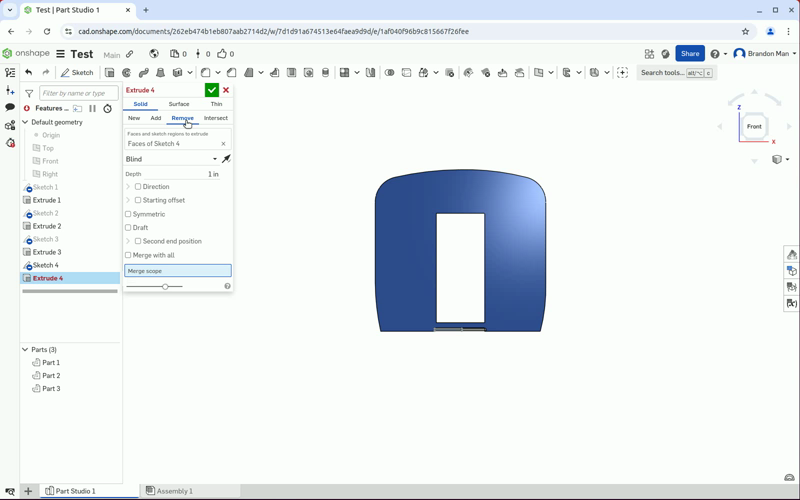
key(tab, 4)
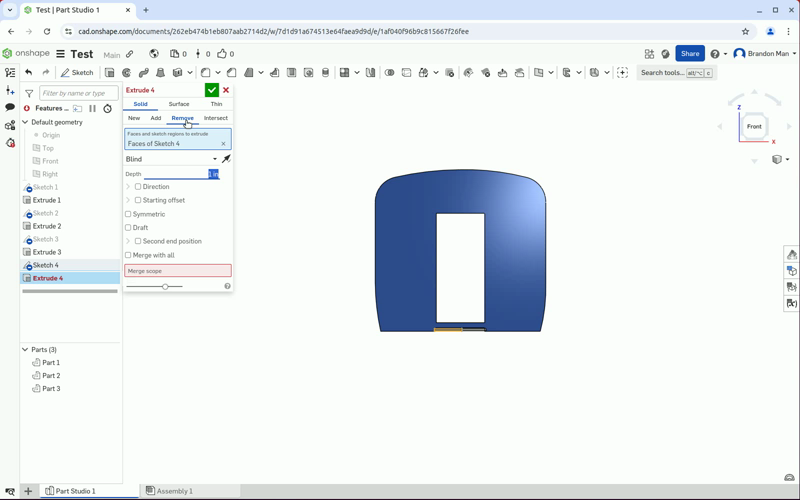
text(-8.666)
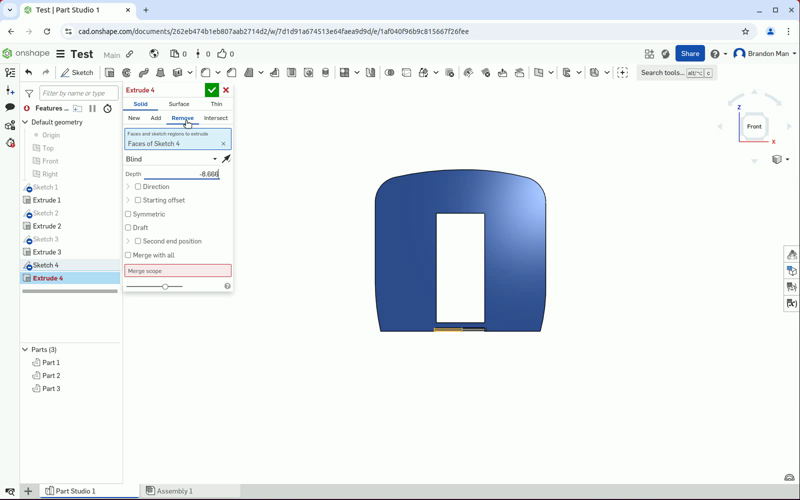
key(tab, 6)
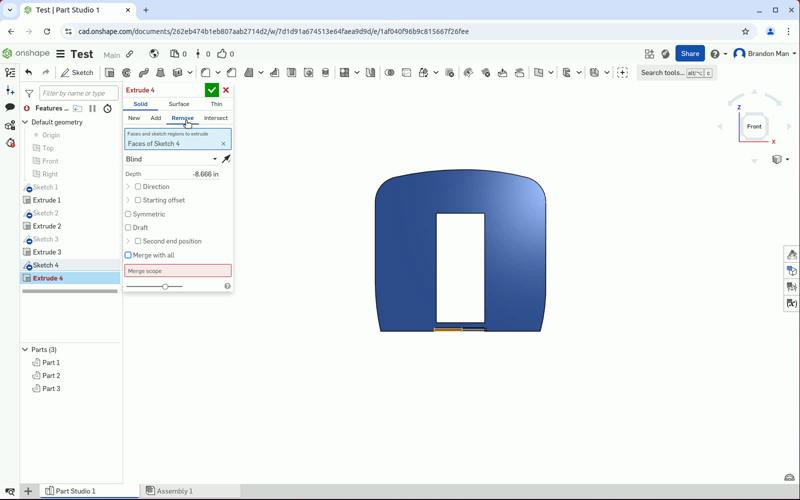
key(space)
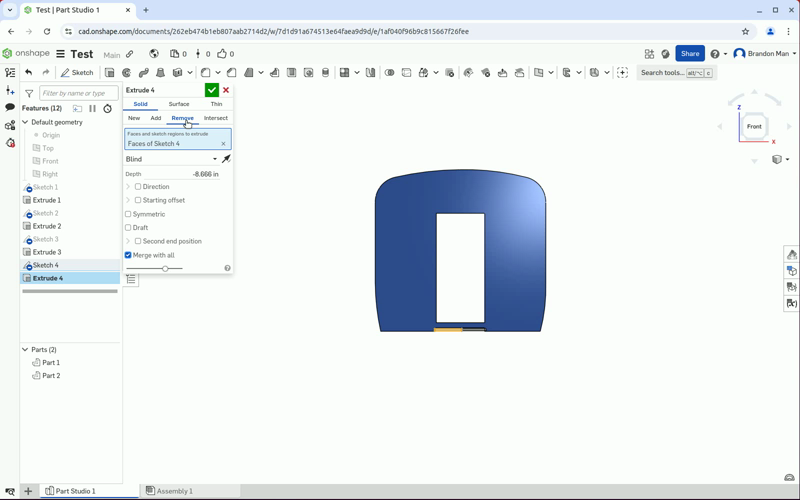
key(enter)
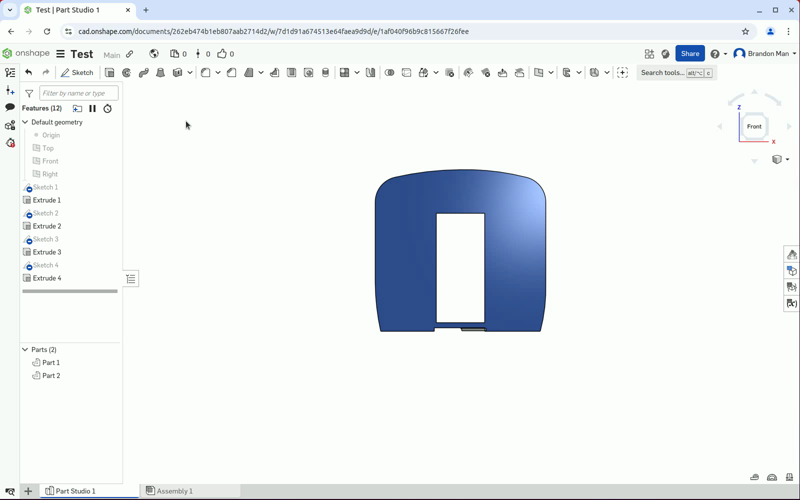
key(shift+h)
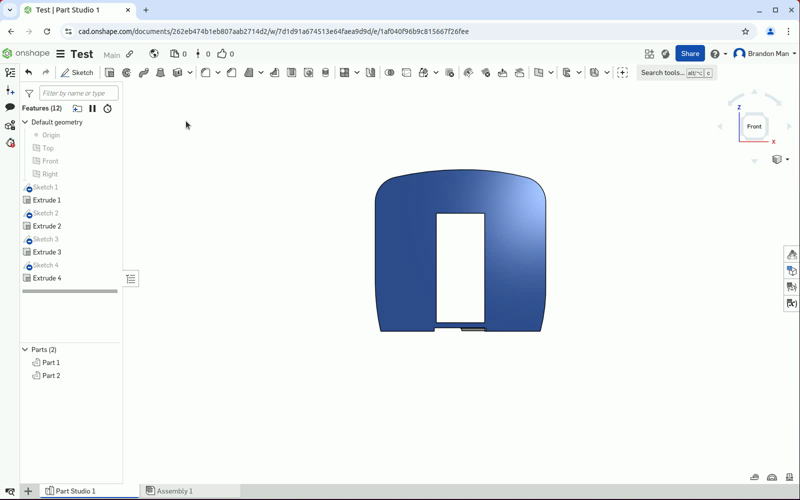
key(shift+h)
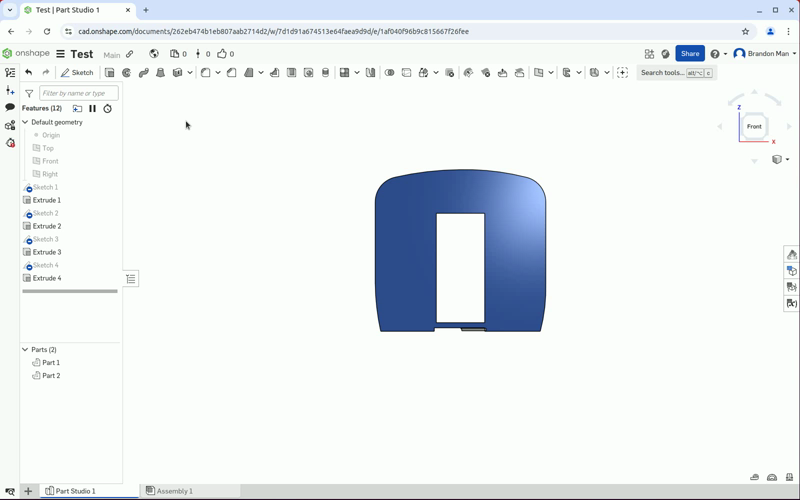
mouse_move(73, 189)
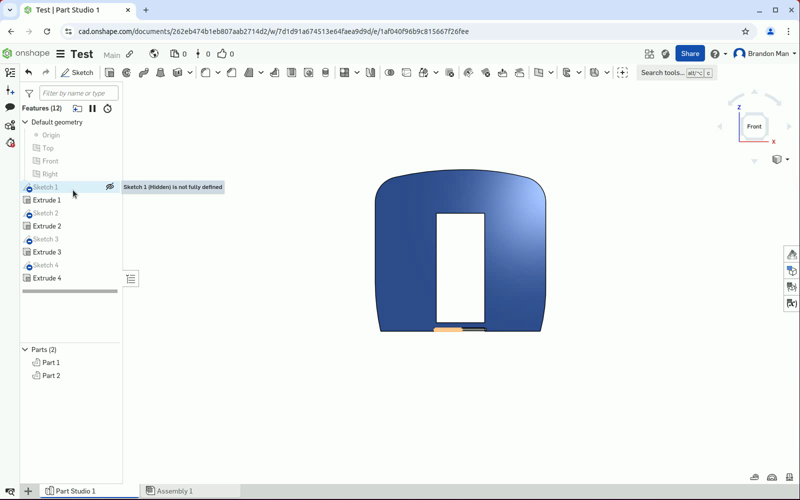
click(73, 189)
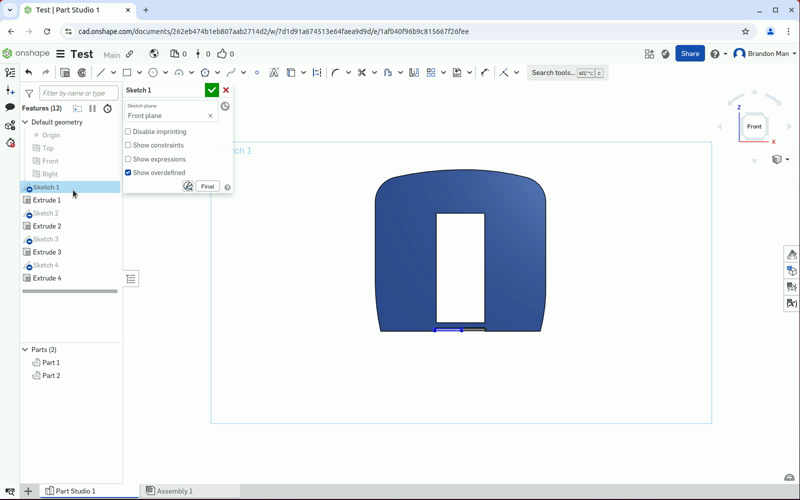
mouse_move(229, 92)
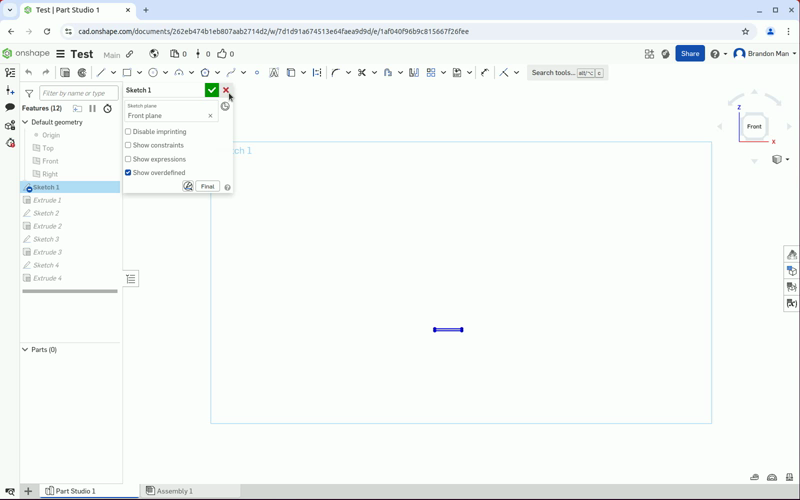
click(229, 92)
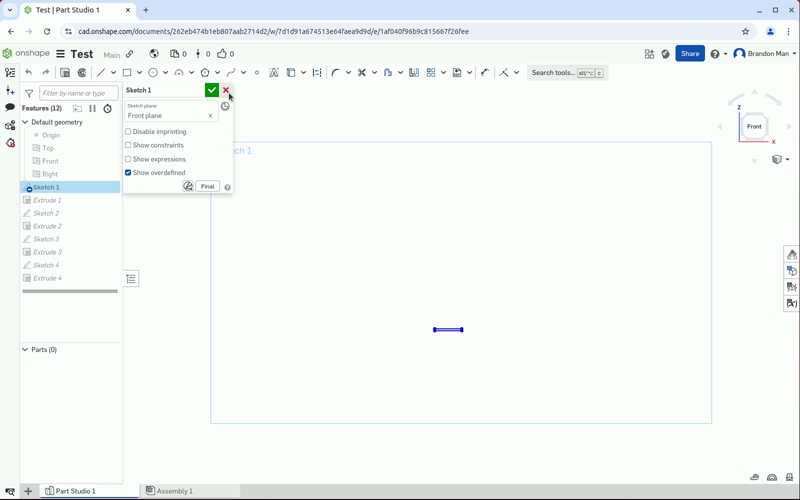
key(shift+s)
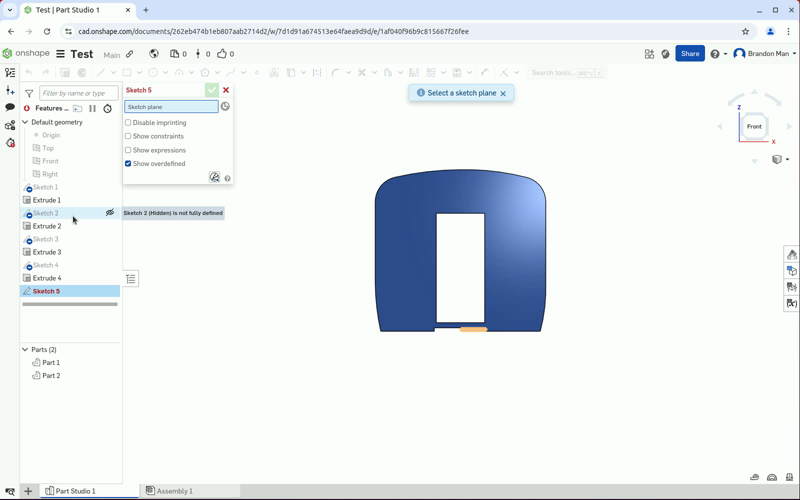
scroll(3)
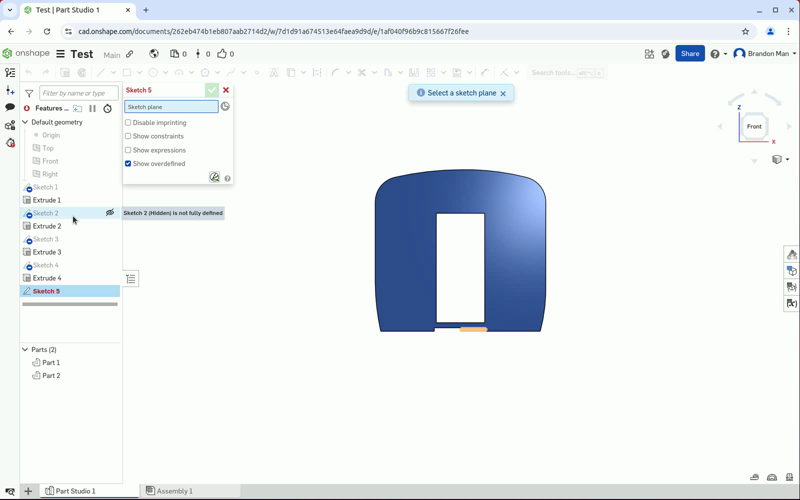
mouse_move(73, 163)
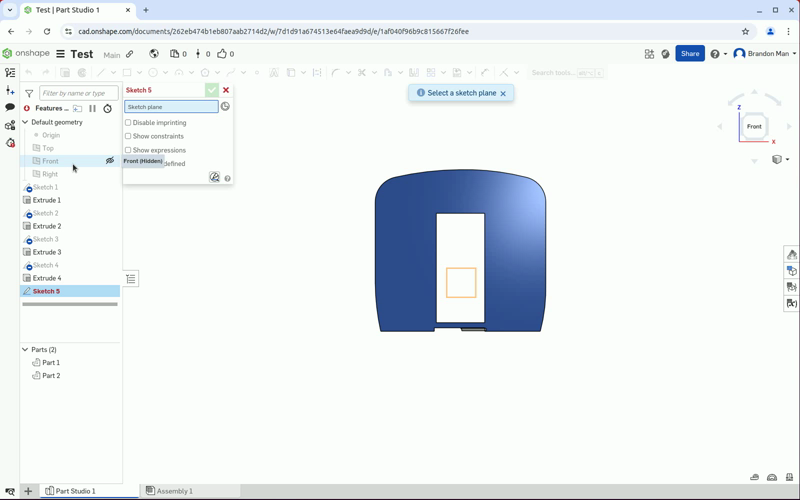
click(73, 163)
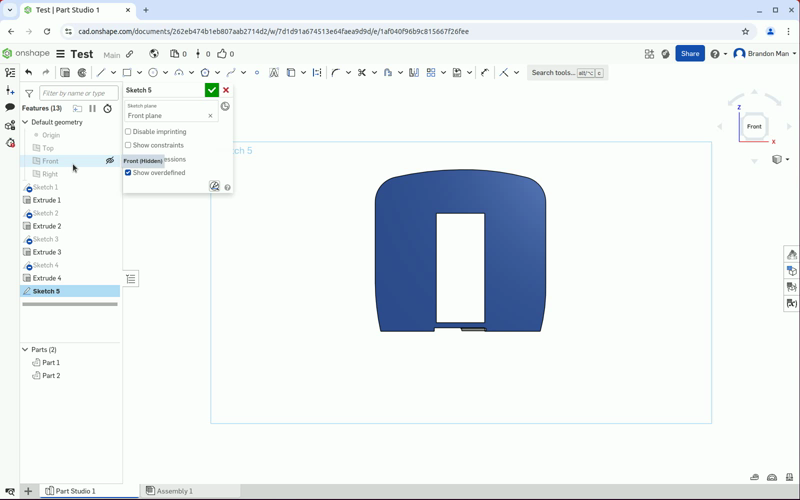
mouse_move(73, 352)
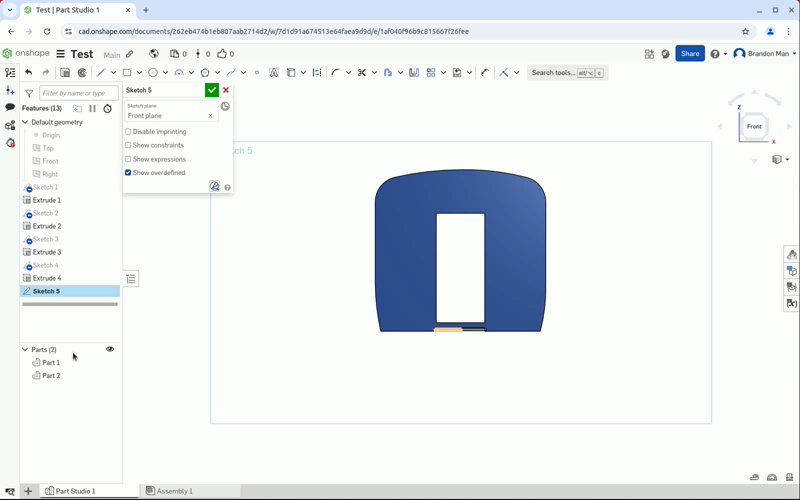
key(y)
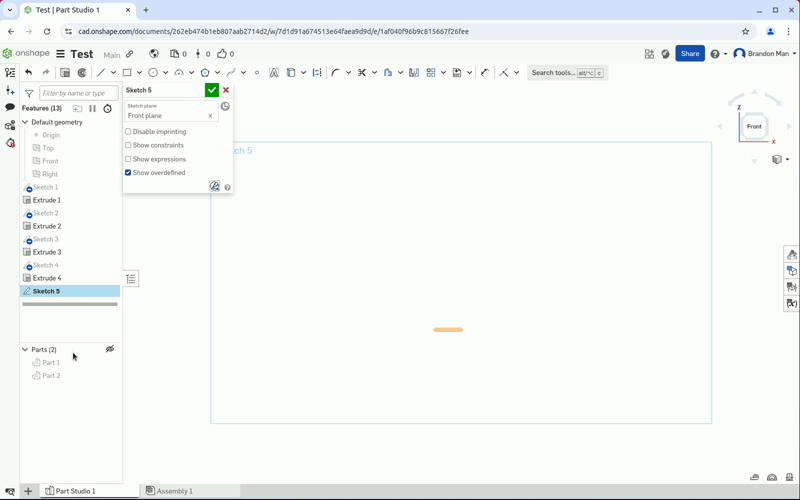
key(l)
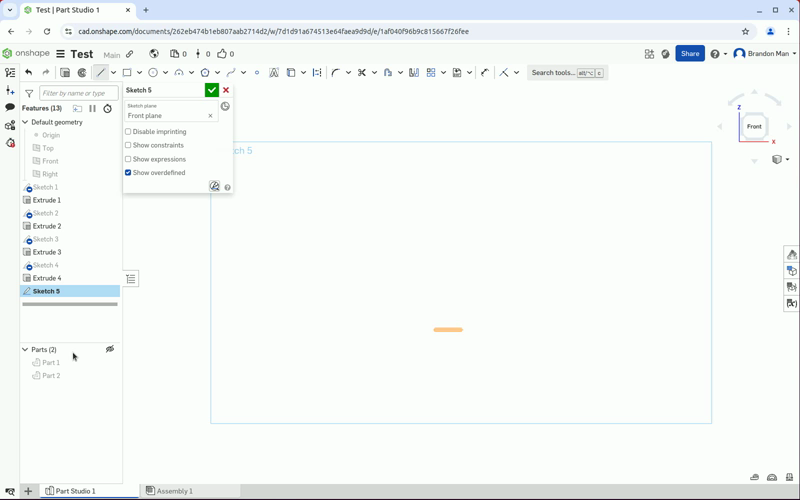
key_down(shift)
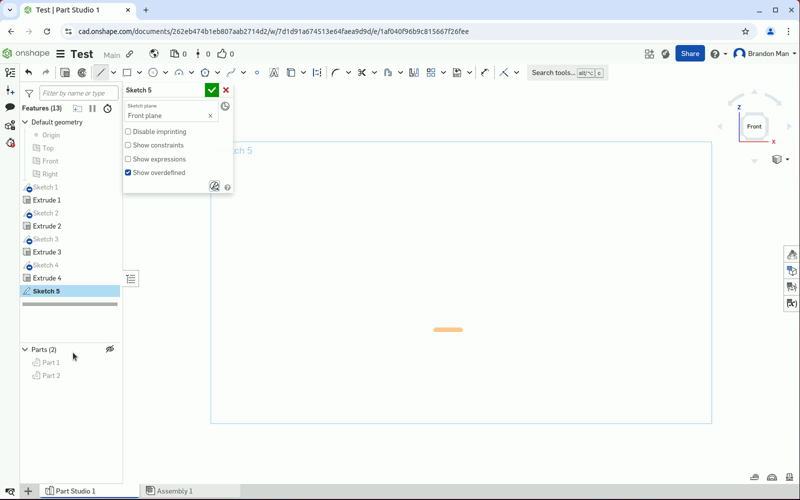
mouse_move(460, 330)
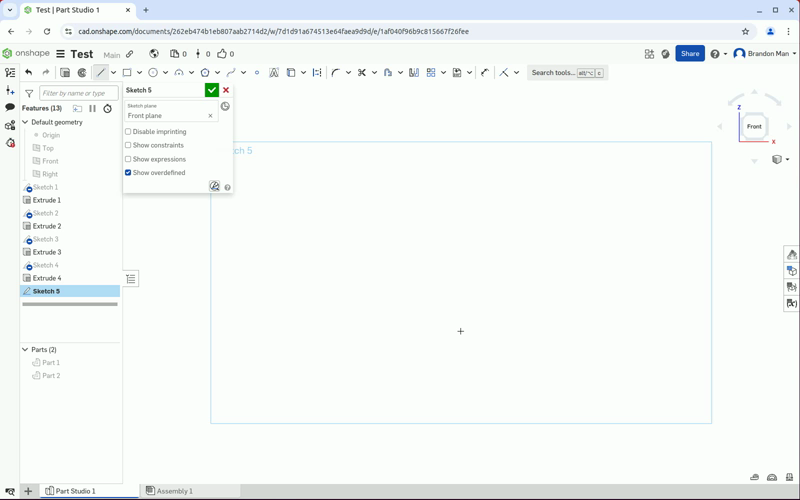
click(460, 330)
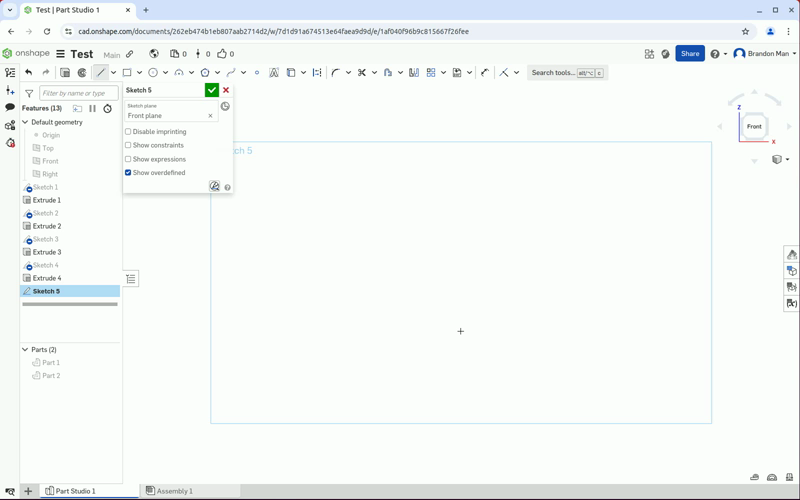
key_up(shift)
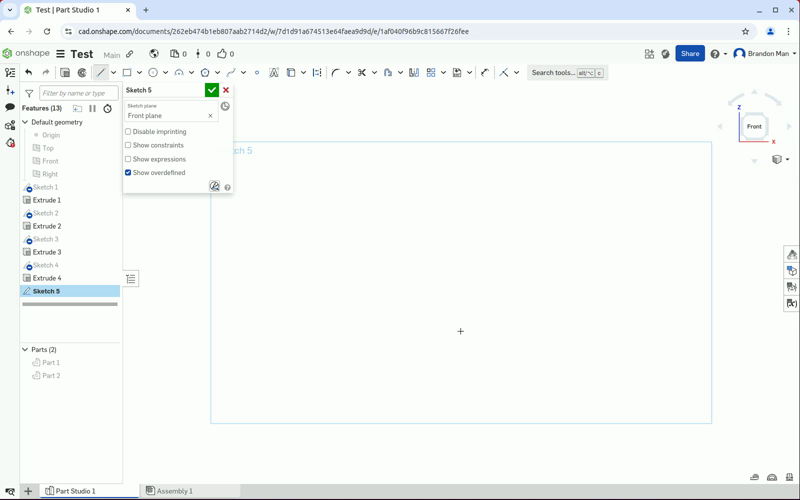
key_down(shift)
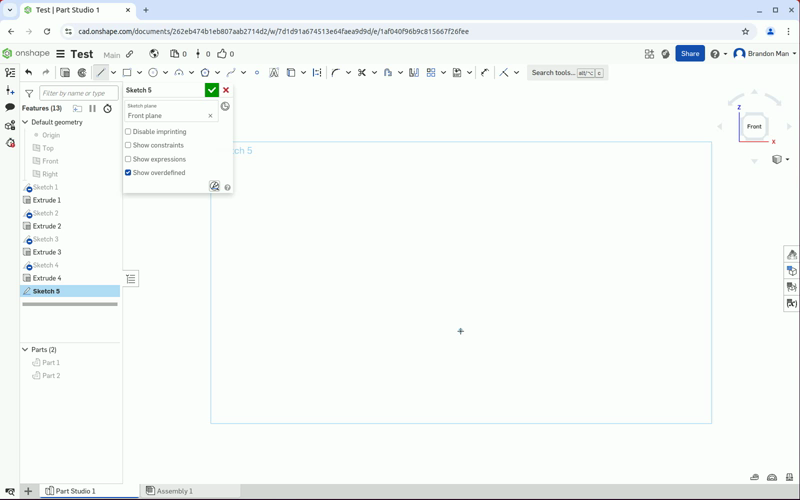
mouse_move(490, 330)
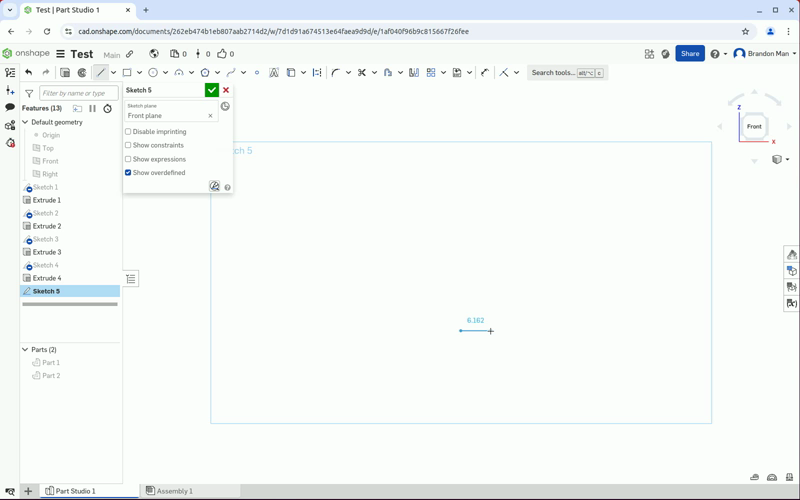
mouse_move(486, 330)
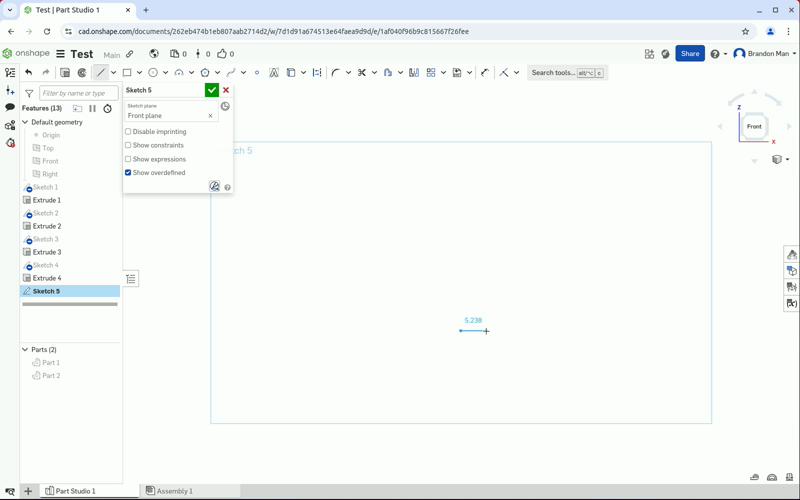
click(486, 330)
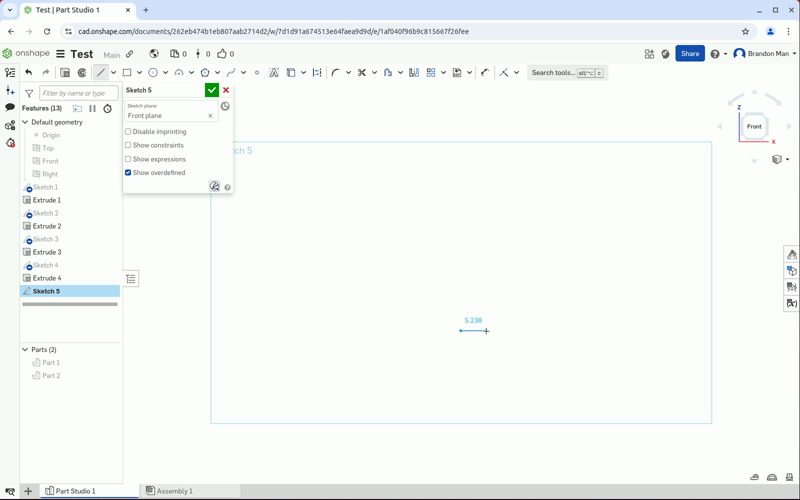
key_up(shift)
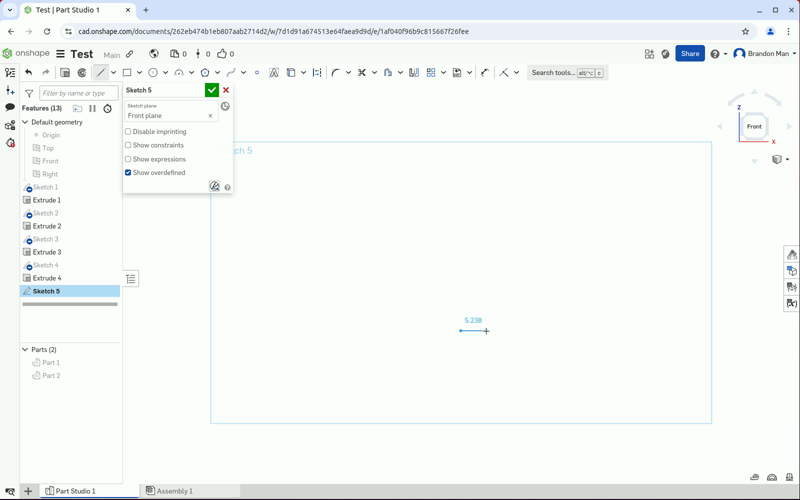
key_down(shift)
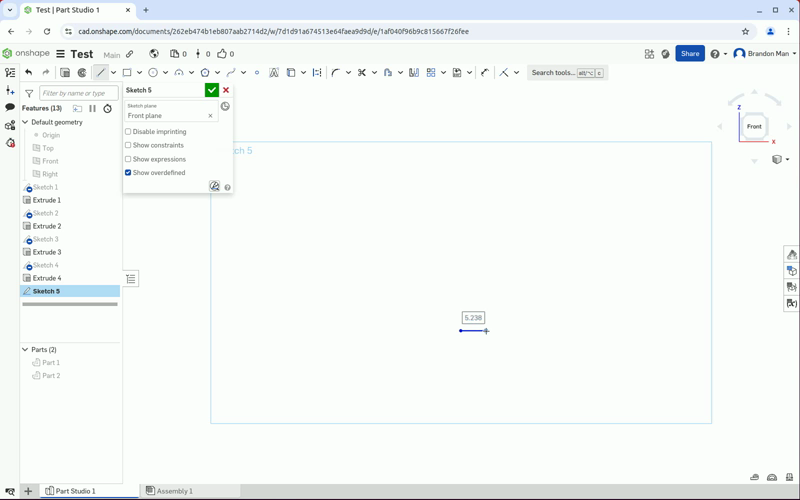
mouse_move(516, 330)
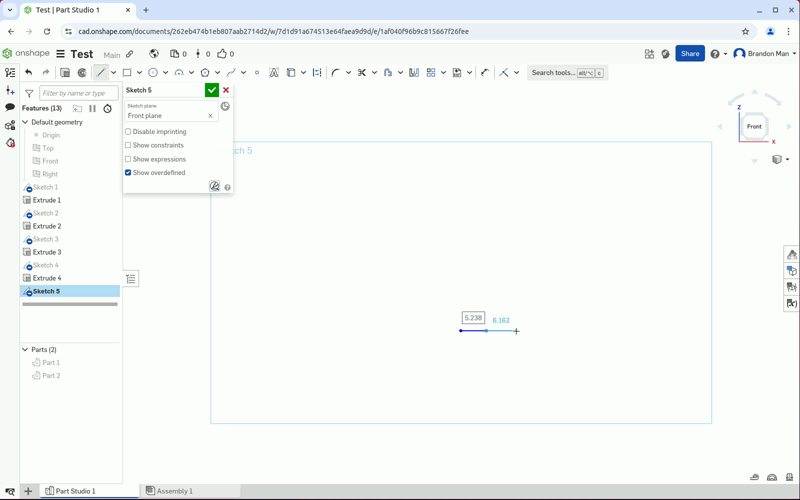
mouse_move(486, 328)
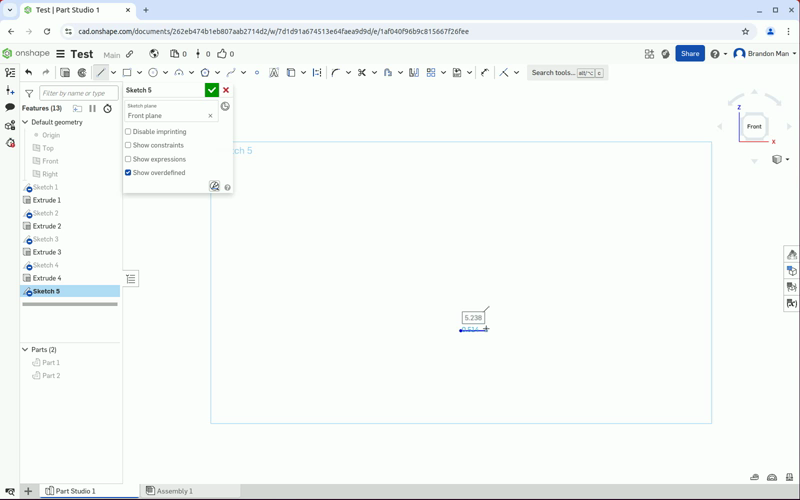
scroll(6)
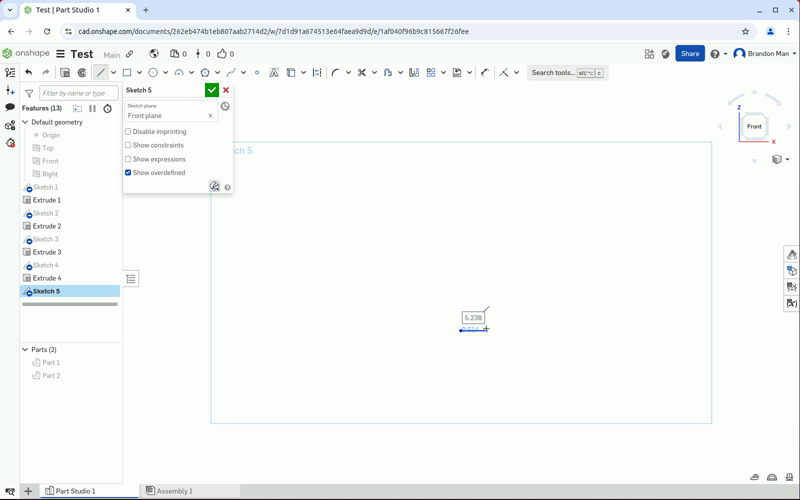
scroll(6)
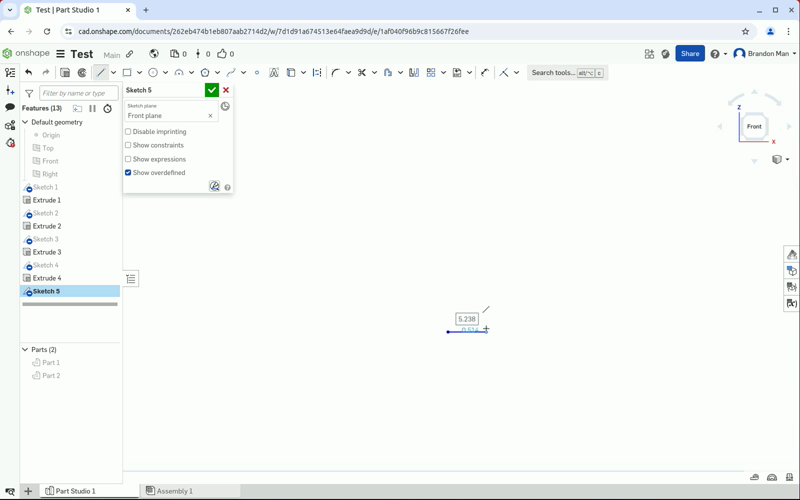
scroll(6)
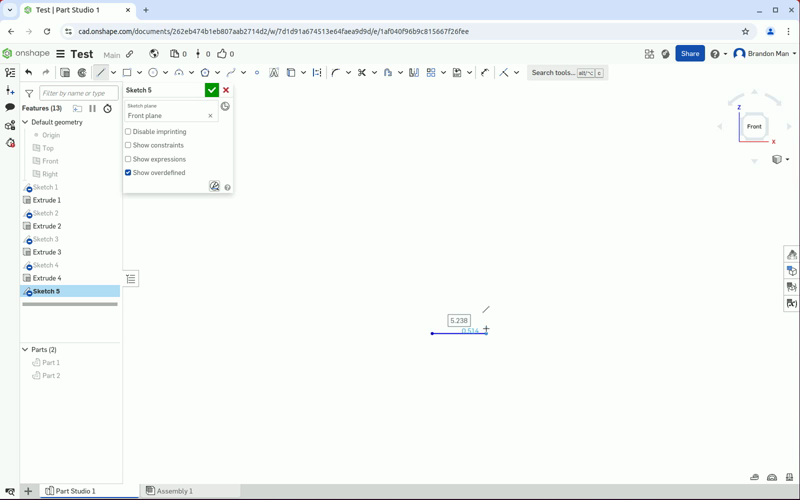
scroll(6)
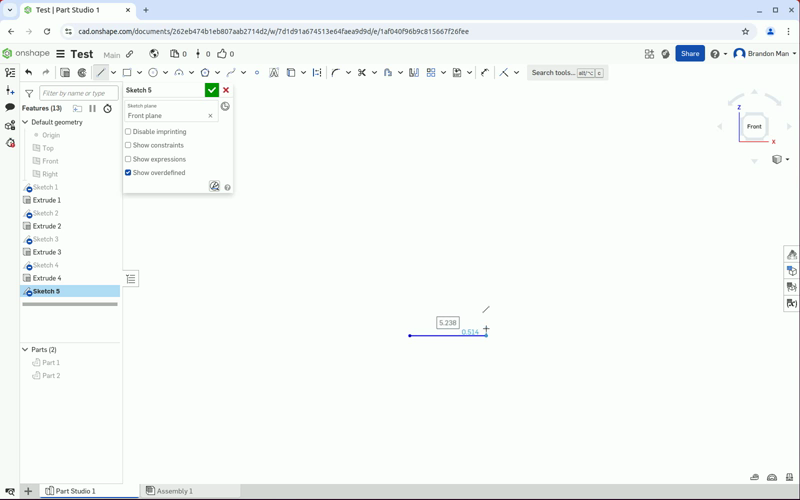
scroll(6)
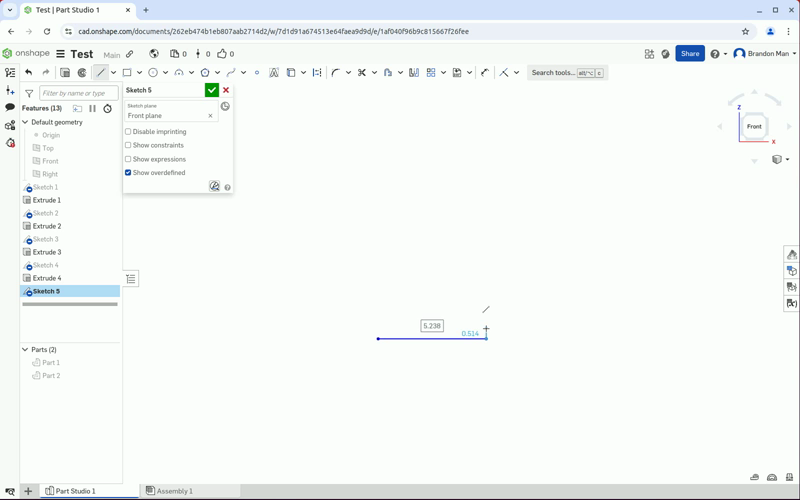
scroll(6)
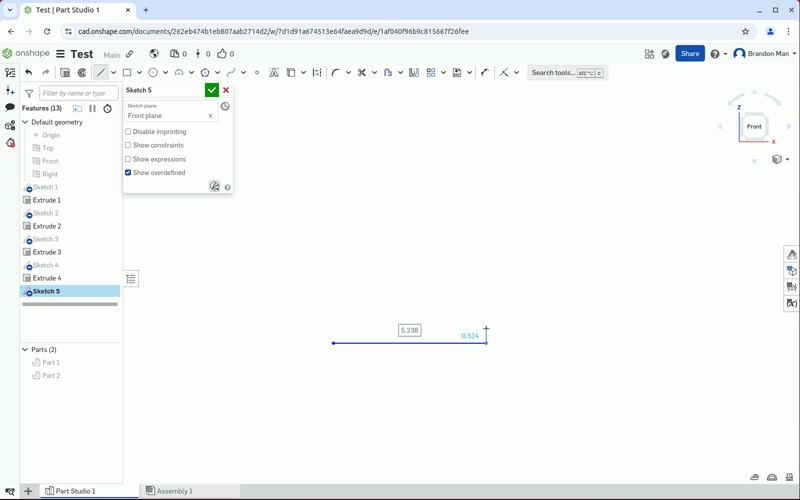
scroll(6)
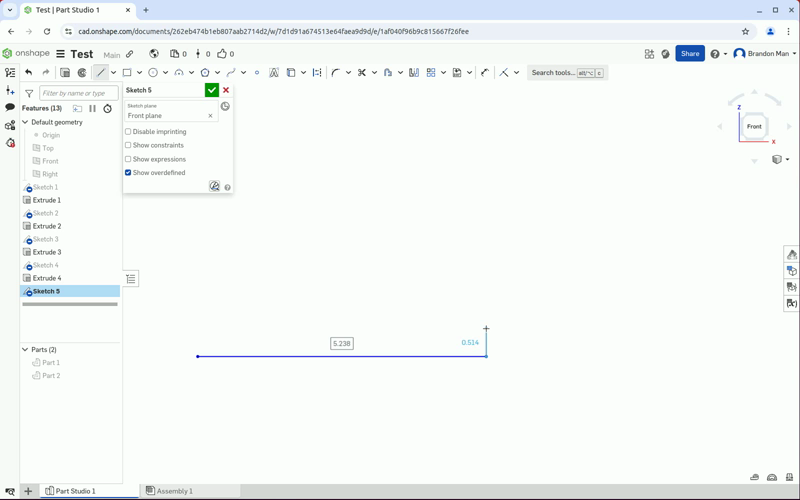
click(486, 328)
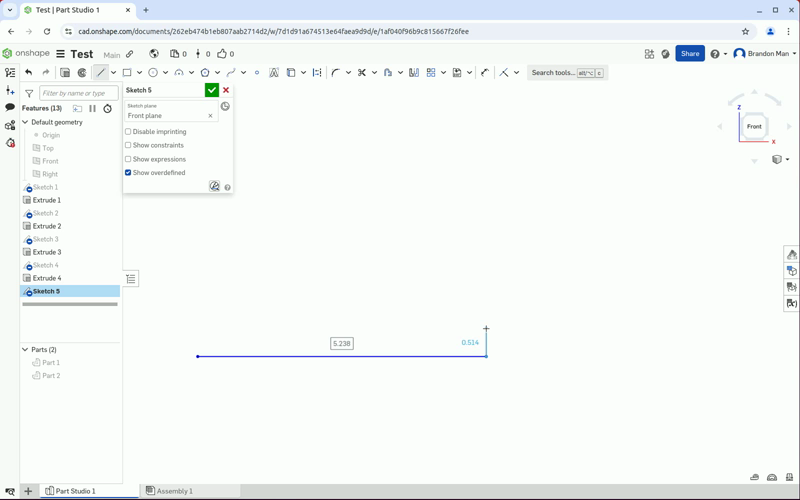
scroll(-6)
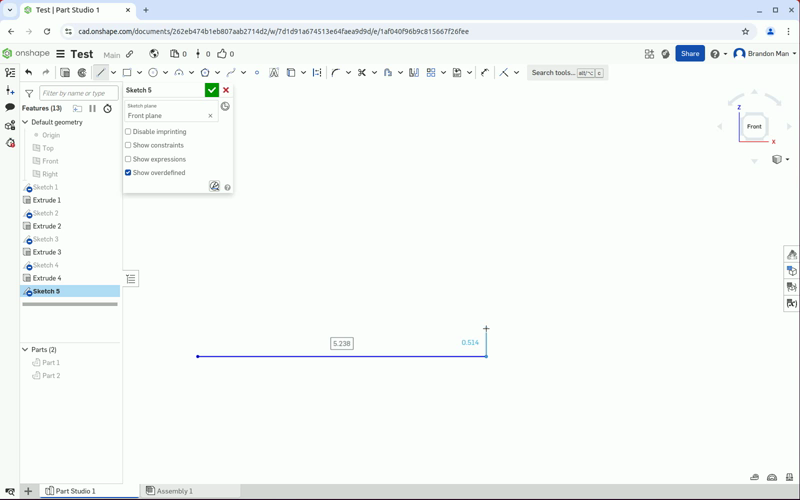
scroll(-6)
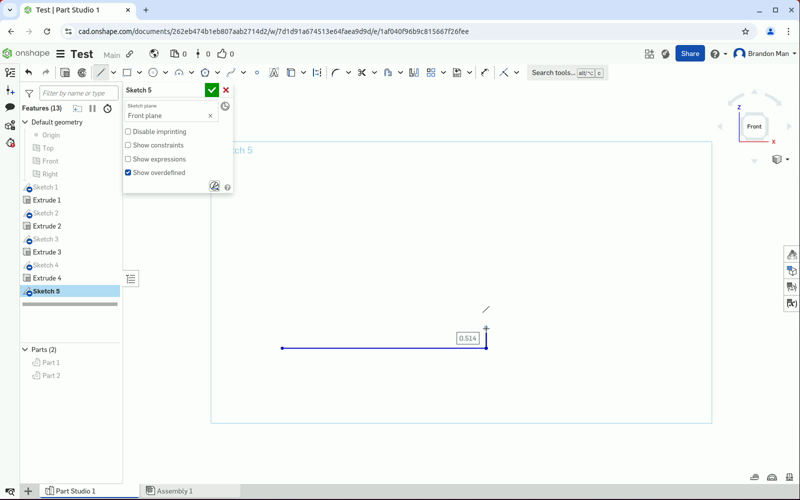
scroll(-6)
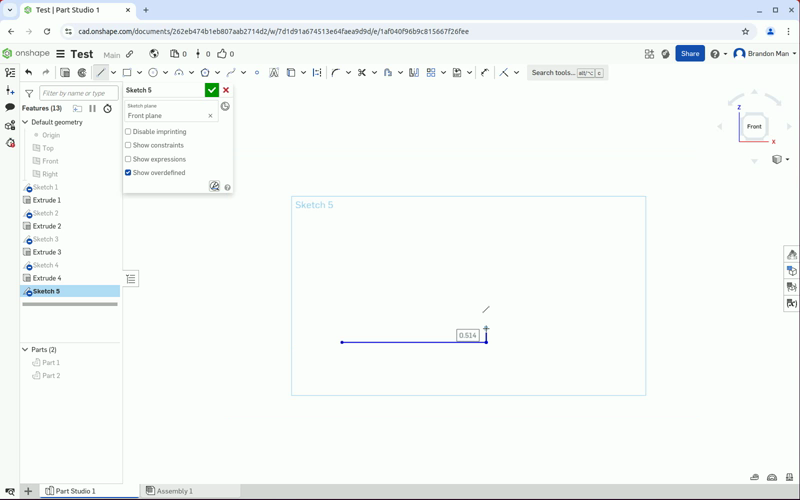
scroll(-6)
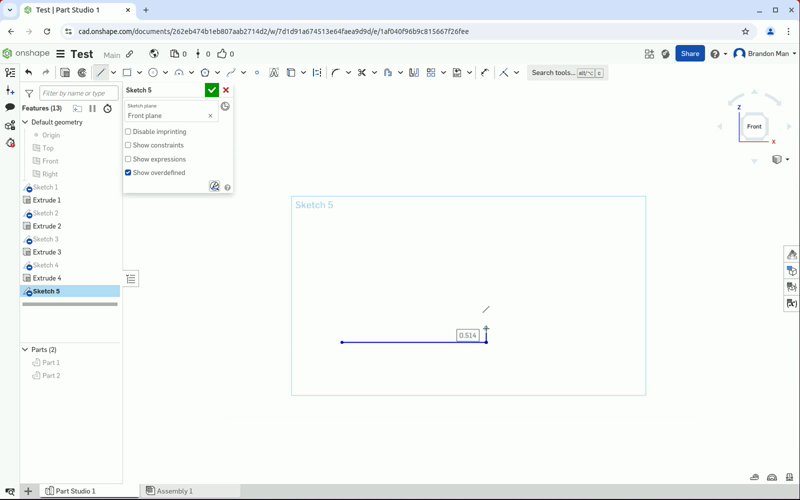
scroll(-6)
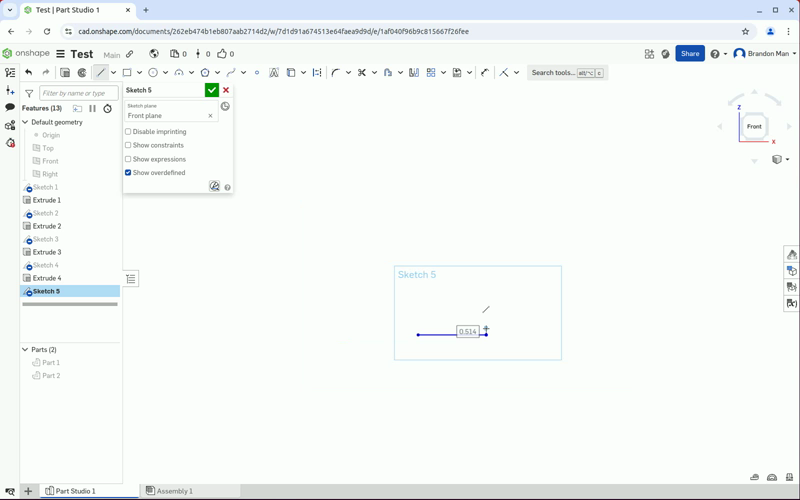
scroll(-6)
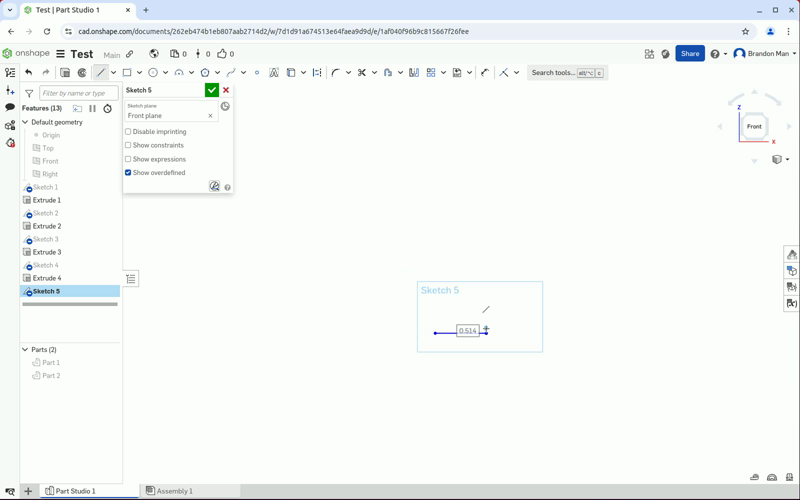
scroll(-6)
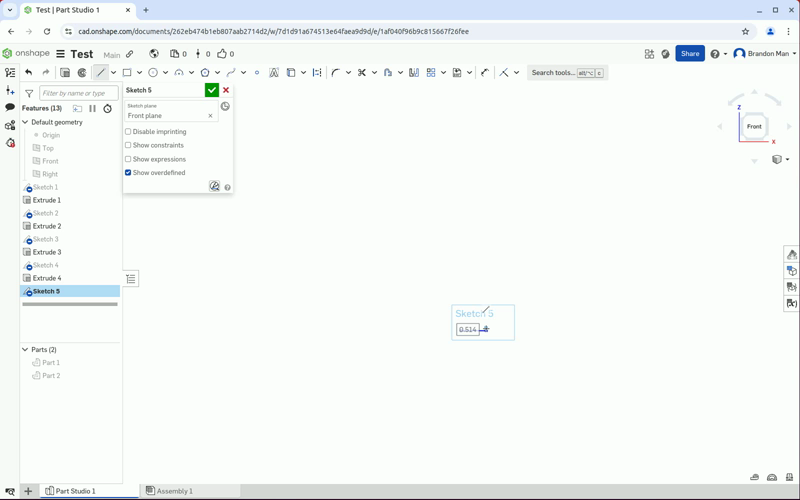
key_up(shift)
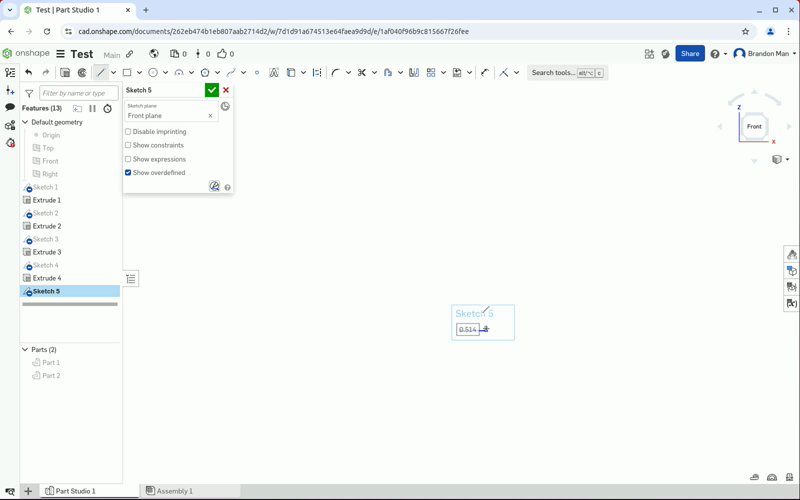
key_down(shift)
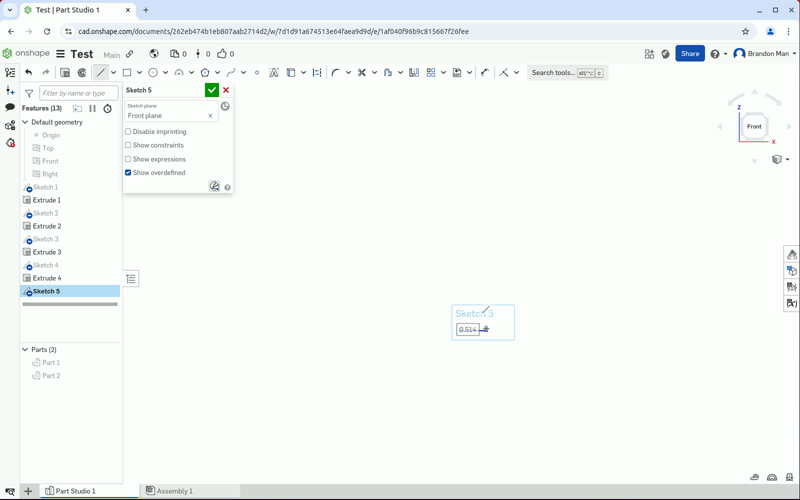
mouse_move(516, 328)
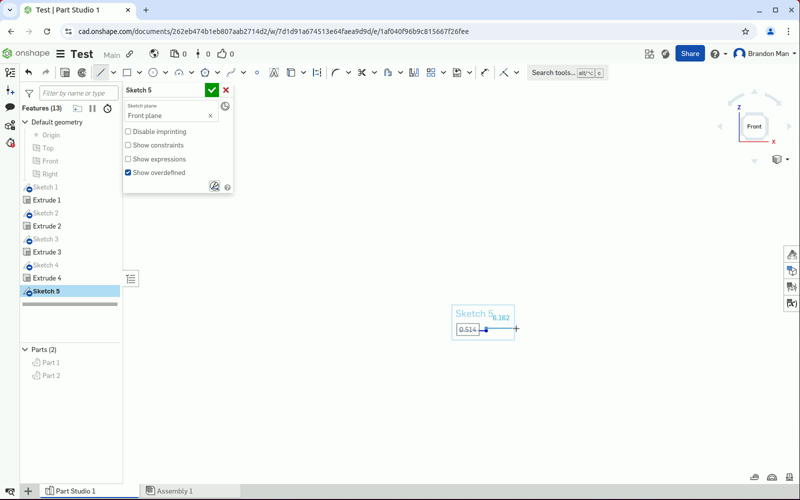
mouse_move(460, 328)
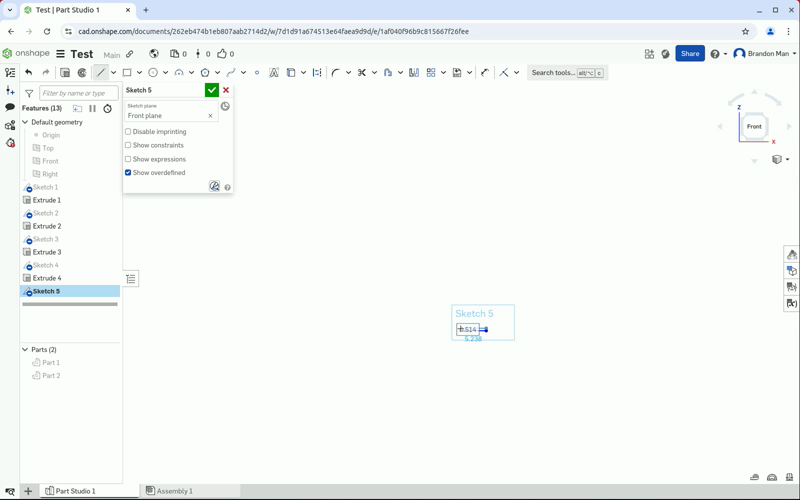
scroll(6)
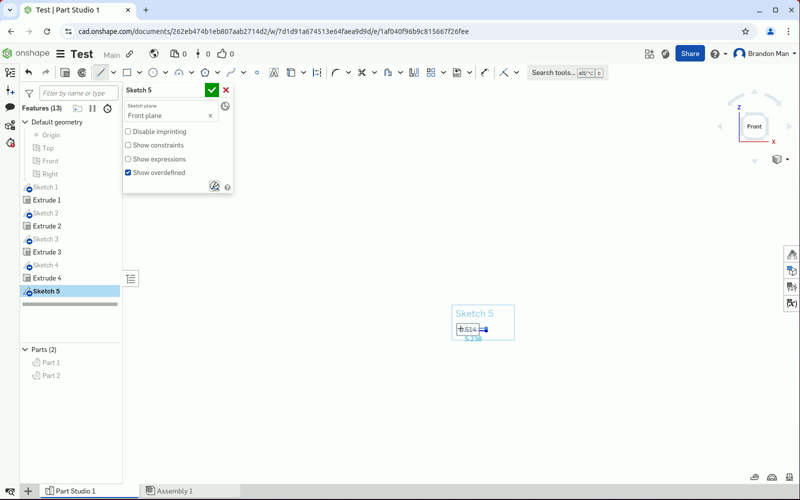
scroll(6)
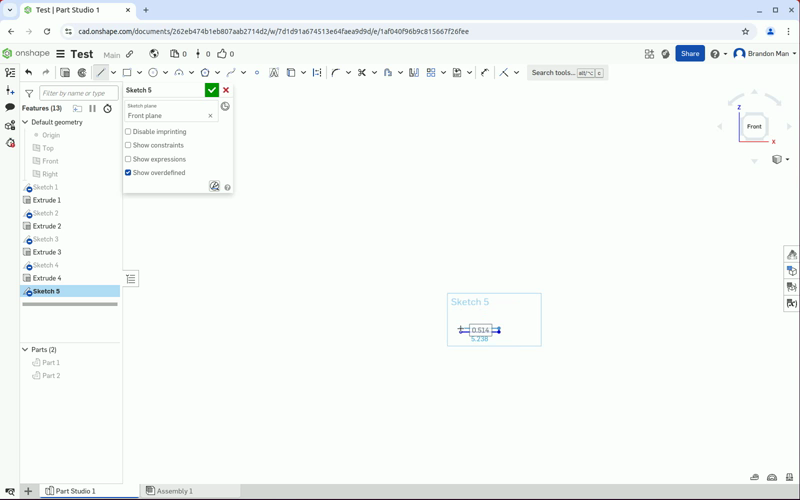
scroll(6)
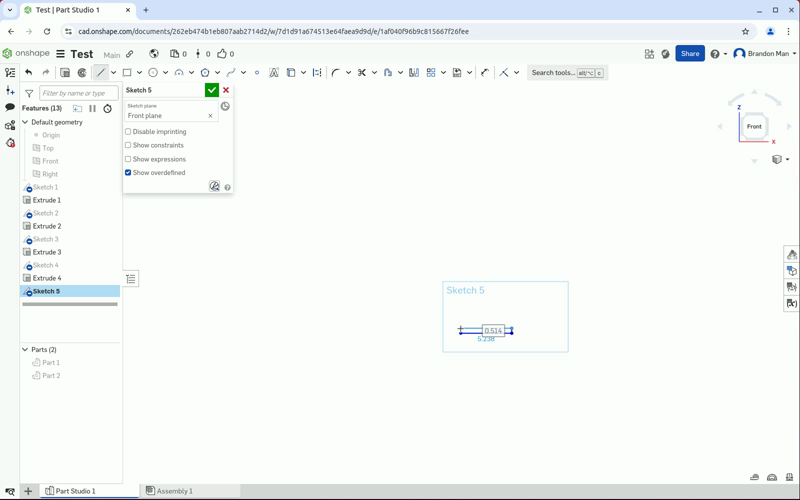
scroll(6)
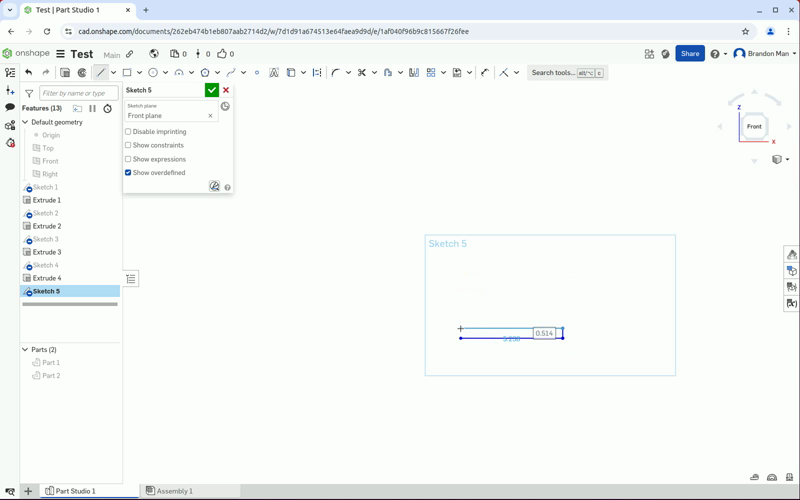
scroll(6)
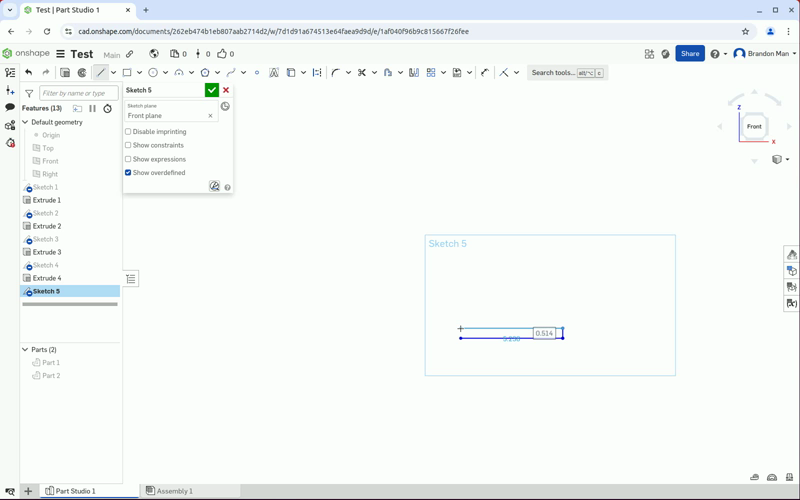
scroll(6)
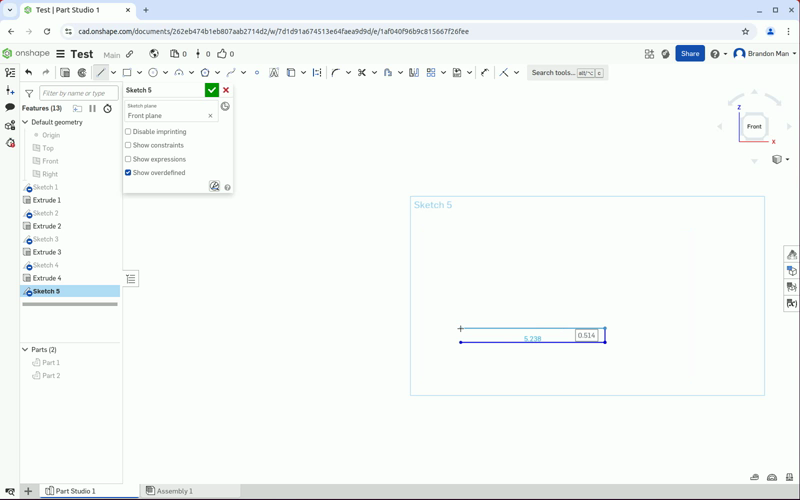
scroll(6)
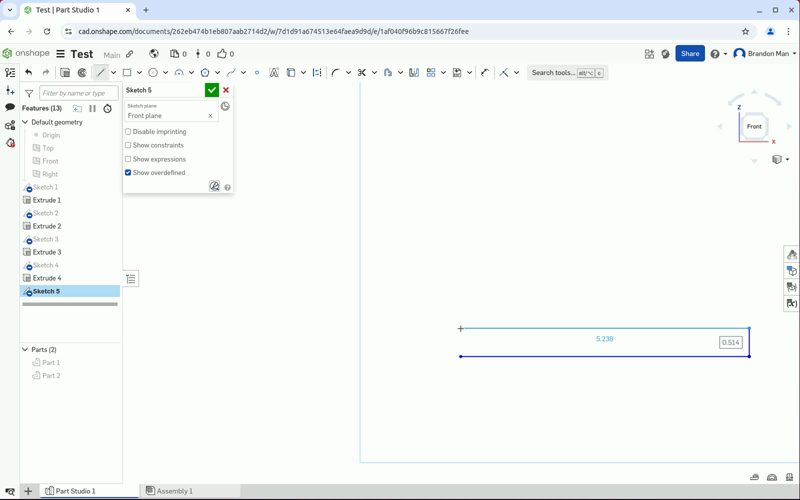
click(460, 328)
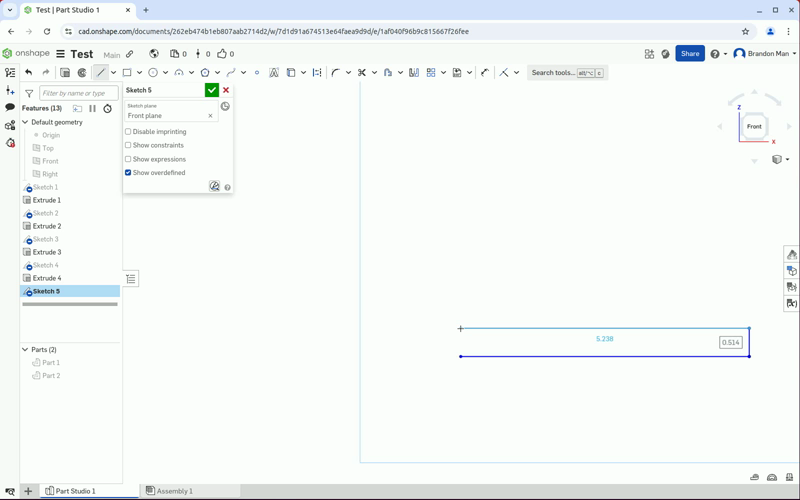
scroll(-6)
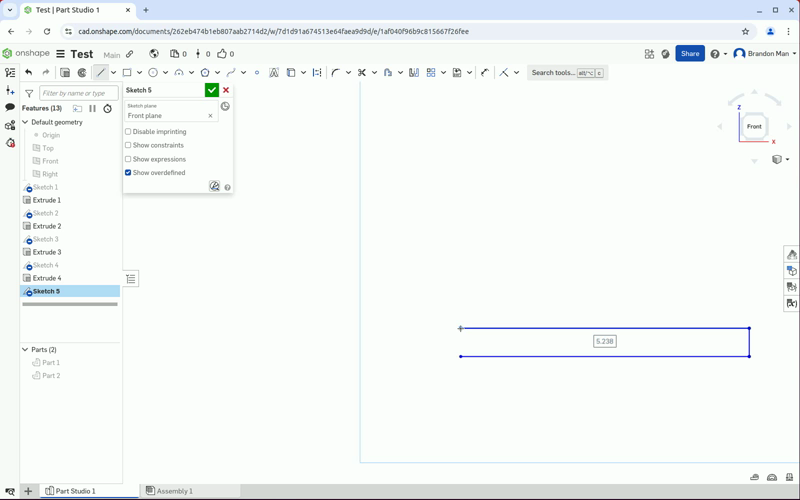
scroll(-6)
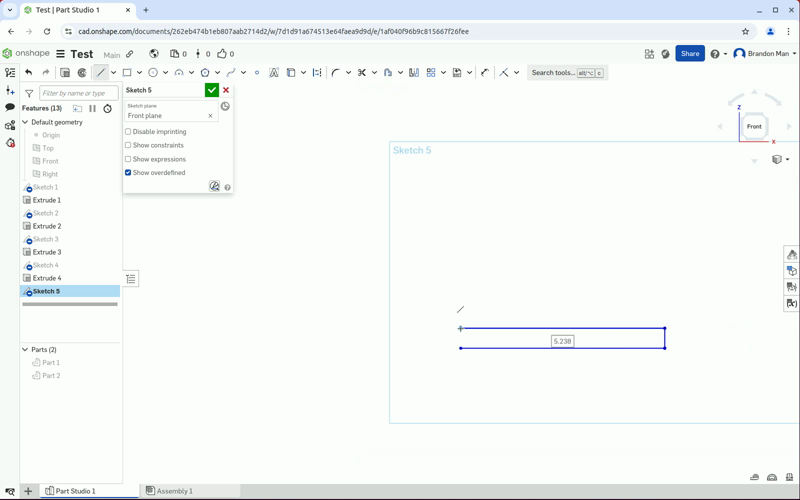
scroll(-6)
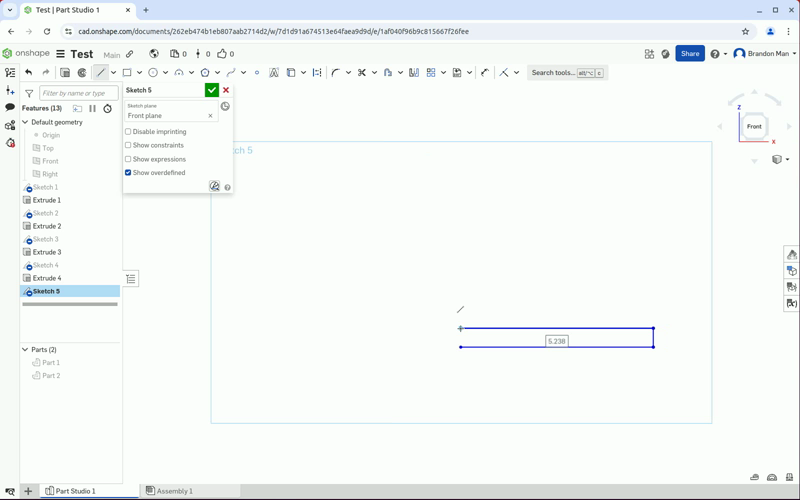
scroll(-6)
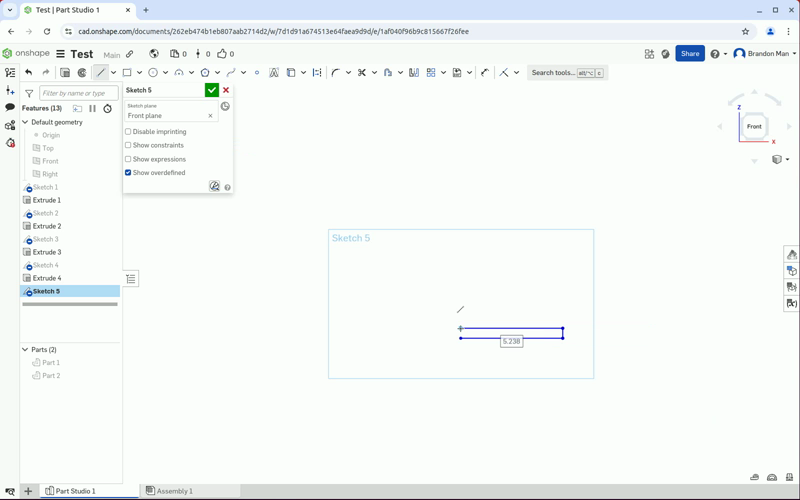
scroll(-6)
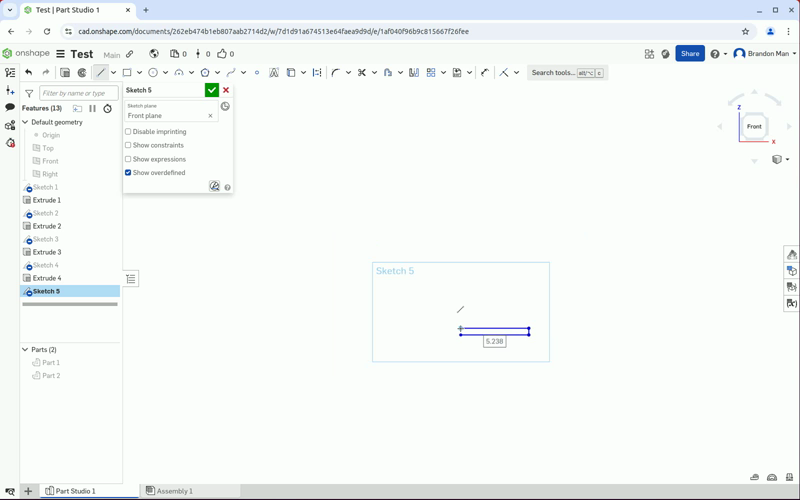
scroll(-6)
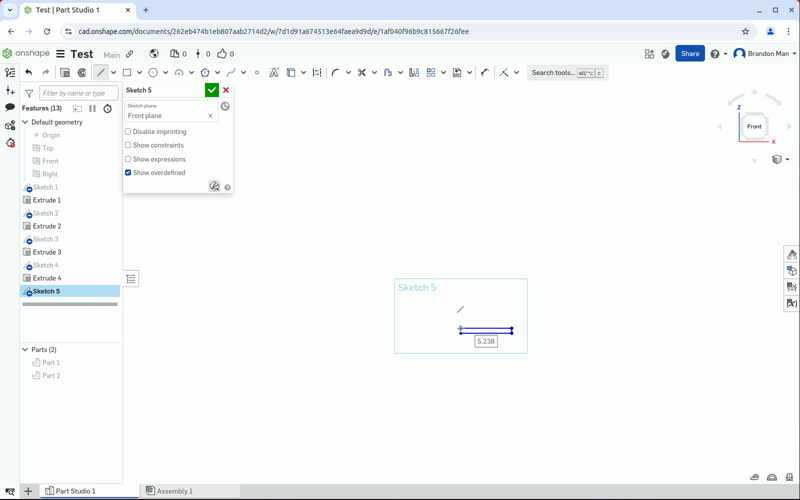
scroll(-6)
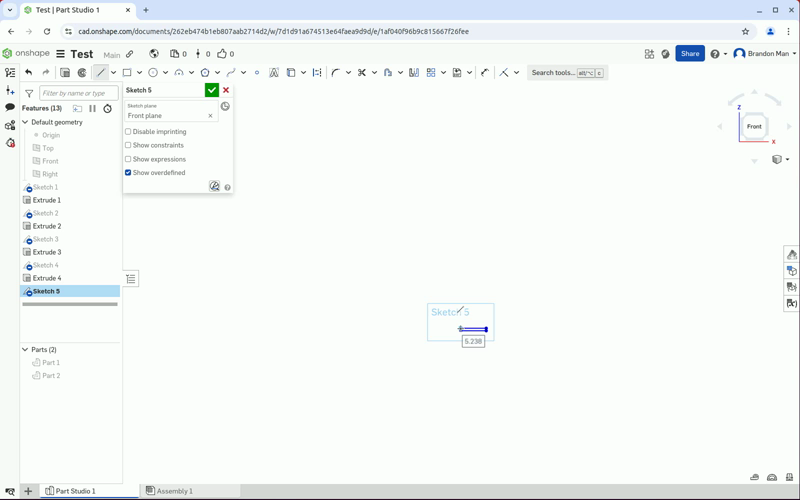
key_up(shift)
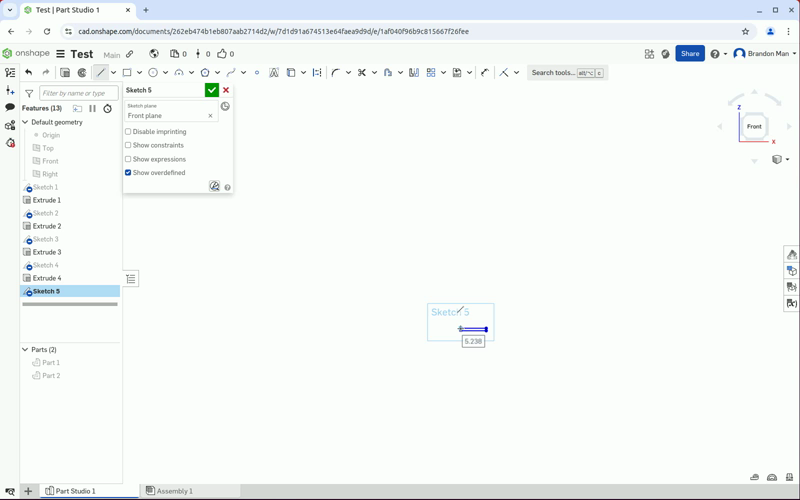
mouse_move(490, 328)
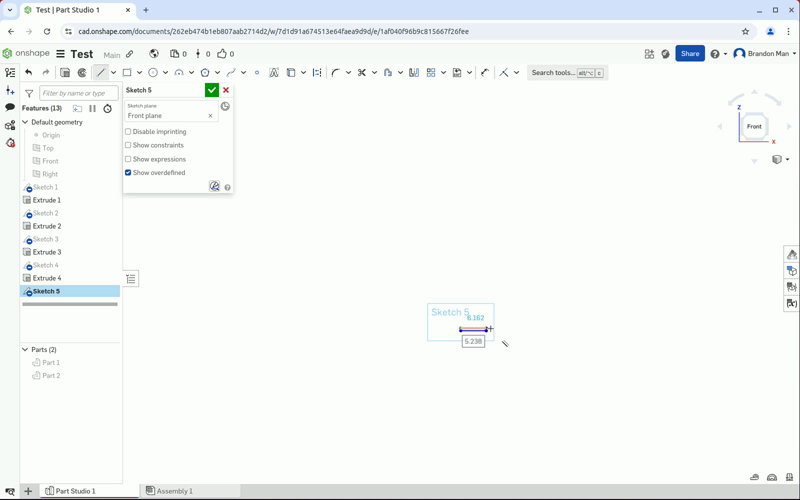
key_down(shift)
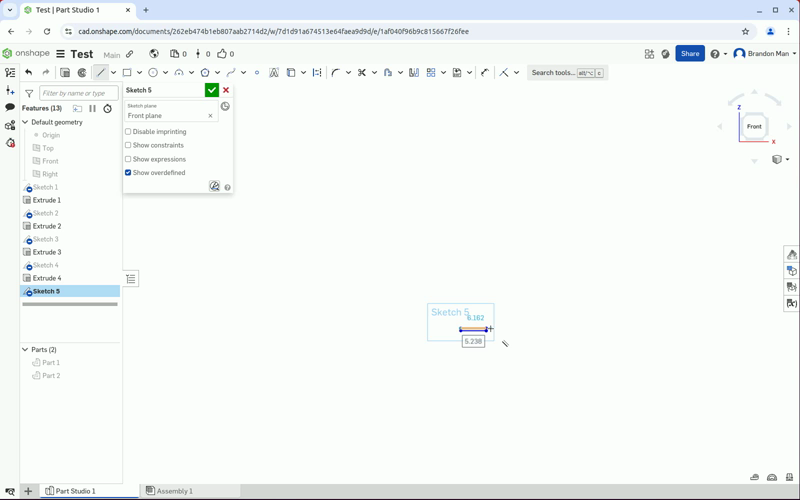
mouse_move(460, 330)
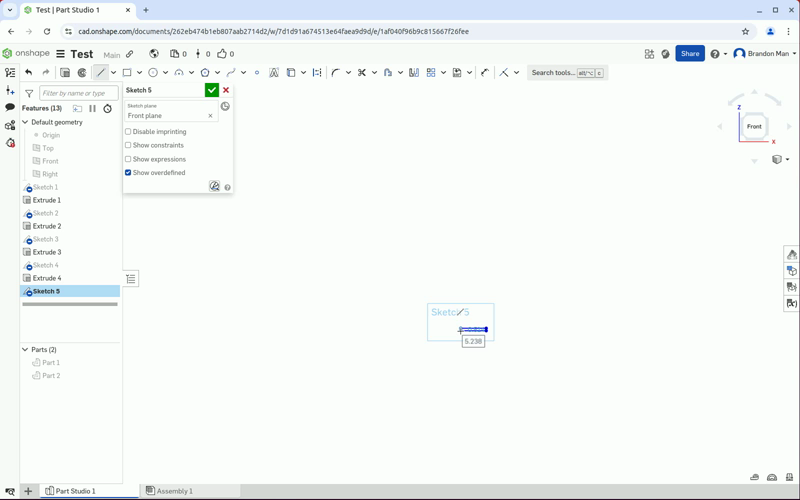
scroll(6)
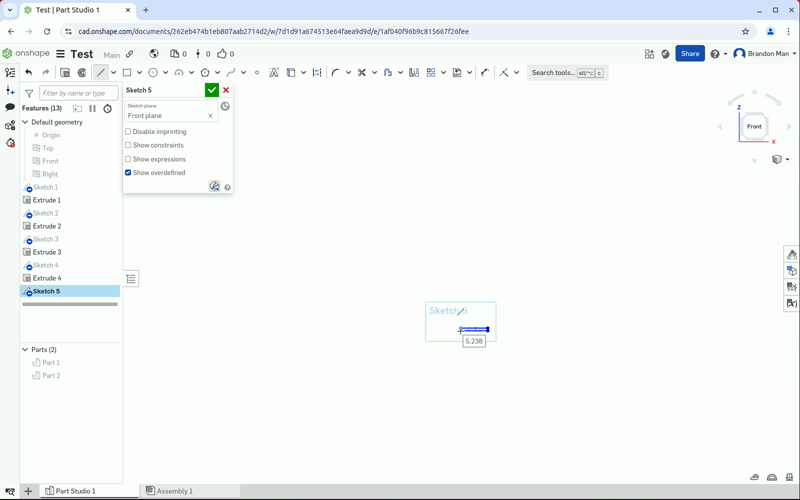
scroll(6)
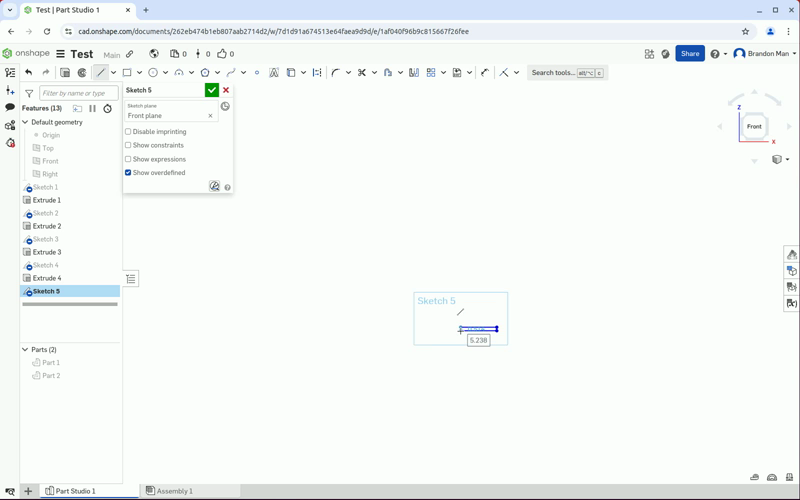
scroll(6)
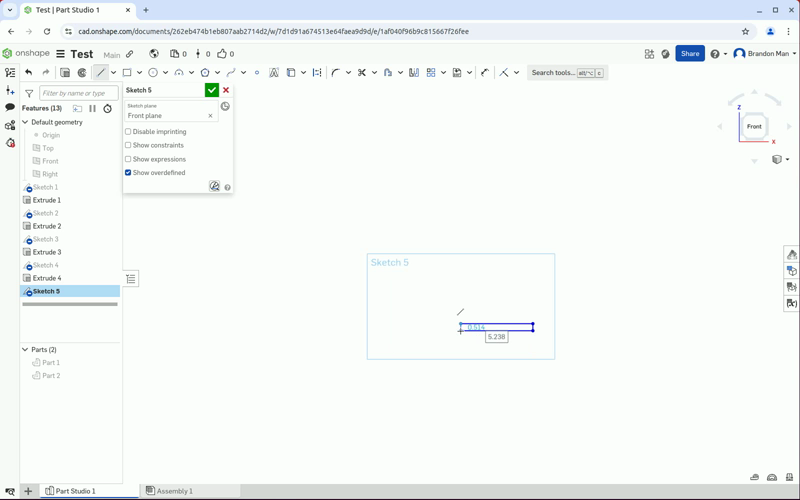
scroll(6)
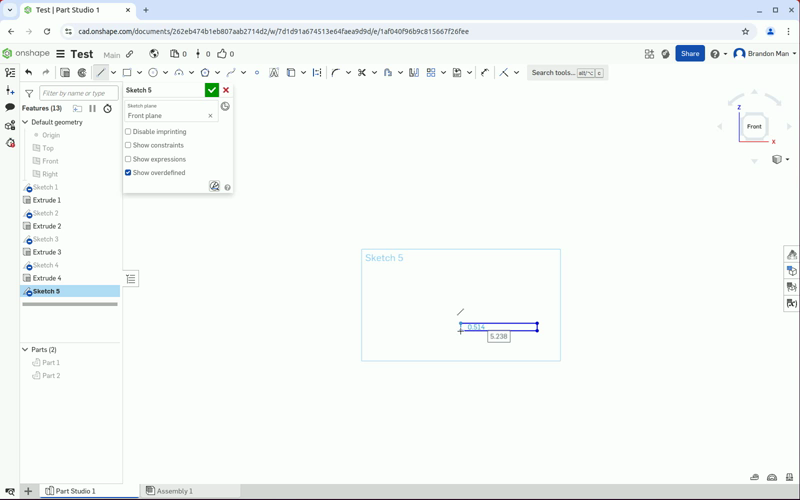
scroll(6)
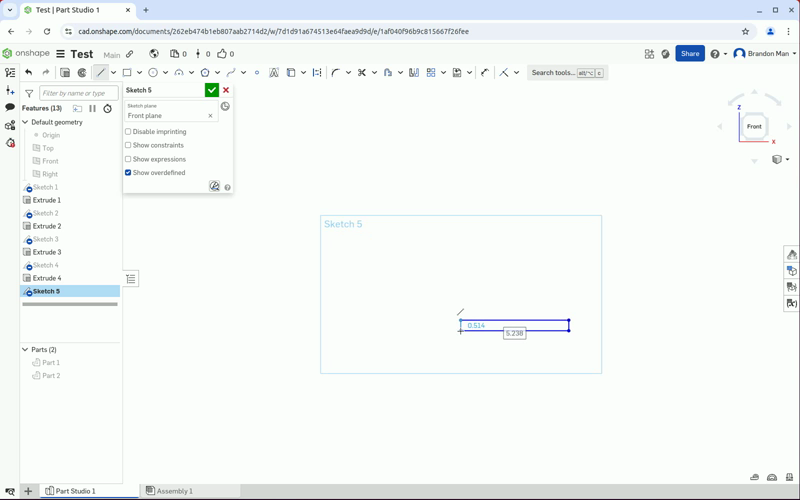
scroll(6)
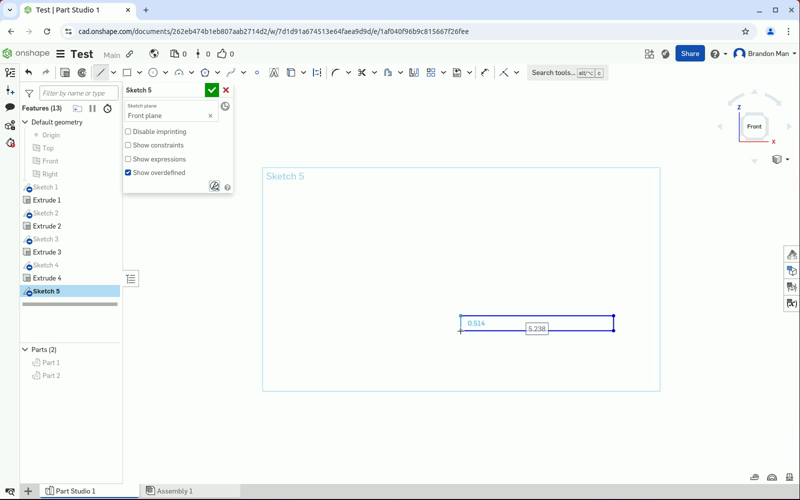
scroll(6)
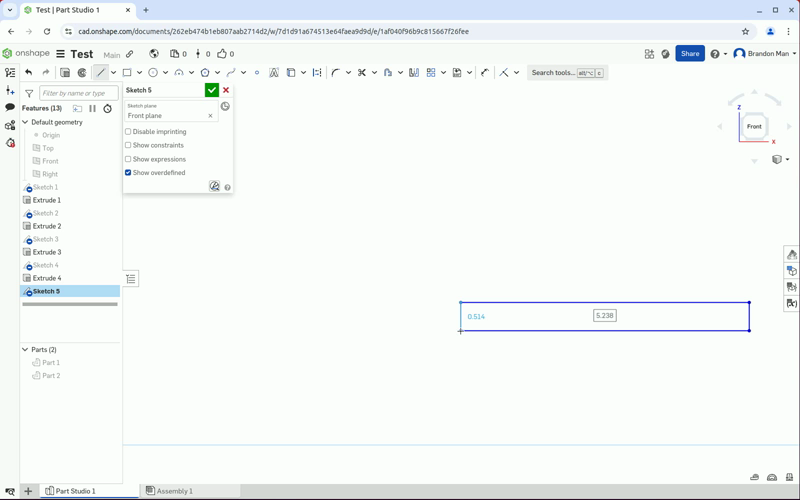
key_up(shift)
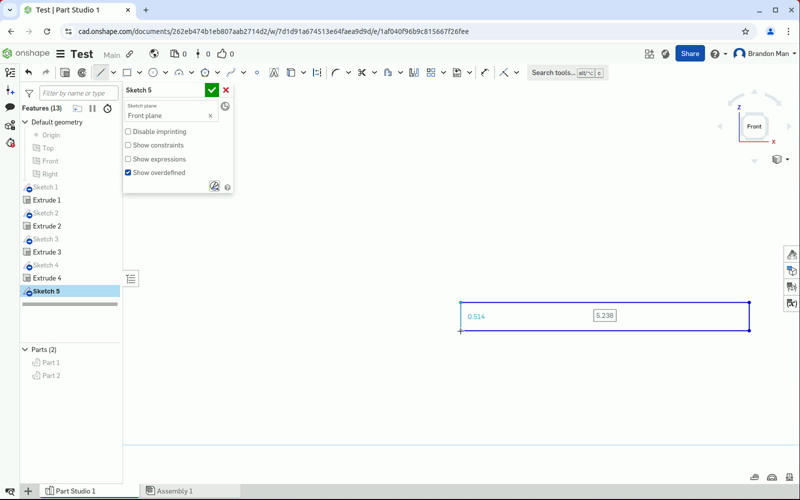
click(460, 330)
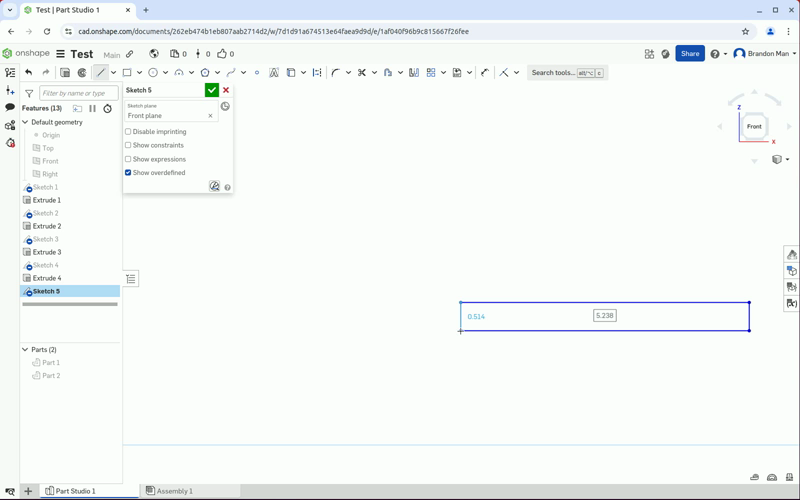
scroll(-6)
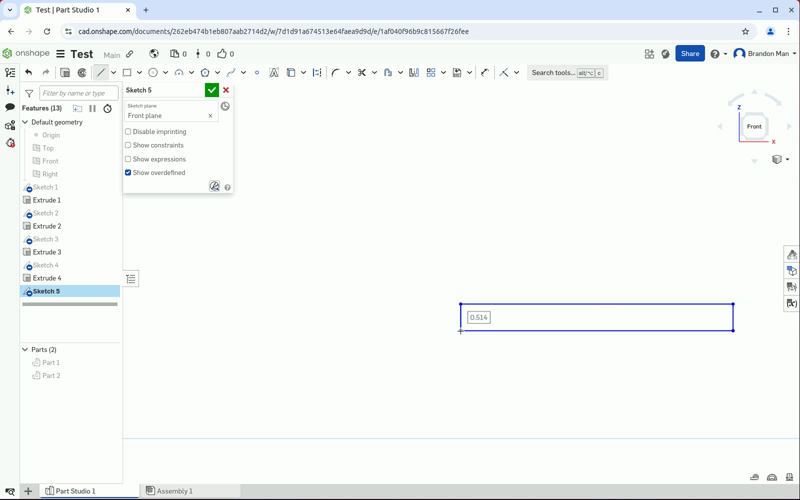
scroll(-6)
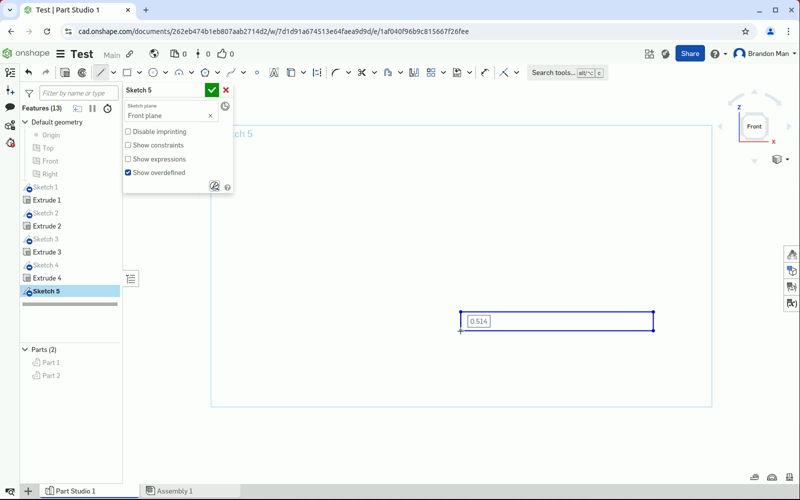
scroll(-6)
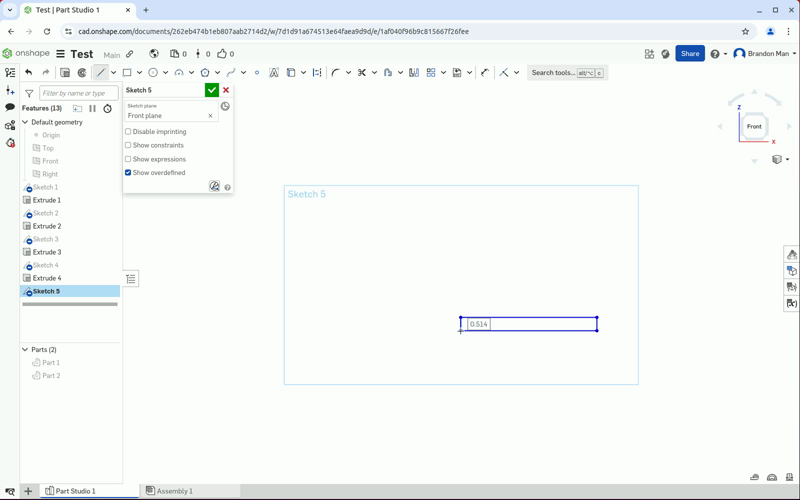
scroll(-6)
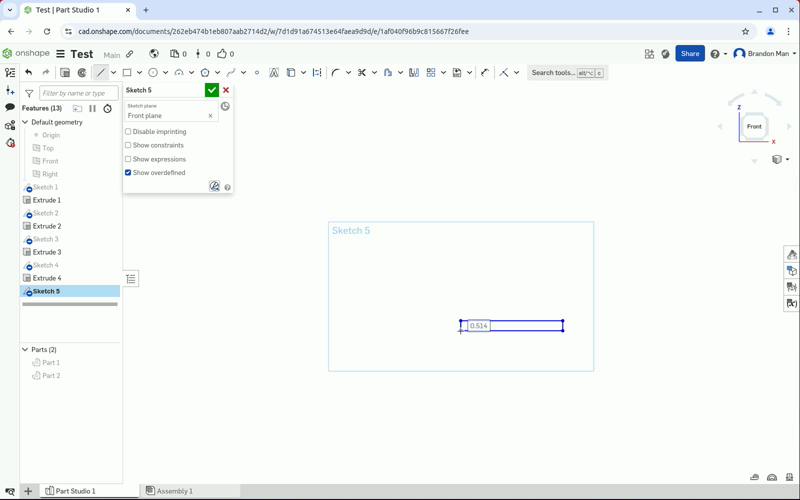
scroll(-6)
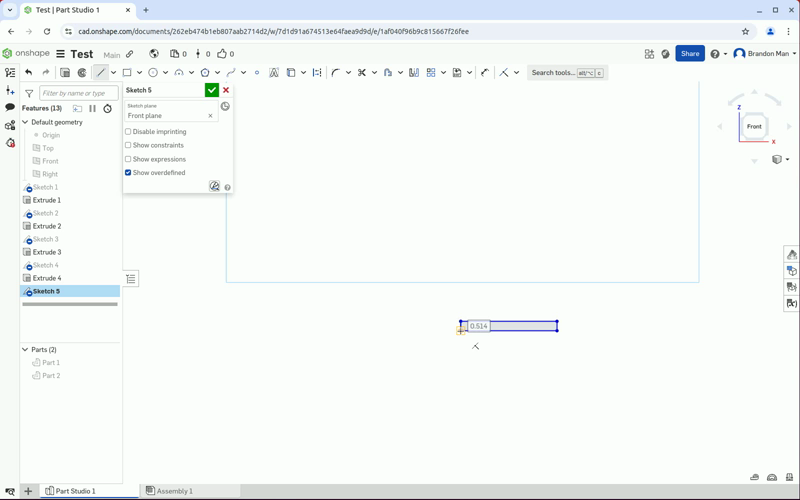
scroll(-6)
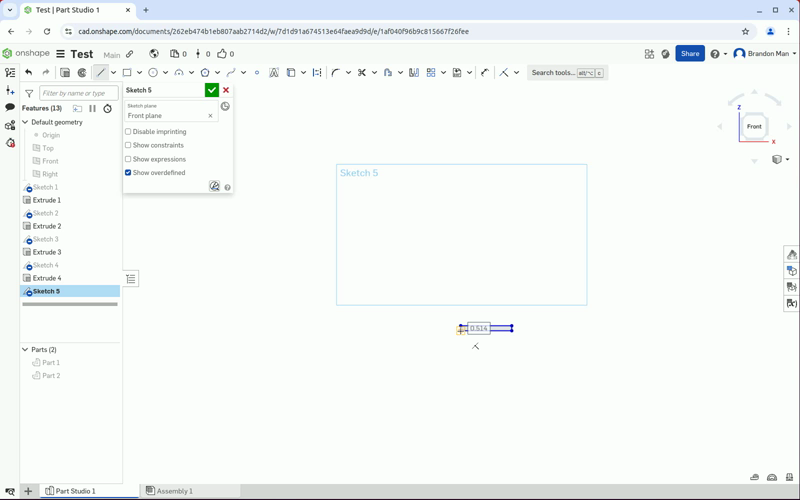
scroll(-6)
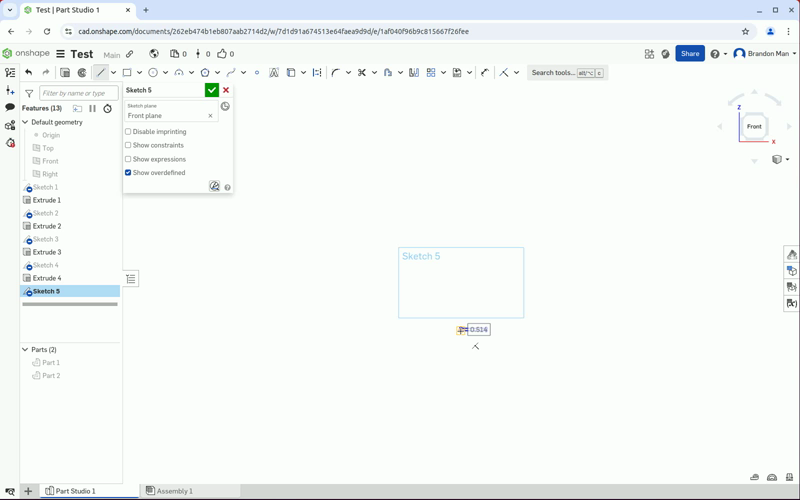
key(esc)
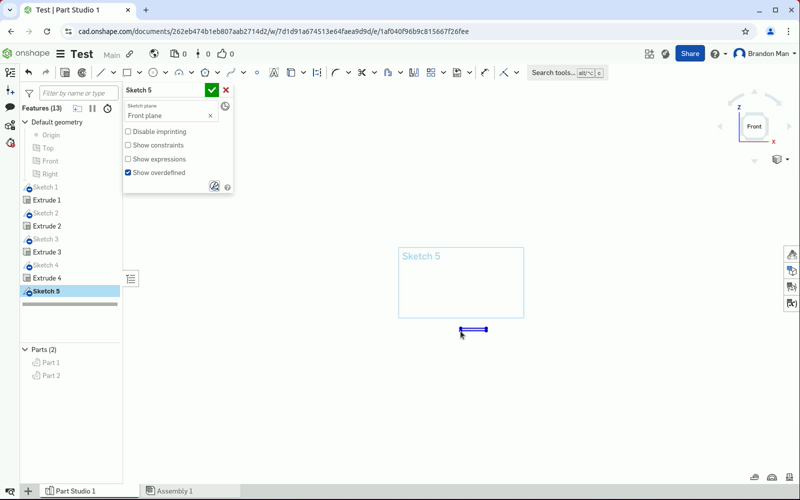
mouse_move(482, 330)
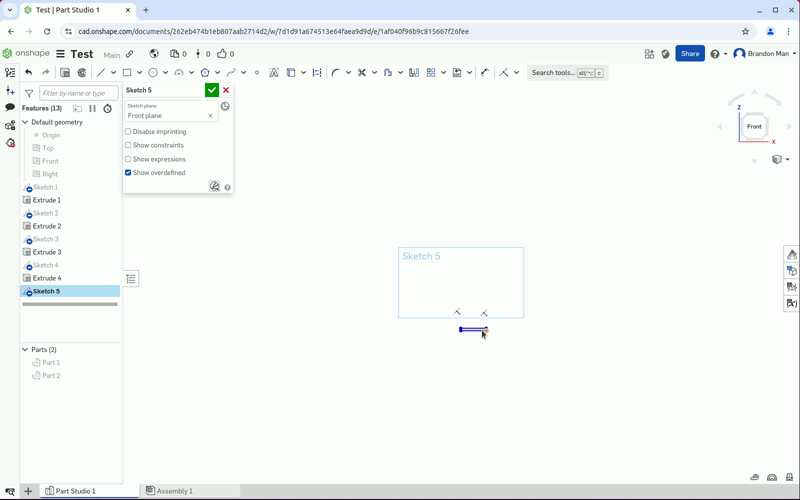
scroll(6)
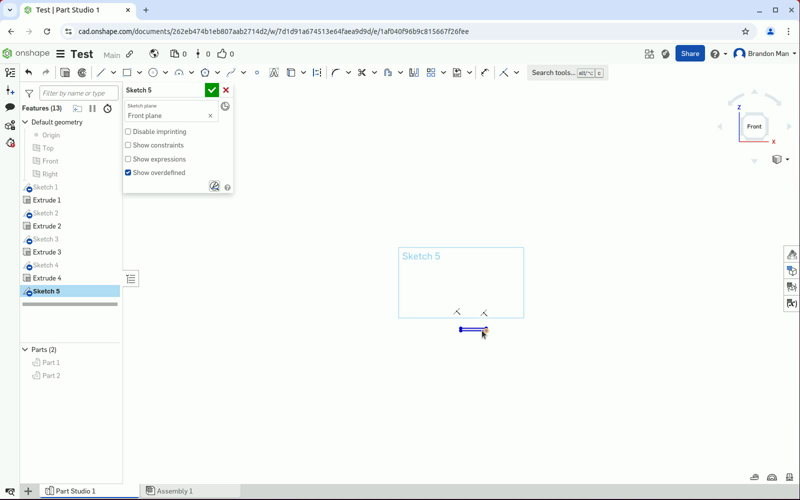
scroll(6)
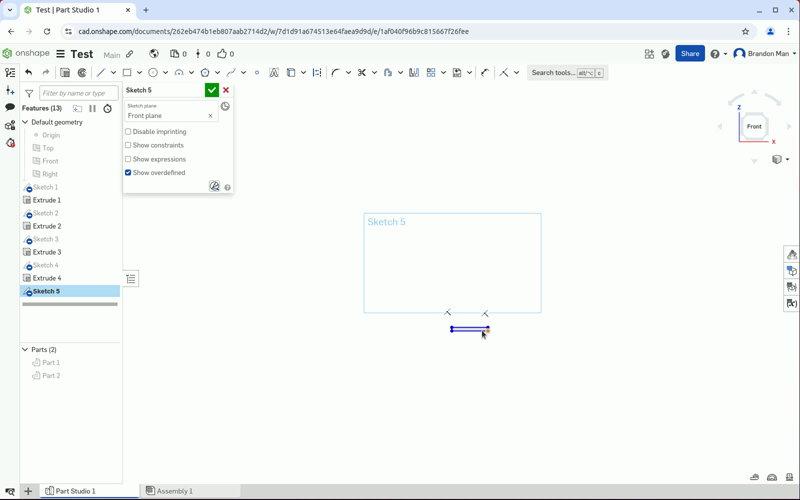
scroll(6)
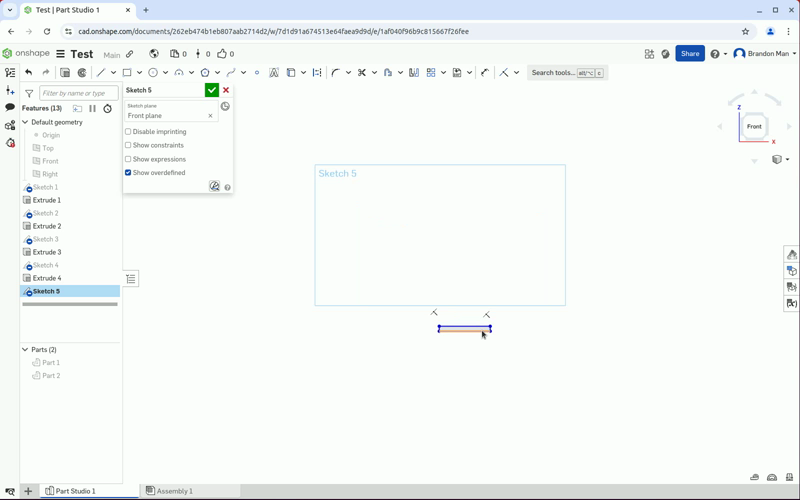
scroll(6)
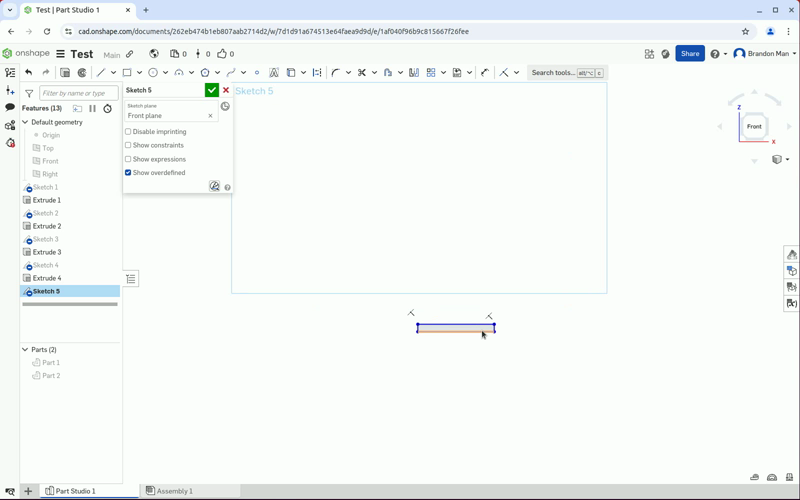
scroll(6)
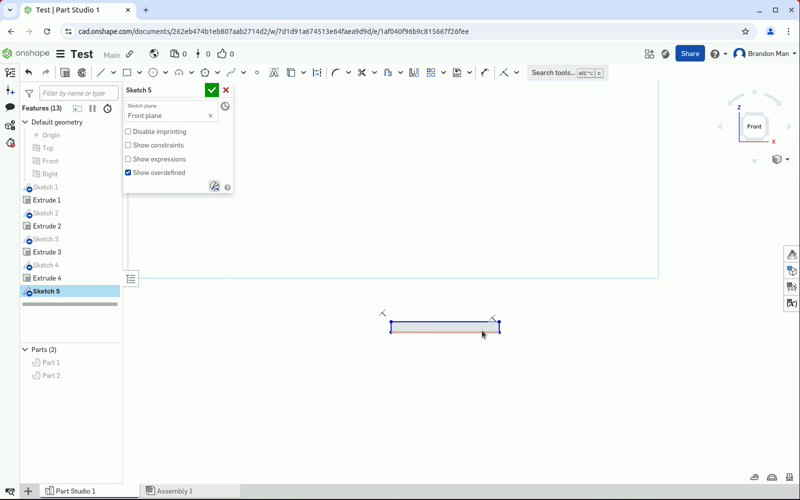
scroll(6)
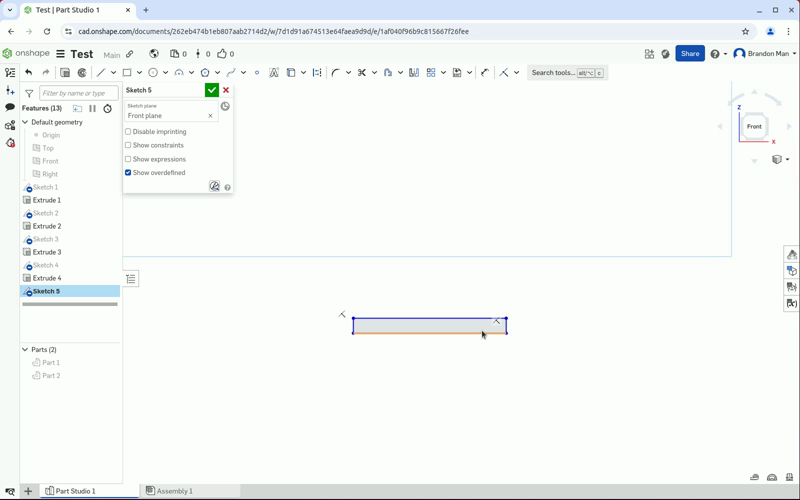
scroll(6)
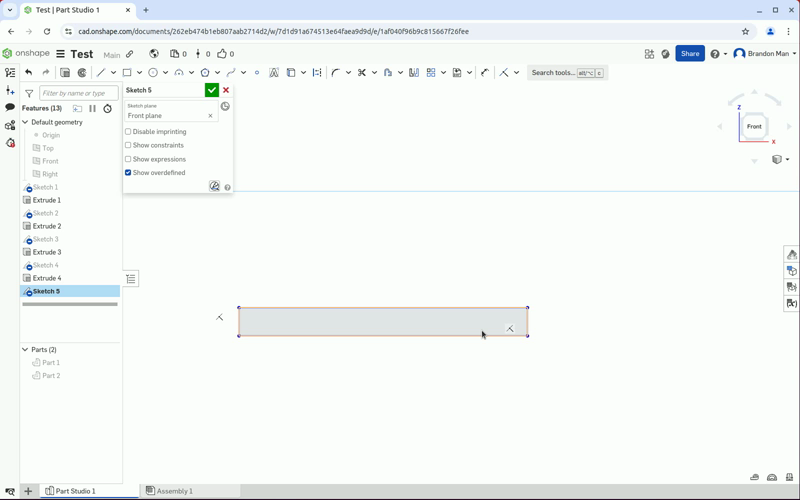
click(482, 330)
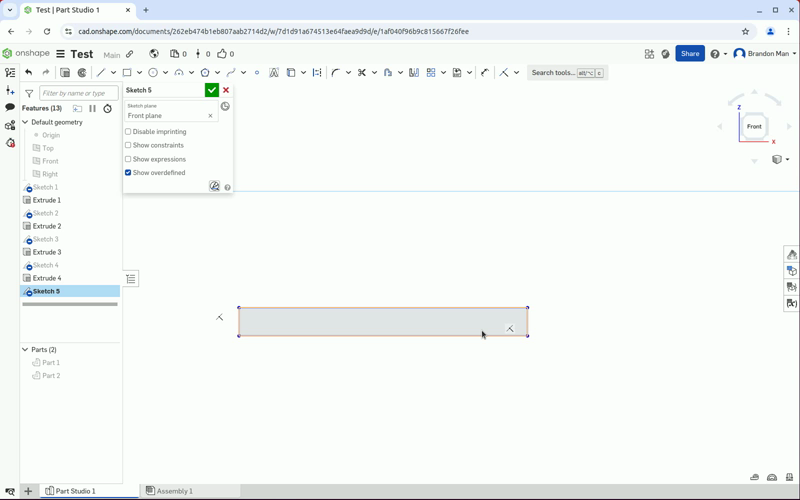
scroll(-6)
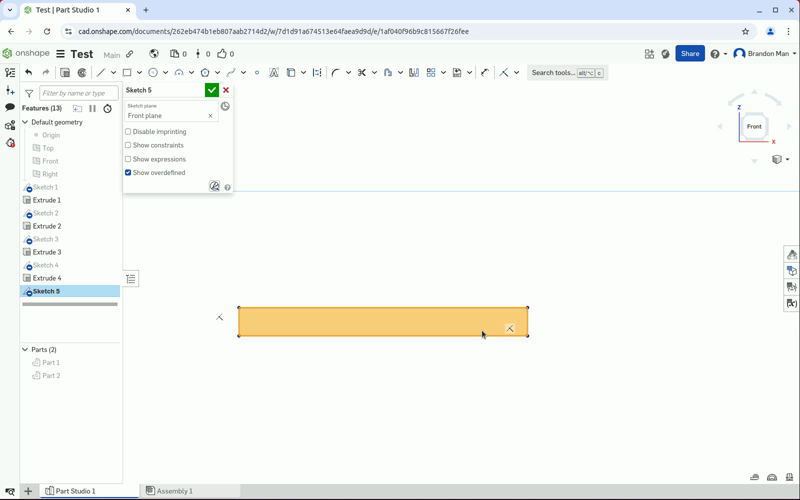
scroll(-6)
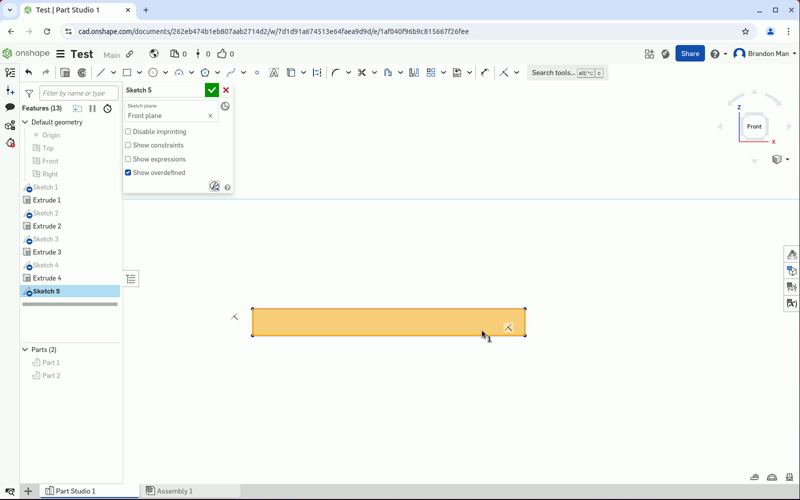
scroll(-6)
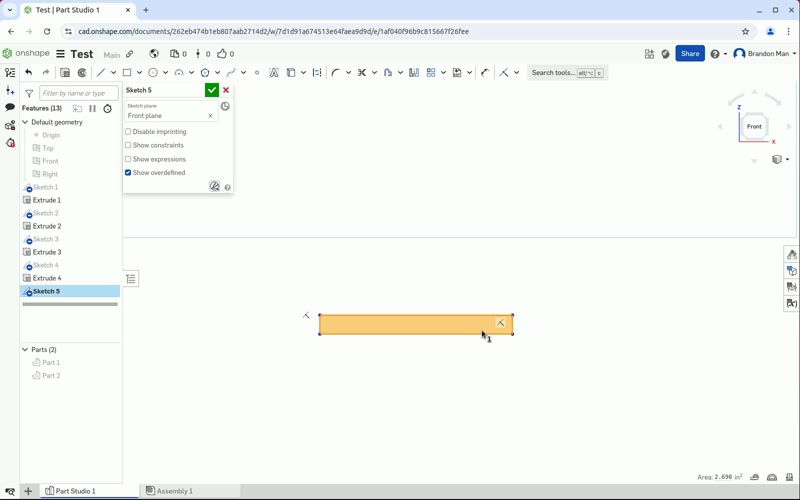
scroll(-6)
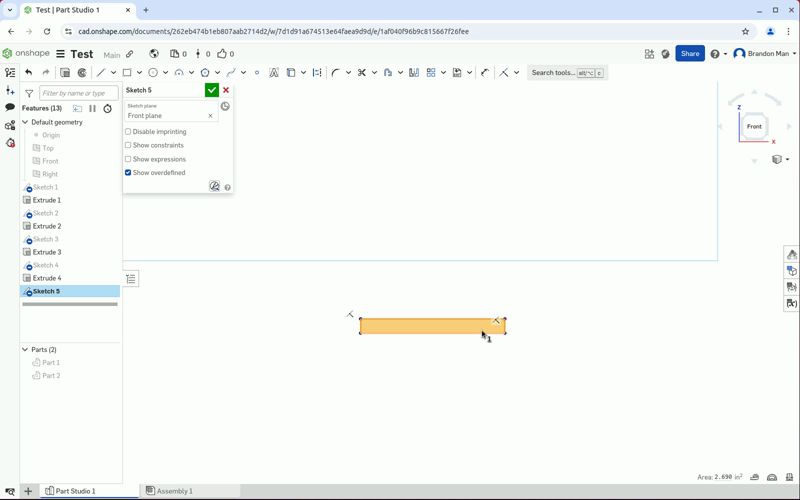
scroll(-6)
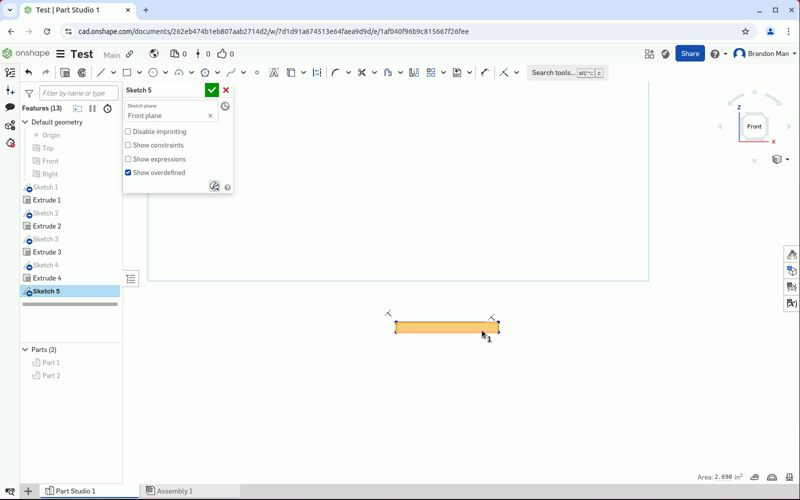
scroll(-6)
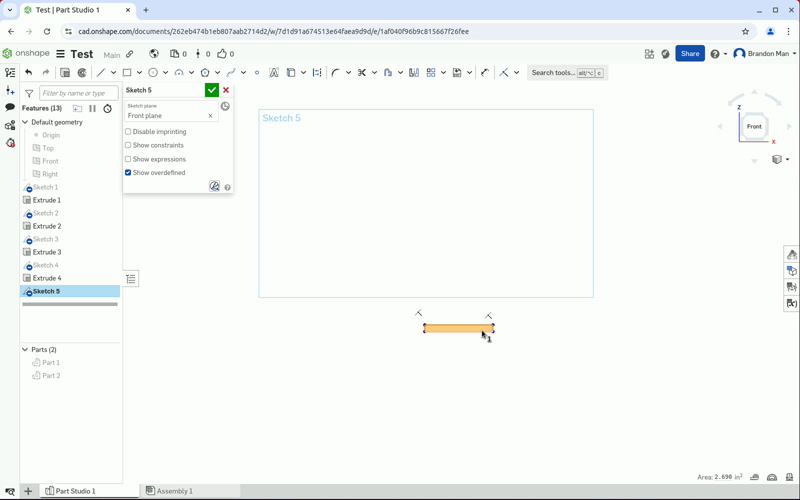
scroll(-6)
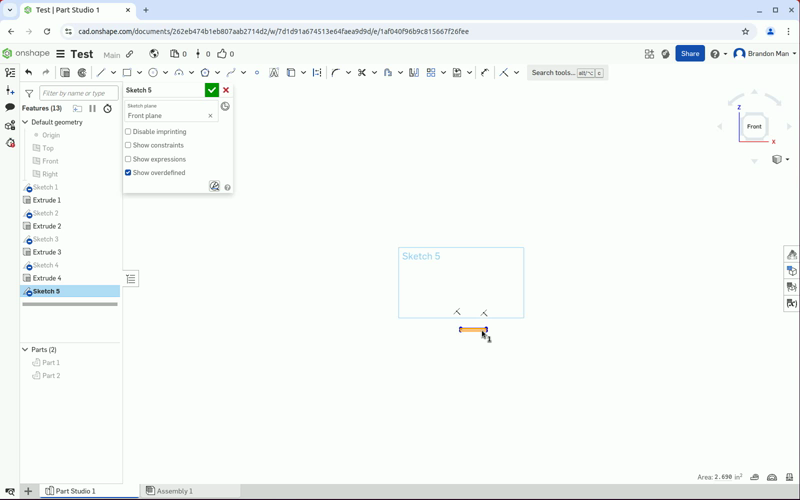
mouse_move(73, 352)
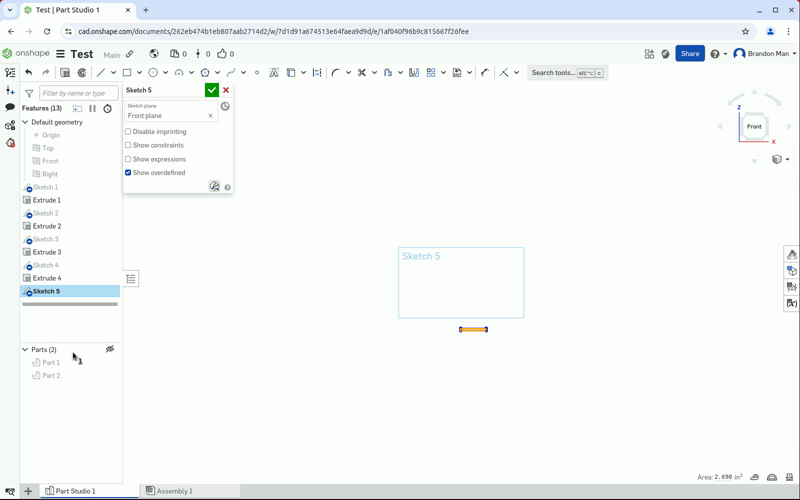
key(shift+y)
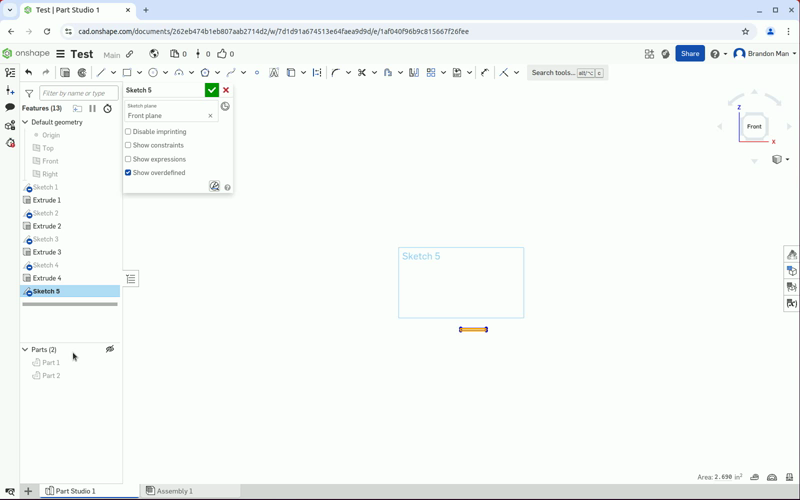
key(shift+e)
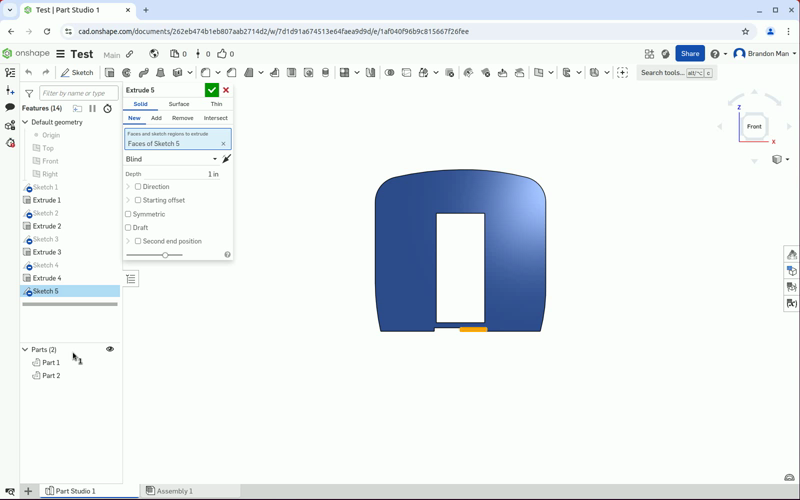
mouse_move(143, 106)
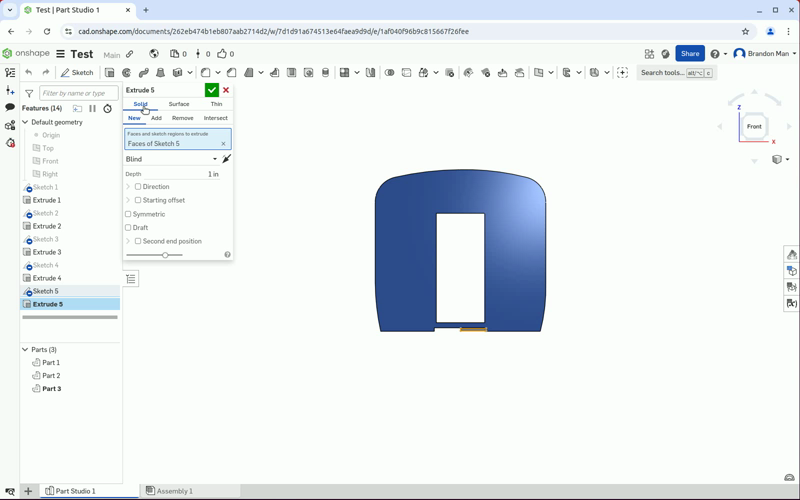
click(143, 106)
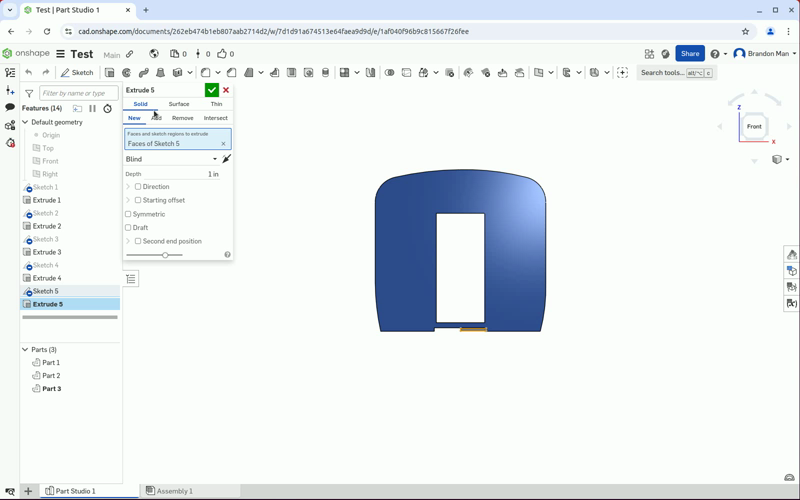
mouse_move(186, 120)
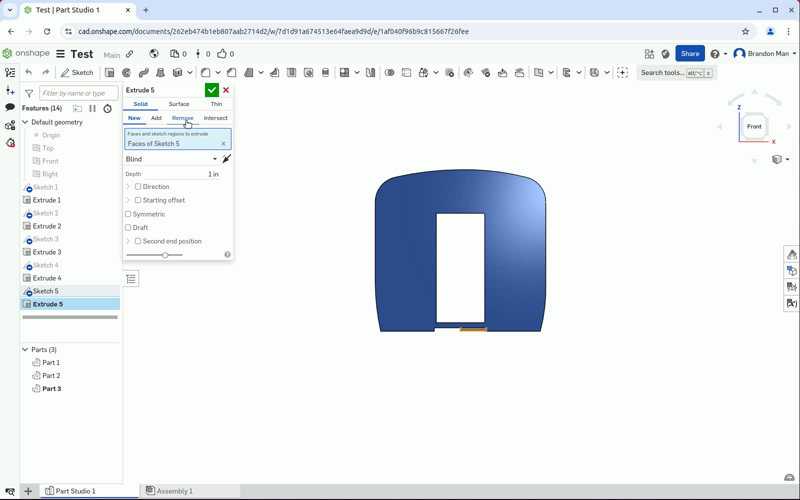
click(186, 120)
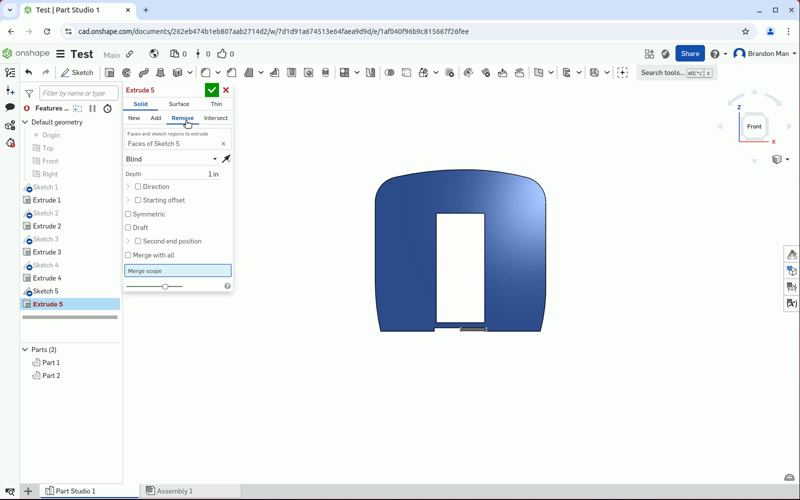
key(tab, 4)
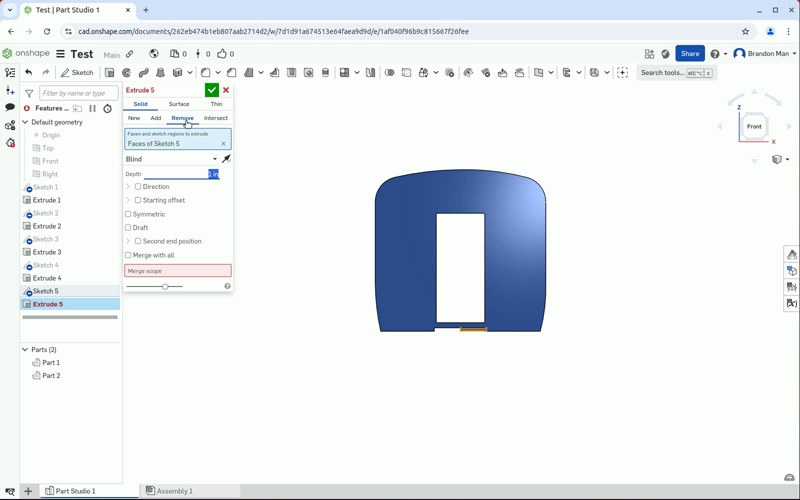
text(-8.666)
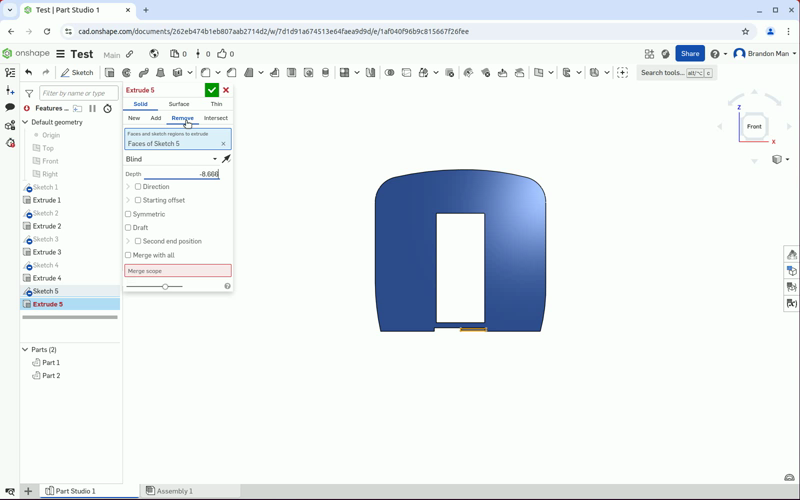
key(tab, 6)
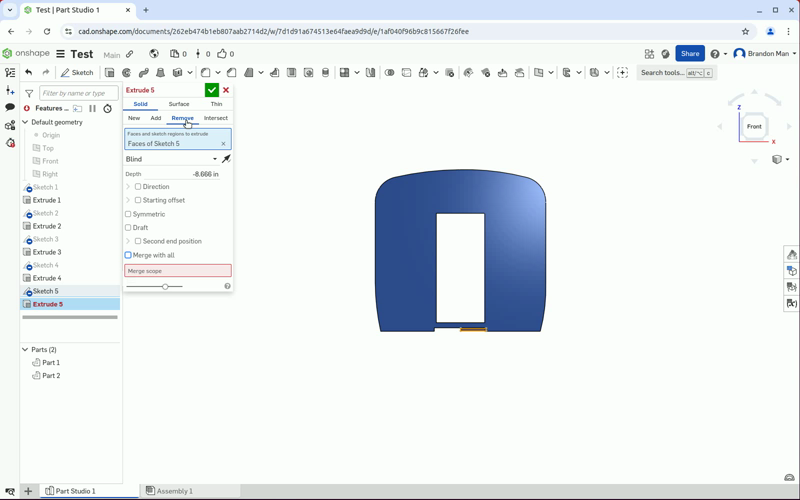
key(space)
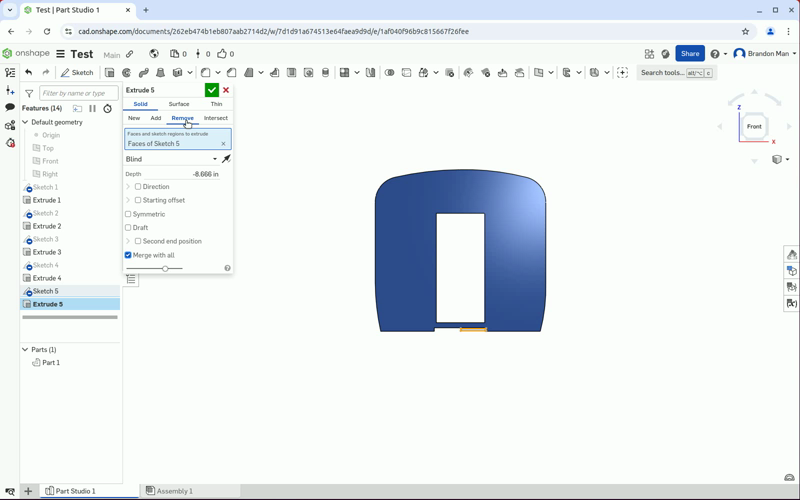
key(enter)
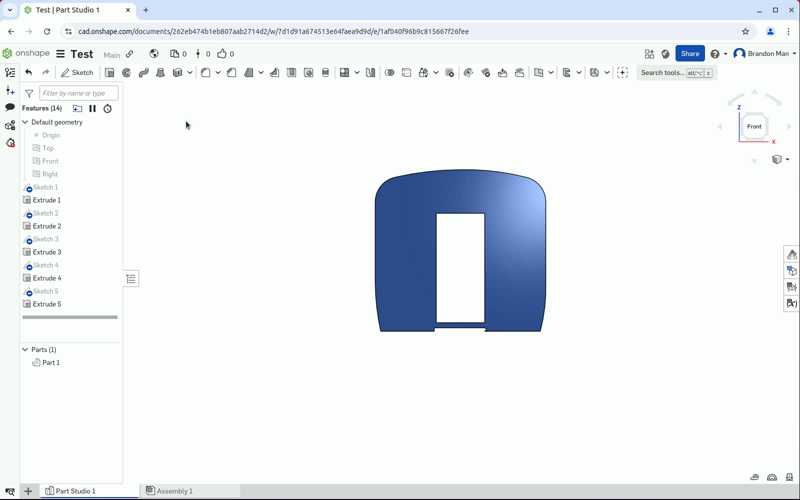
key(shift+h)
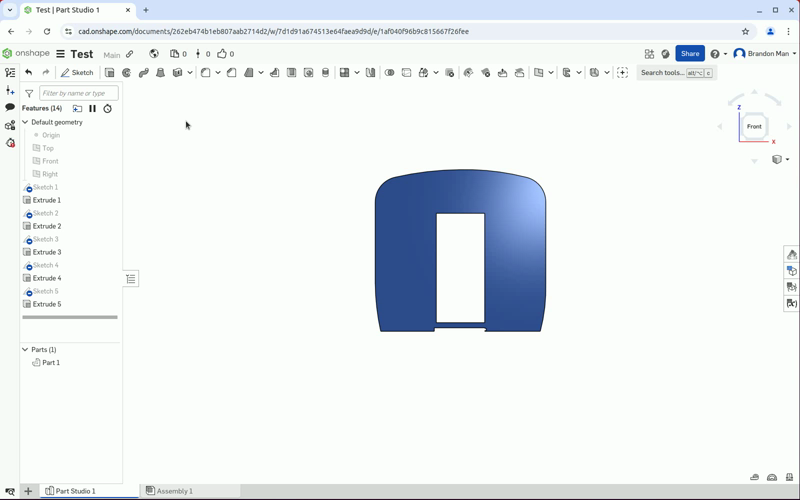
key(shift+h)
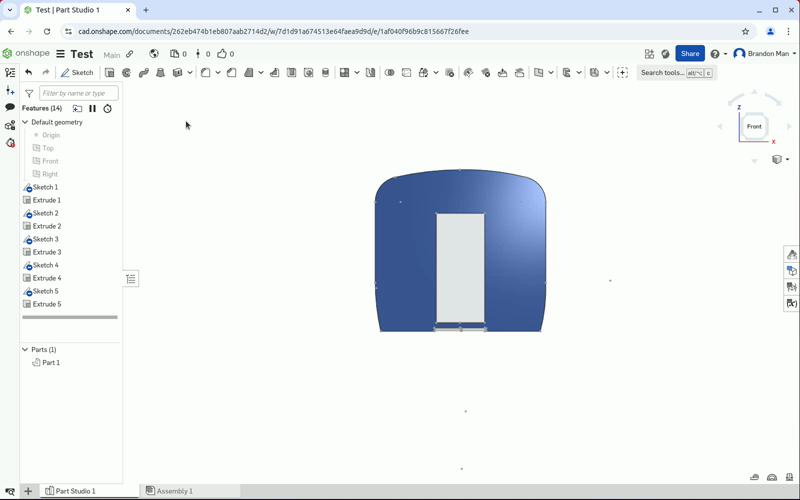
key(shift+7)
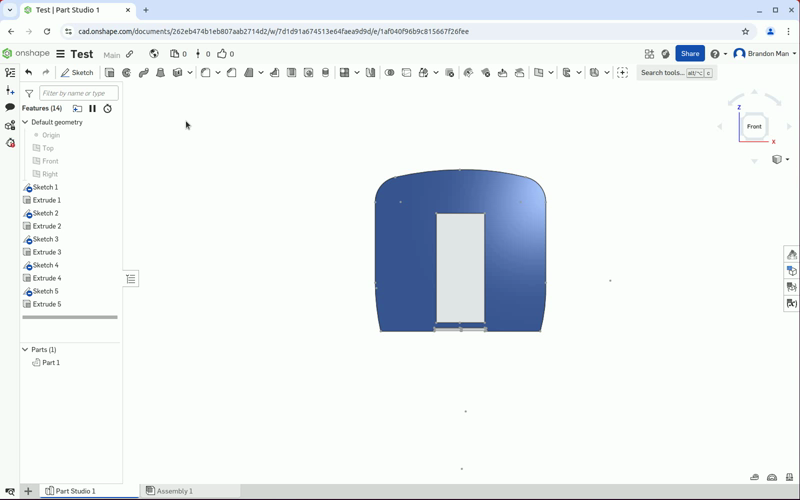
key(left, 2)
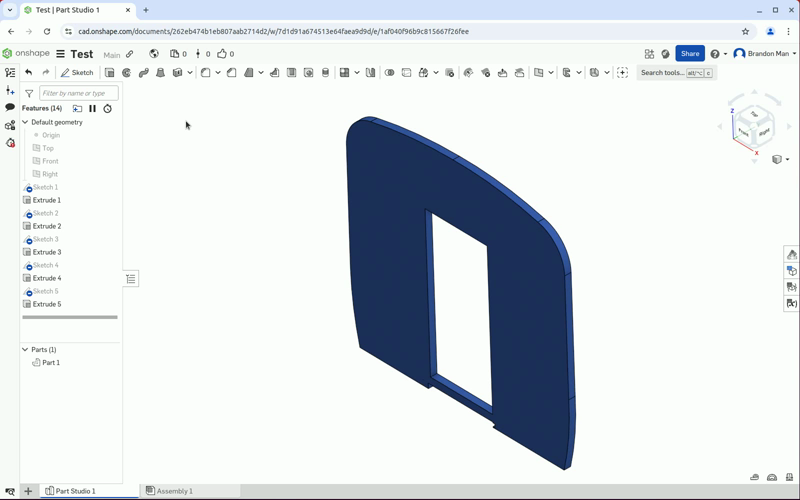
key(down, 2)
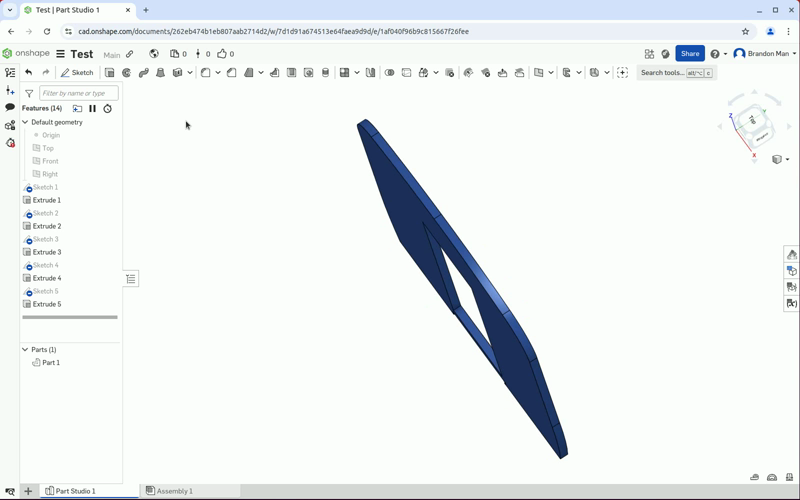
key(up, 2)
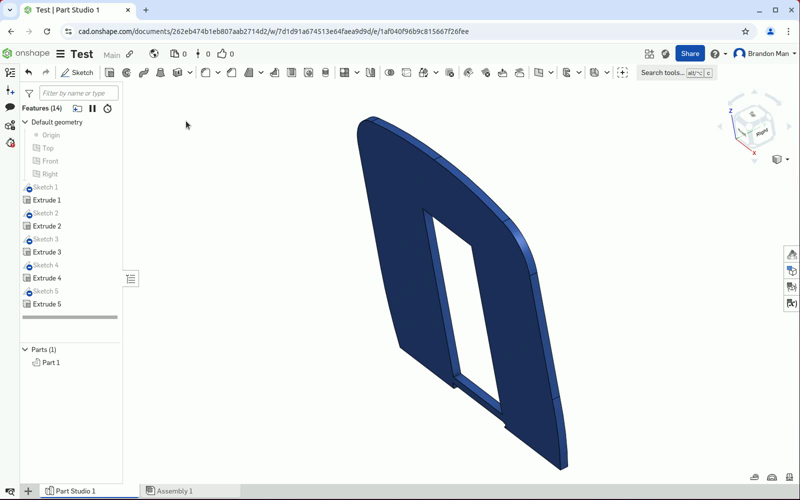
key(right, 2)
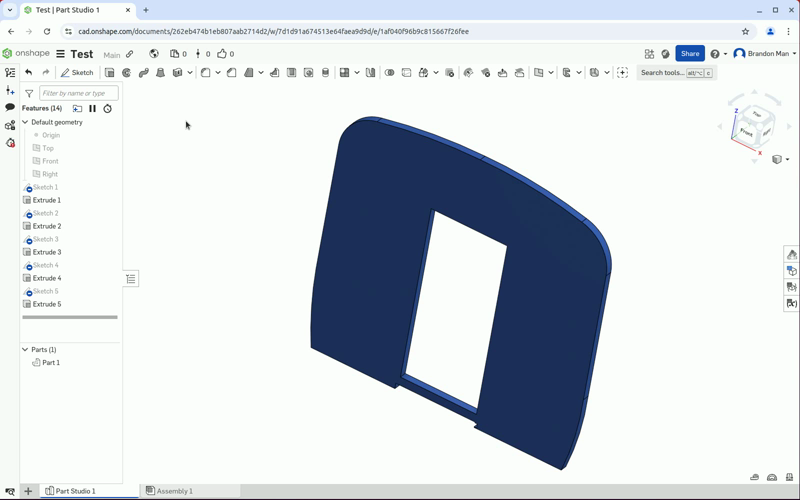
mouse_move(73, 189)
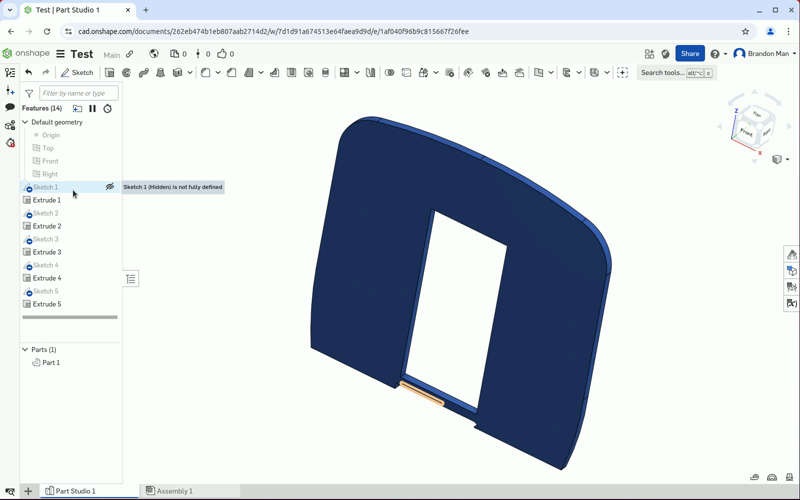
click(73, 189)